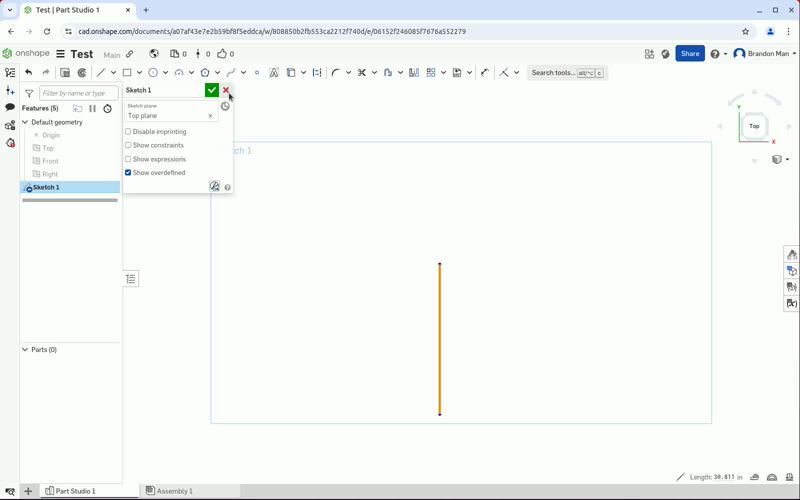
key(shift+h)
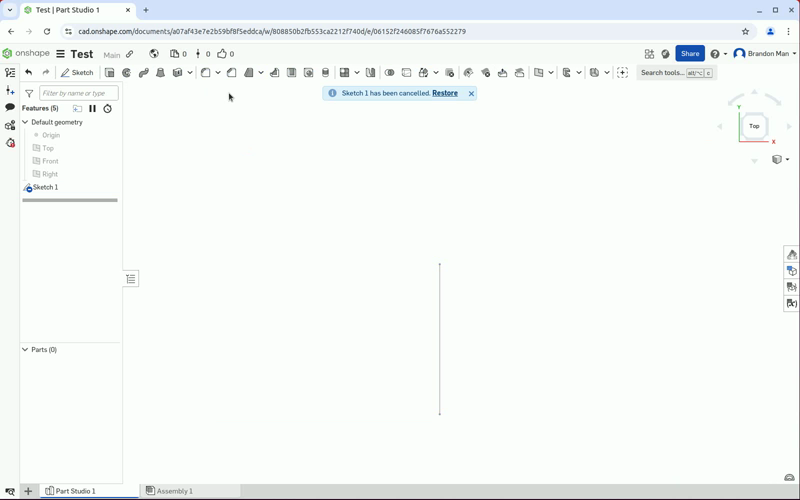
key(shift+s)
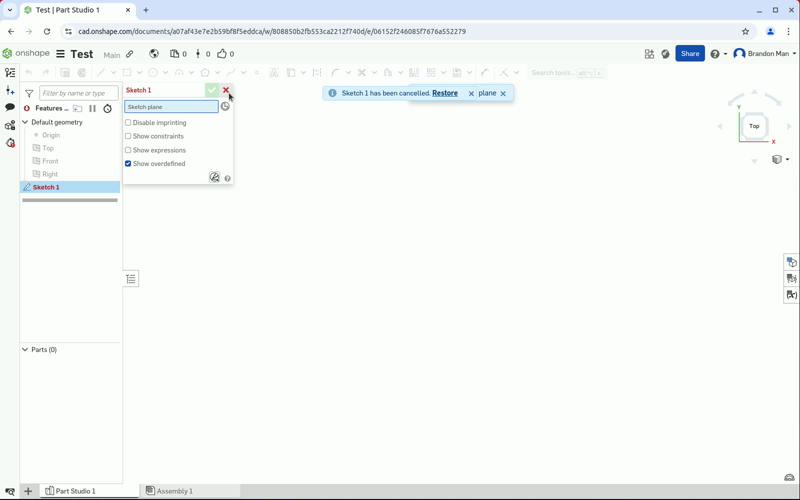
mouse_move(73, 150)
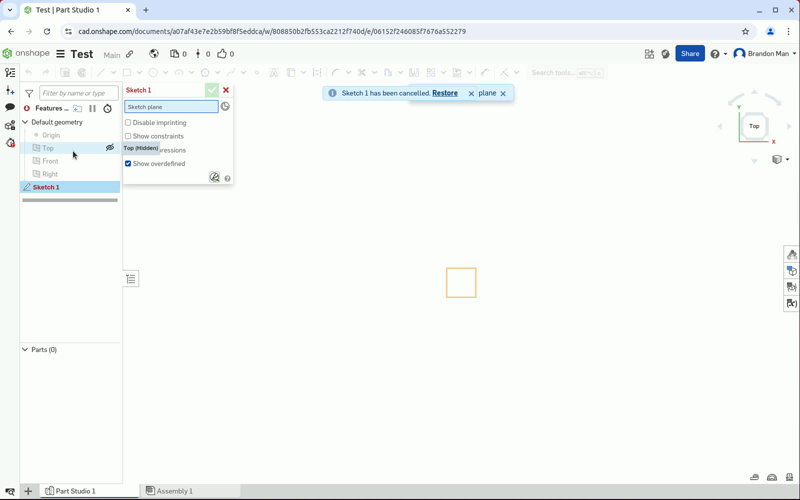
click(73, 150)
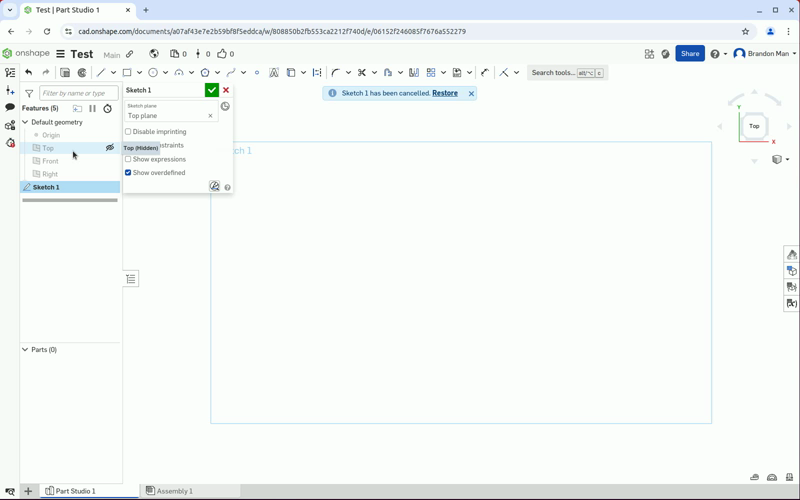
mouse_move(73, 352)
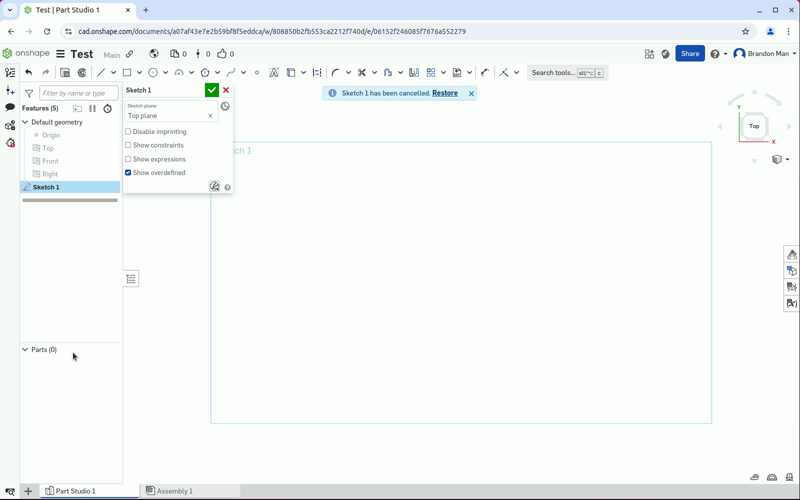
key(y)
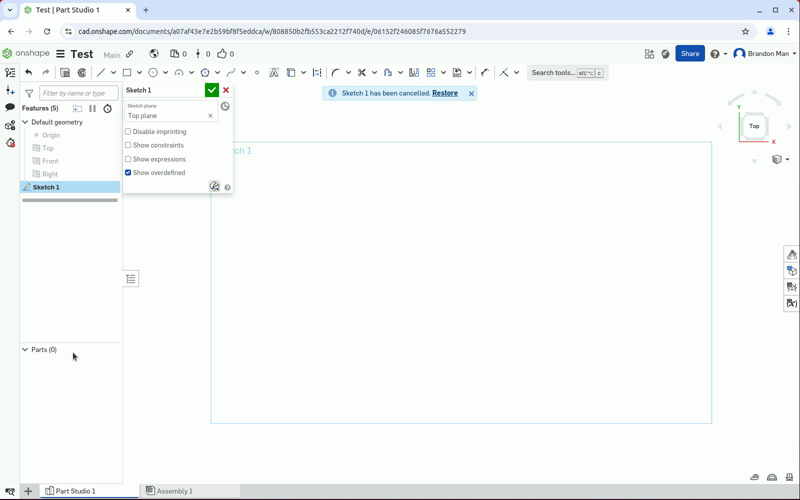
key(l)
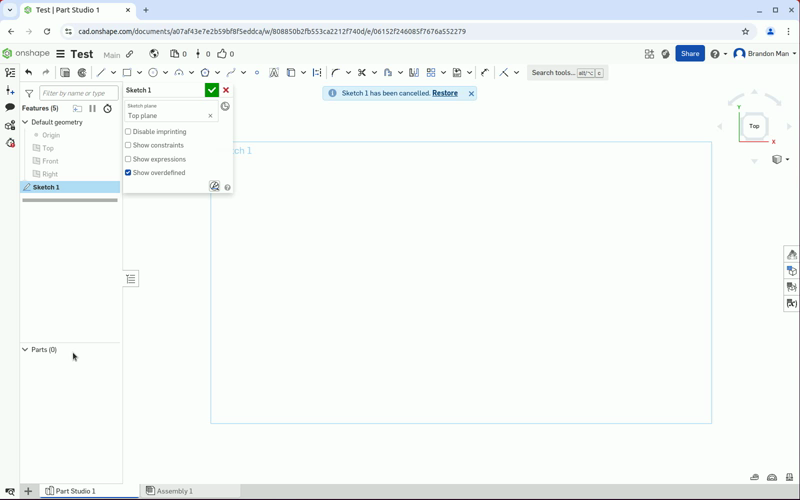
key_down(shift)
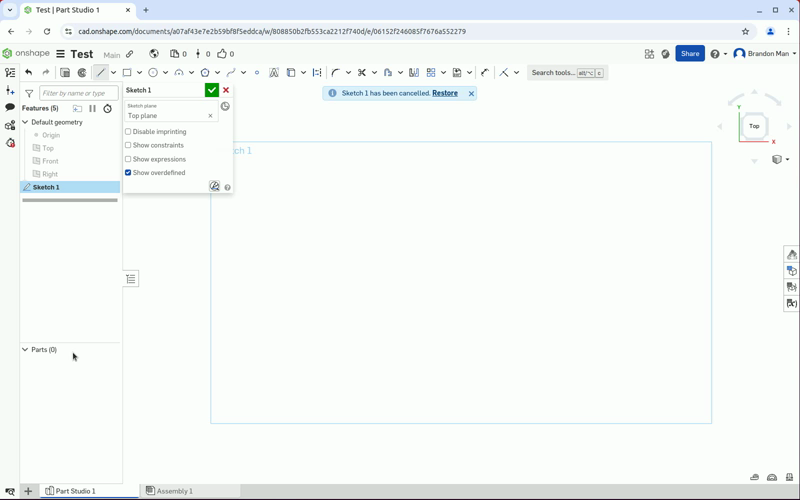
mouse_move(378, 389)
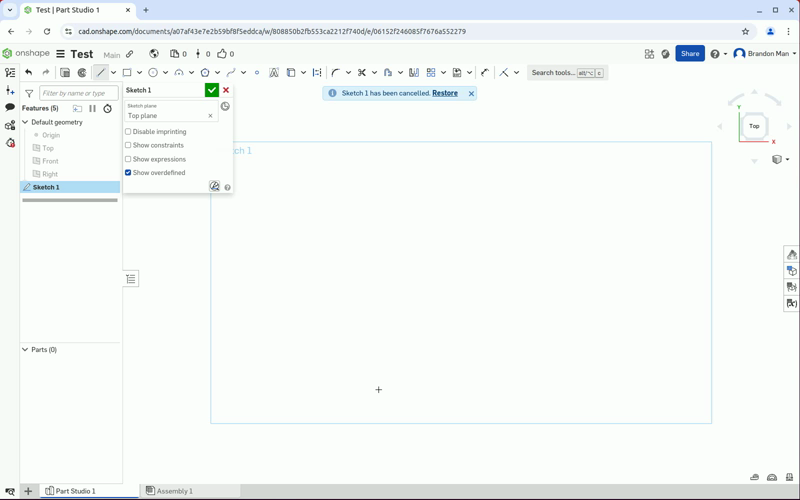
click(378, 389)
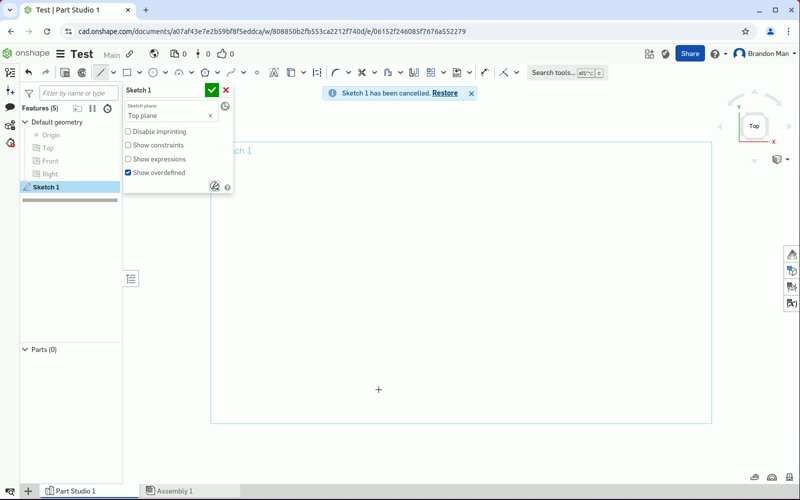
key_up(shift)
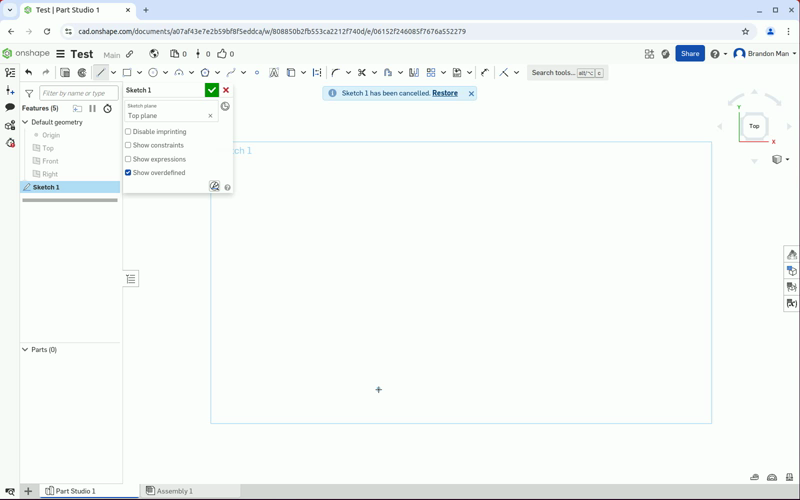
key_down(shift)
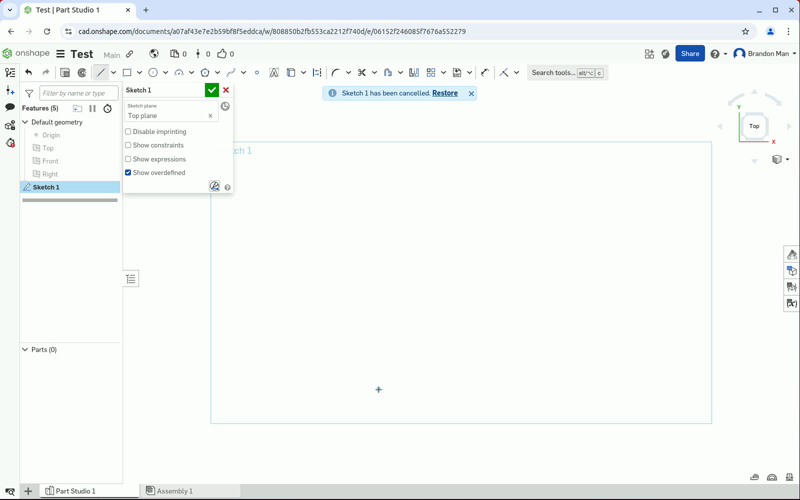
mouse_move(408, 389)
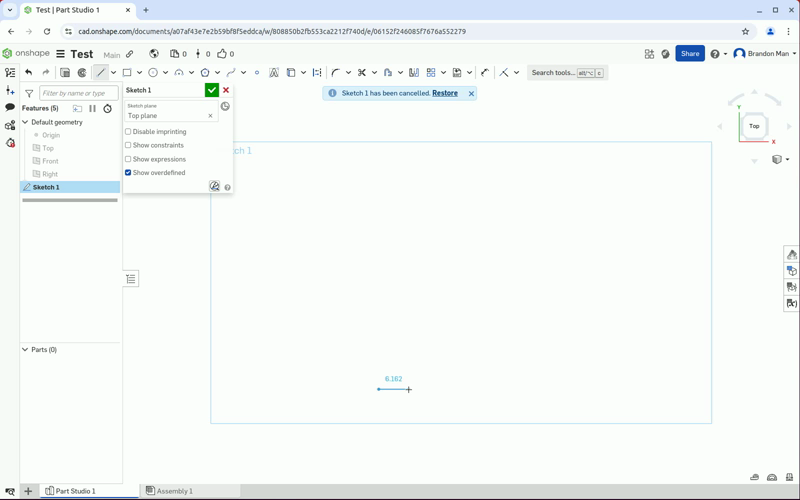
mouse_move(434, 389)
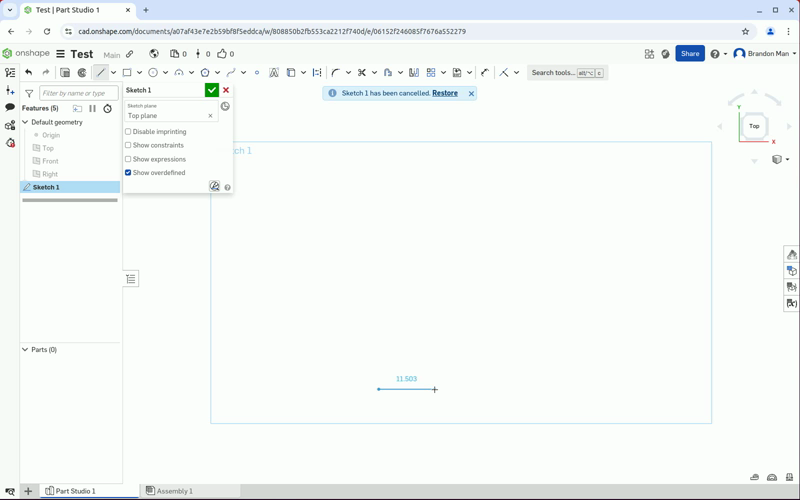
click(434, 389)
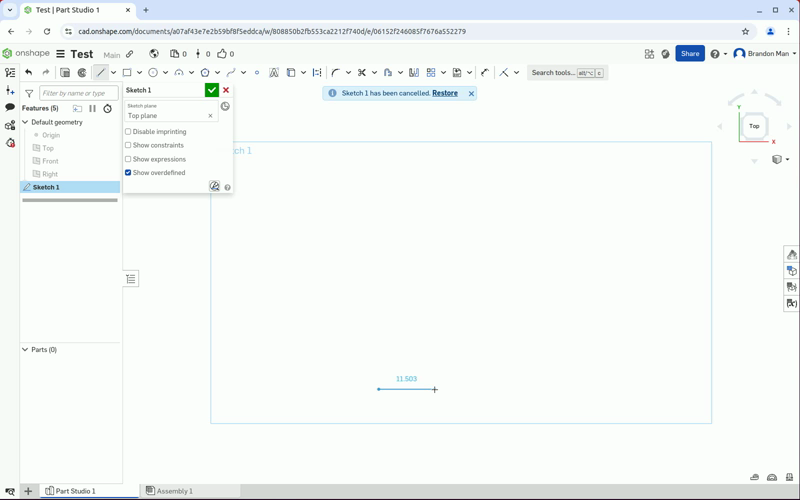
key_up(shift)
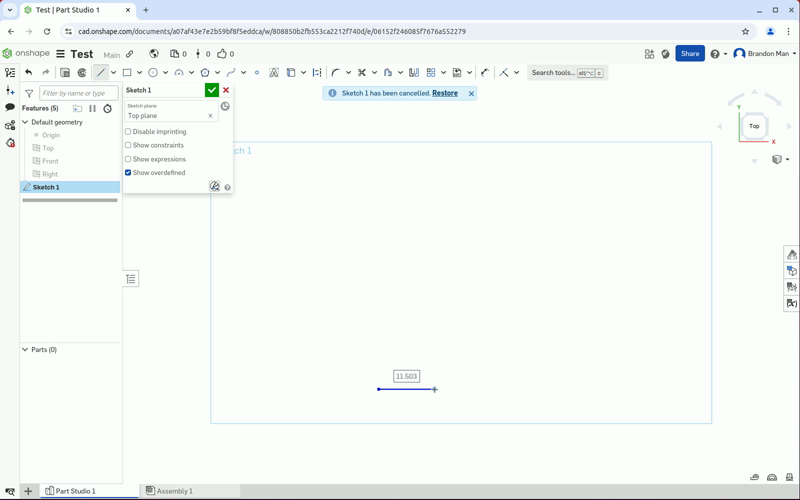
key_down(shift)
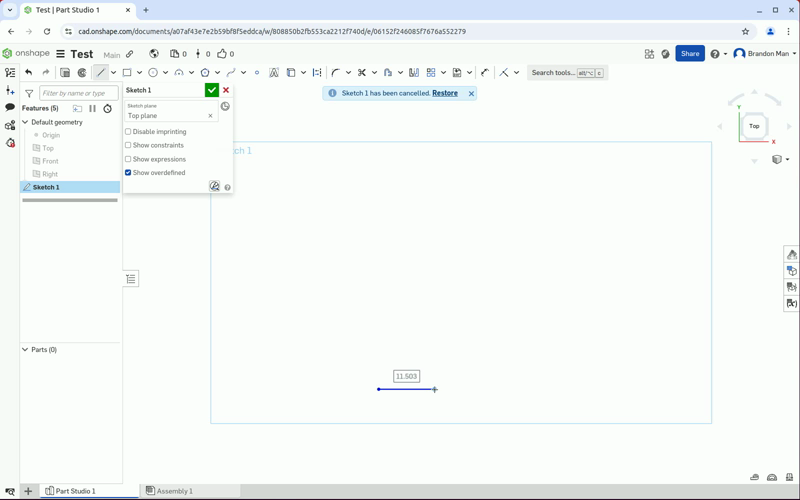
mouse_move(464, 389)
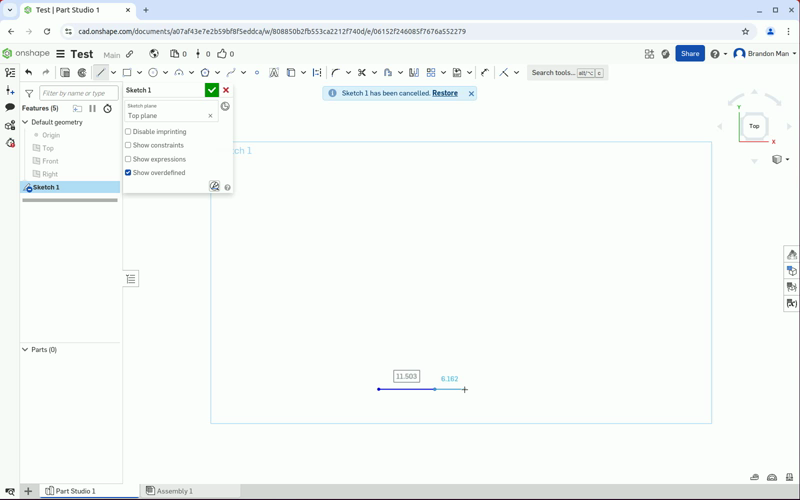
mouse_move(434, 362)
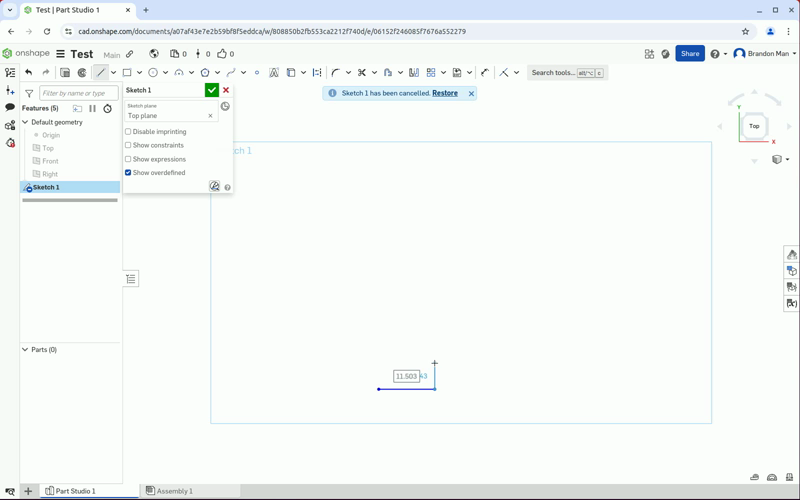
click(434, 362)
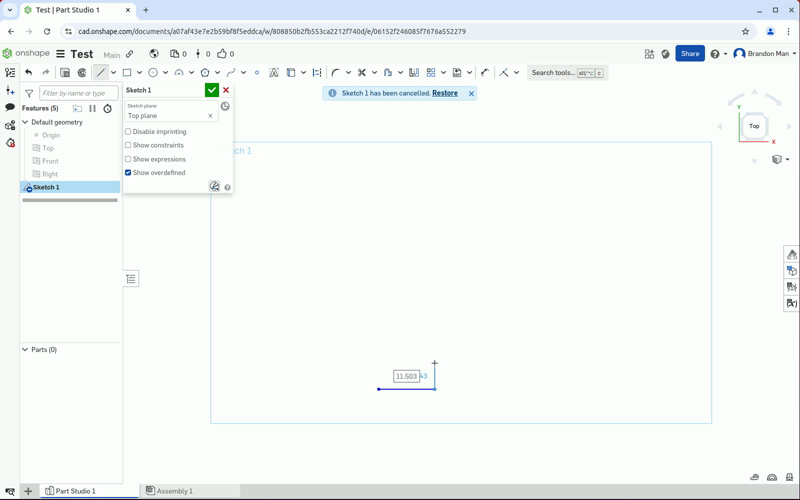
key_up(shift)
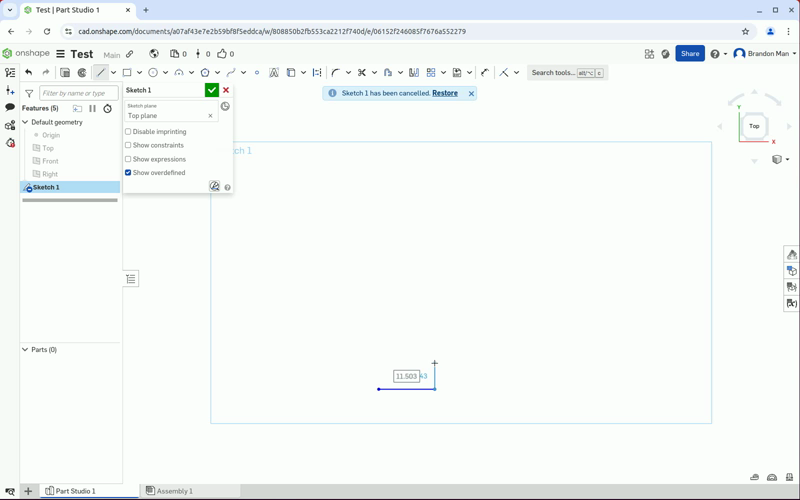
key_down(shift)
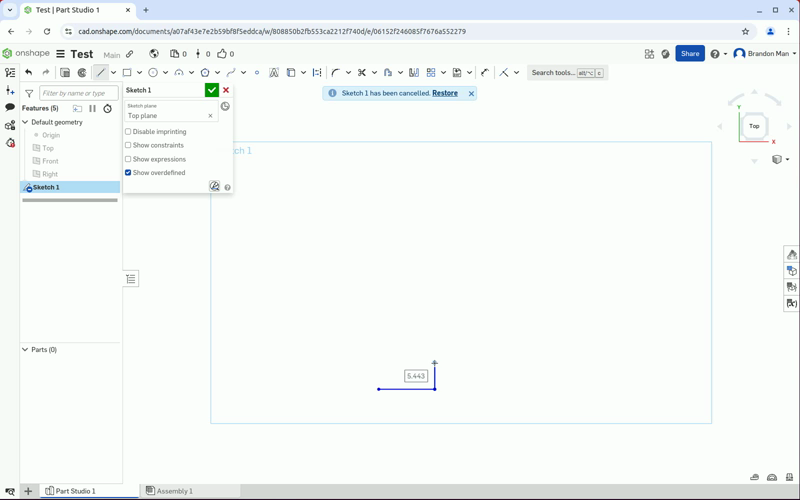
mouse_move(464, 362)
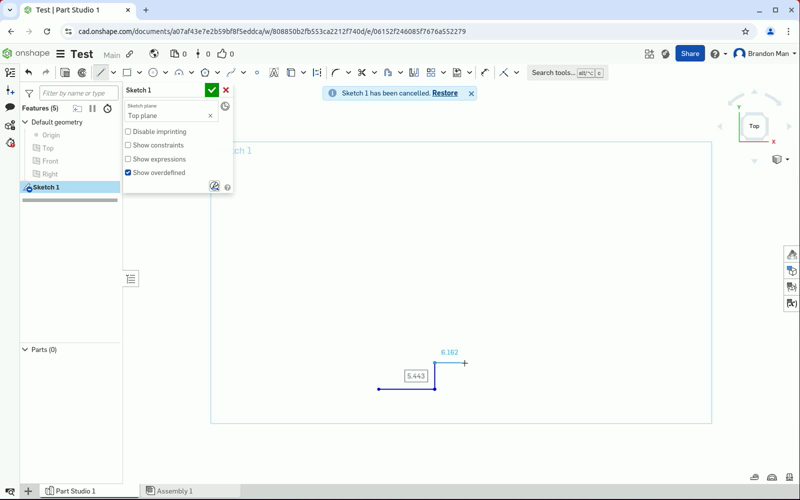
mouse_move(484, 362)
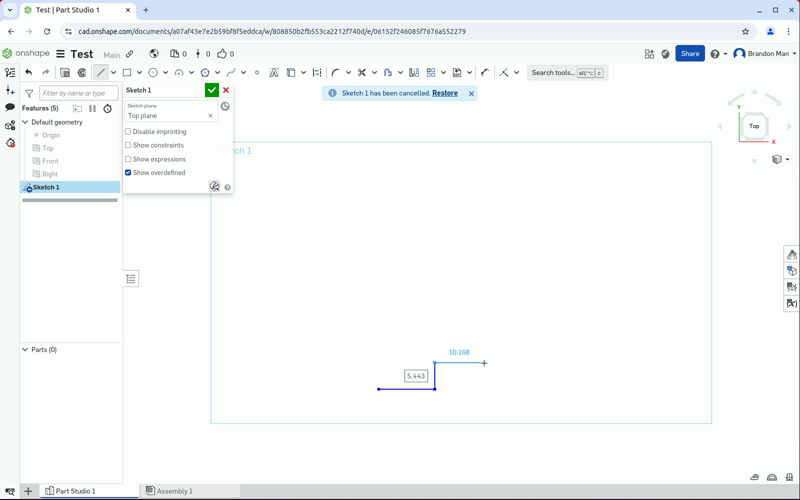
click(484, 362)
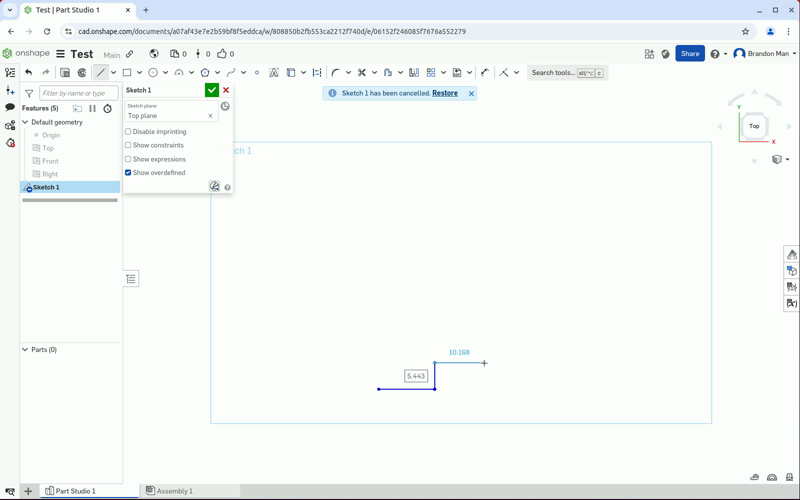
key_up(shift)
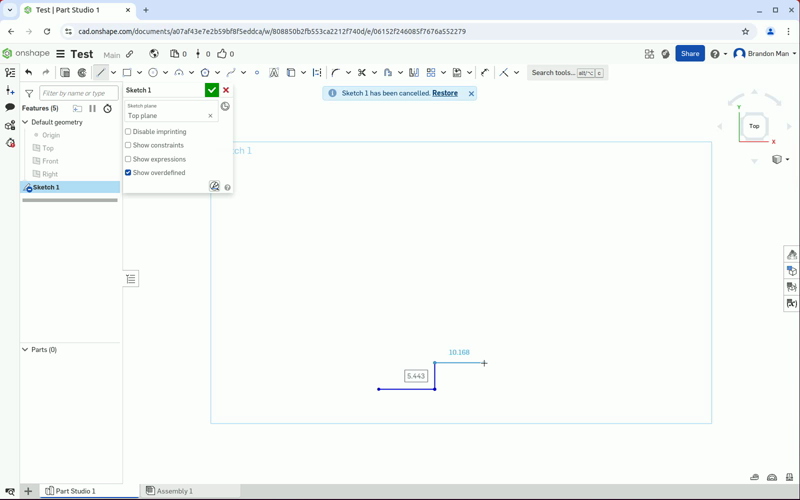
key_down(shift)
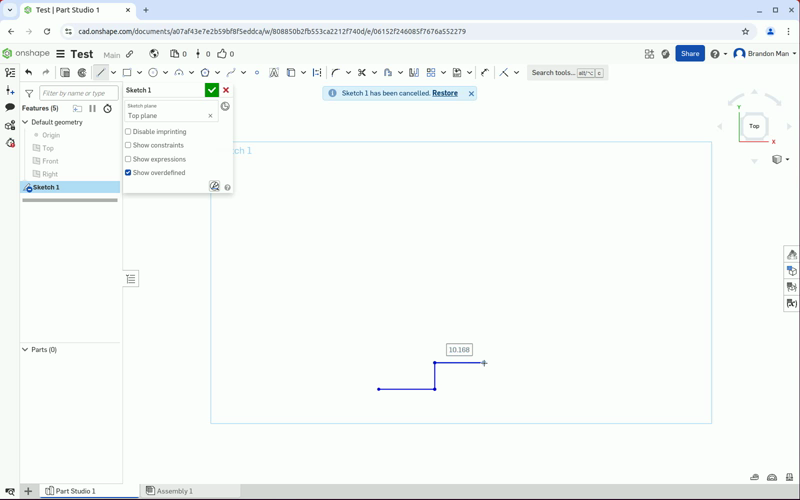
mouse_move(514, 362)
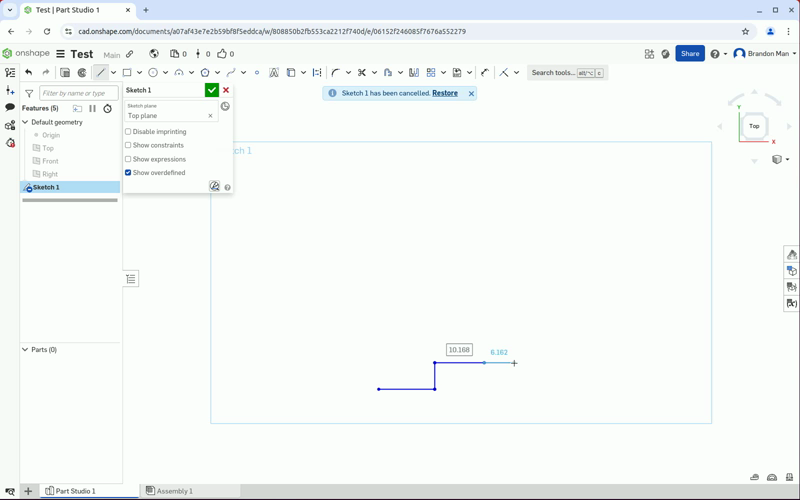
mouse_move(484, 389)
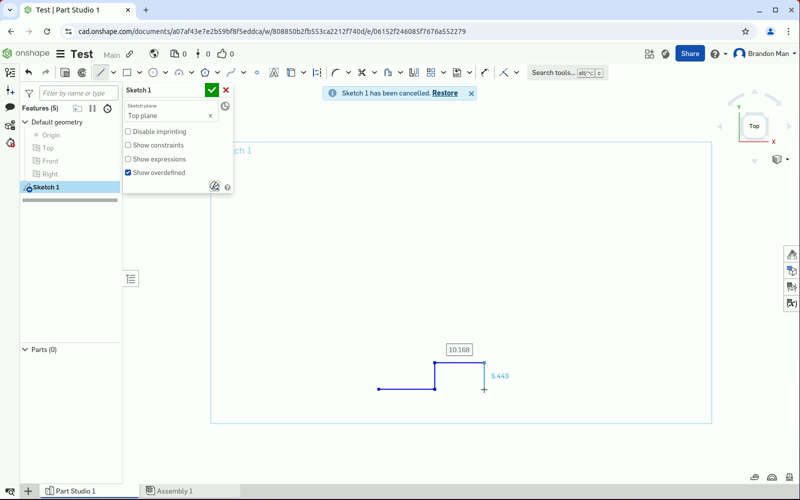
click(484, 389)
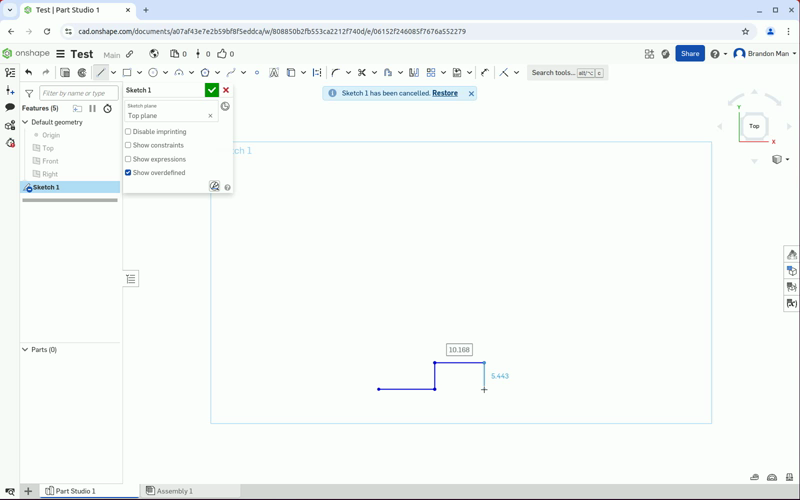
key_up(shift)
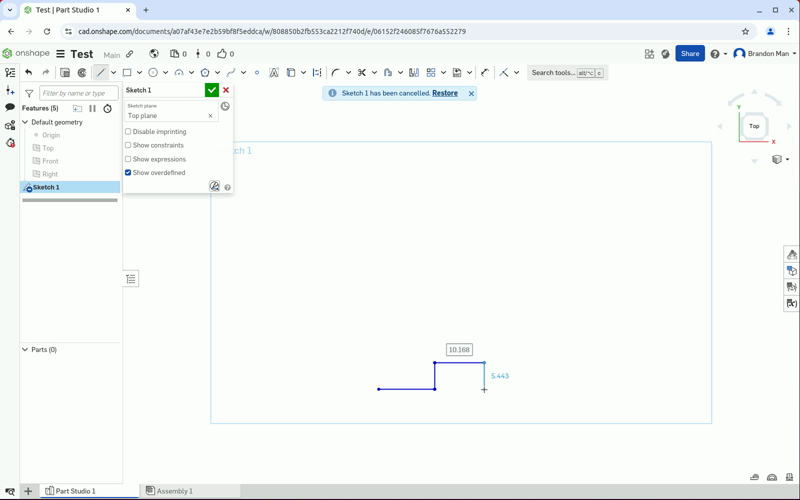
key_down(shift)
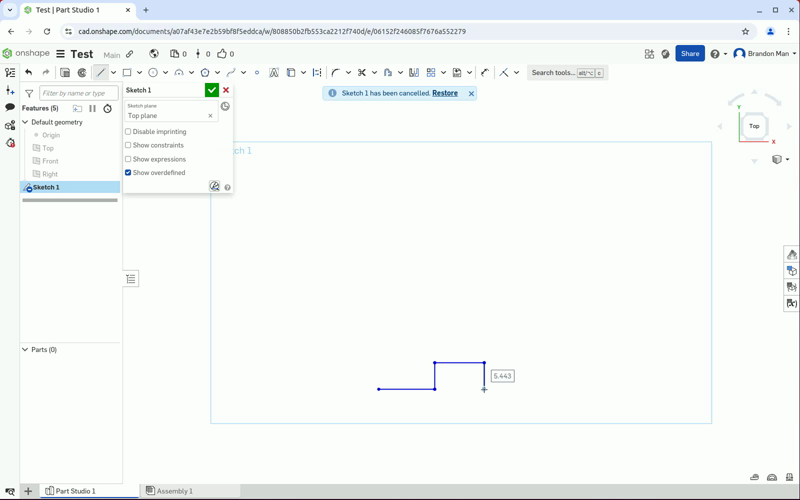
mouse_move(514, 389)
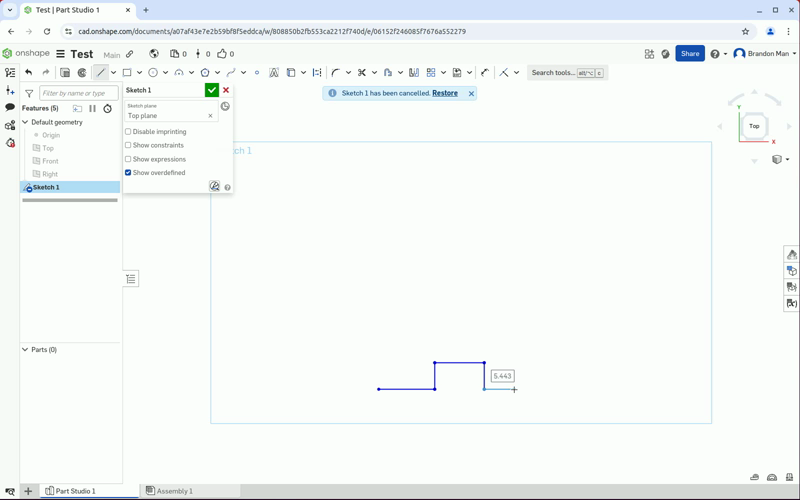
mouse_move(540, 389)
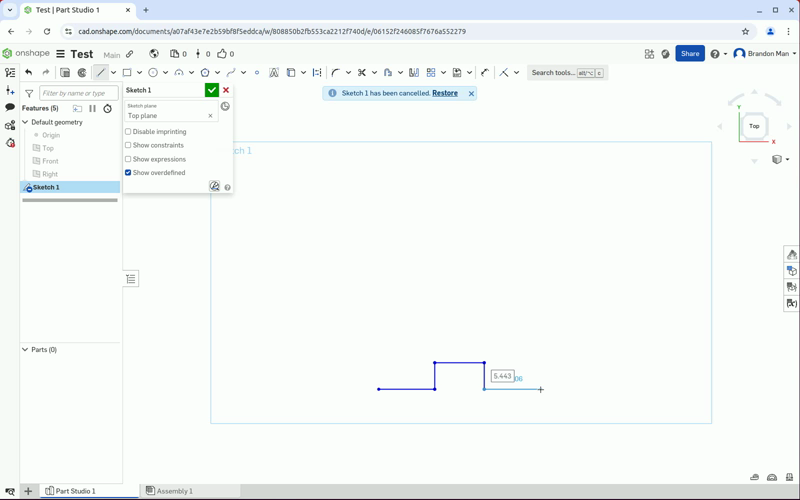
click(540, 389)
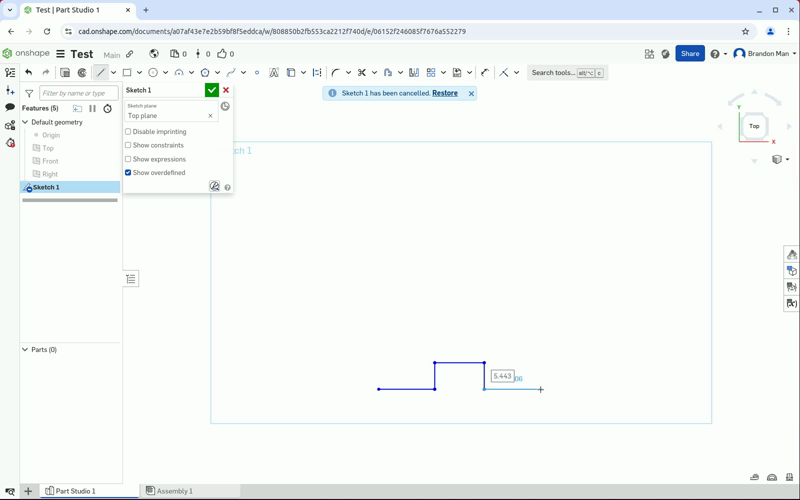
key_up(shift)
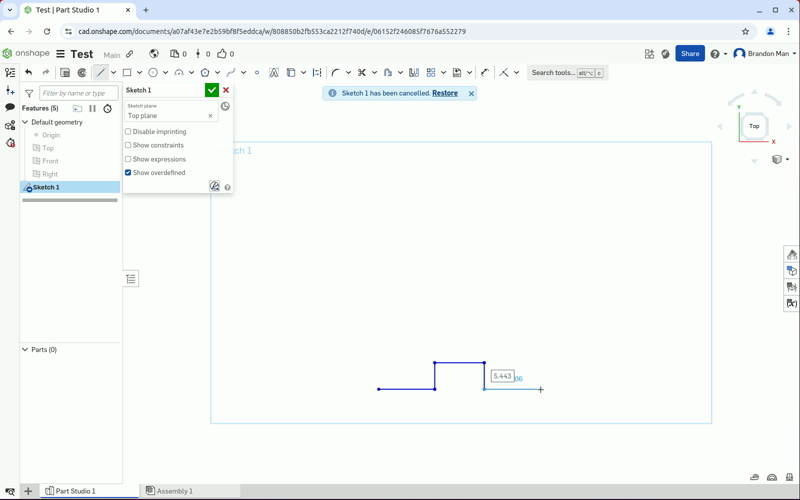
key_down(shift)
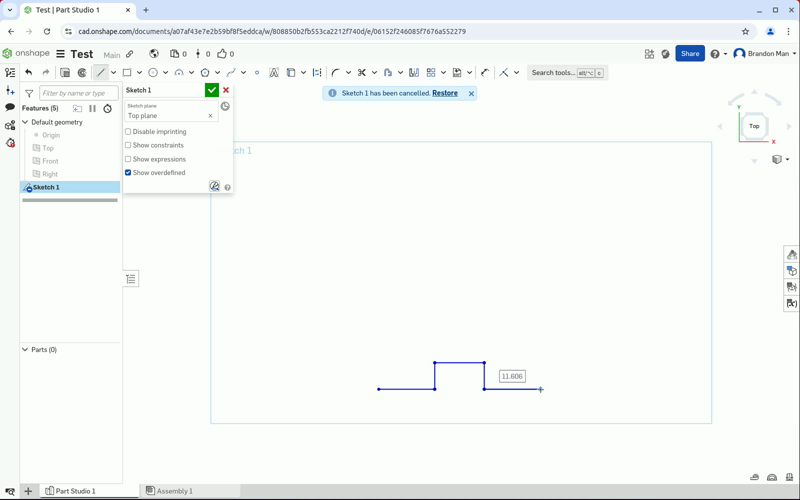
mouse_move(540, 176)
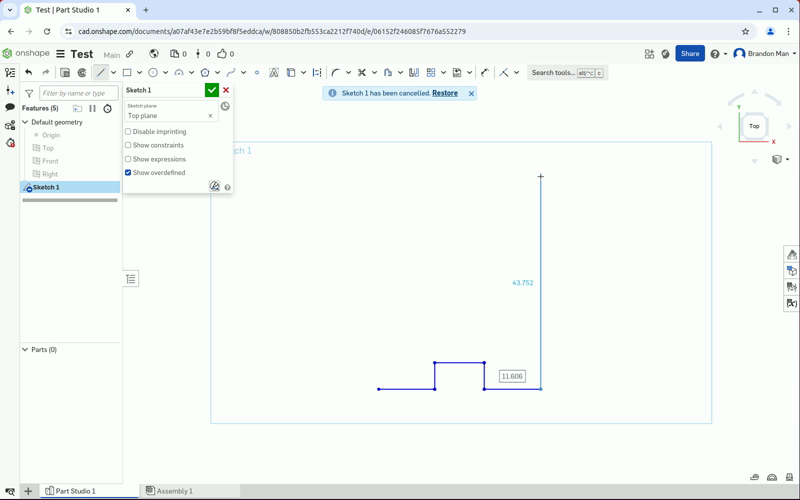
click(540, 176)
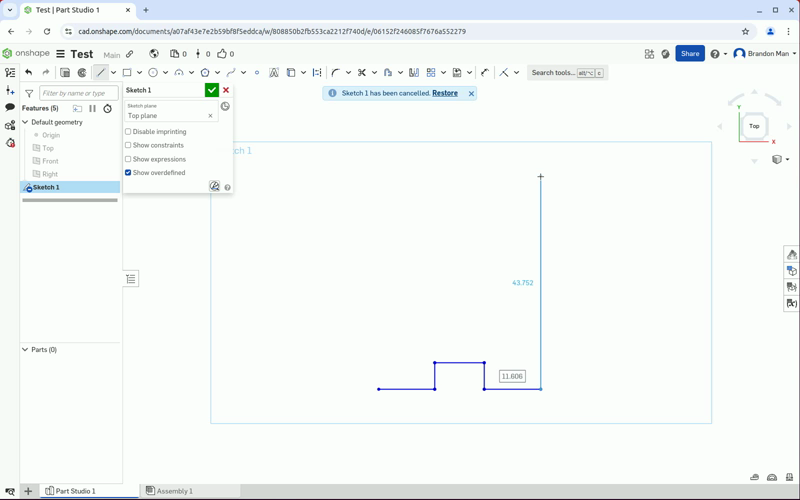
key_up(shift)
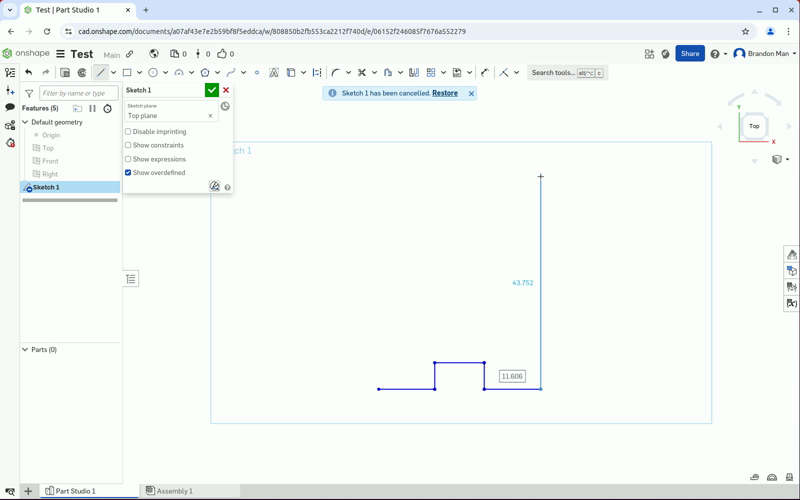
key_down(shift)
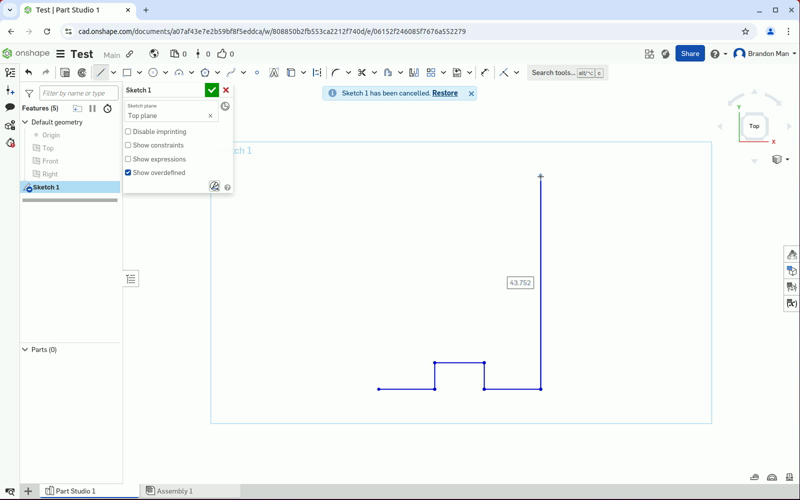
mouse_move(570, 176)
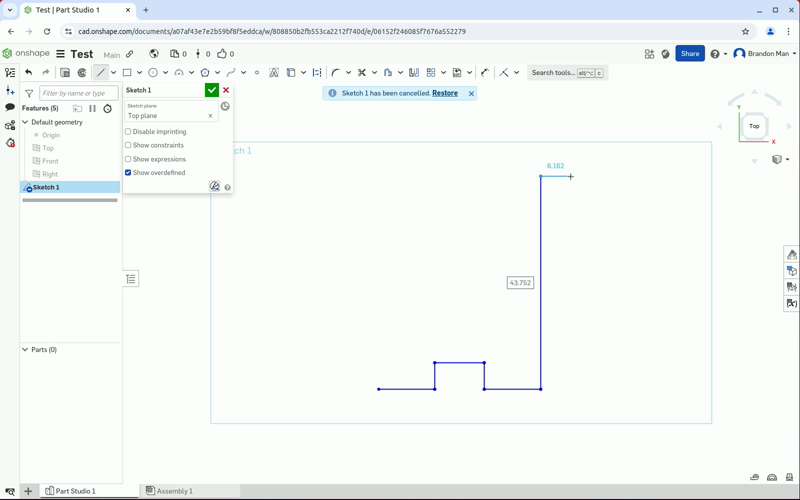
mouse_move(484, 176)
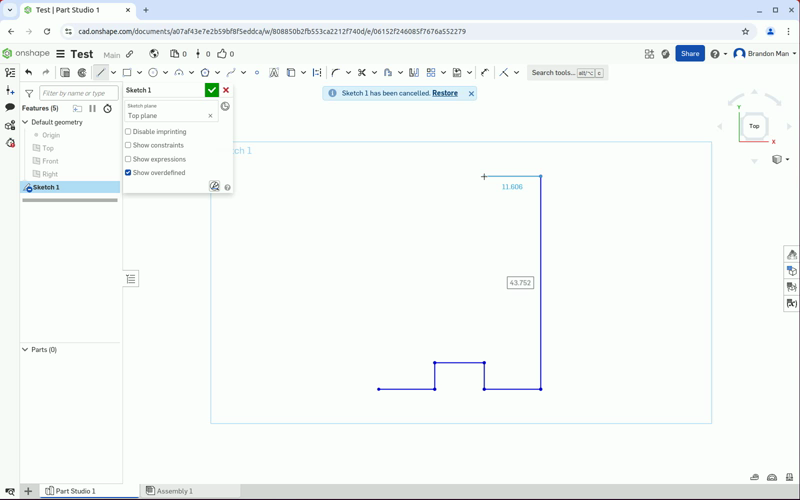
click(484, 176)
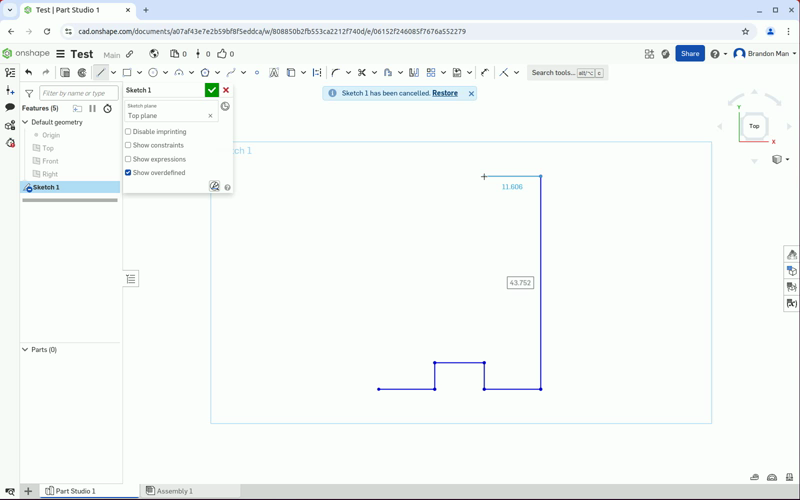
key_up(shift)
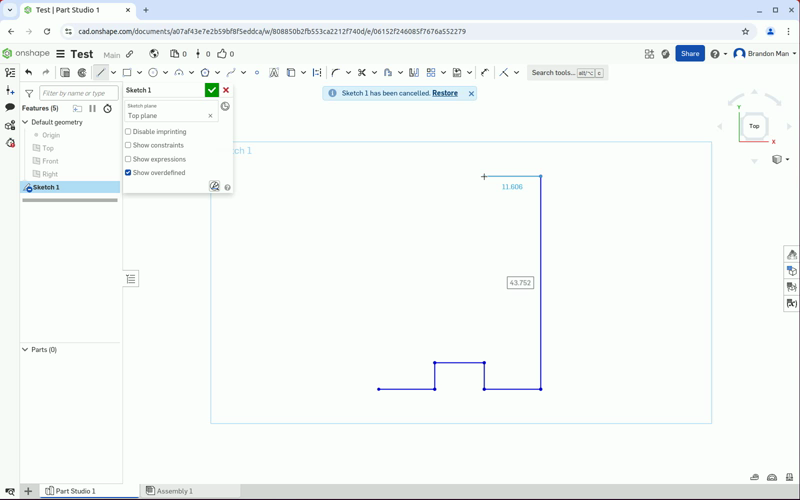
key_down(shift)
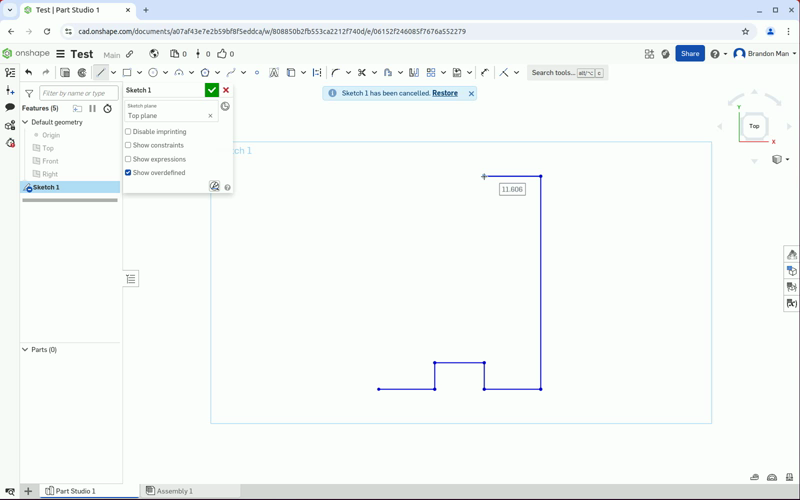
mouse_move(514, 176)
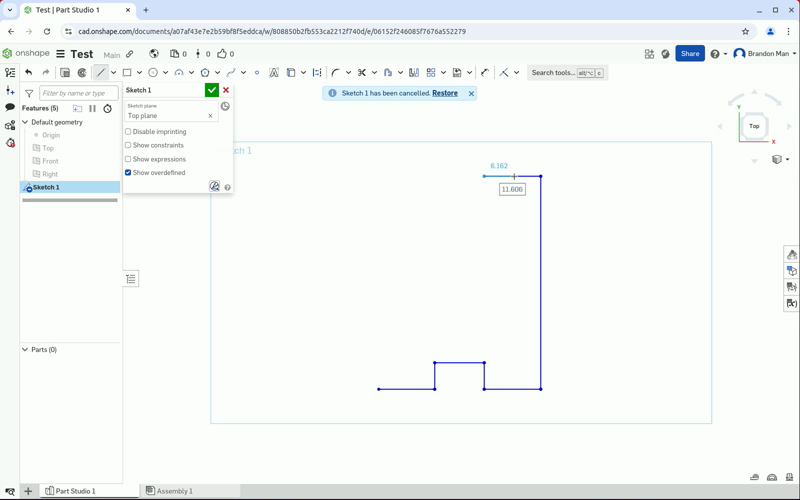
mouse_move(484, 205)
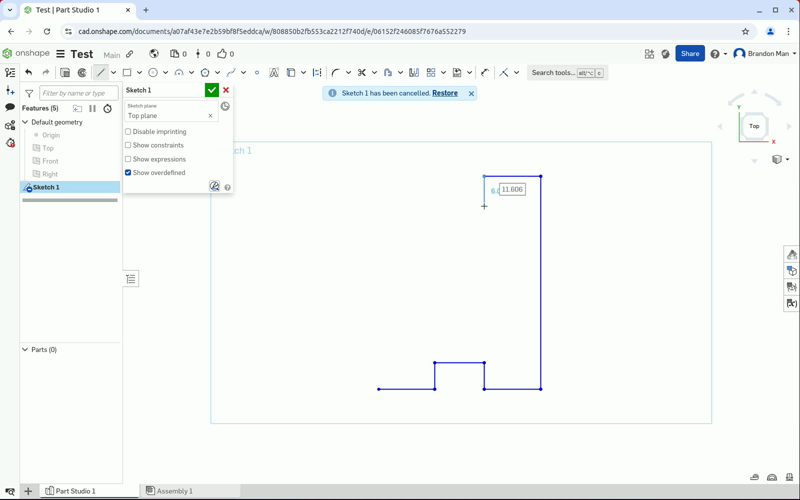
click(484, 205)
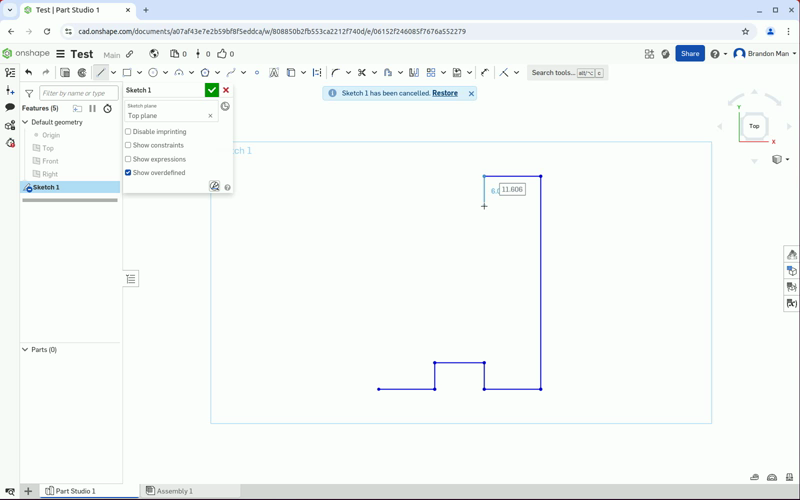
key_up(shift)
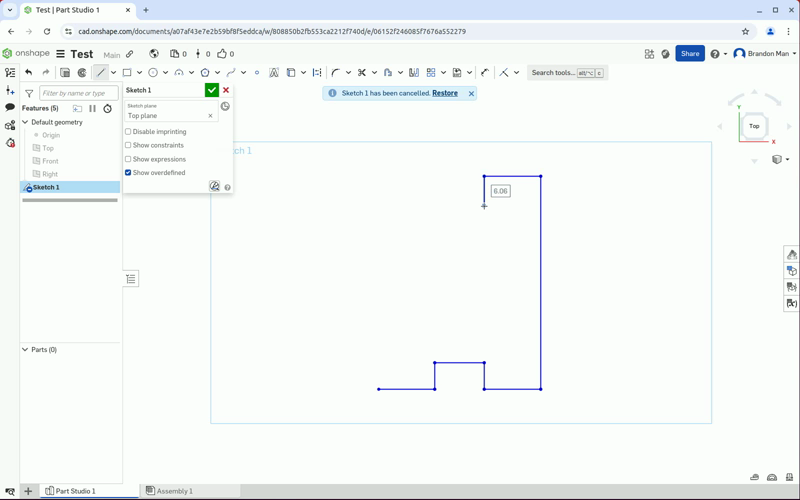
key_down(shift)
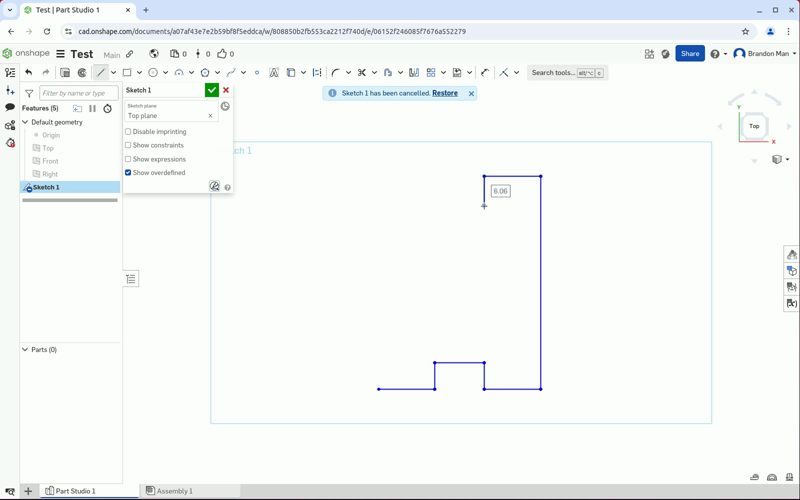
mouse_move(514, 205)
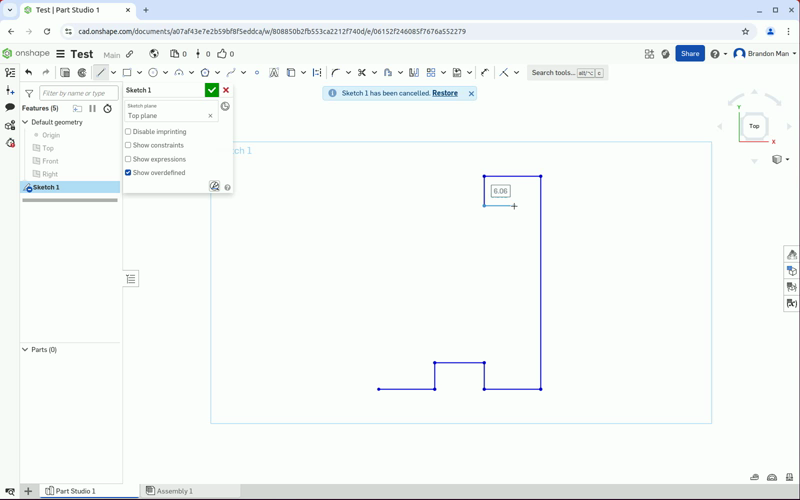
mouse_move(434, 205)
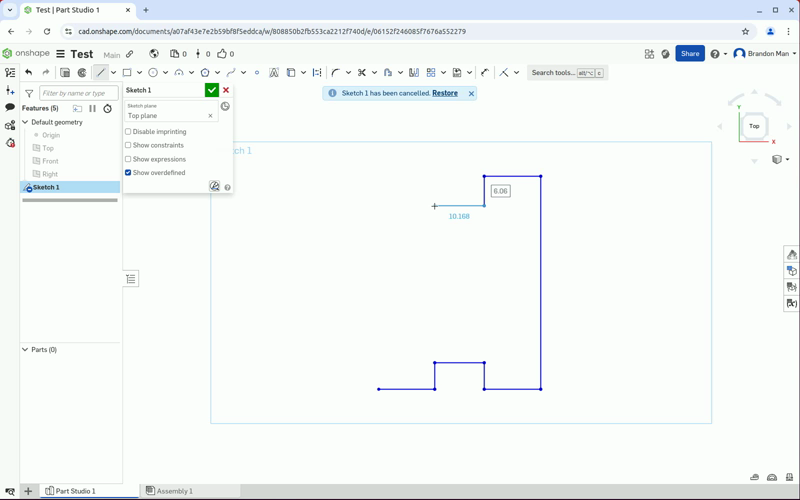
click(434, 205)
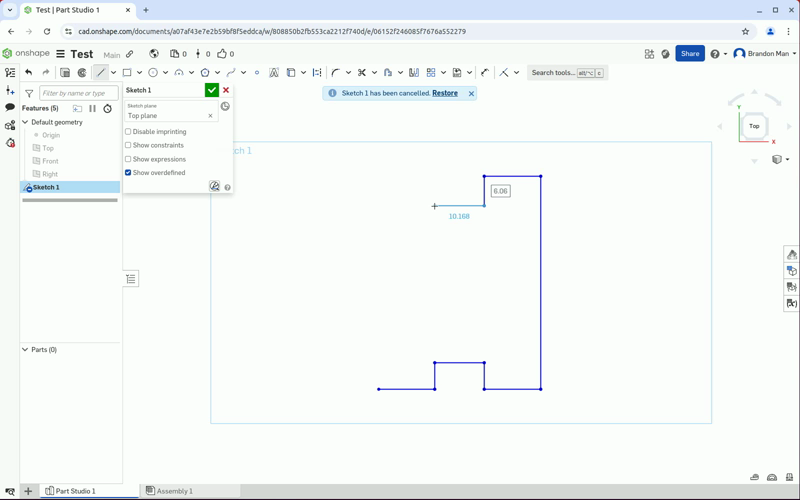
key_up(shift)
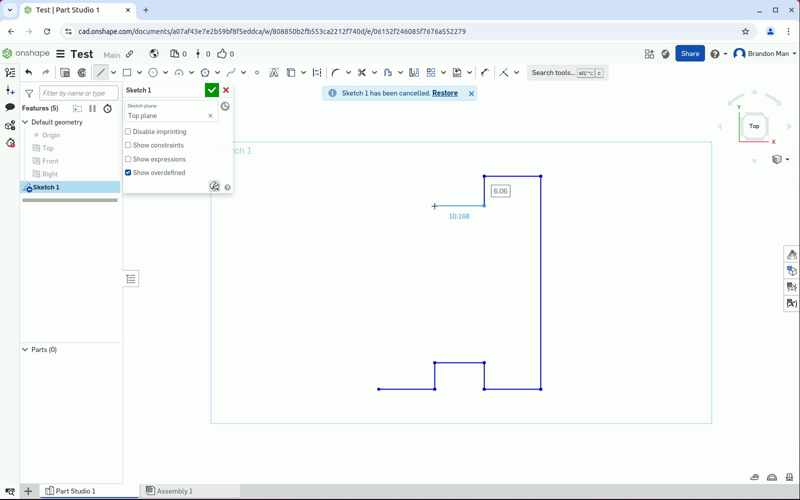
key_down(shift)
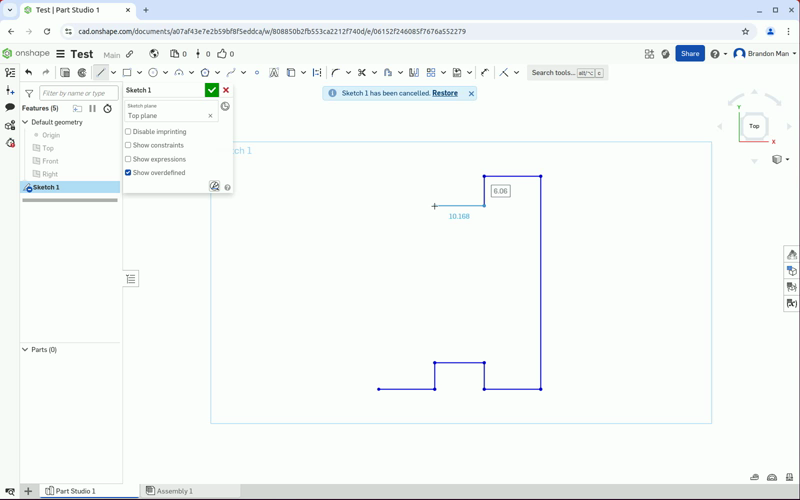
mouse_move(464, 205)
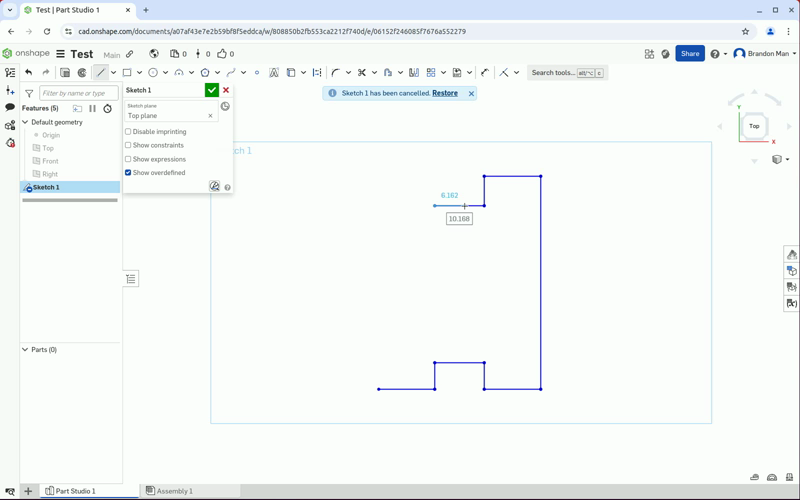
mouse_move(434, 176)
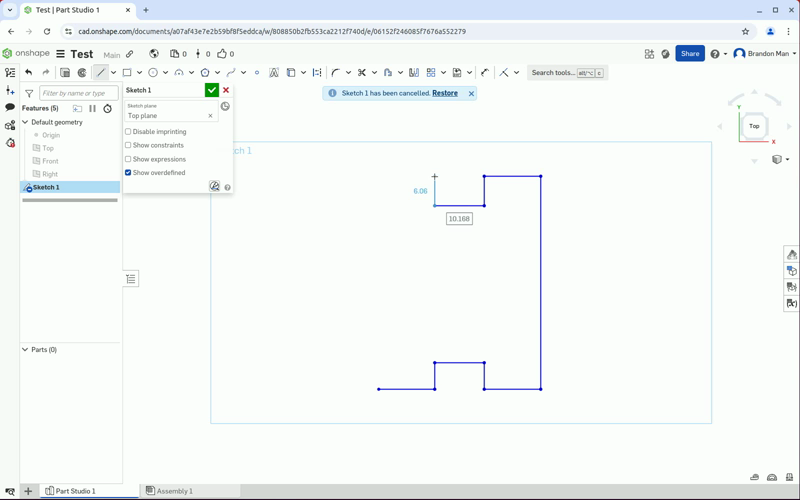
click(434, 176)
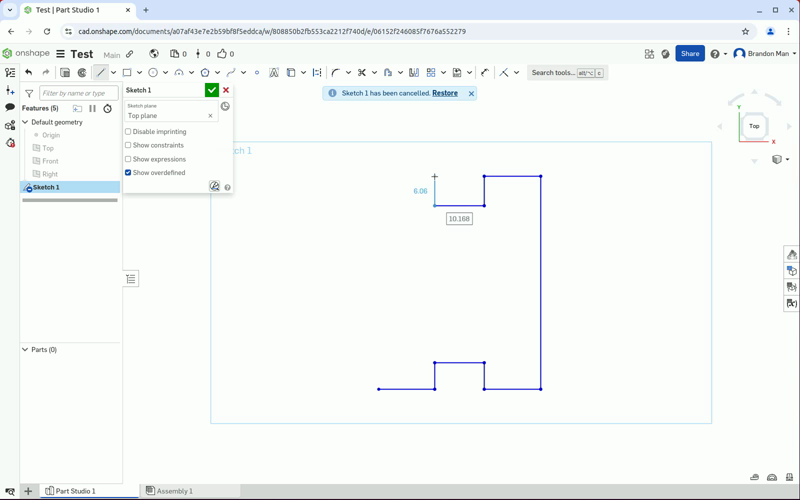
key_up(shift)
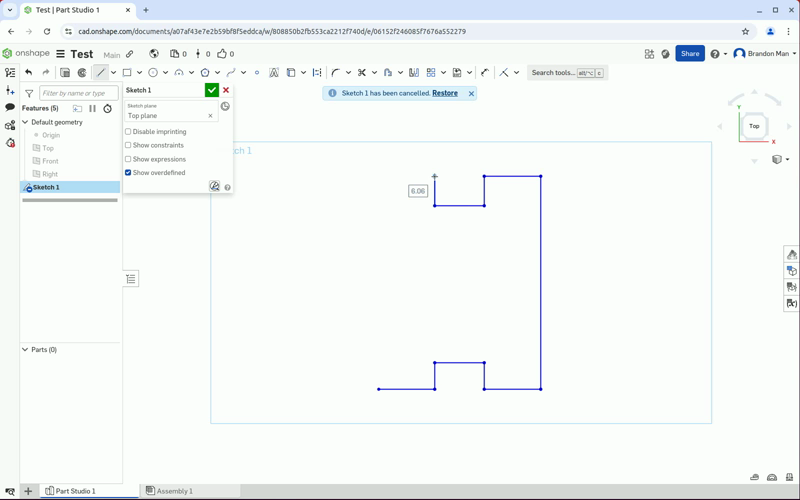
key_down(shift)
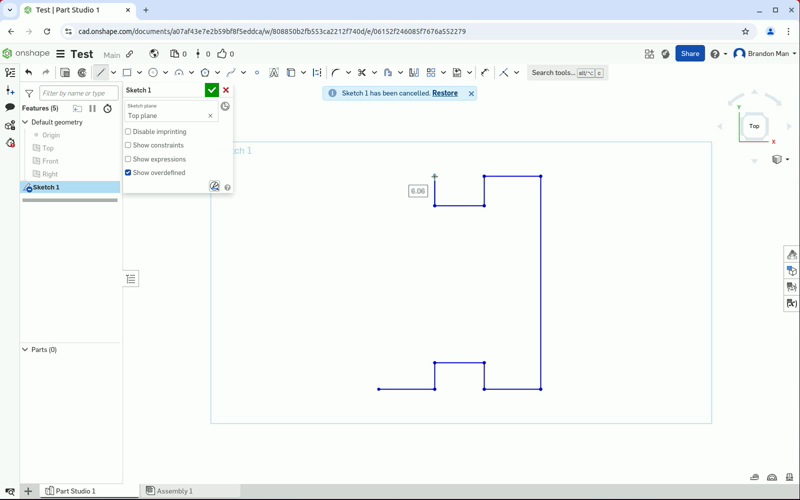
mouse_move(464, 176)
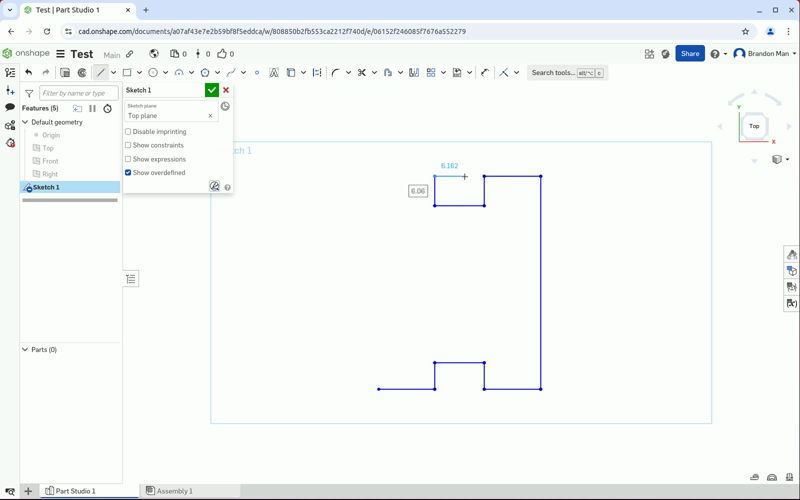
mouse_move(378, 176)
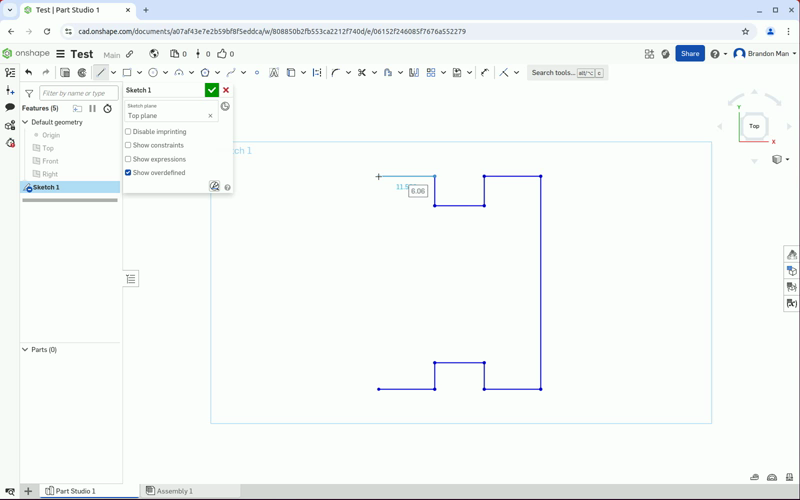
click(378, 176)
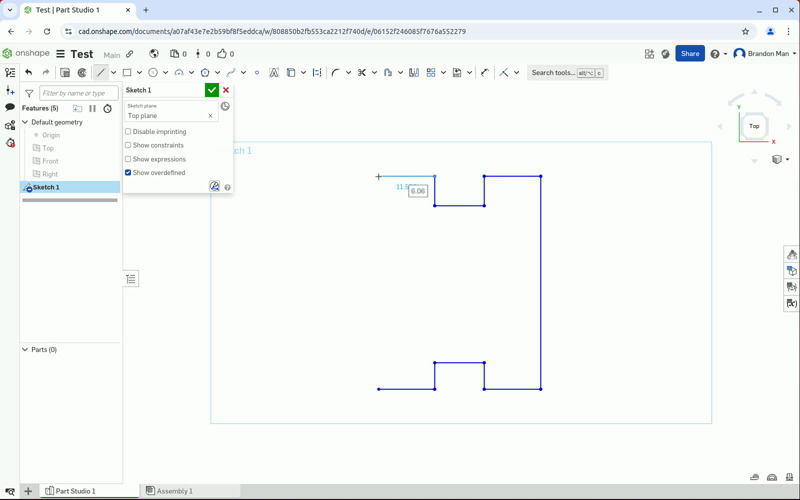
key_up(shift)
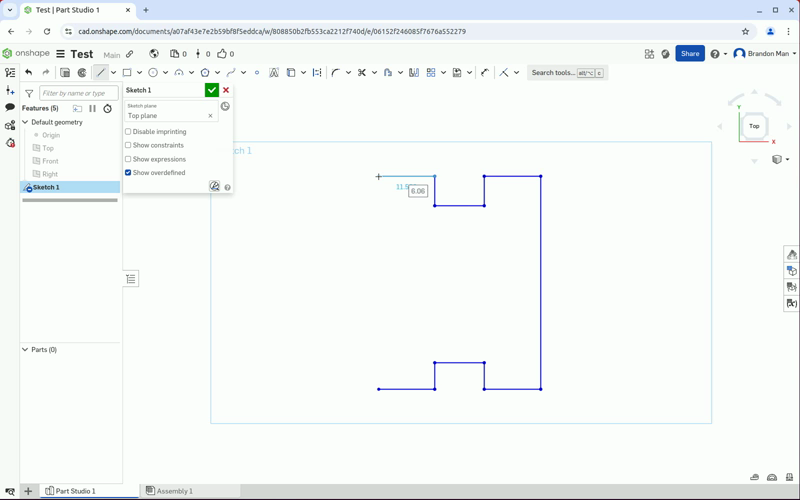
key_down(shift)
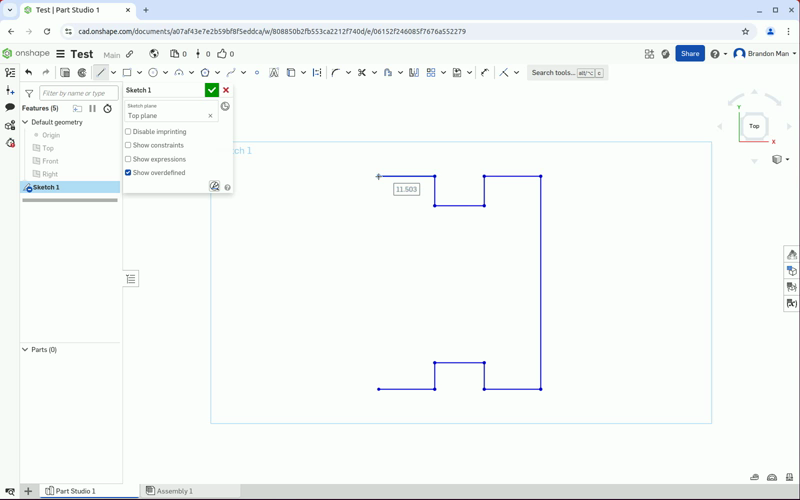
mouse_move(378, 389)
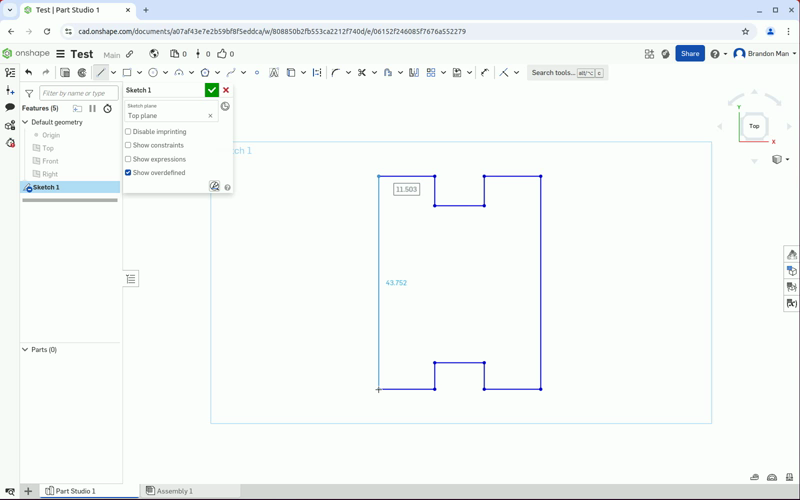
key_up(shift)
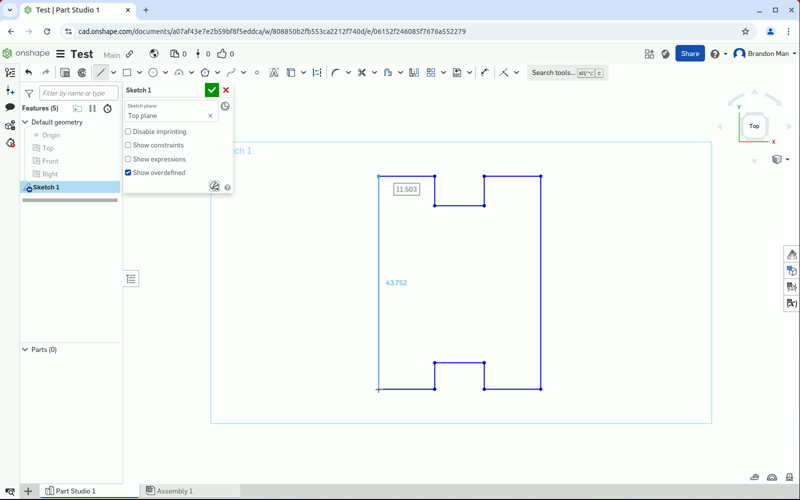
click(378, 389)
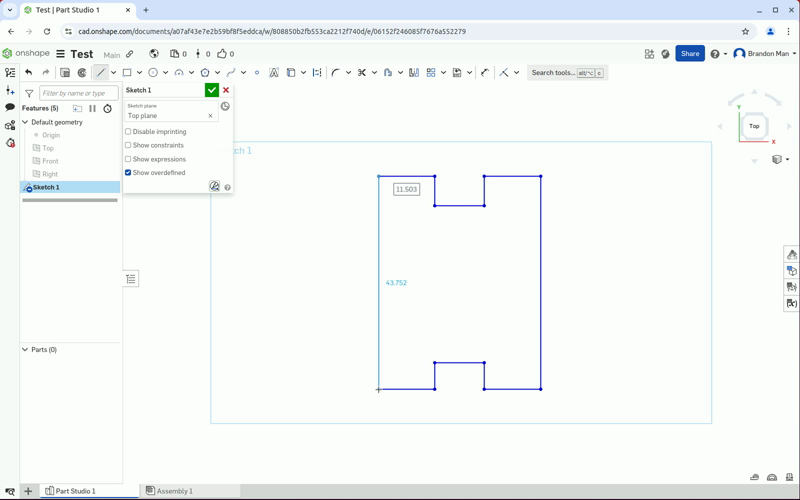
key(esc)
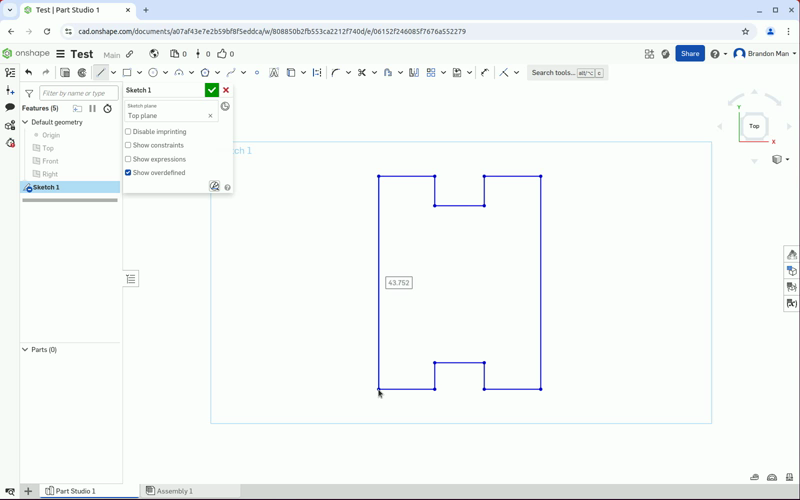
mouse_move(409, 226)
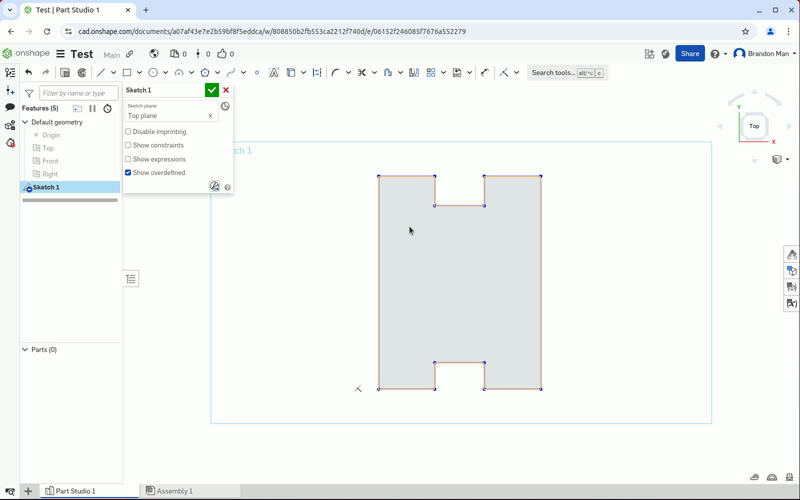
click(409, 226)
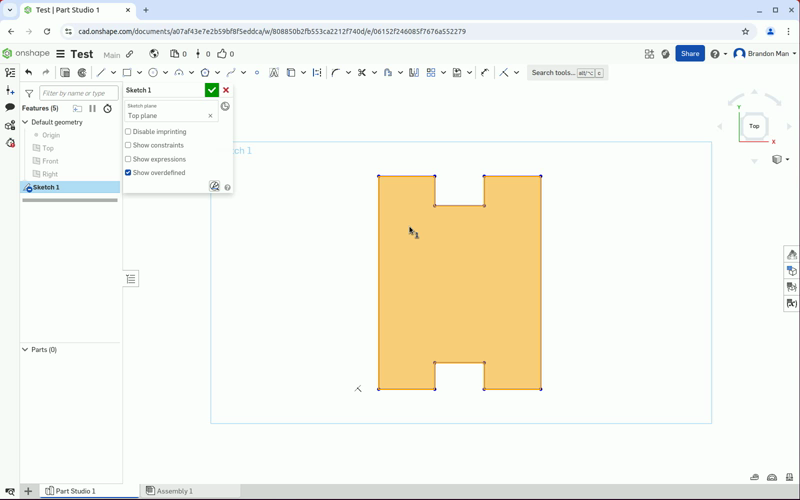
mouse_move(73, 352)
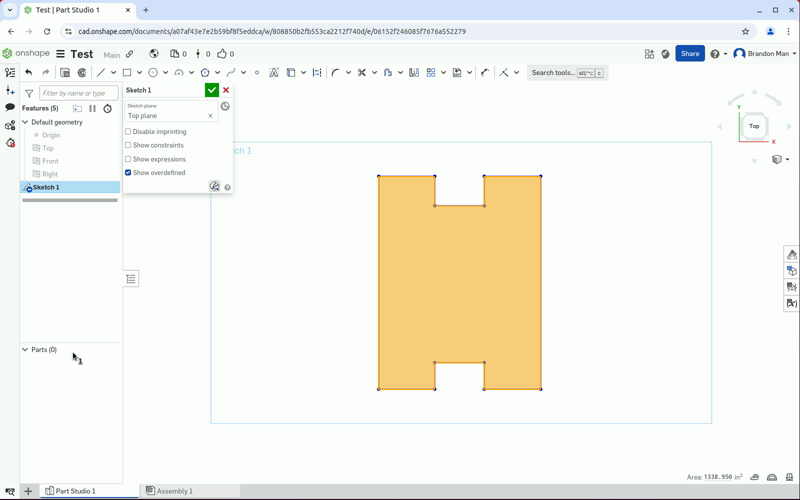
key(shift+y)
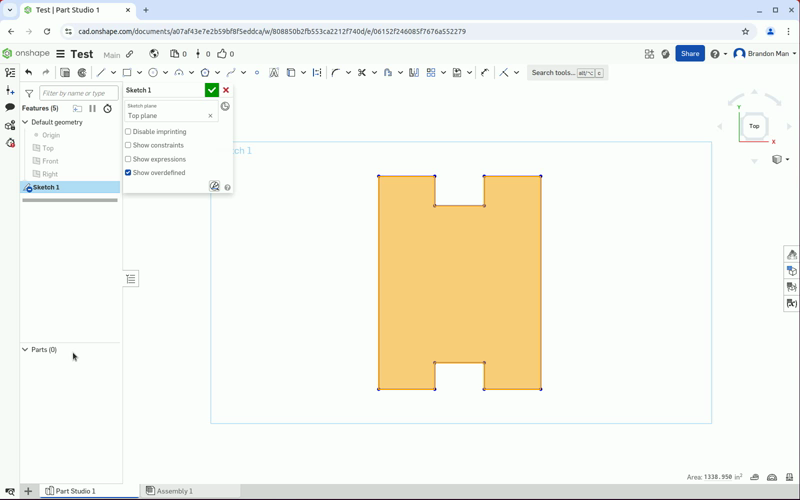
key(shift+e)
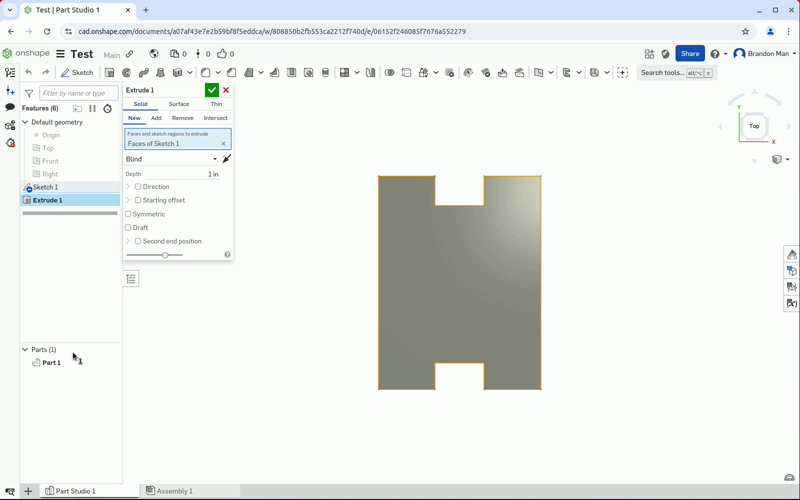
mouse_move(143, 106)
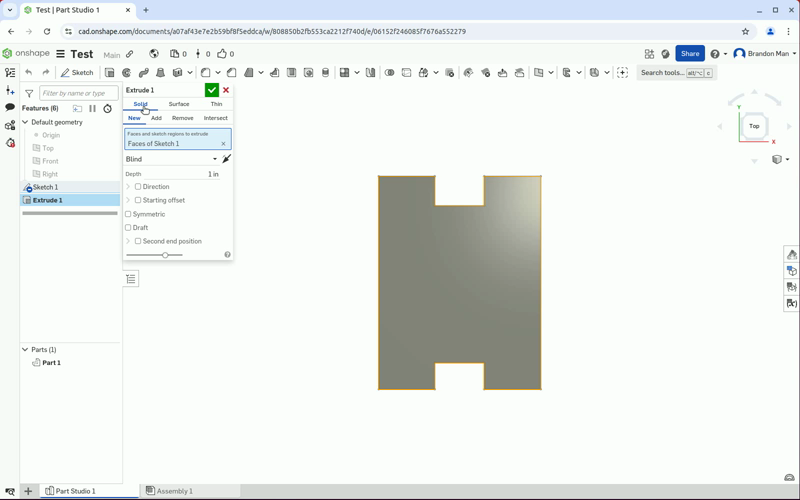
click(143, 106)
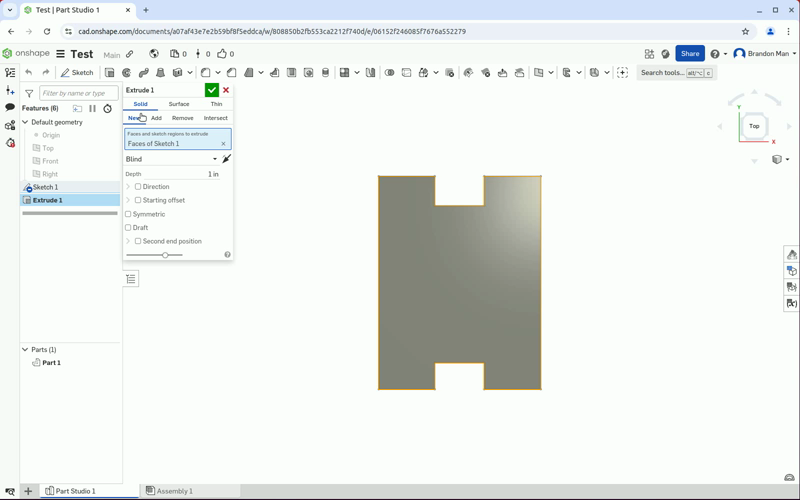
mouse_move(137, 120)
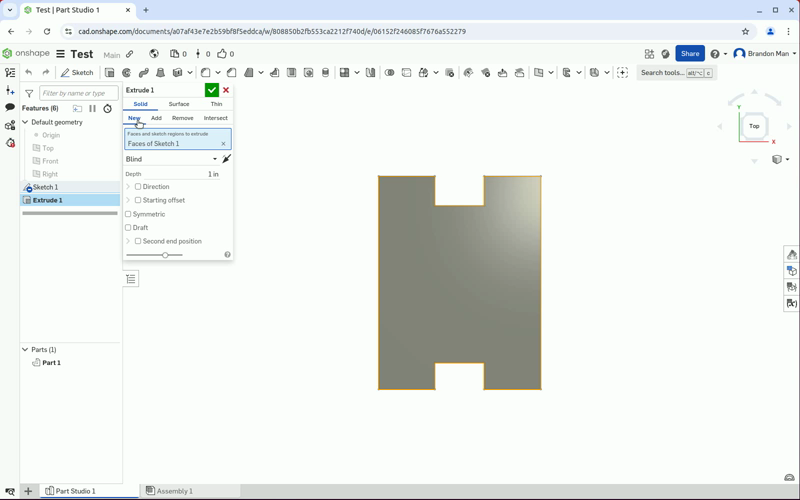
click(137, 120)
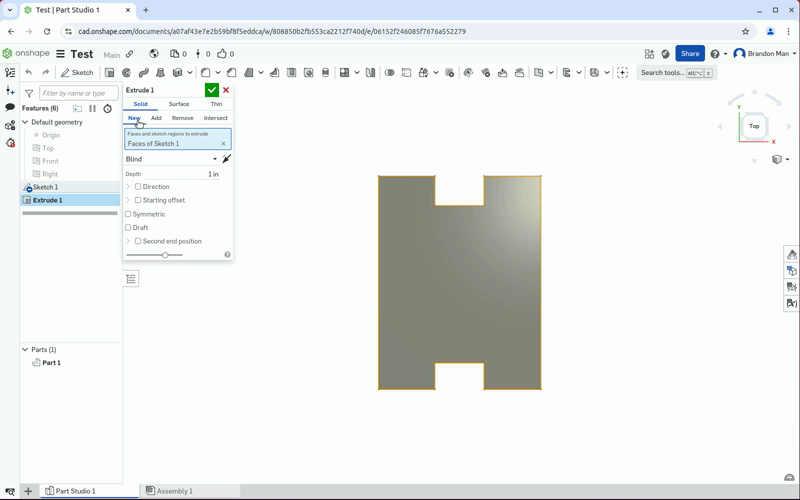
key(tab, 4)
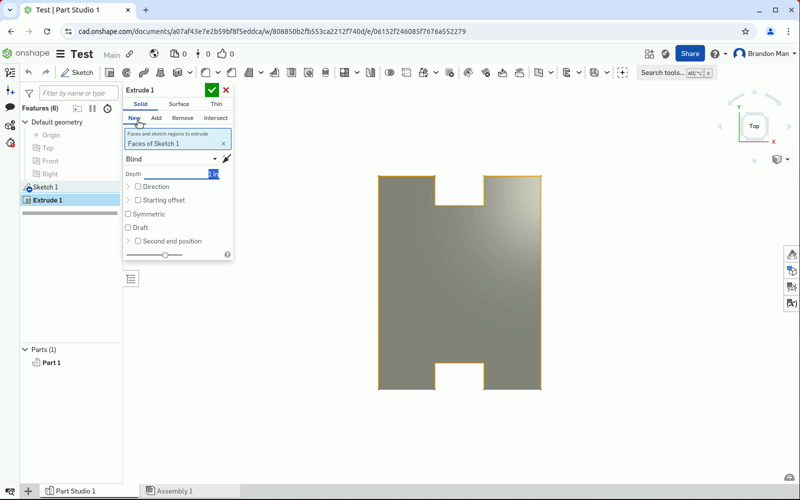
text(10.11)
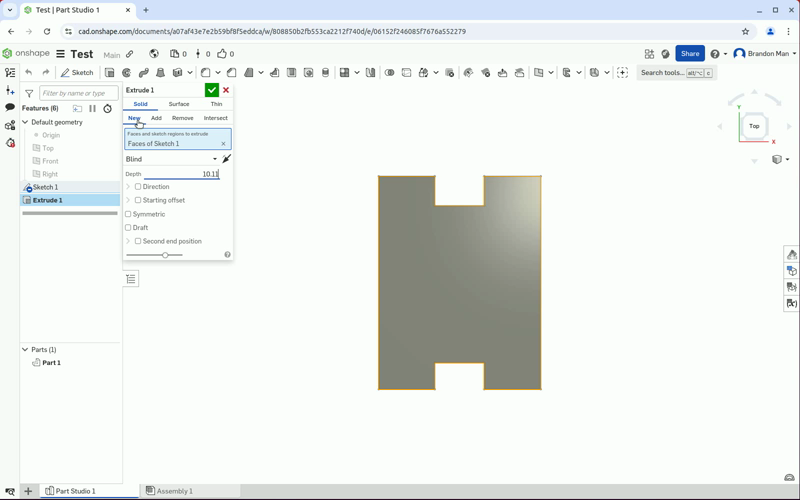
key(enter)
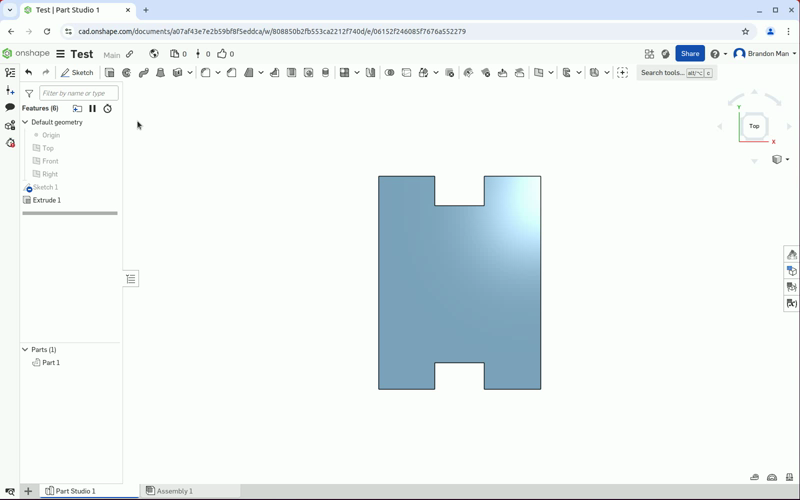
key(shift+h)
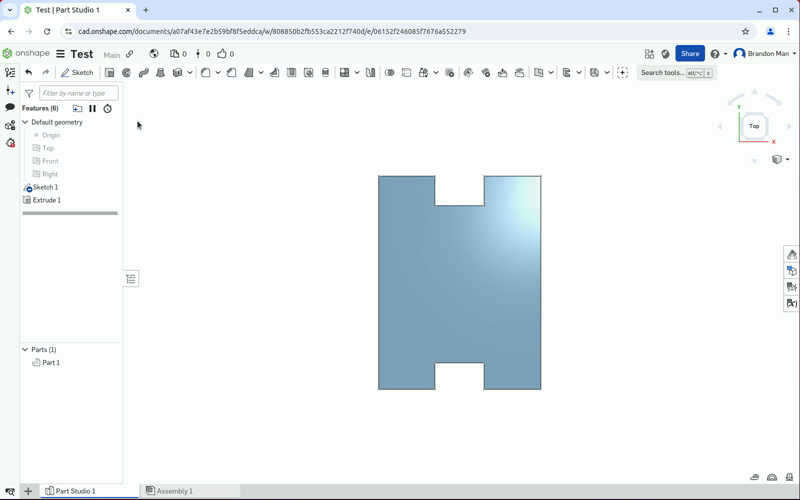
key(shift+h)
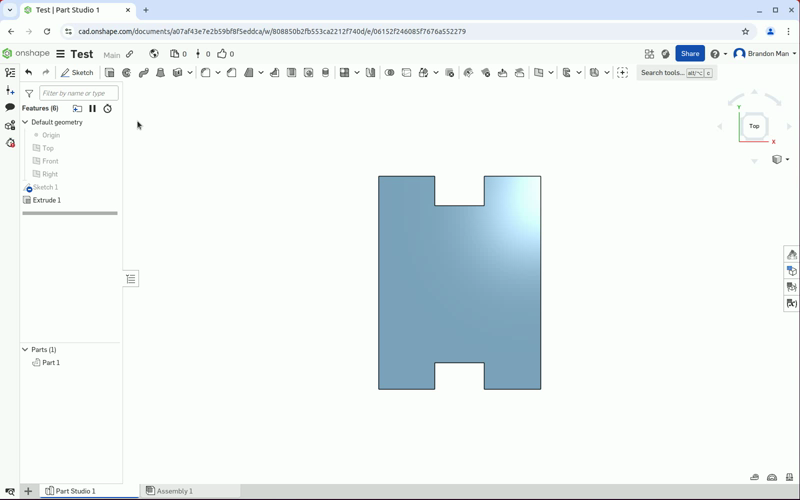
mouse_move(73, 189)
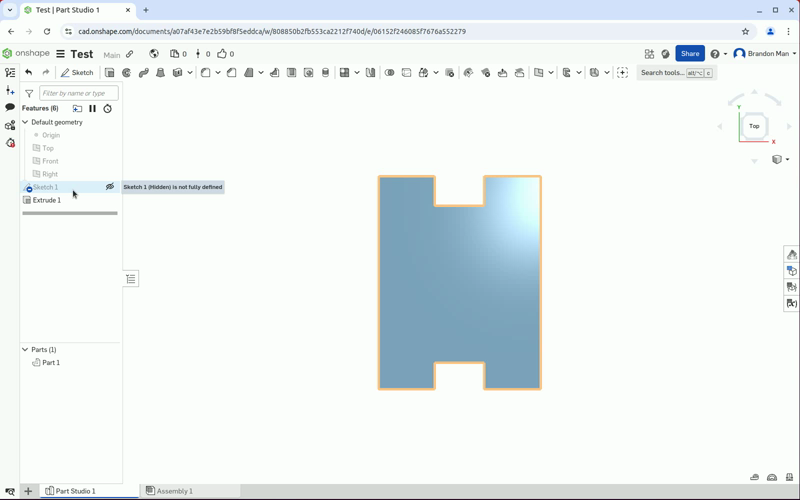
click(73, 189)
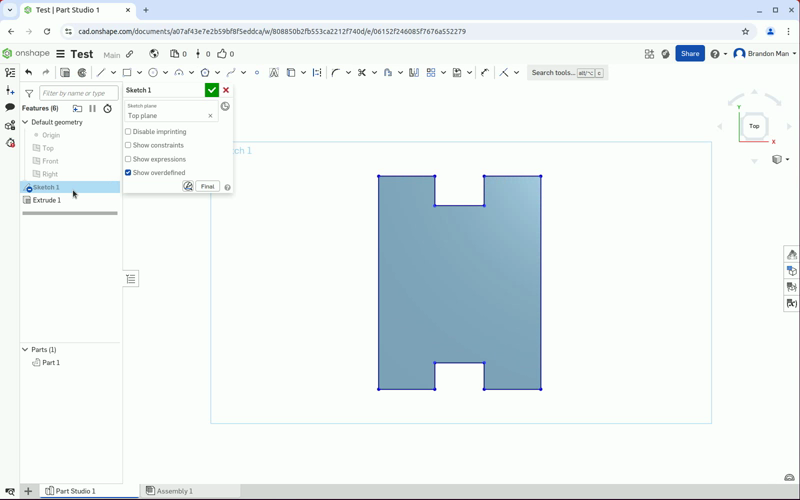
mouse_move(229, 92)
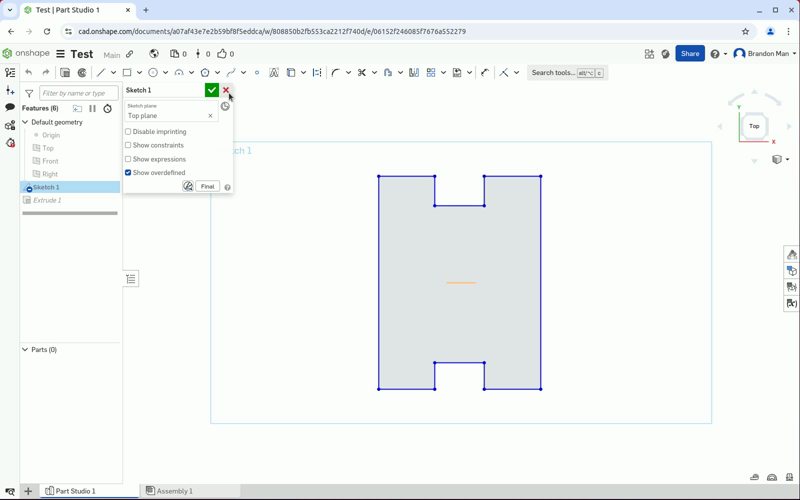
click(229, 92)
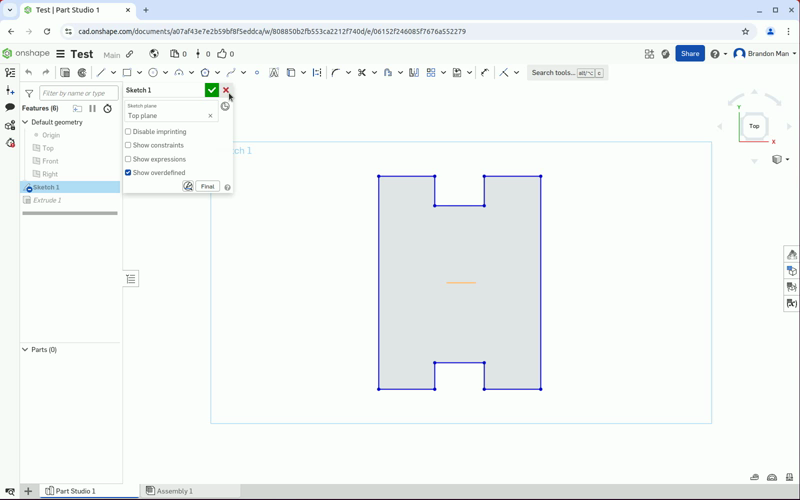
key(shift+s)
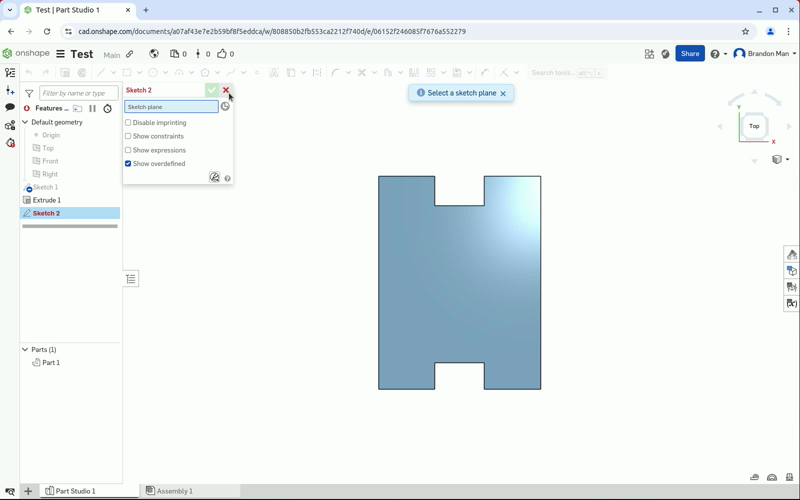
mouse_move(73, 150)
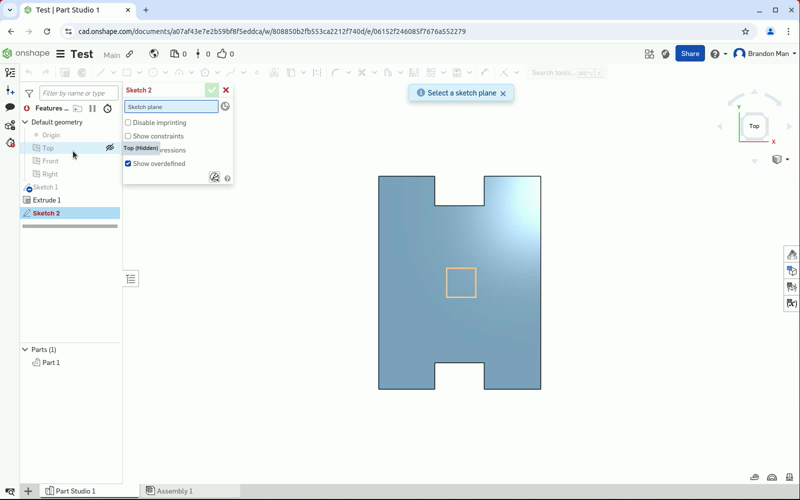
click(73, 150)
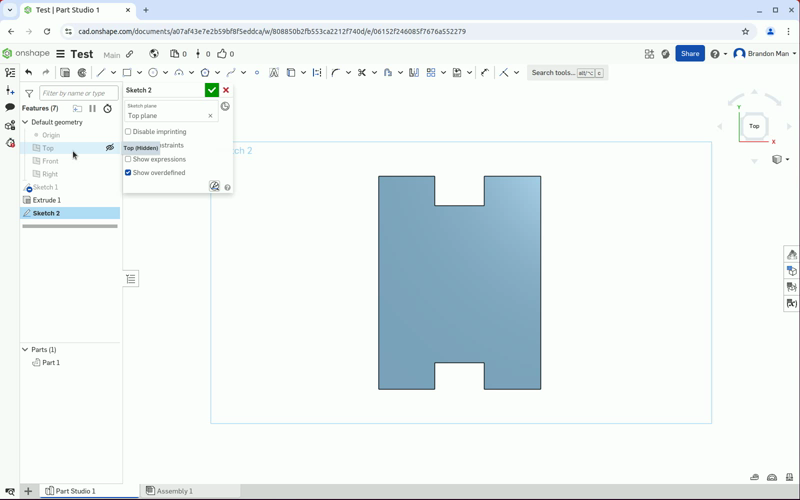
mouse_move(73, 352)
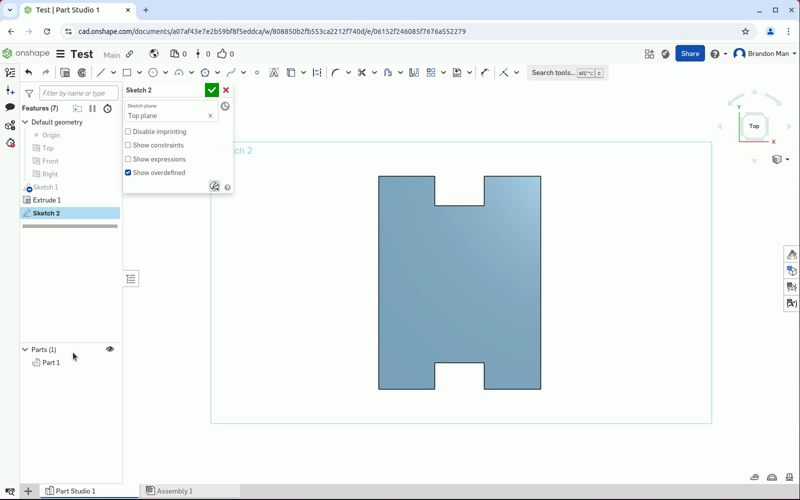
key(y)
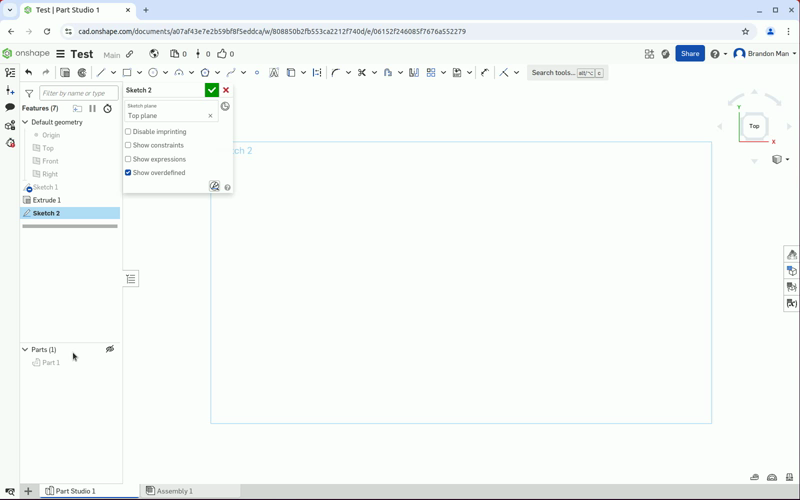
key(l)
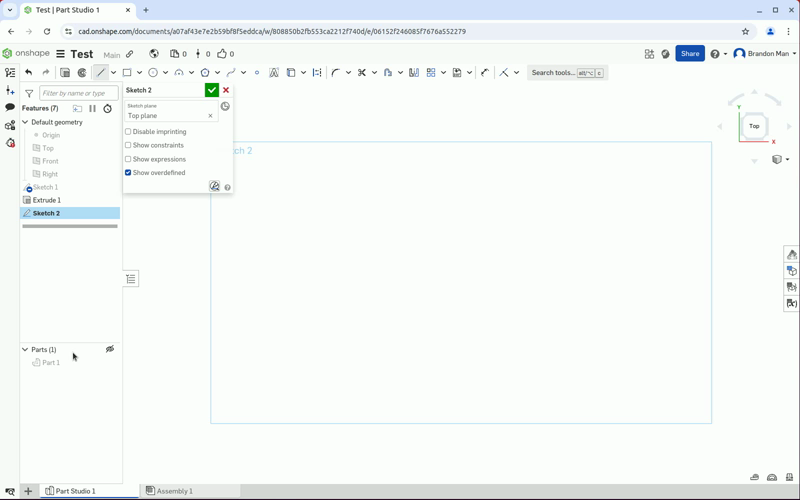
key_down(shift)
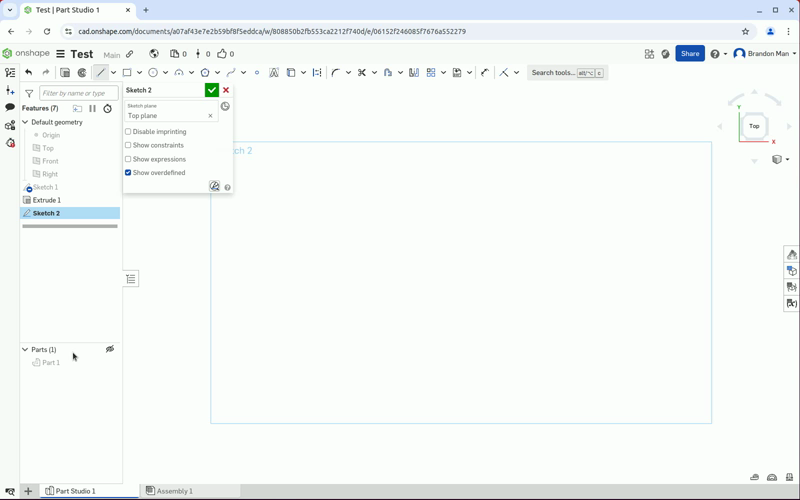
mouse_move(378, 326)
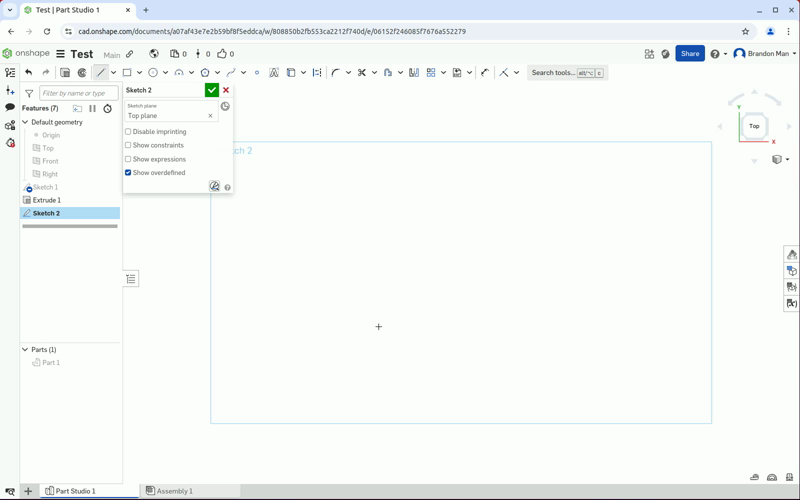
click(378, 326)
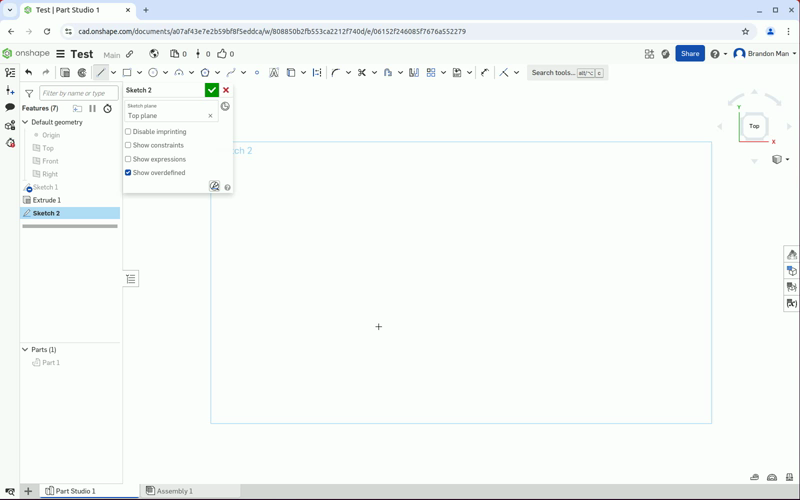
key_up(shift)
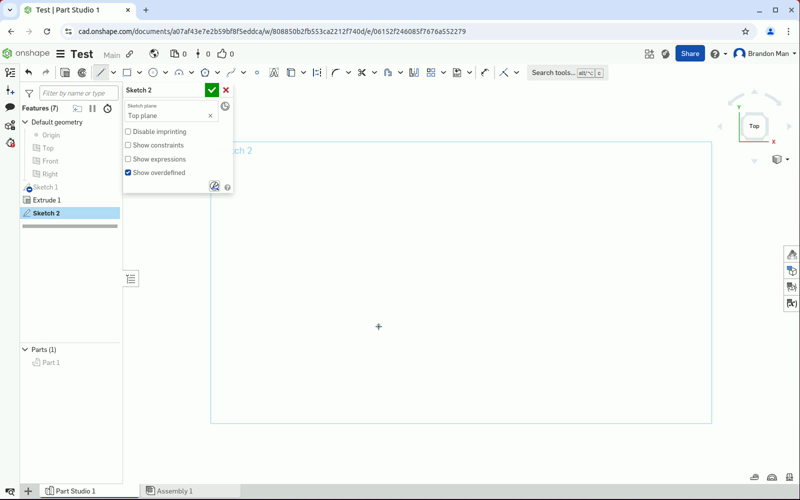
key_down(shift)
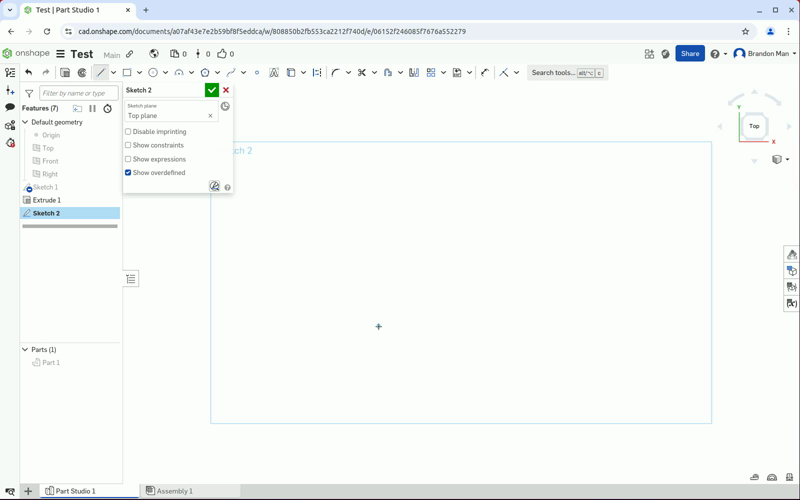
mouse_move(541, 326)
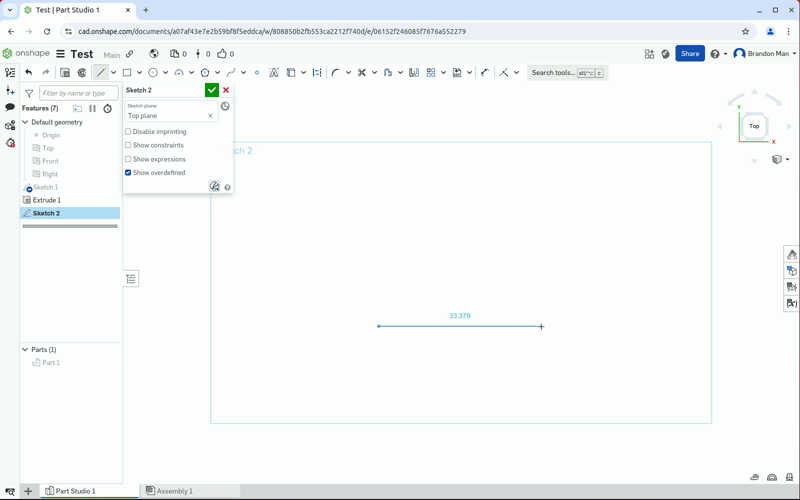
click(541, 326)
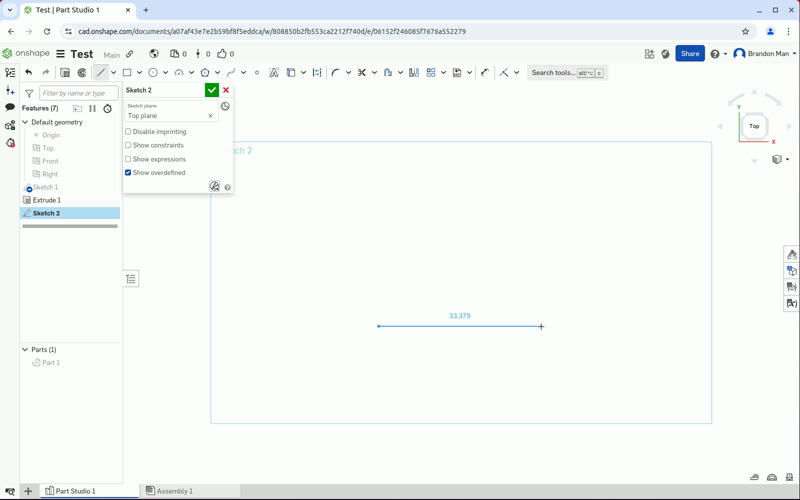
key_up(shift)
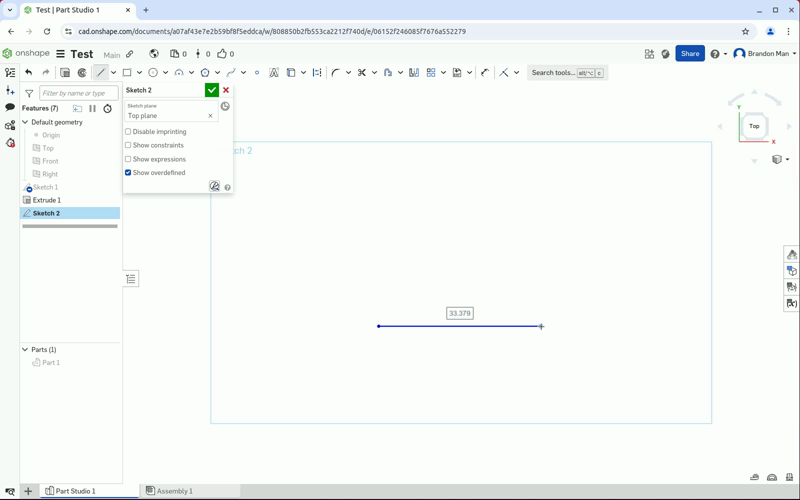
key_down(shift)
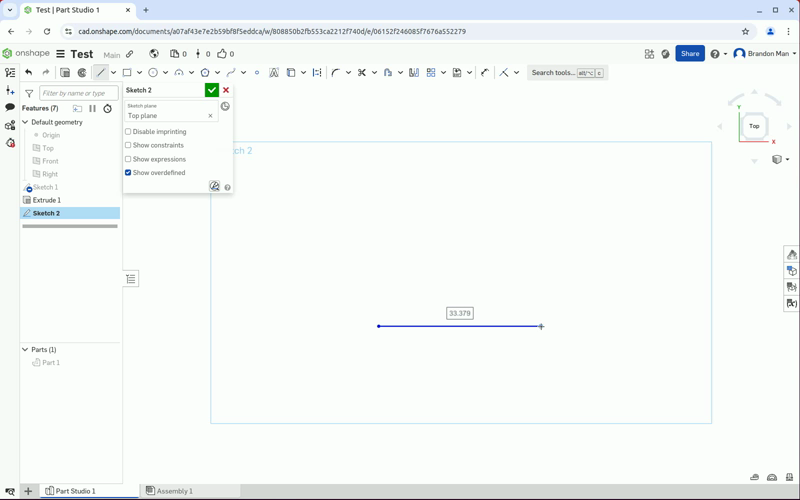
mouse_move(541, 237)
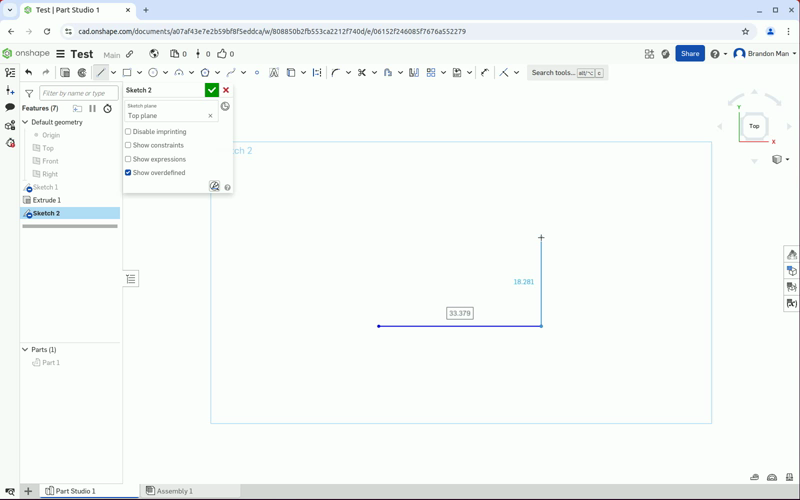
click(541, 237)
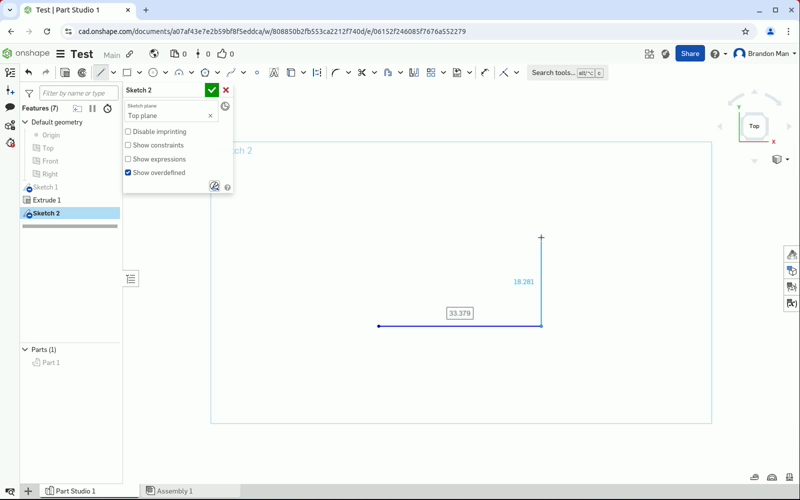
key_up(shift)
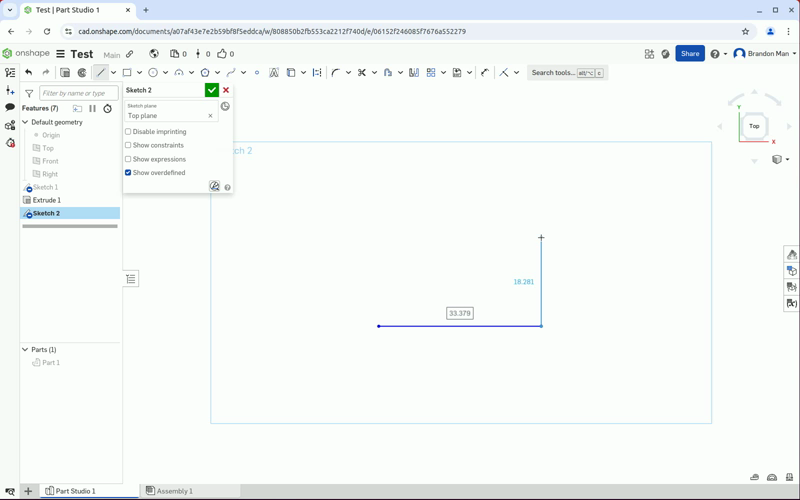
key_down(shift)
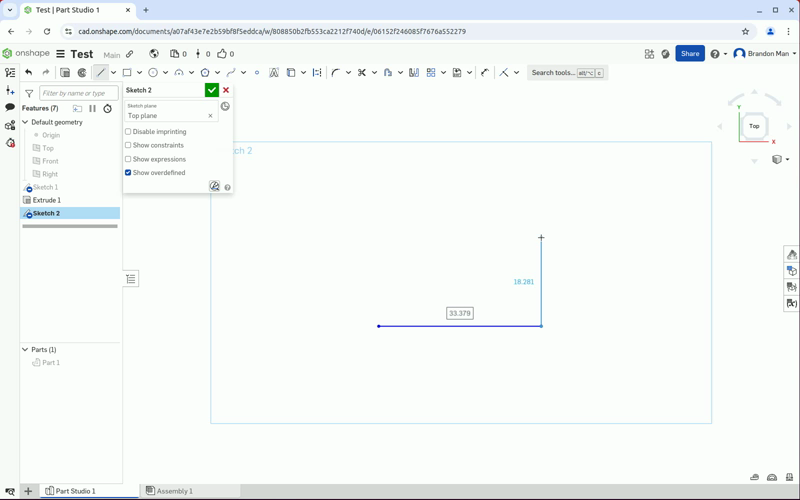
mouse_move(378, 237)
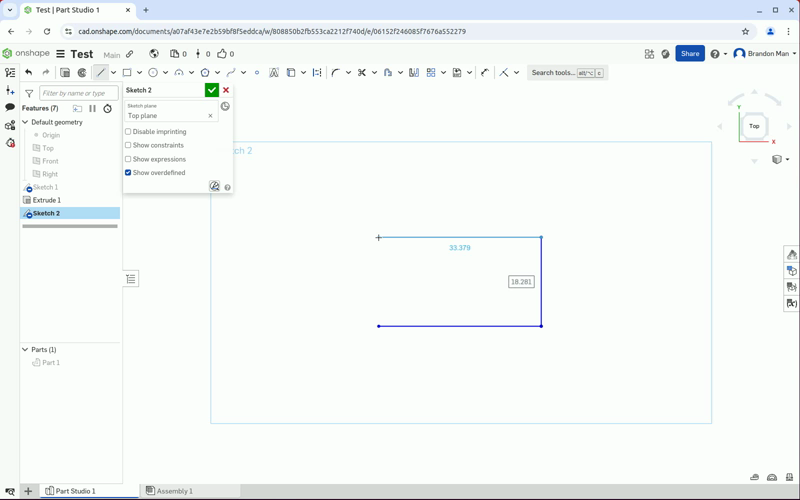
click(378, 237)
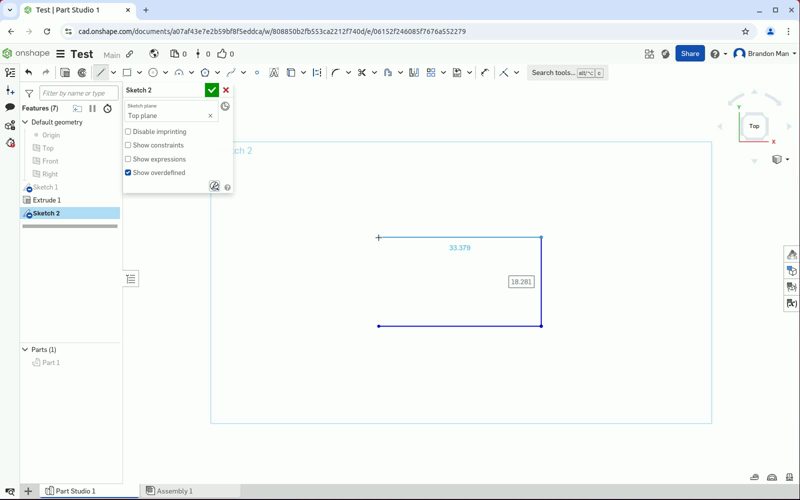
key_up(shift)
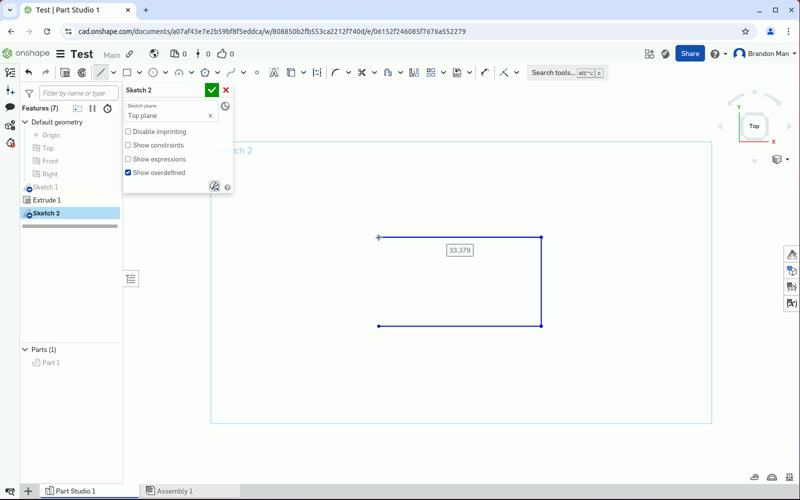
key_down(shift)
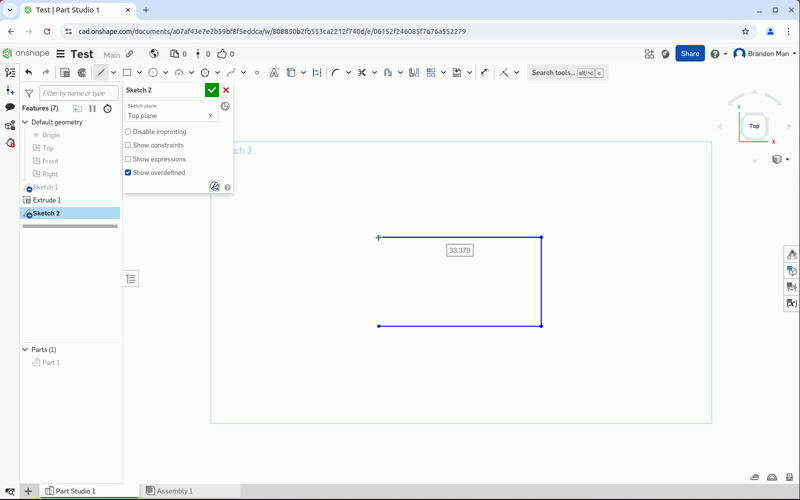
mouse_move(378, 326)
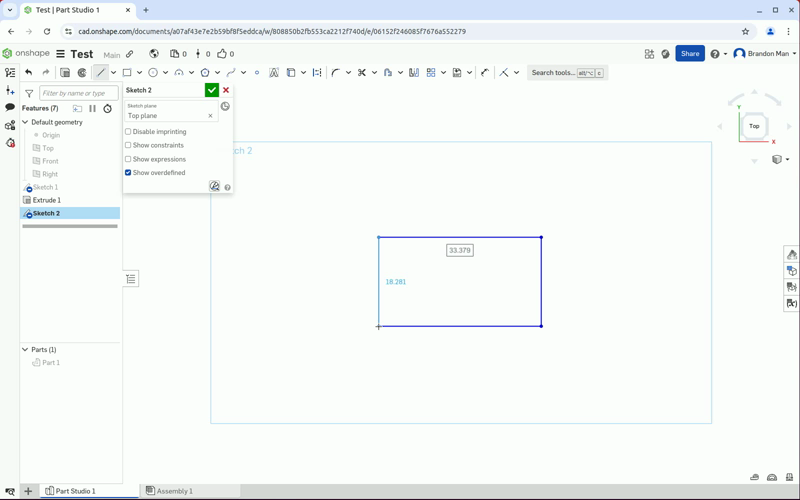
key_up(shift)
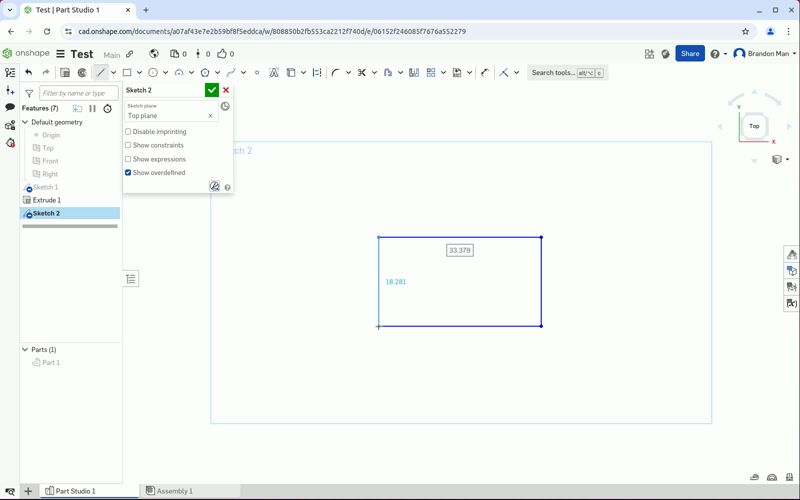
click(378, 326)
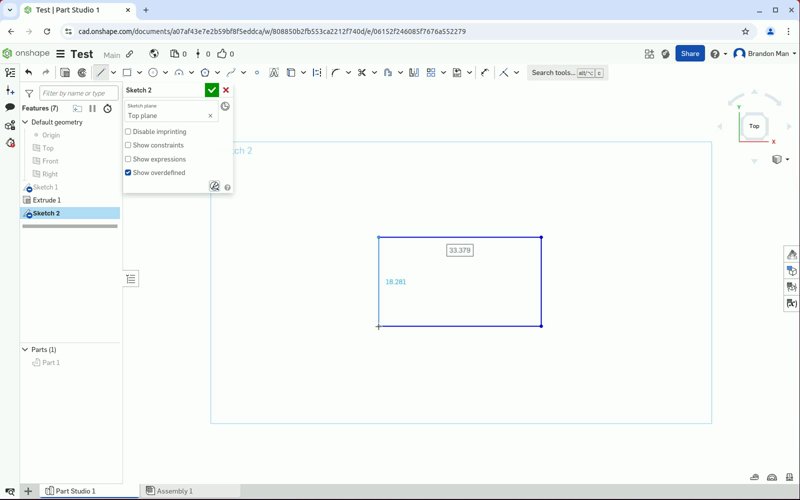
key(esc)
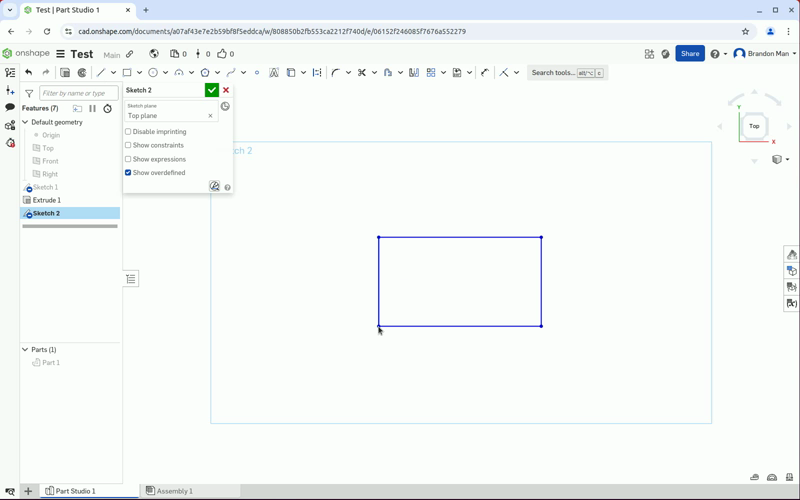
mouse_move(510, 291)
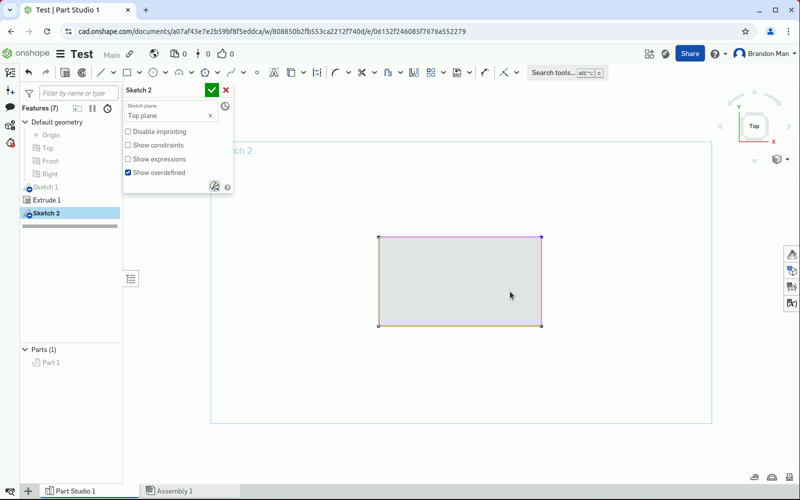
click(510, 291)
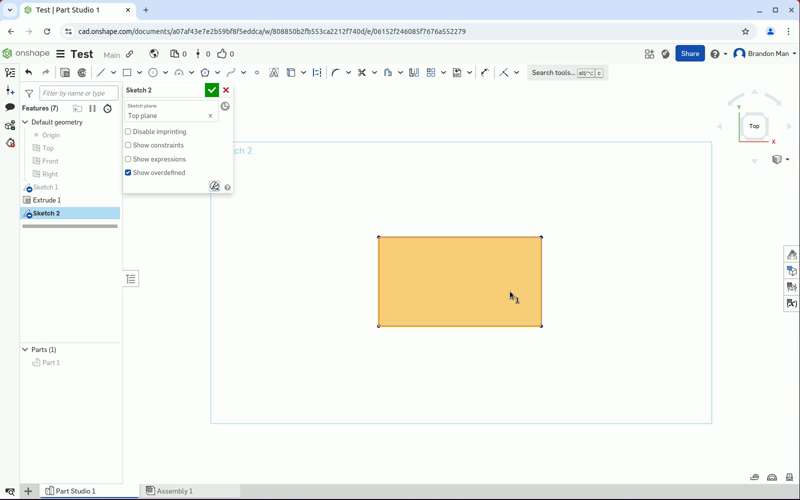
mouse_move(73, 352)
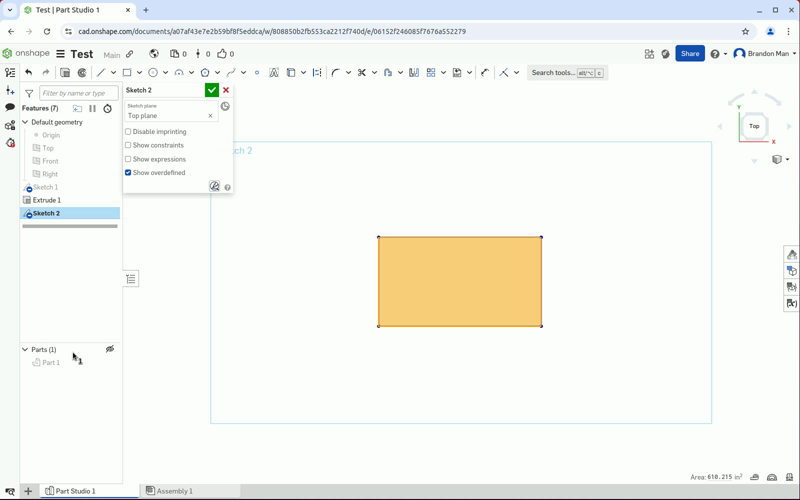
key(shift+y)
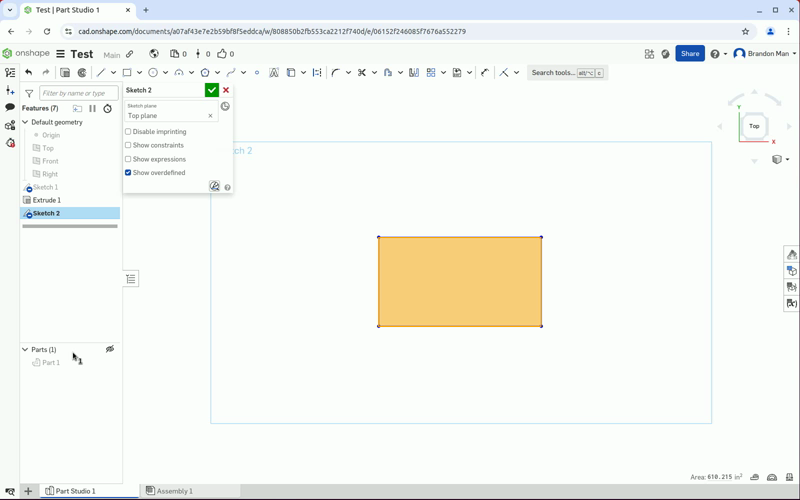
key(shift+e)
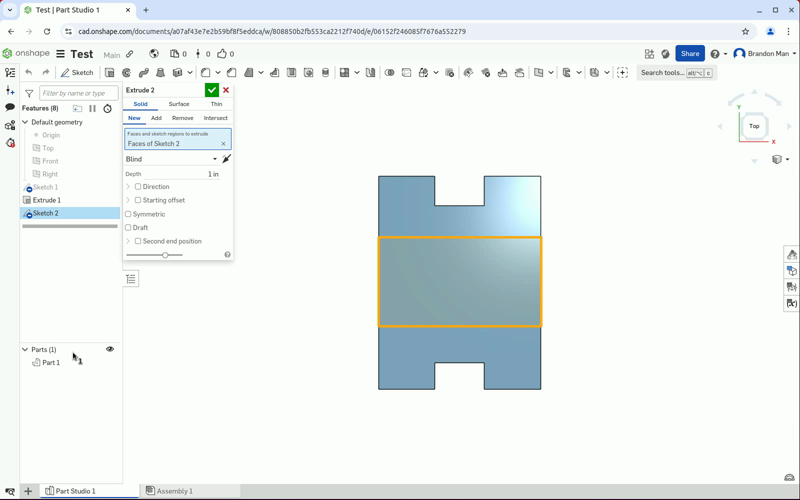
mouse_move(143, 106)
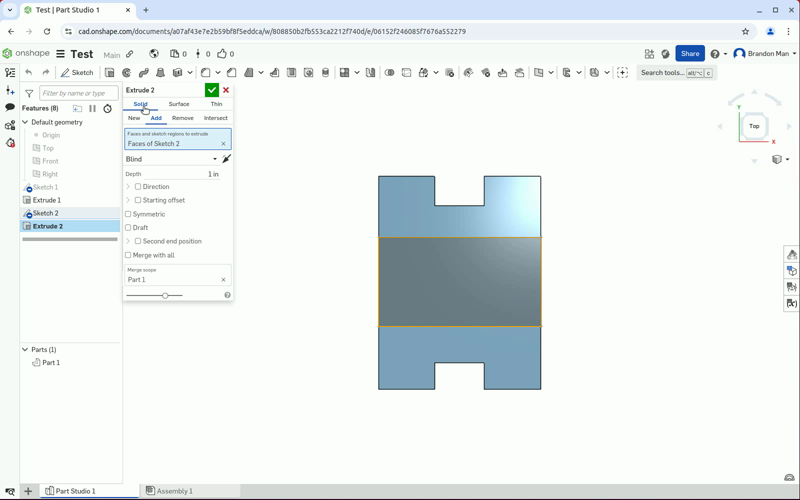
click(143, 106)
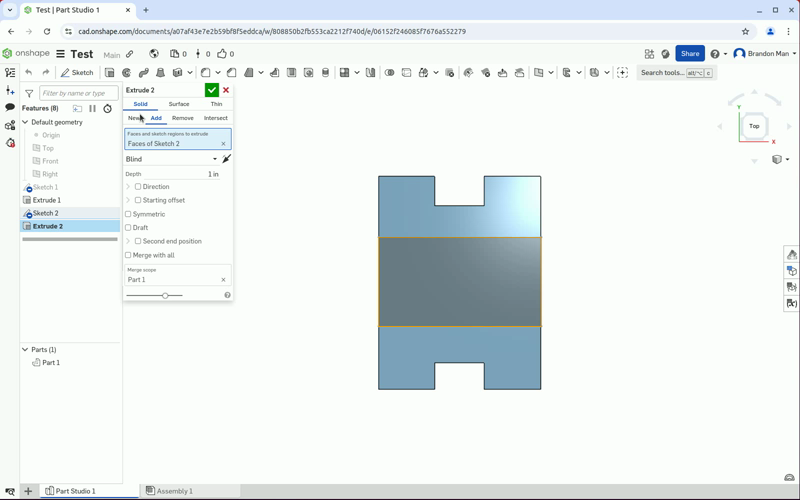
mouse_move(137, 120)
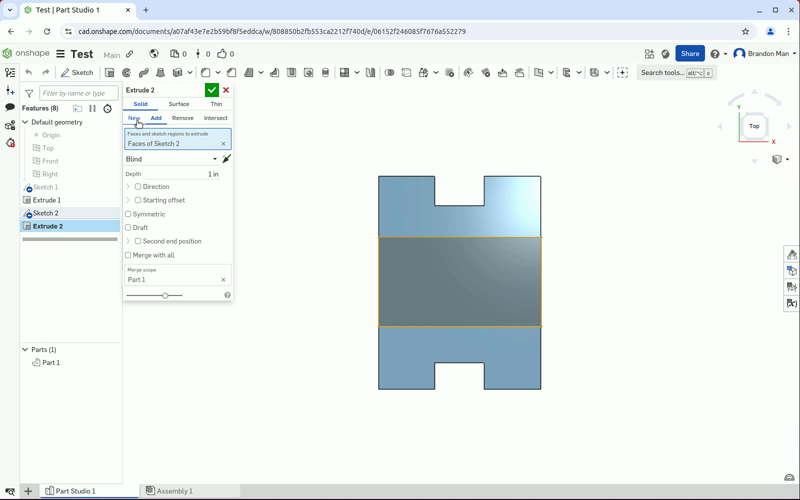
click(137, 120)
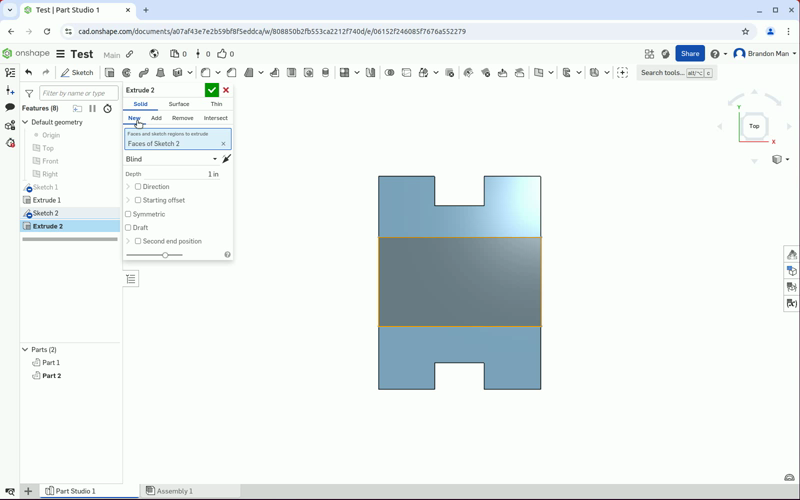
key(tab, 4)
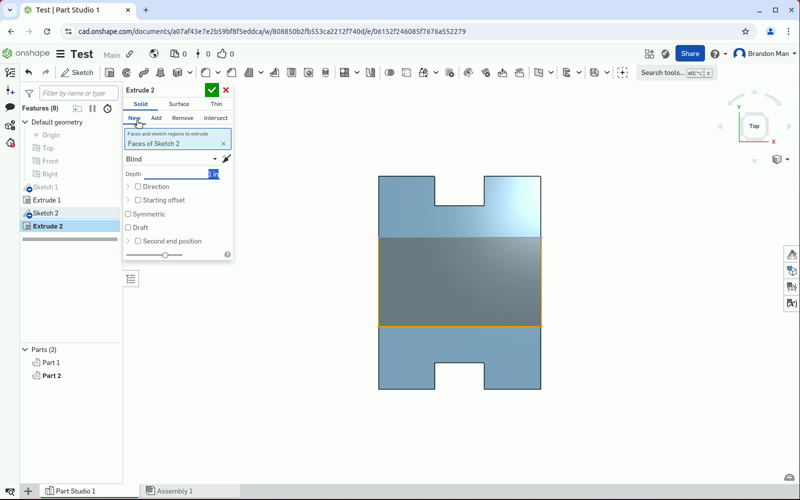
text(13.961)
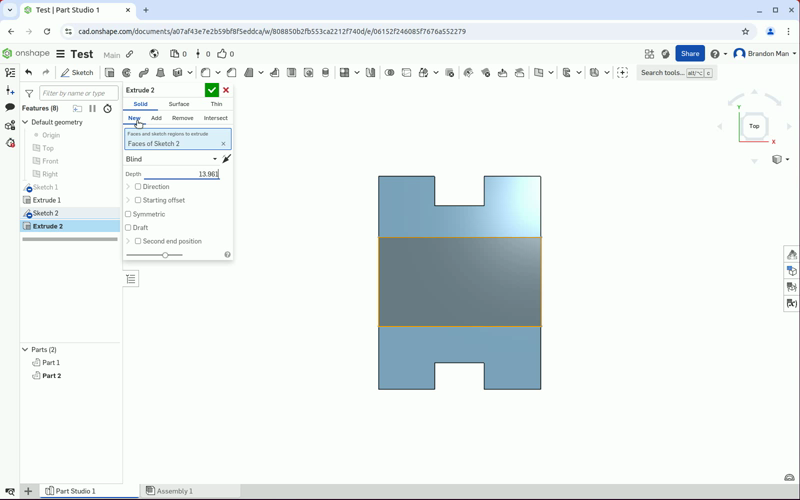
key(enter)
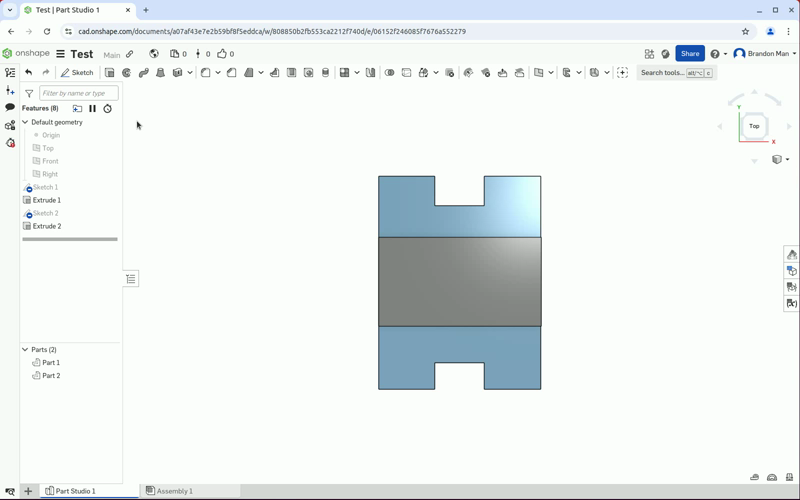
key(shift+h)
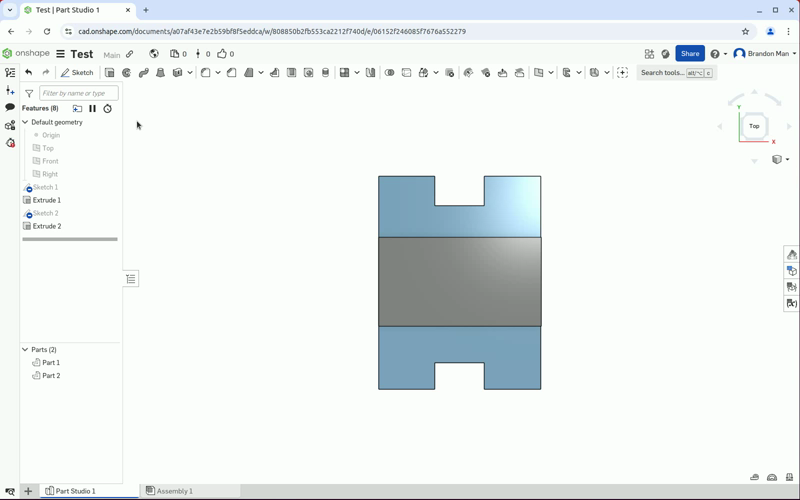
key(shift+h)
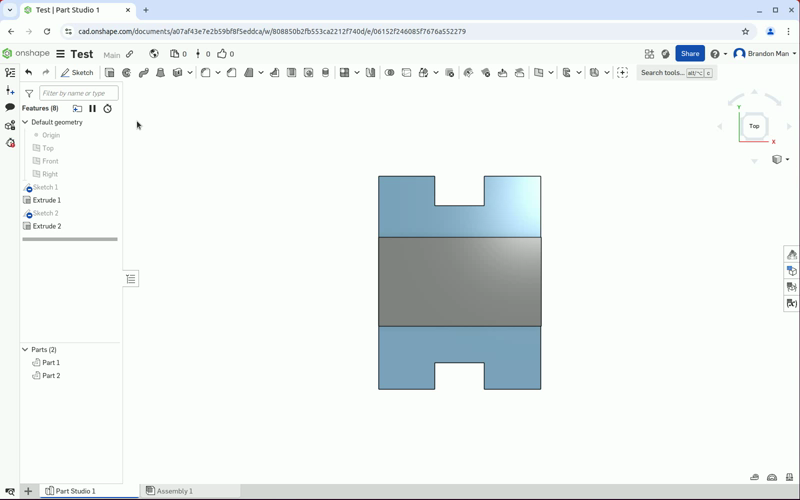
mouse_move(73, 189)
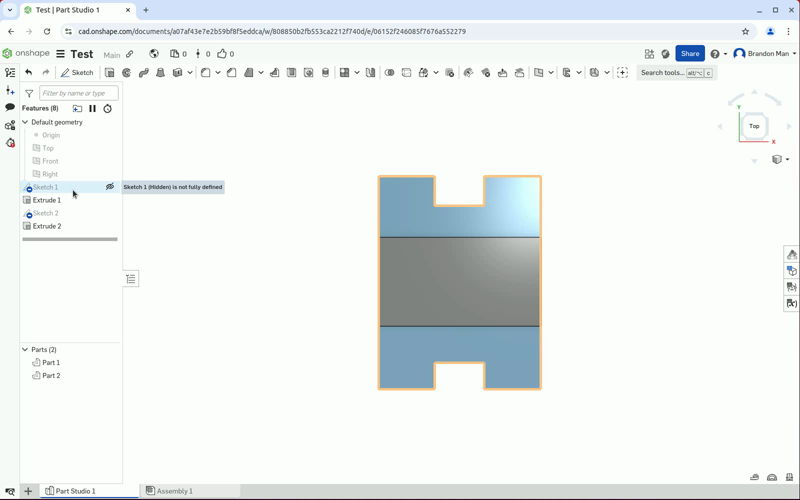
click(73, 189)
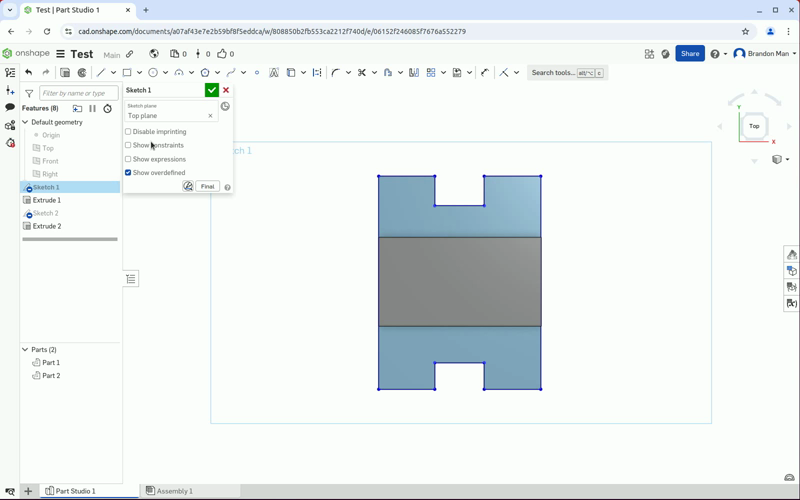
mouse_move(229, 92)
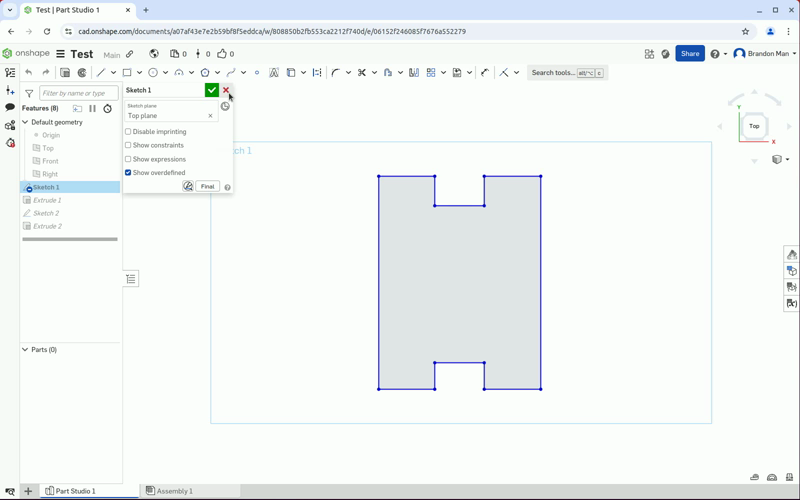
click(229, 92)
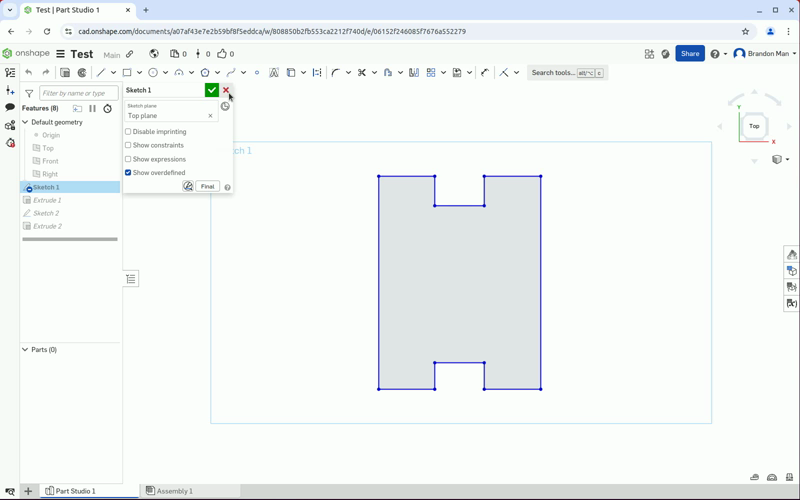
key(shift+s)
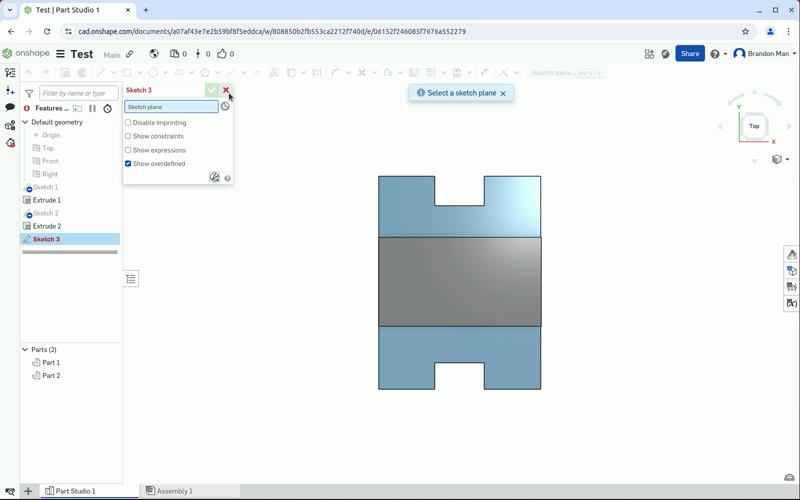
mouse_move(73, 150)
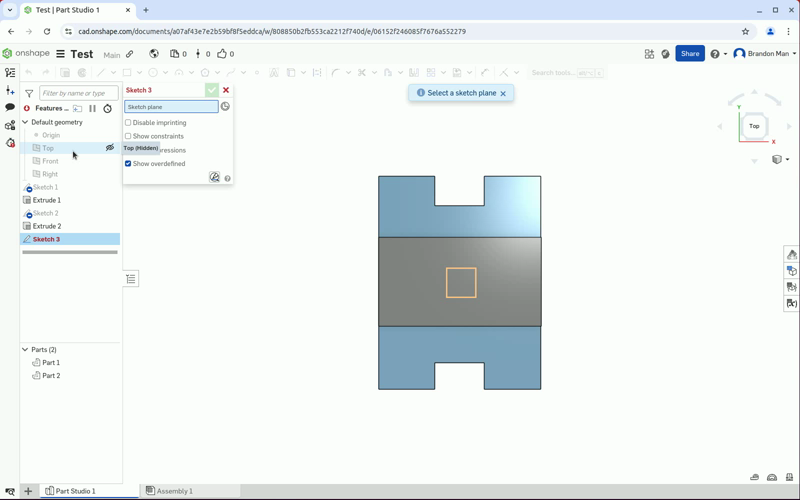
click(73, 150)
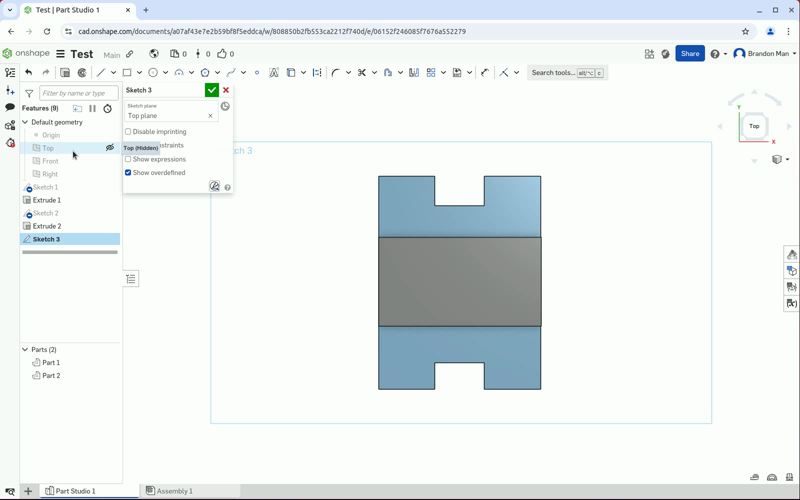
mouse_move(73, 352)
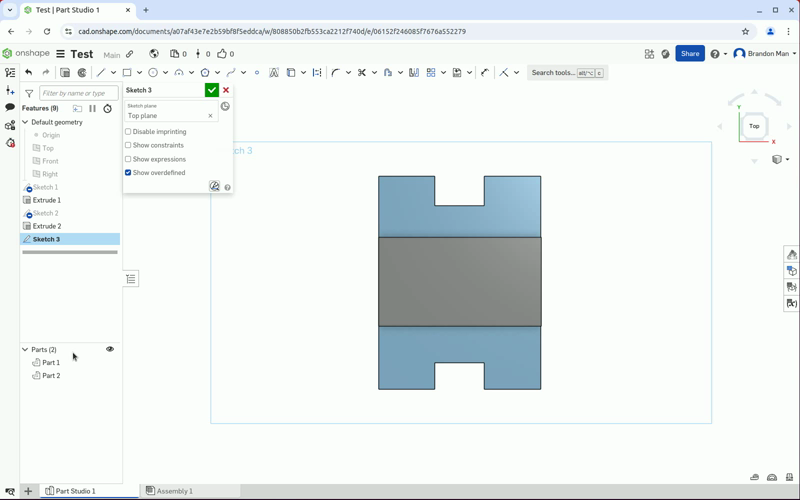
key(y)
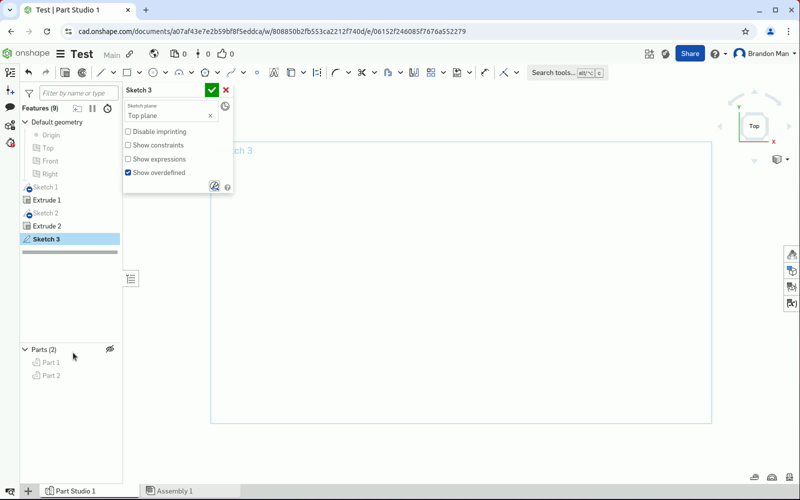
key(l)
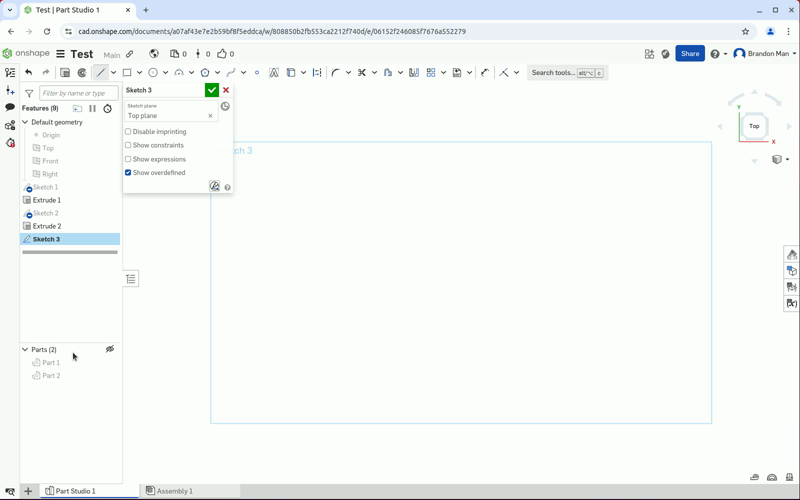
key_down(shift)
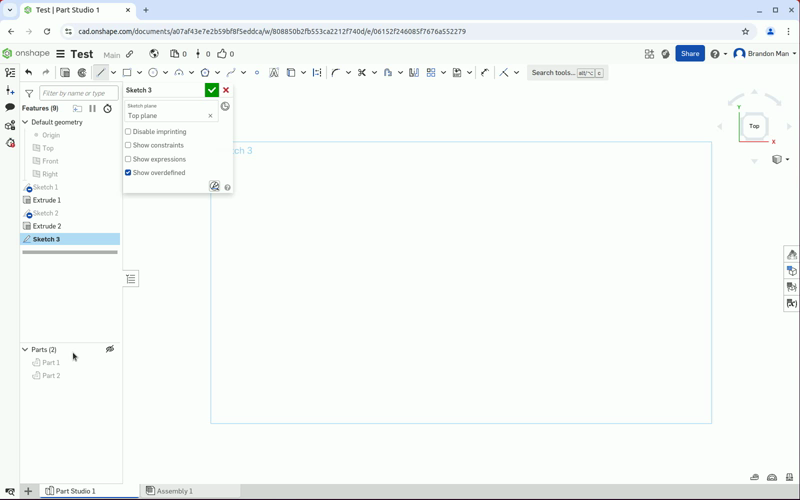
mouse_move(377, 261)
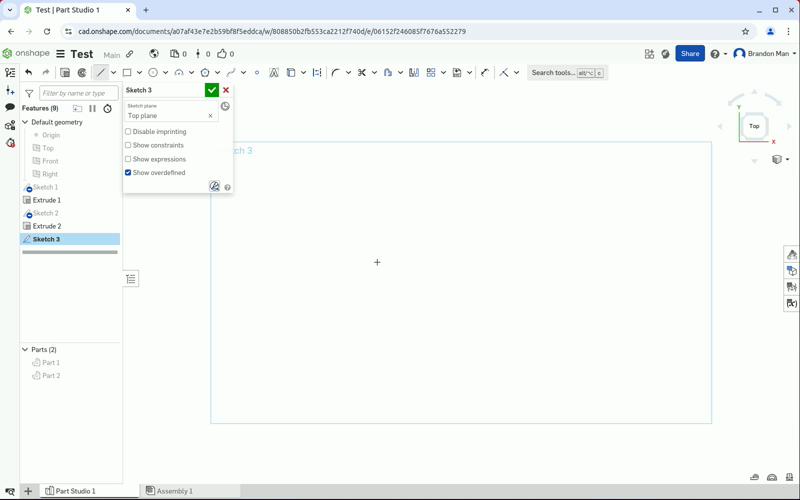
click(377, 261)
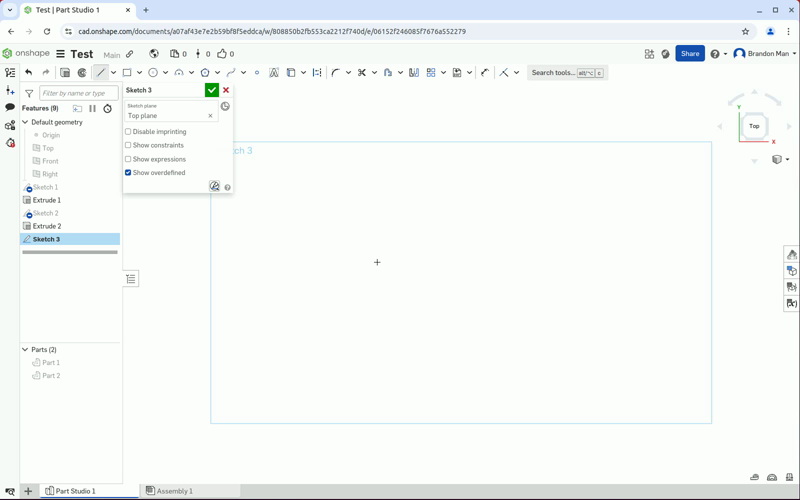
key_up(shift)
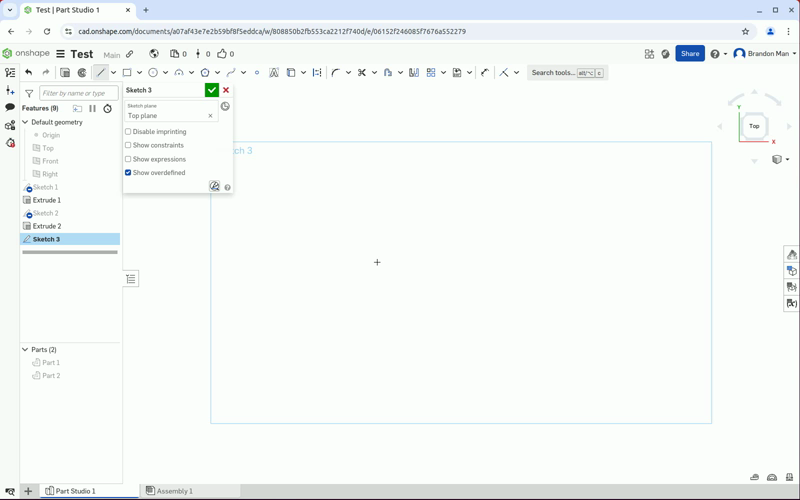
key_down(shift)
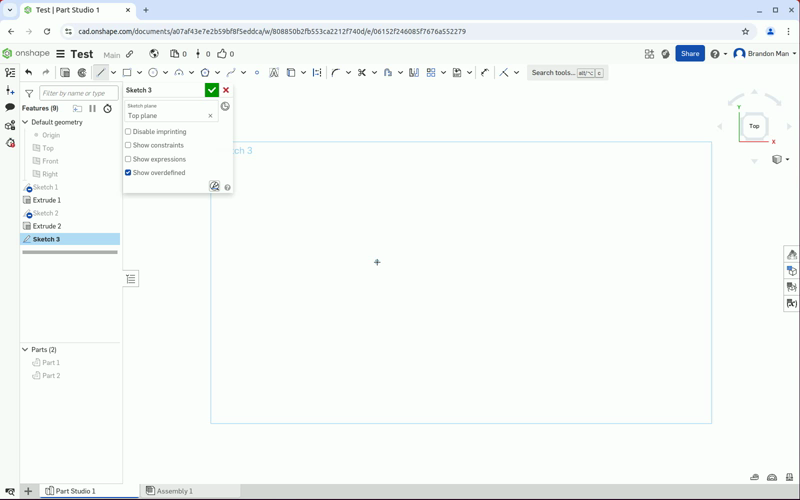
mouse_move(541, 261)
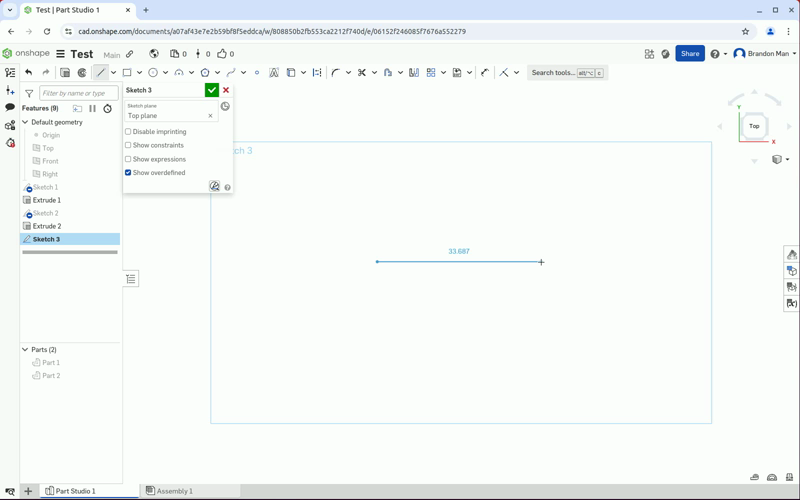
click(541, 261)
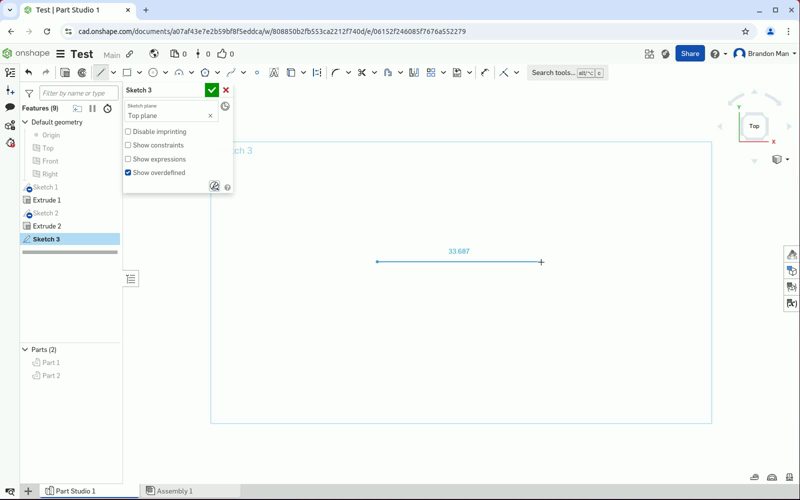
key_up(shift)
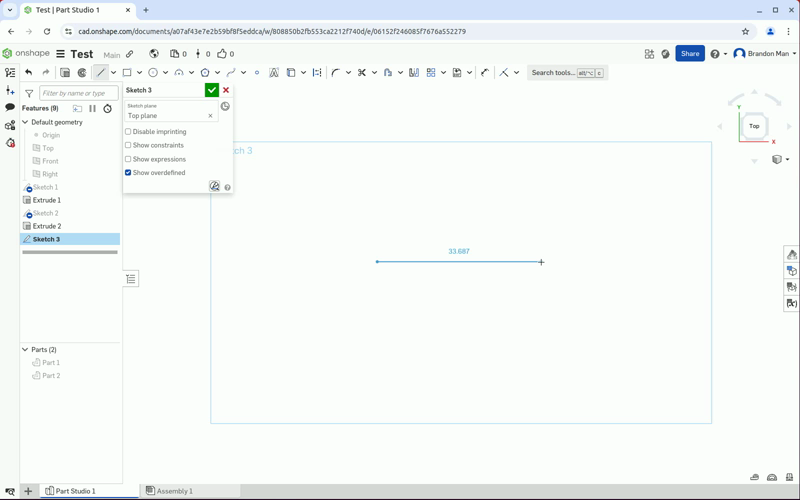
key_down(shift)
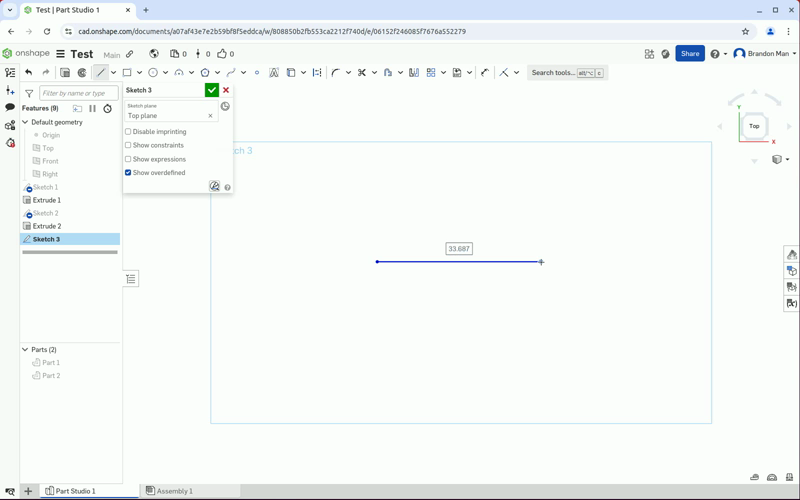
mouse_move(571, 261)
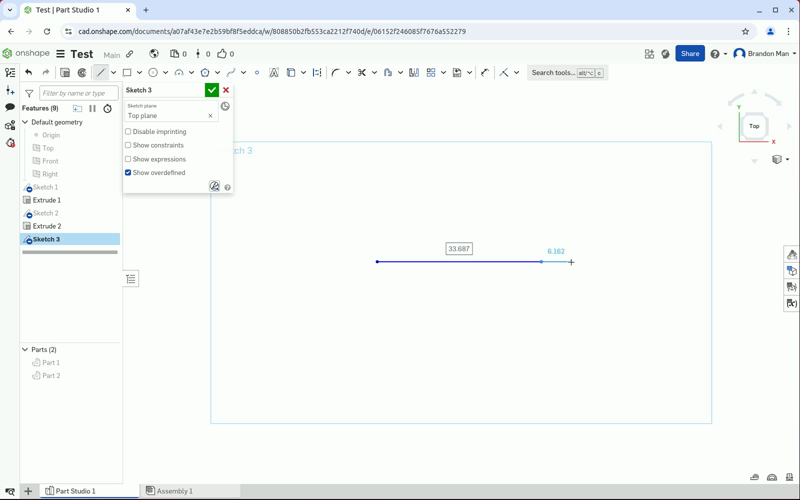
mouse_move(541, 237)
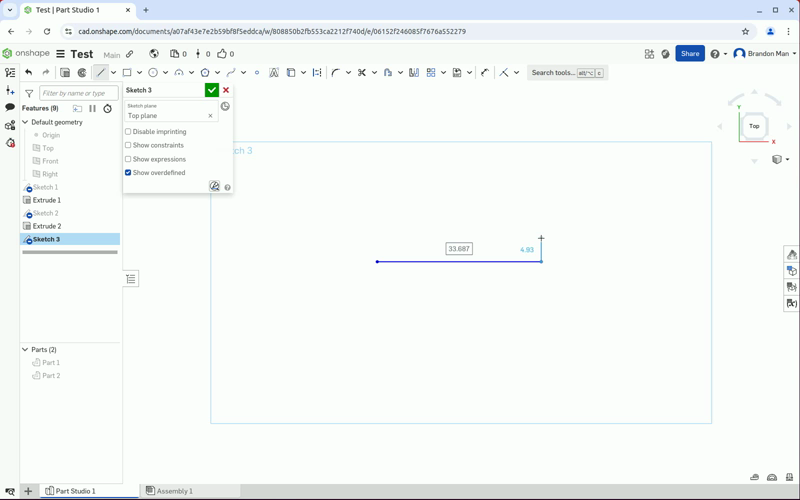
click(541, 237)
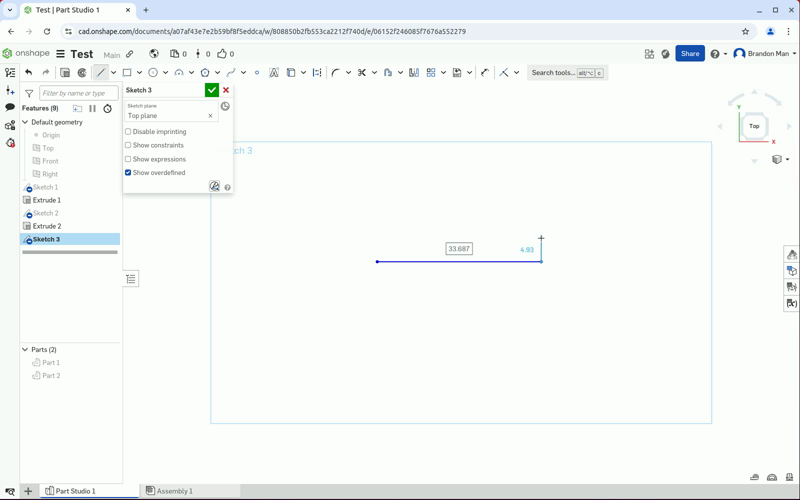
key_up(shift)
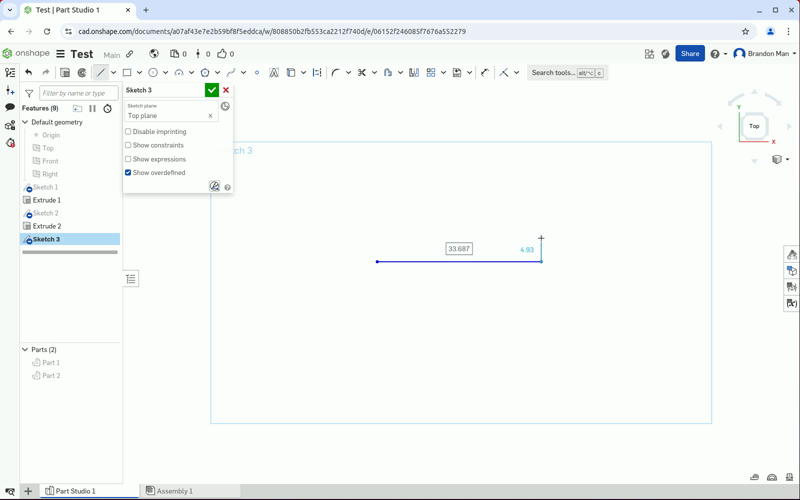
key_down(shift)
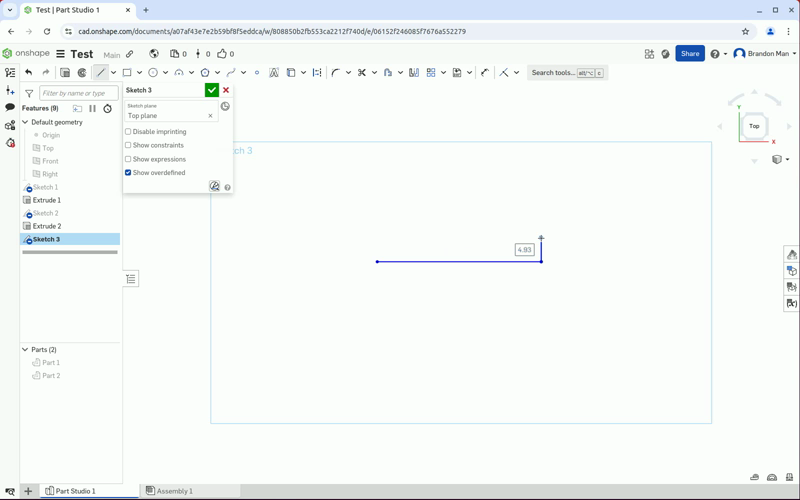
mouse_move(377, 237)
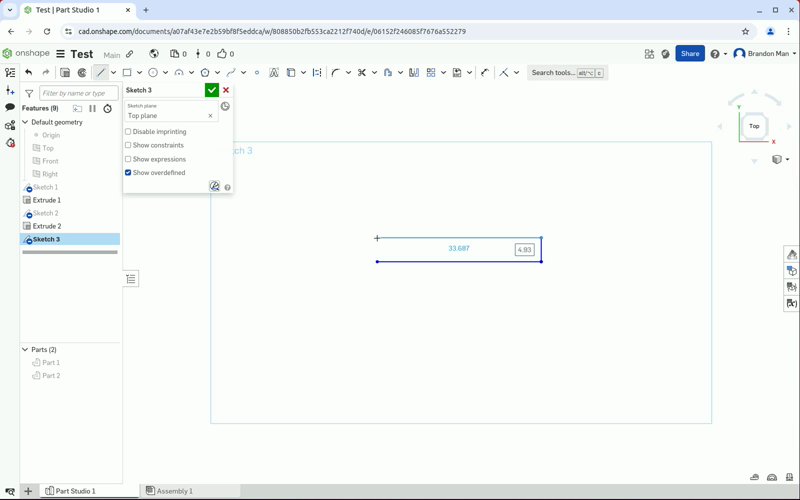
click(377, 237)
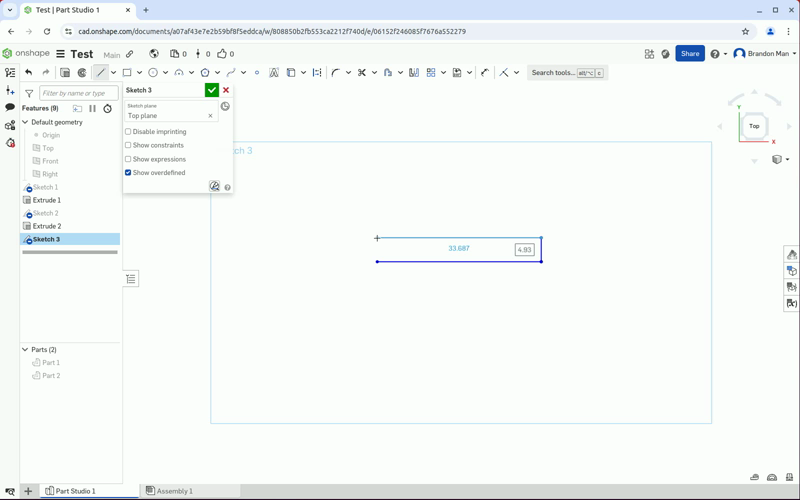
key_up(shift)
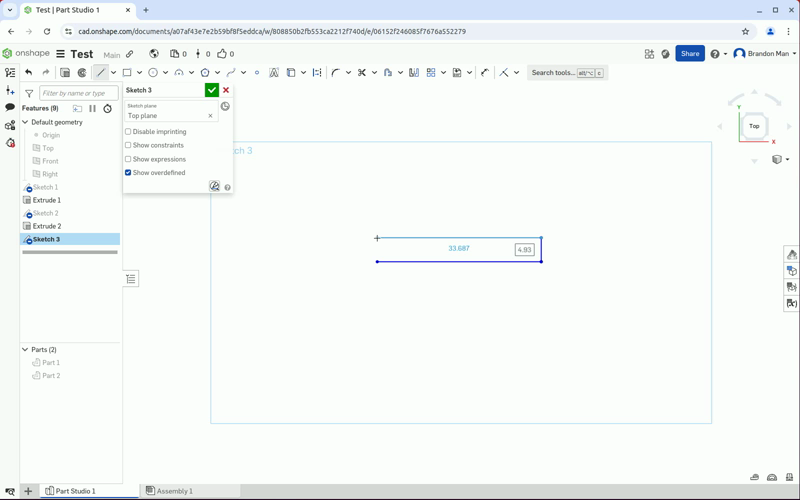
mouse_move(407, 237)
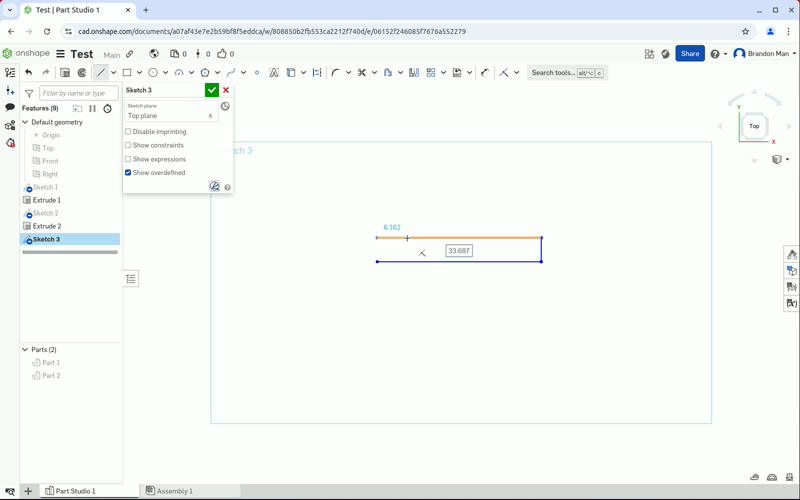
key_down(shift)
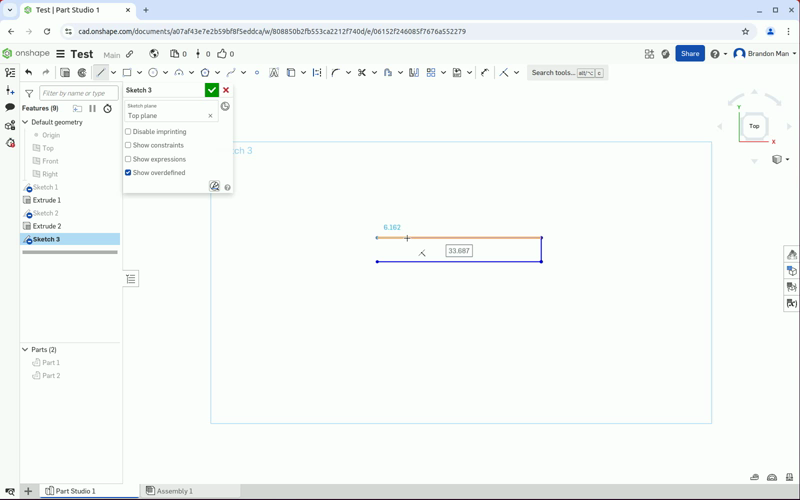
mouse_move(377, 261)
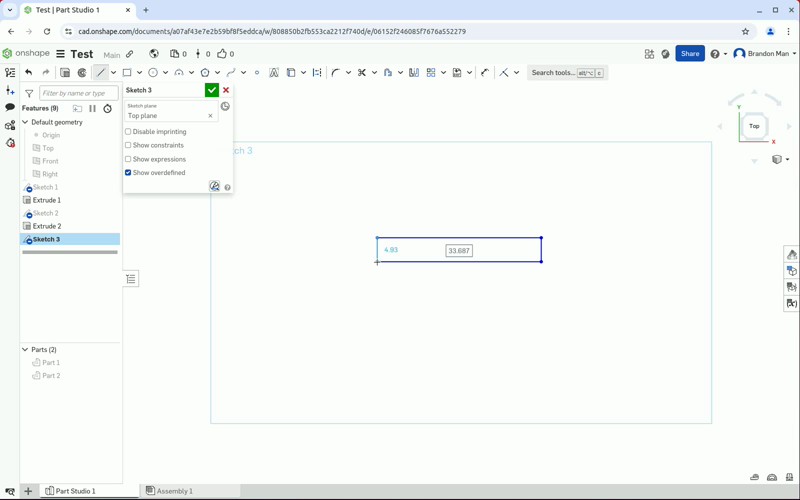
key_up(shift)
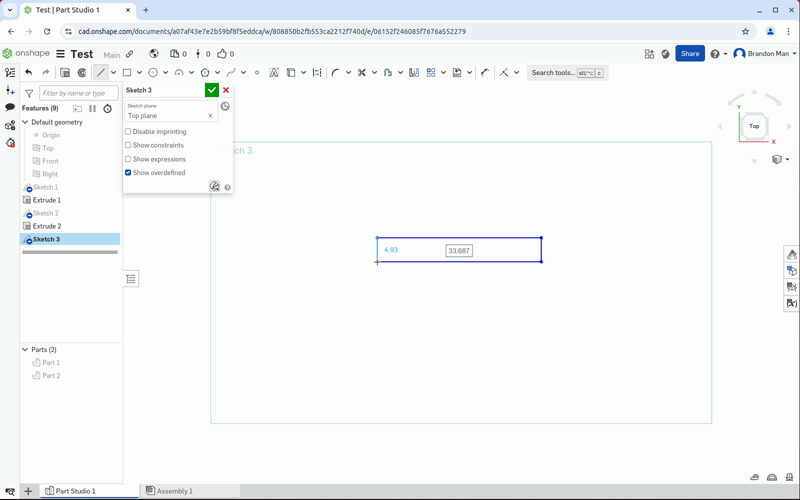
click(377, 261)
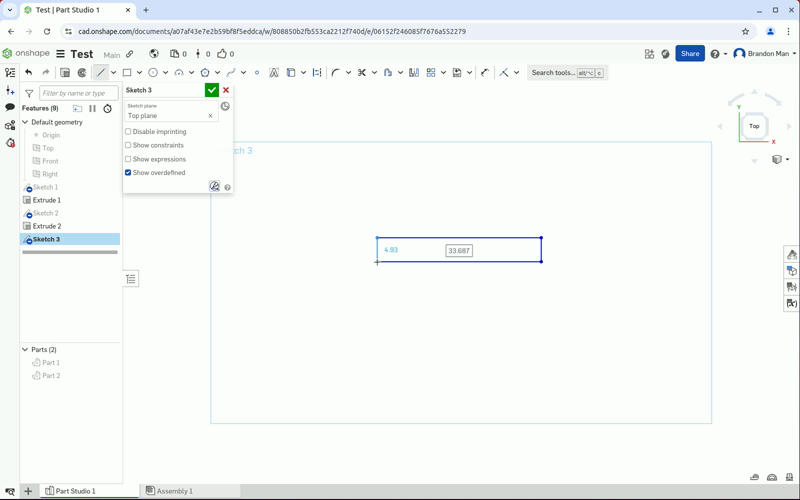
key(esc)
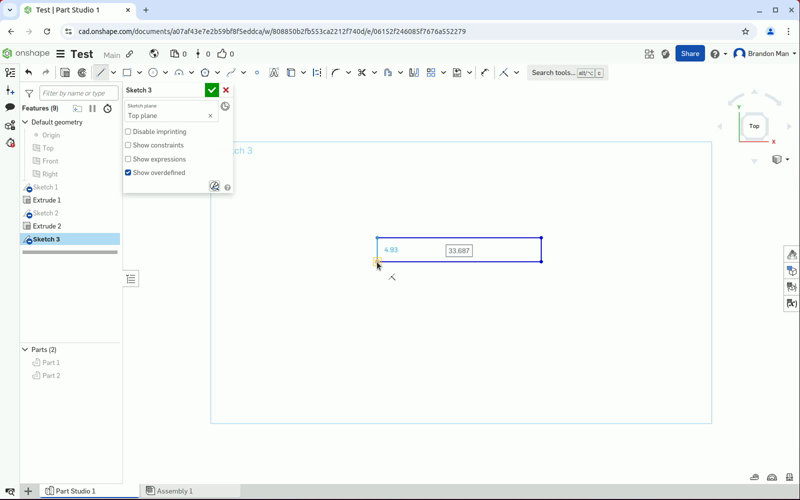
mouse_move(420, 253)
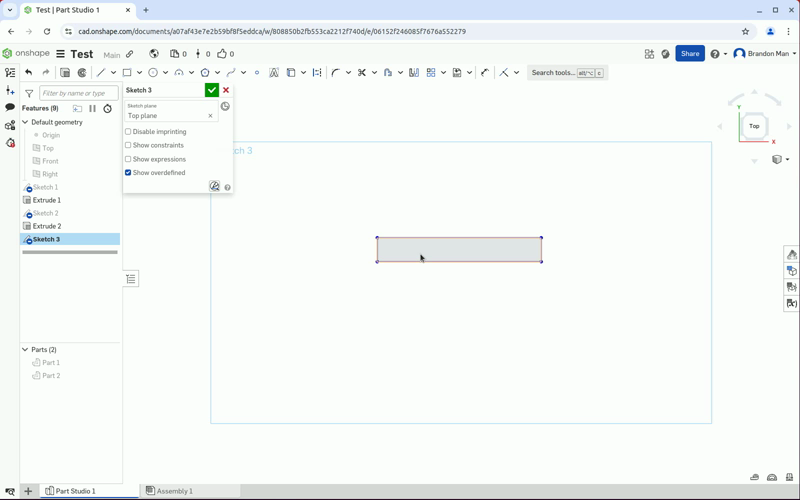
click(420, 253)
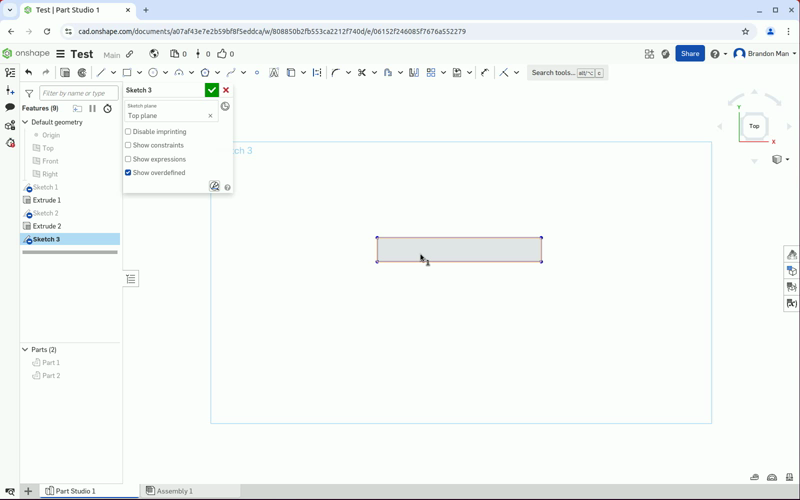
mouse_move(73, 352)
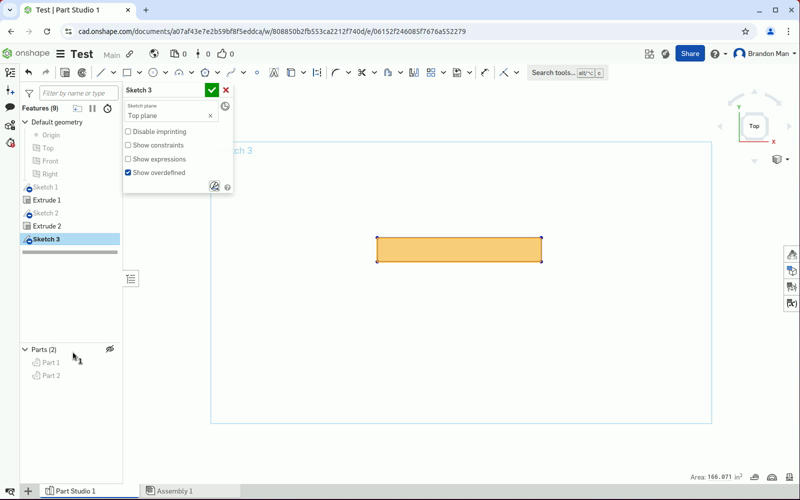
key(shift+y)
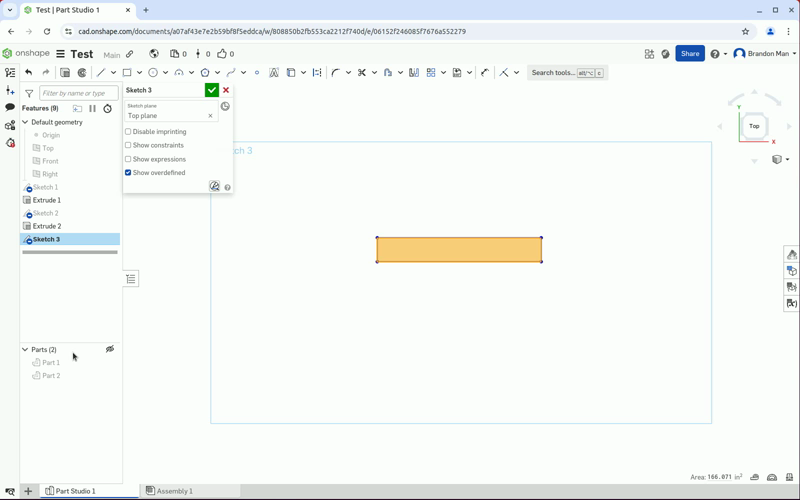
key(shift+e)
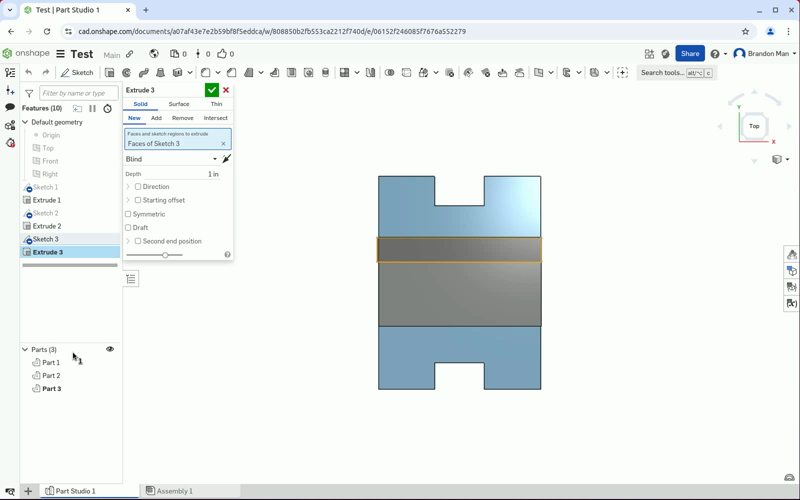
mouse_move(143, 106)
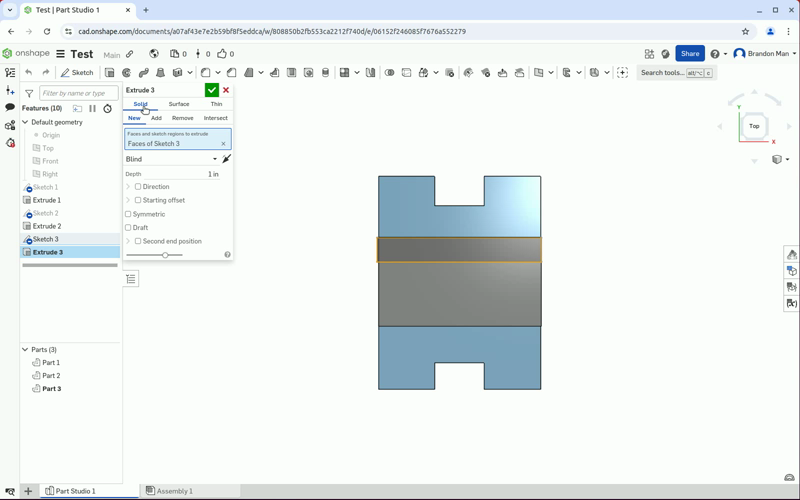
click(143, 106)
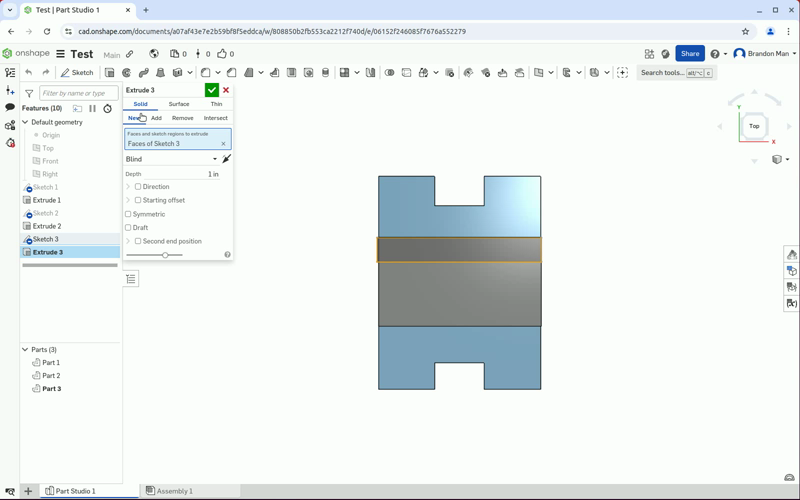
mouse_move(137, 120)
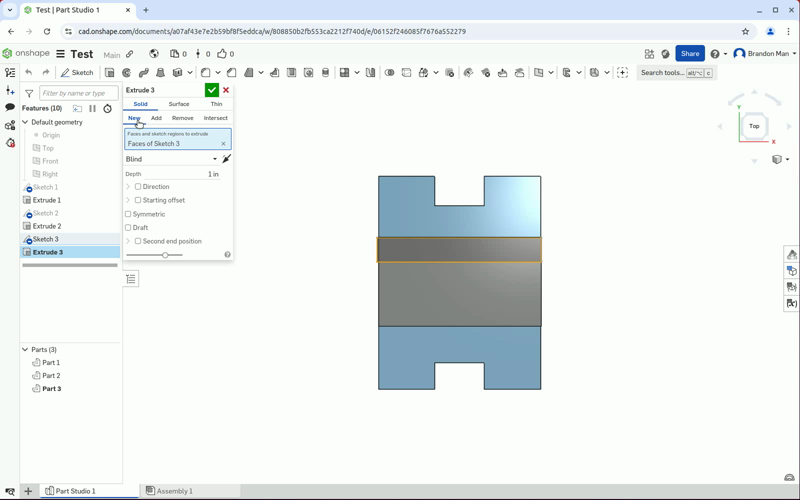
click(137, 120)
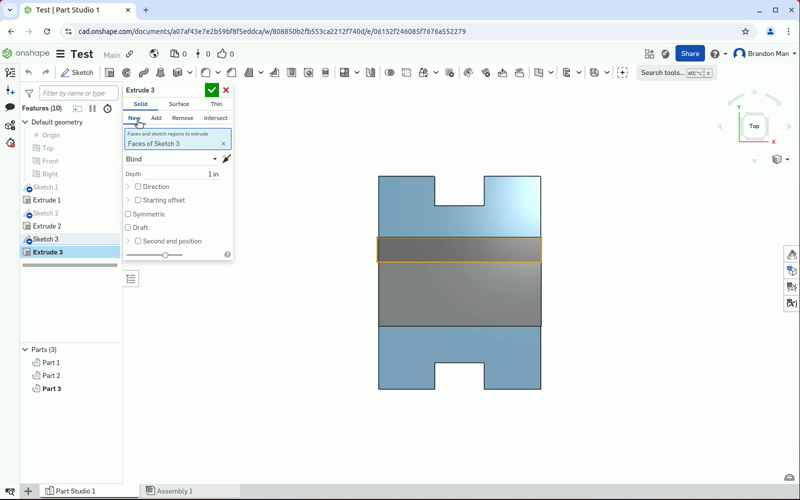
key(tab, 4)
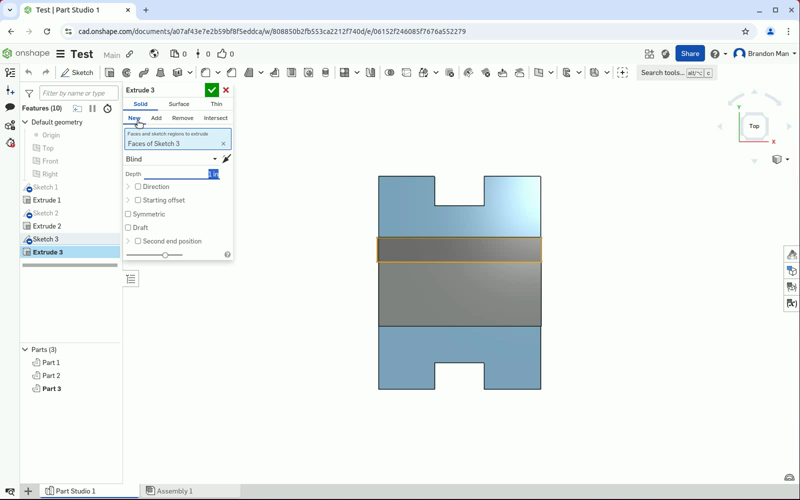
text(17.572)
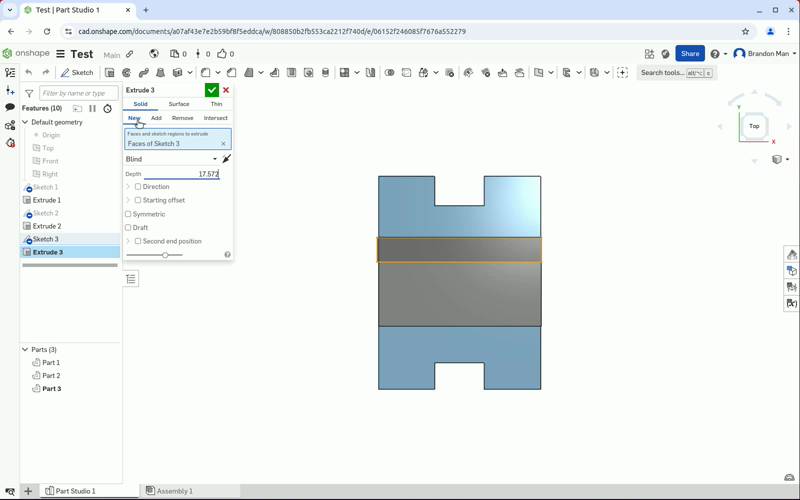
key(enter)
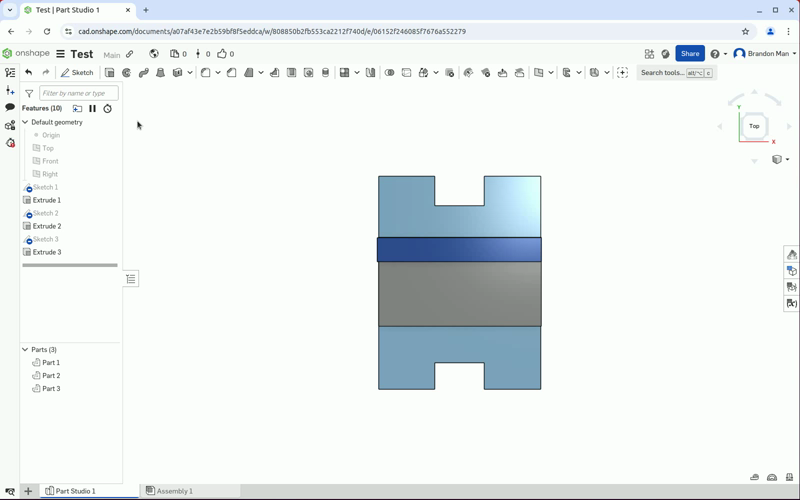
key(shift+h)
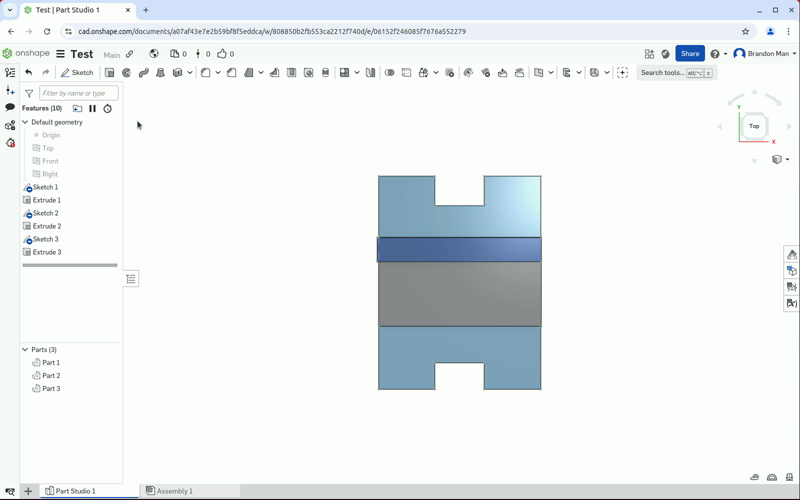
key(shift+h)
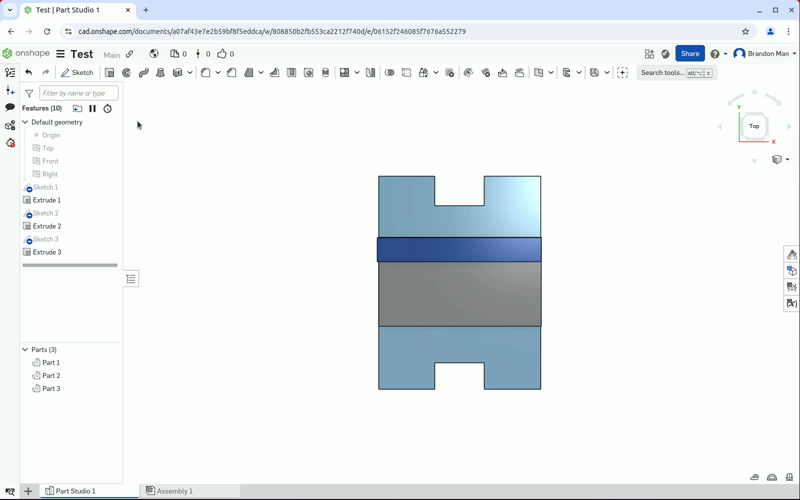
mouse_move(73, 189)
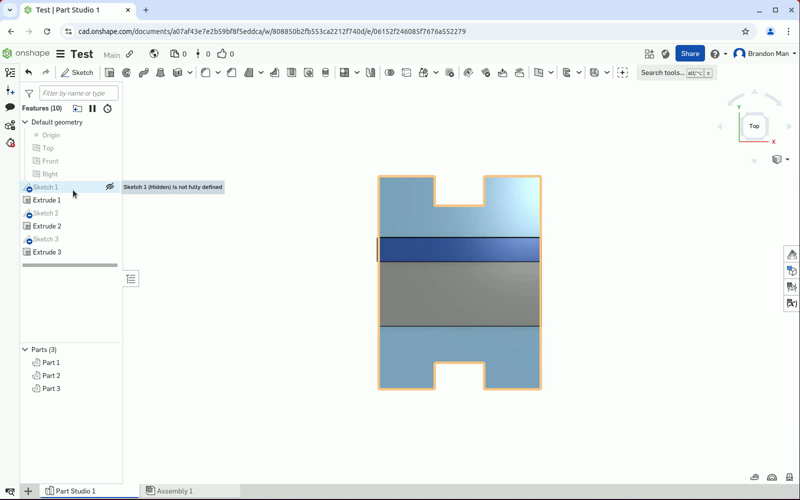
click(73, 189)
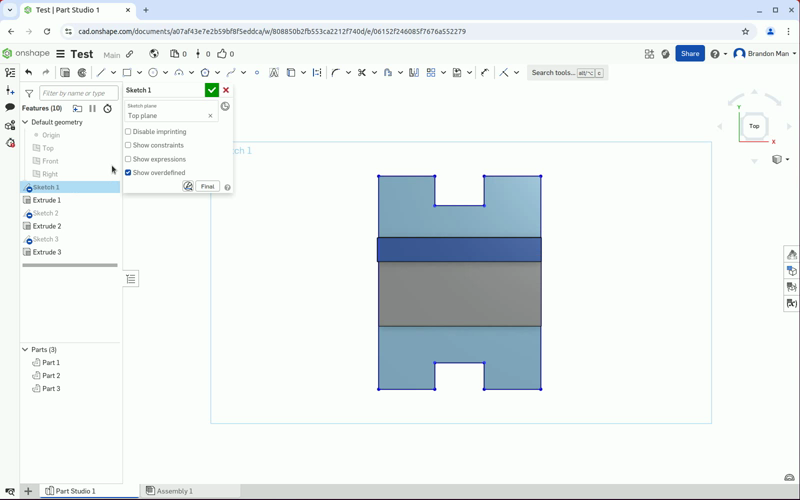
mouse_move(229, 92)
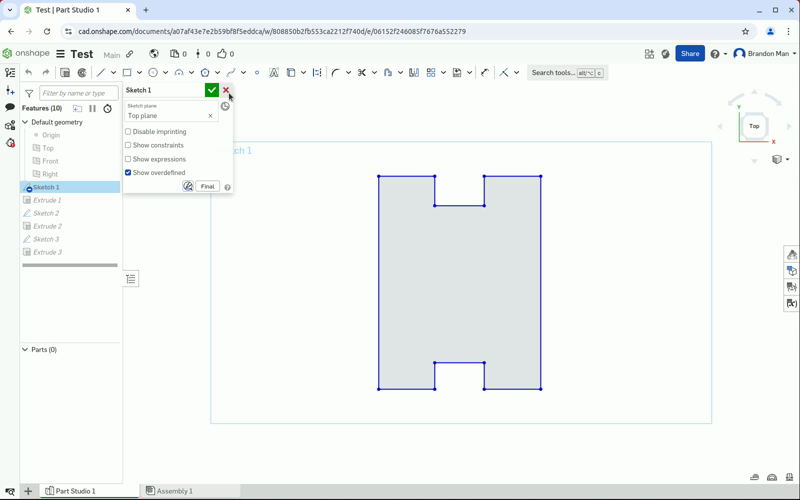
click(229, 92)
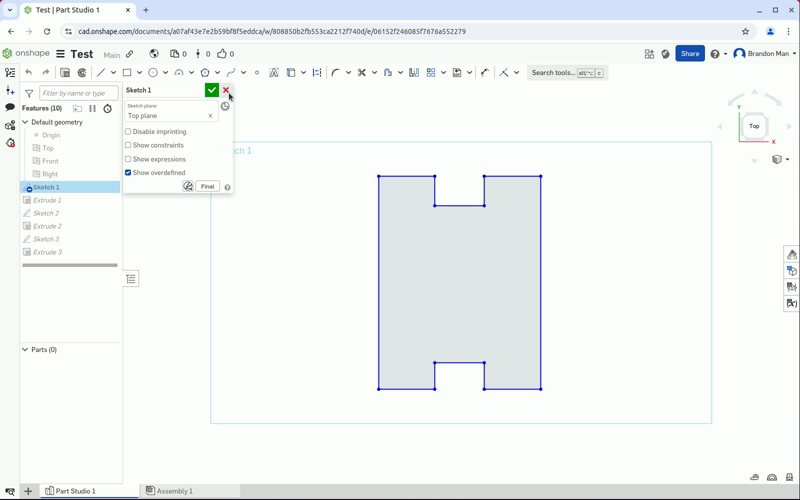
key(shift+s)
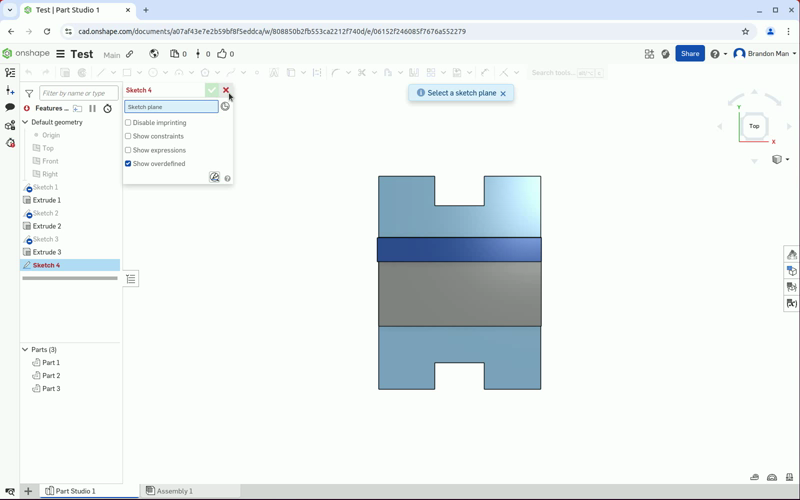
mouse_move(73, 150)
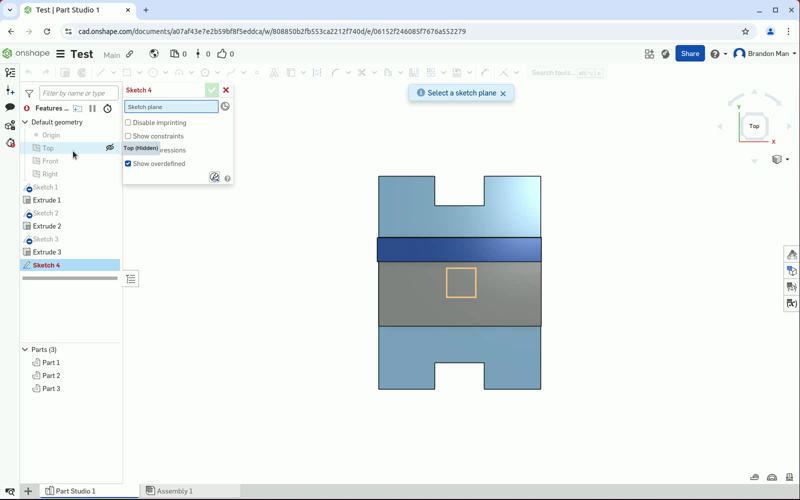
click(73, 150)
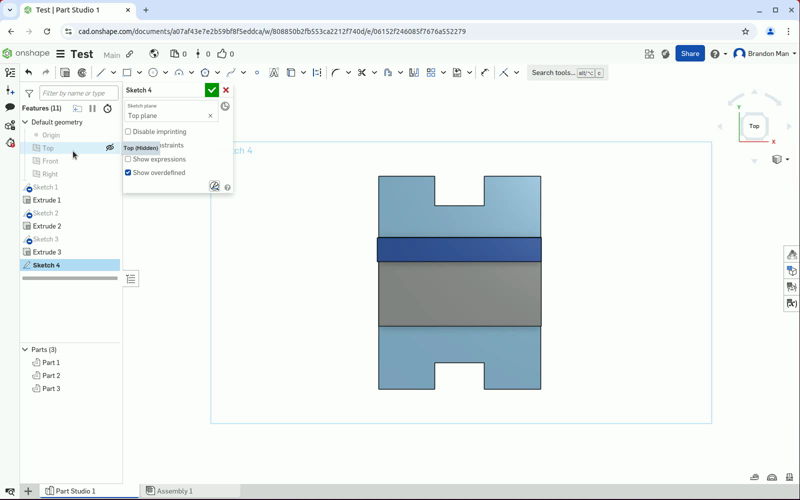
mouse_move(73, 352)
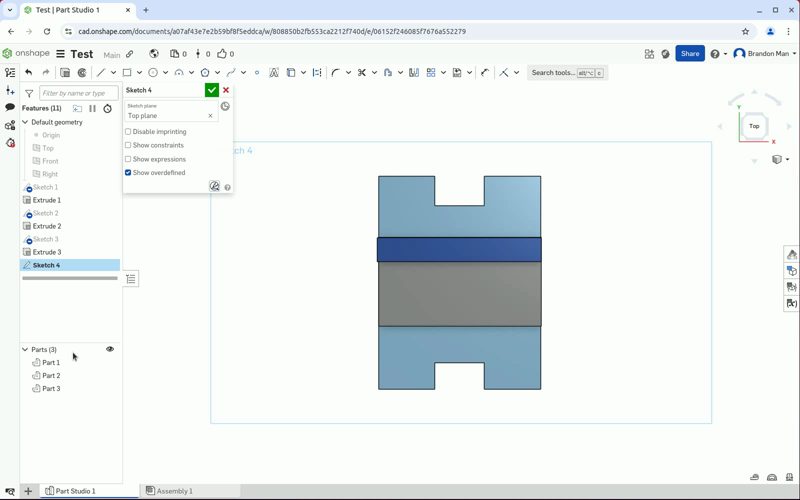
key(y)
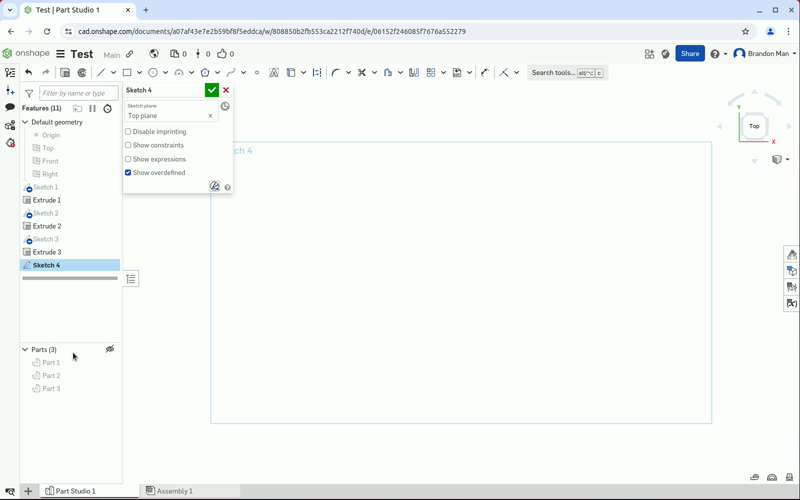
key(l)
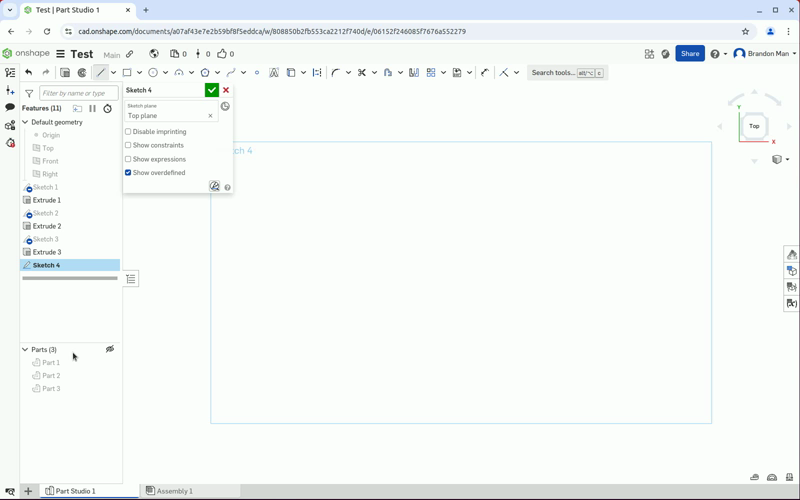
key_down(shift)
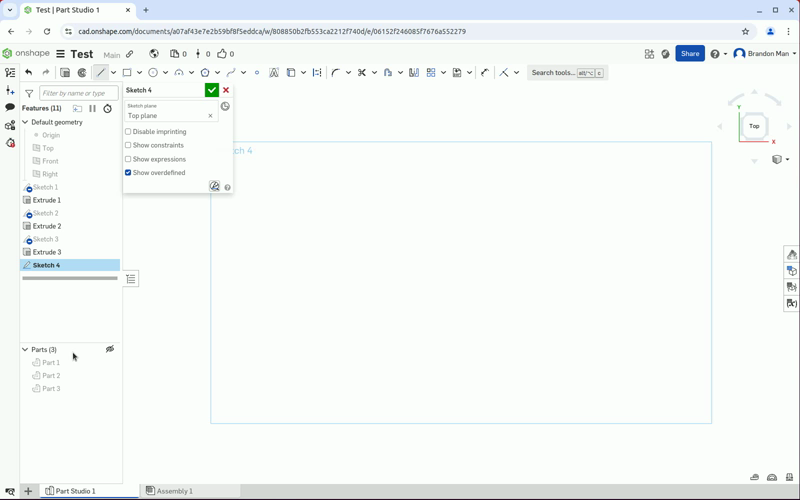
mouse_move(377, 326)
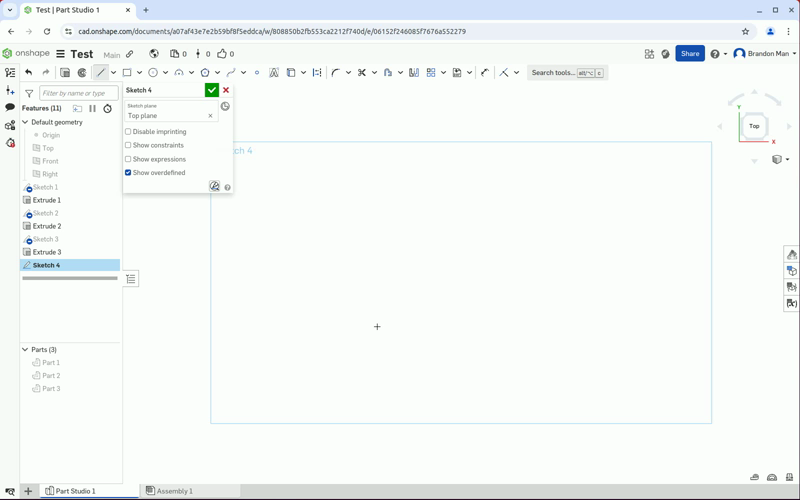
click(377, 326)
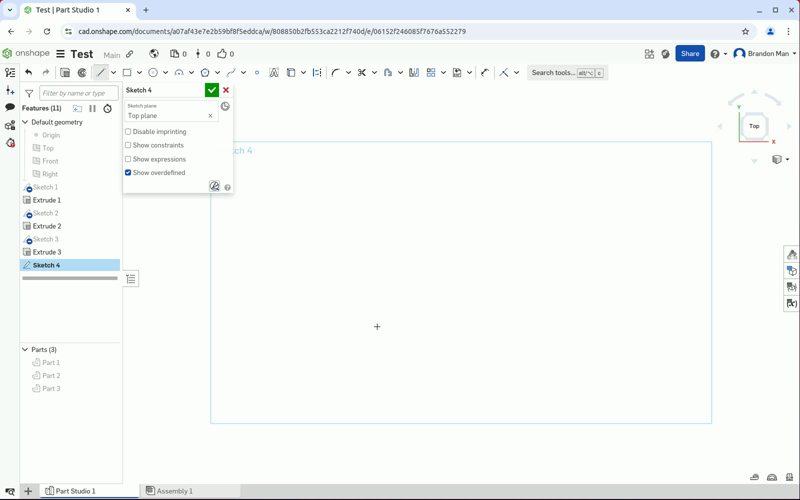
key_up(shift)
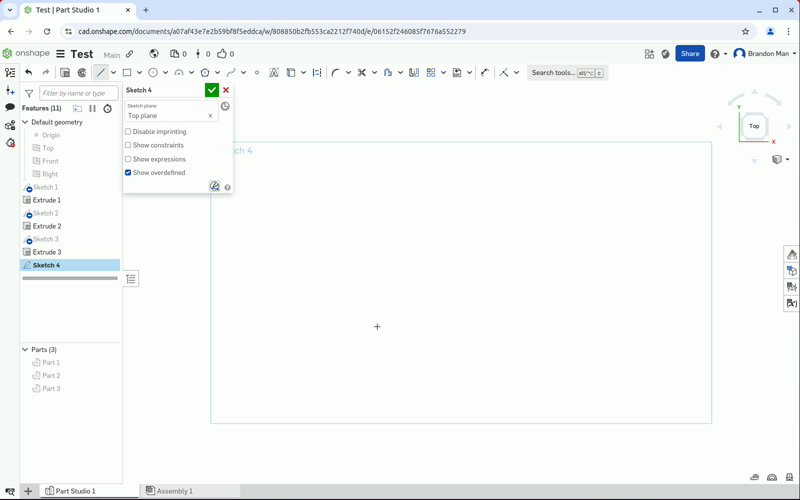
key_down(shift)
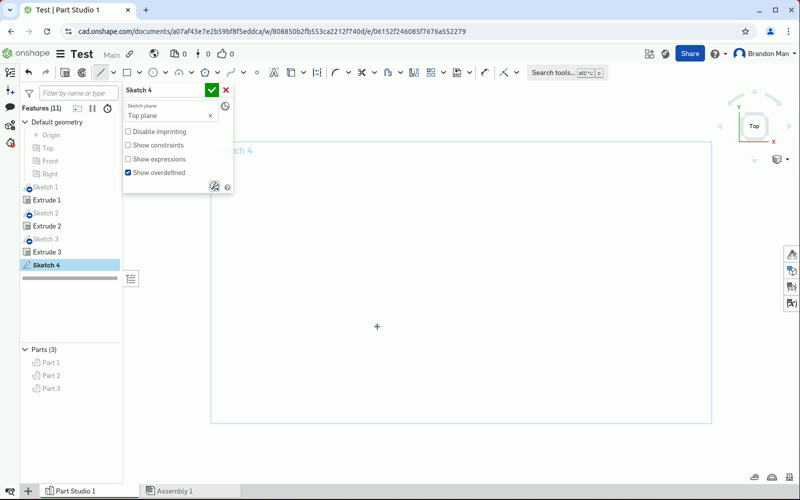
mouse_move(541, 326)
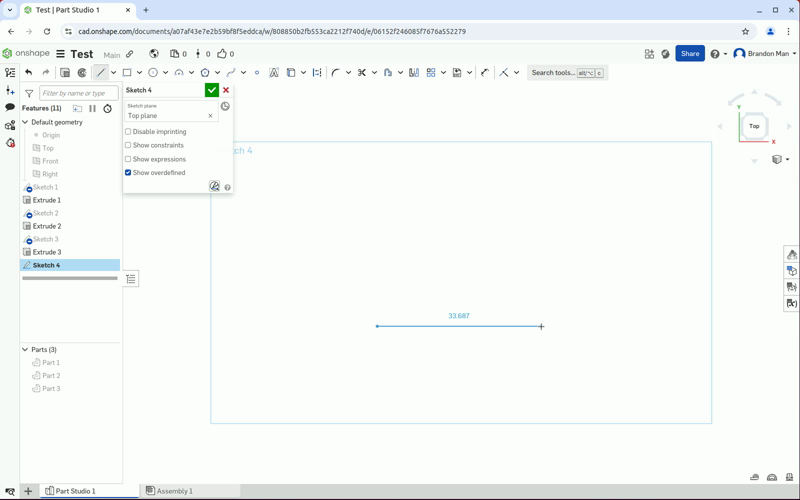
click(541, 326)
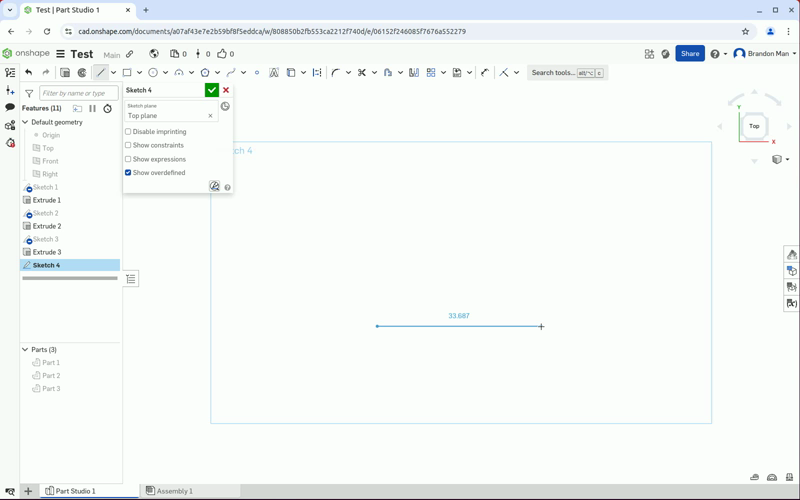
key_up(shift)
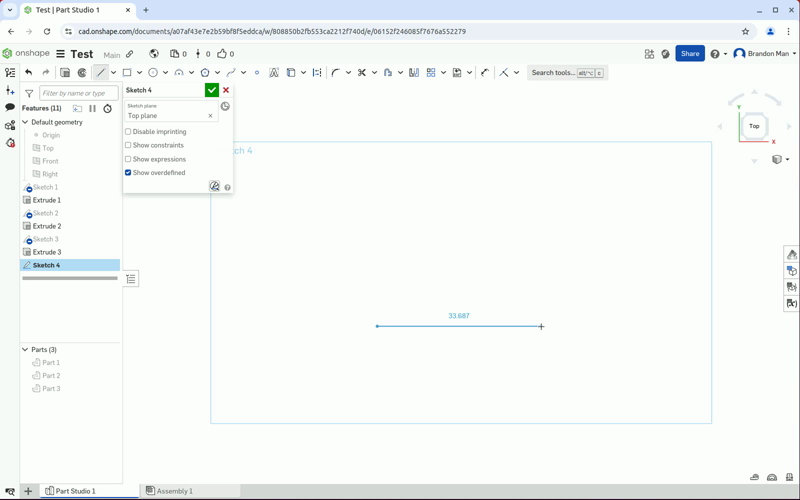
key_down(shift)
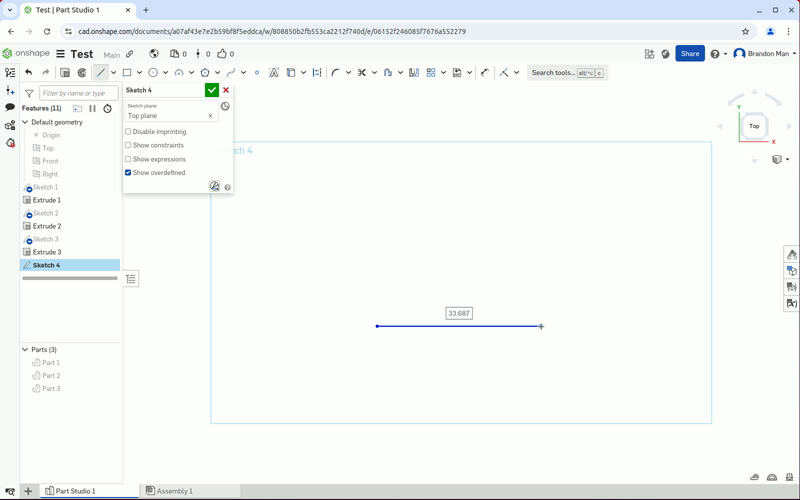
mouse_move(571, 326)
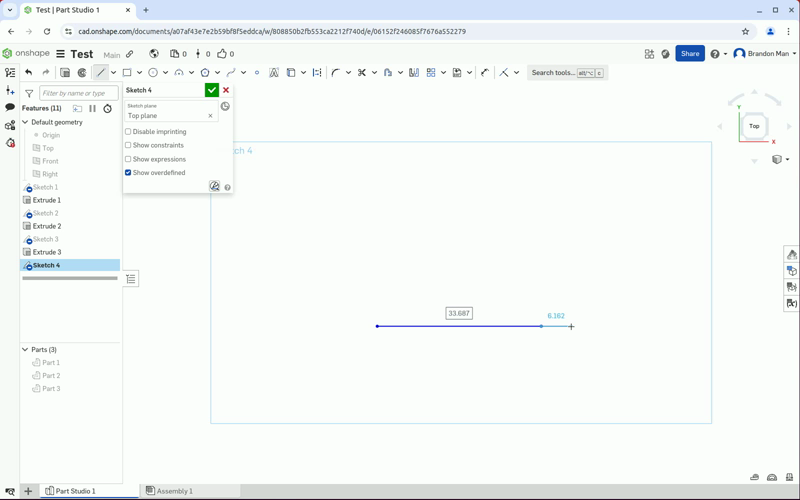
mouse_move(541, 300)
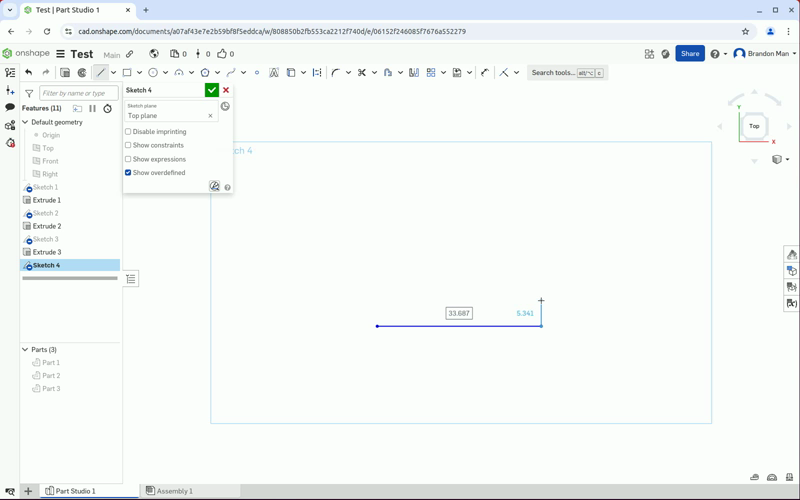
click(541, 300)
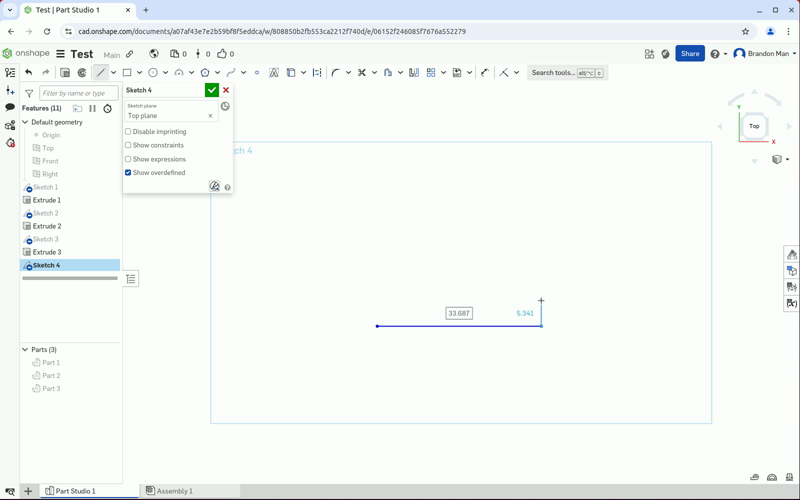
key_up(shift)
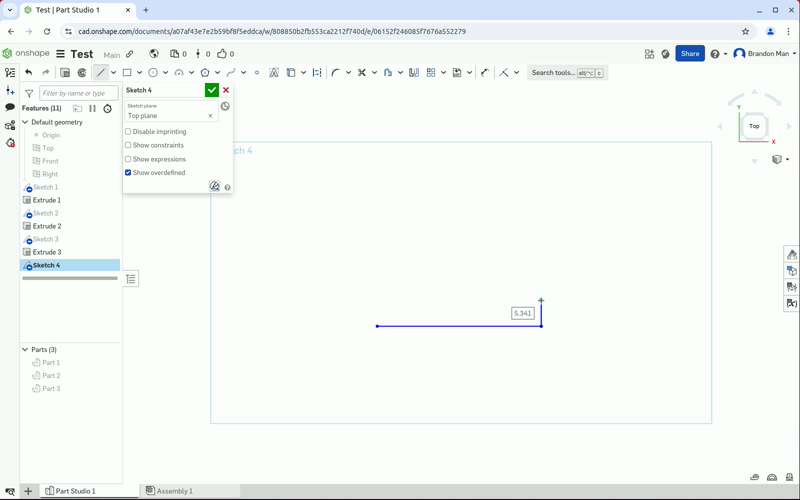
key_down(shift)
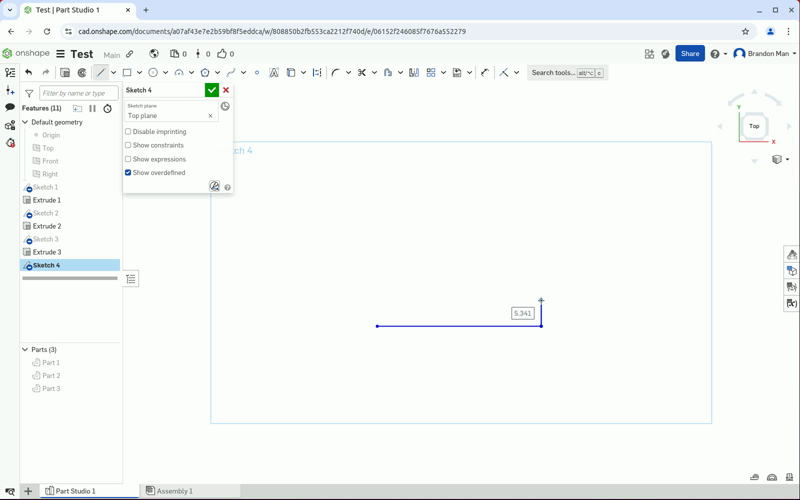
mouse_move(377, 300)
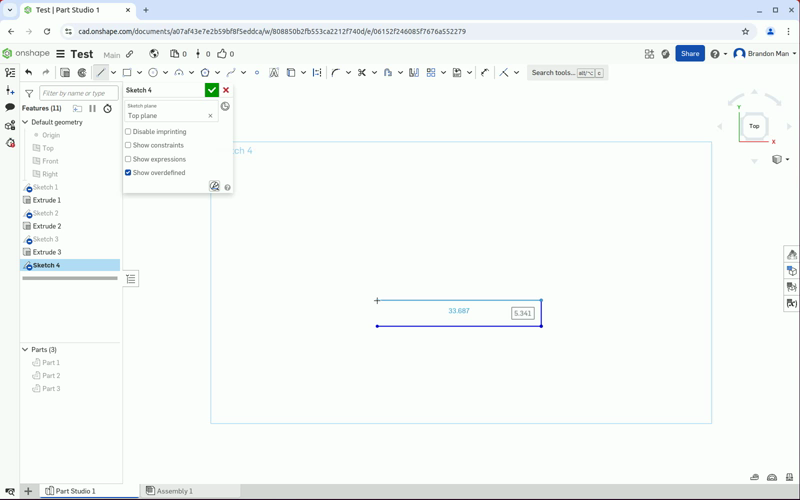
click(377, 300)
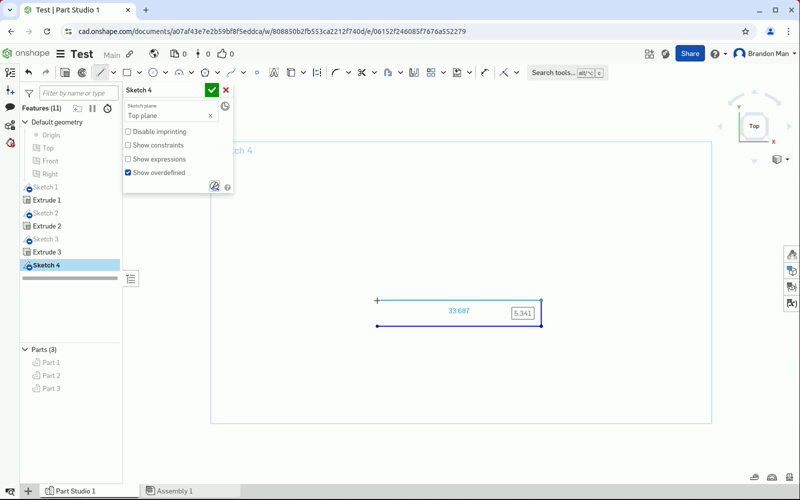
key_up(shift)
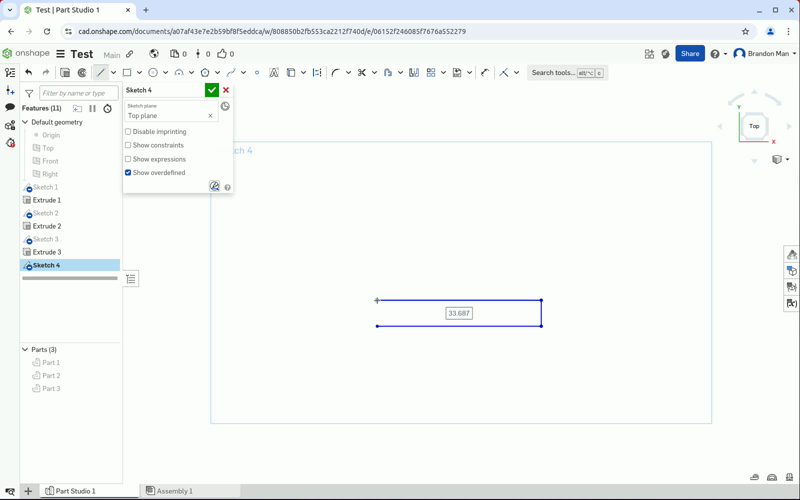
mouse_move(407, 300)
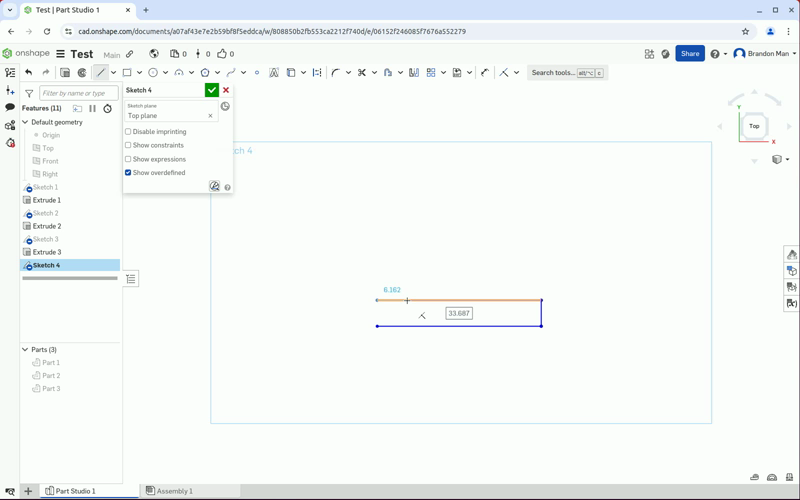
key_down(shift)
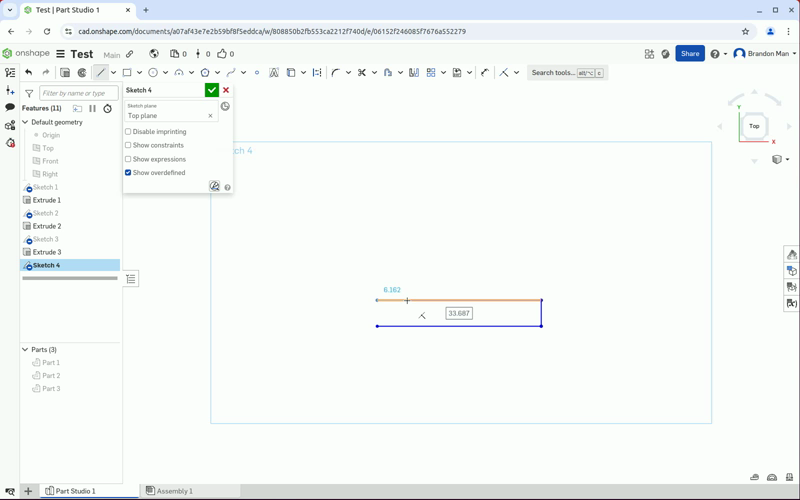
mouse_move(377, 326)
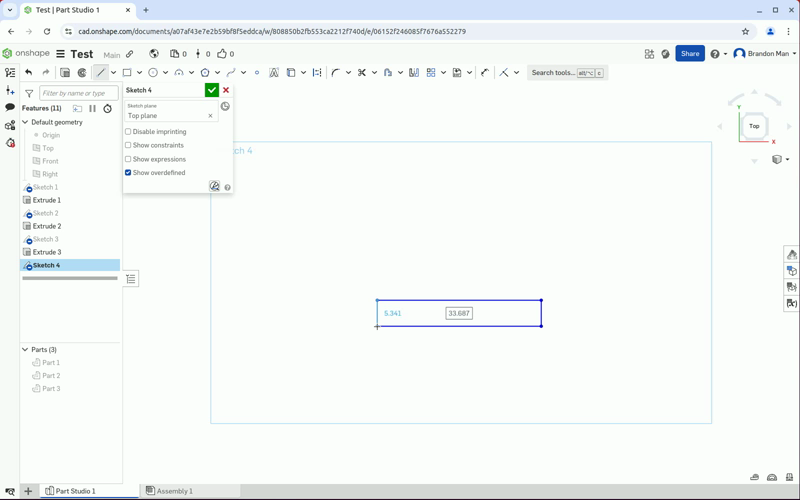
key_up(shift)
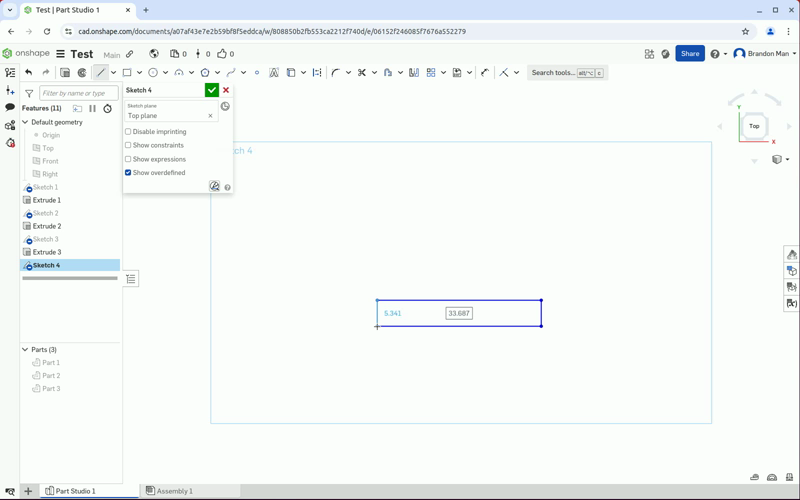
click(377, 326)
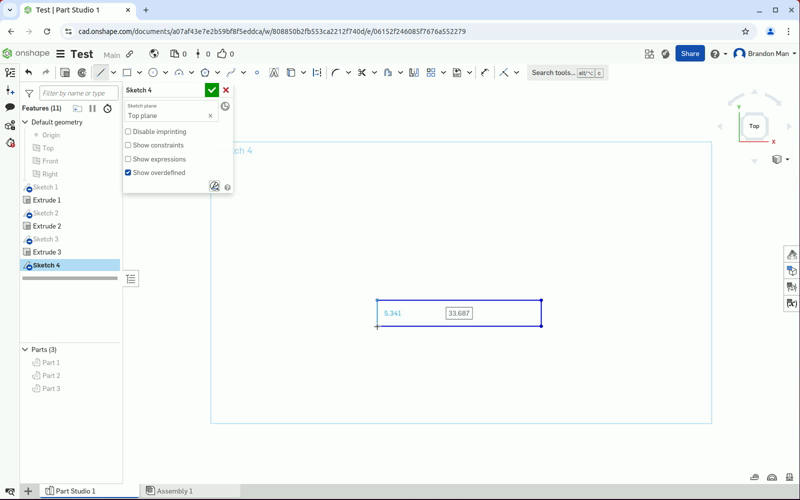
key(esc)
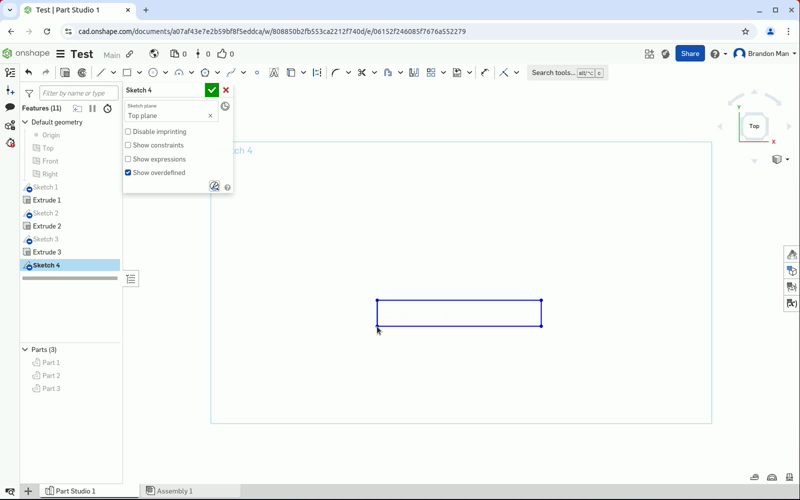
mouse_move(408, 311)
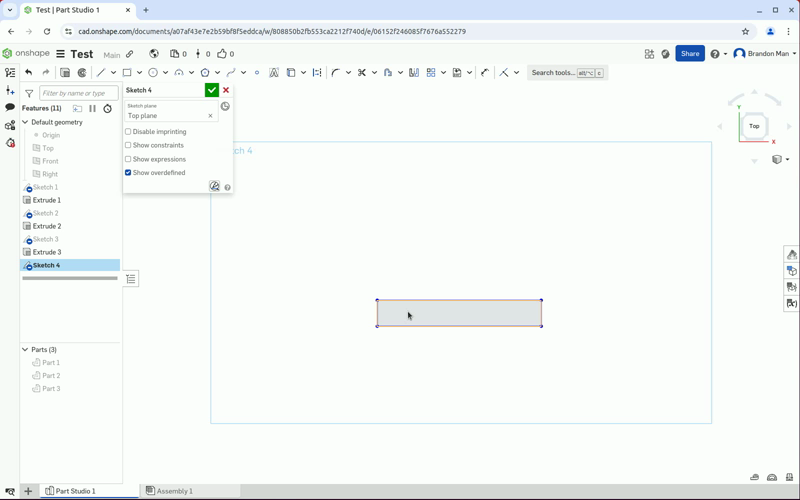
click(408, 311)
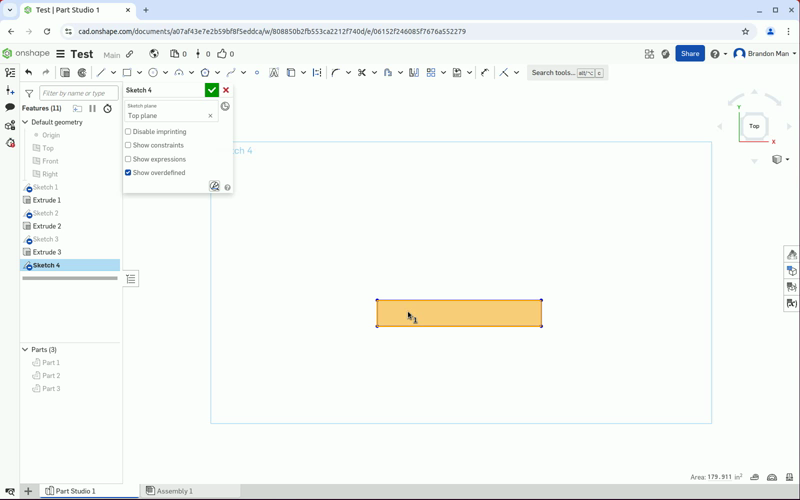
mouse_move(73, 352)
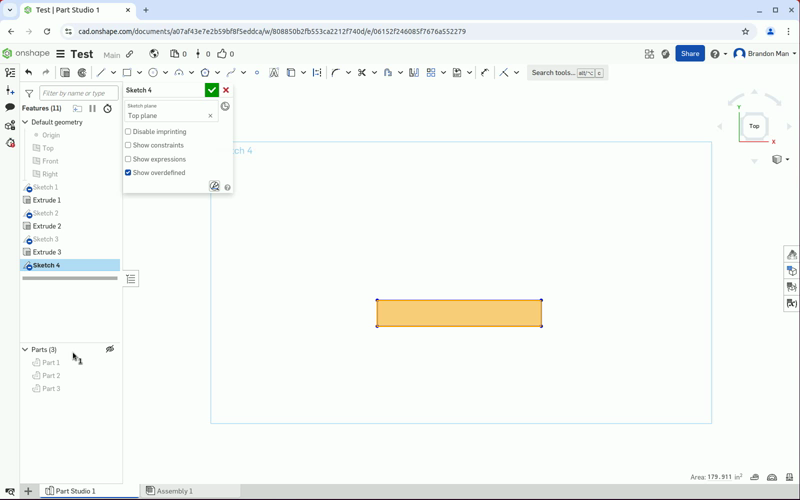
key(shift+y)
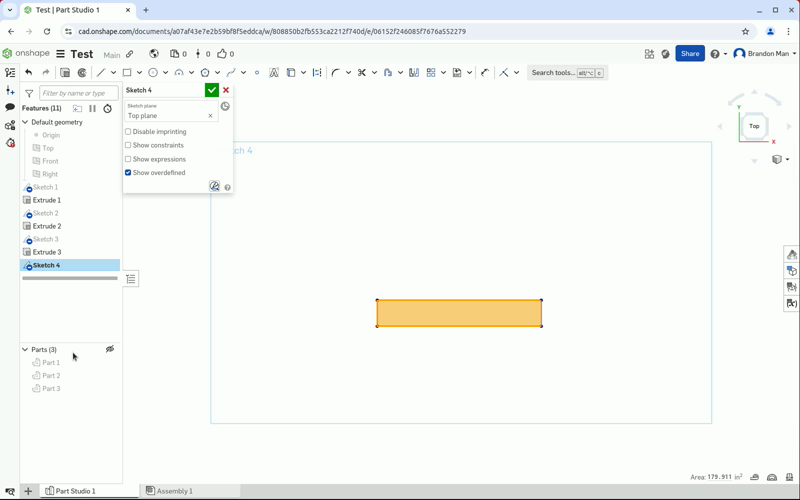
key(shift+e)
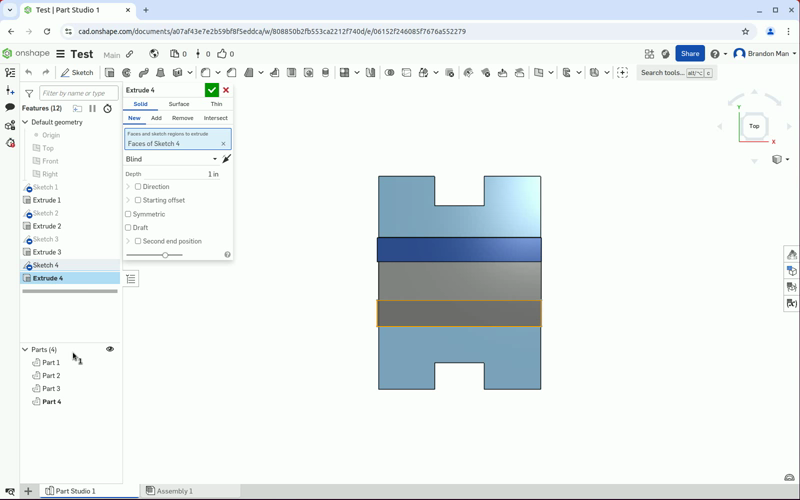
mouse_move(143, 106)
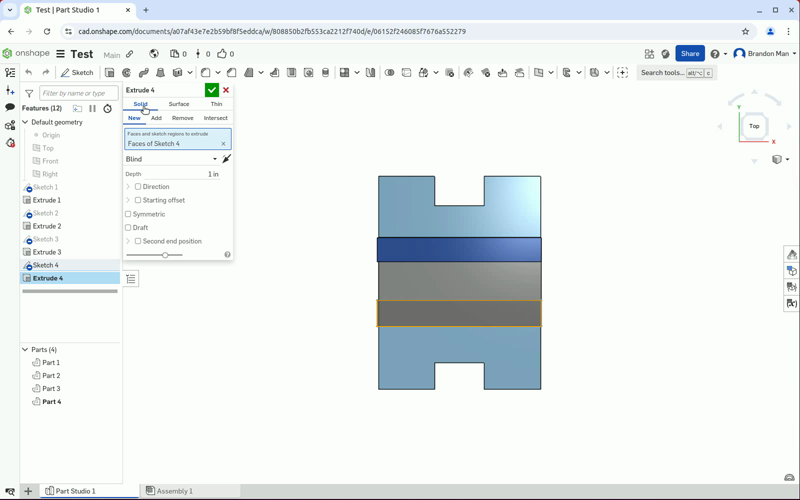
click(143, 106)
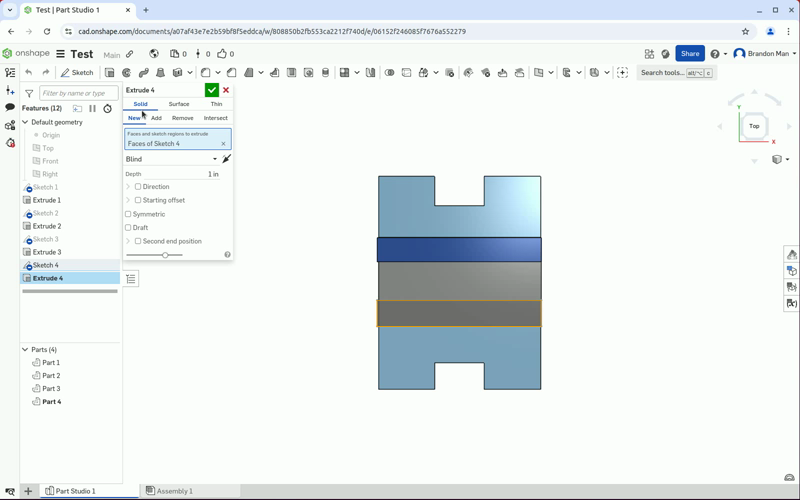
mouse_move(137, 120)
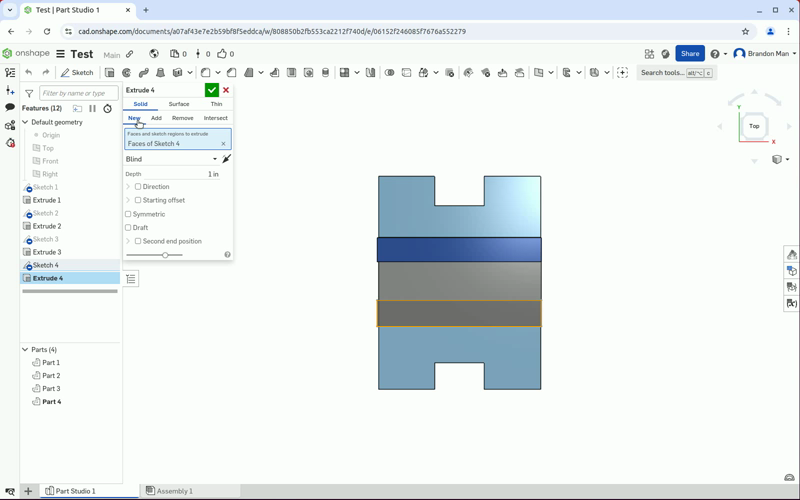
click(137, 120)
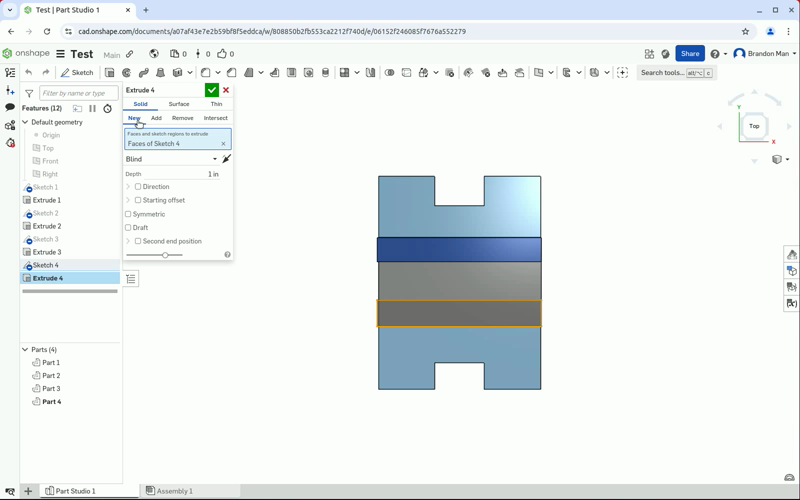
key(tab, 4)
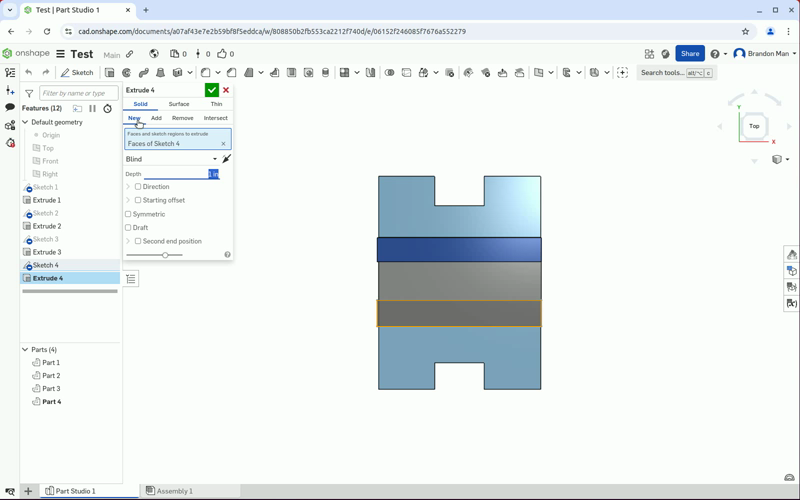
text(17.572)
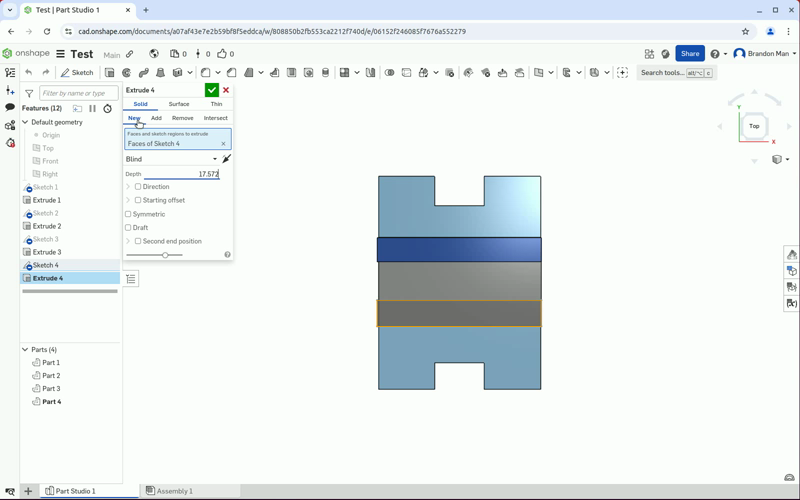
key(enter)
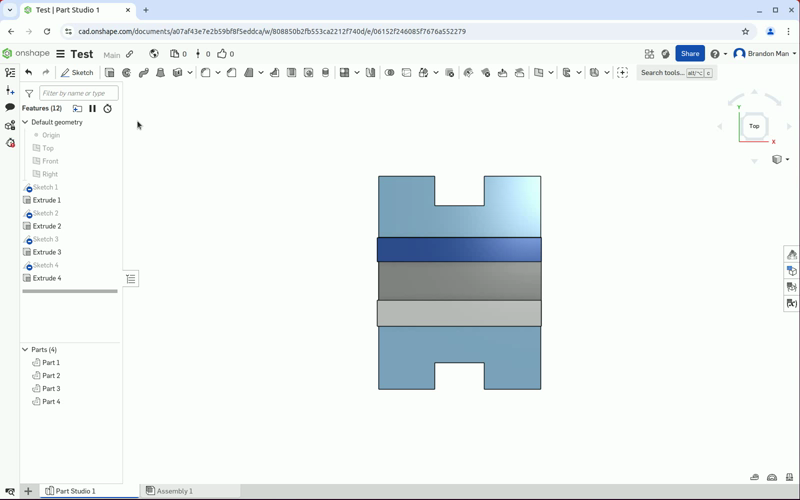
key(shift+h)
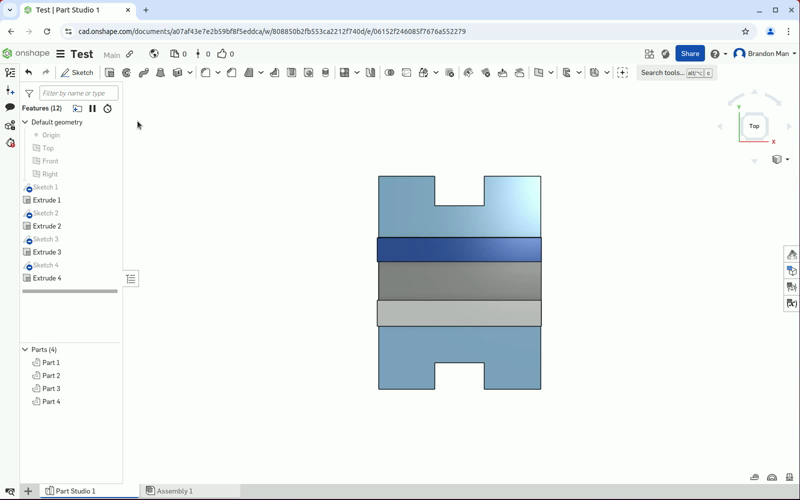
key(shift+h)
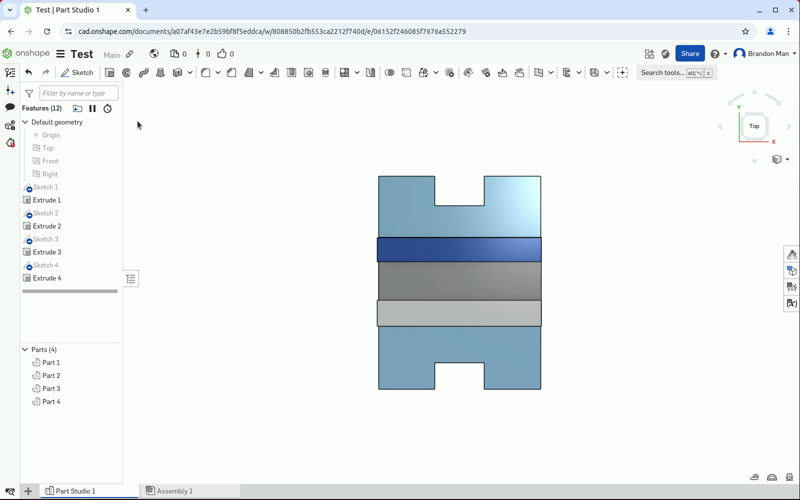
mouse_move(73, 189)
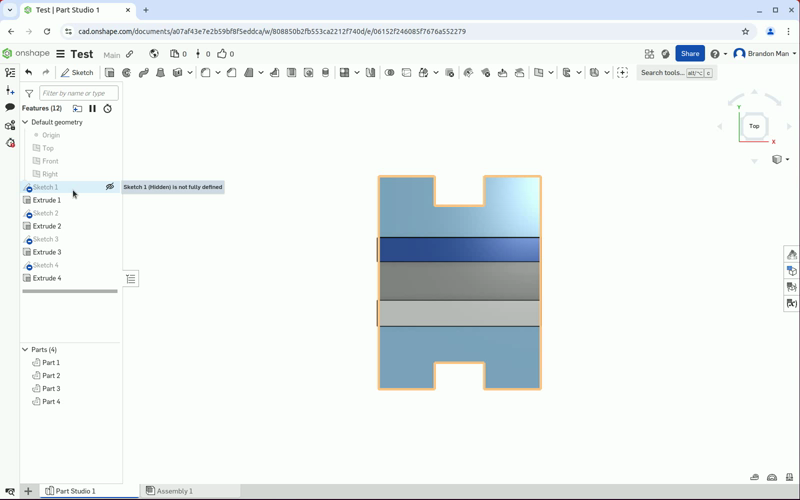
click(73, 189)
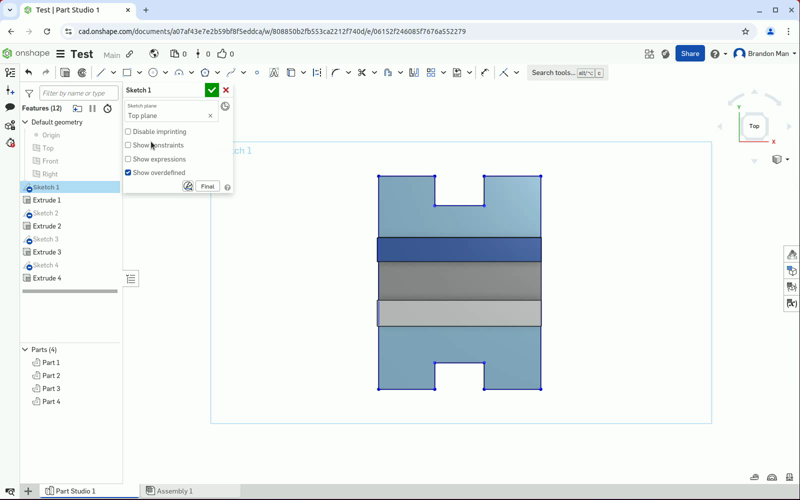
mouse_move(229, 92)
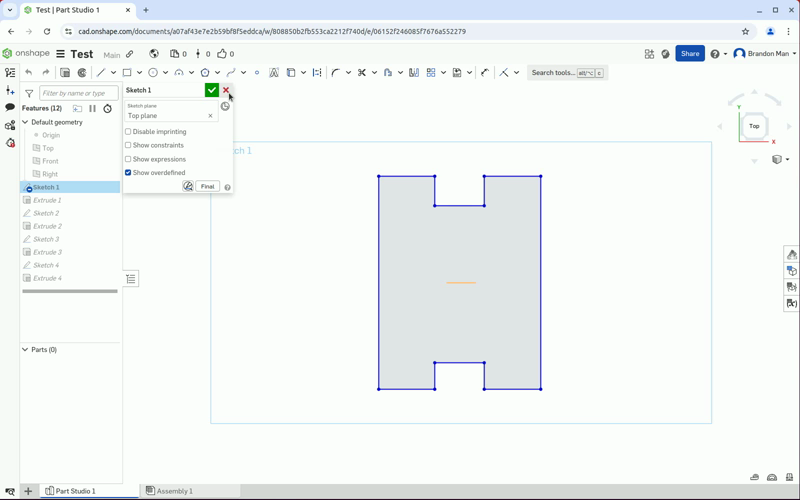
click(229, 92)
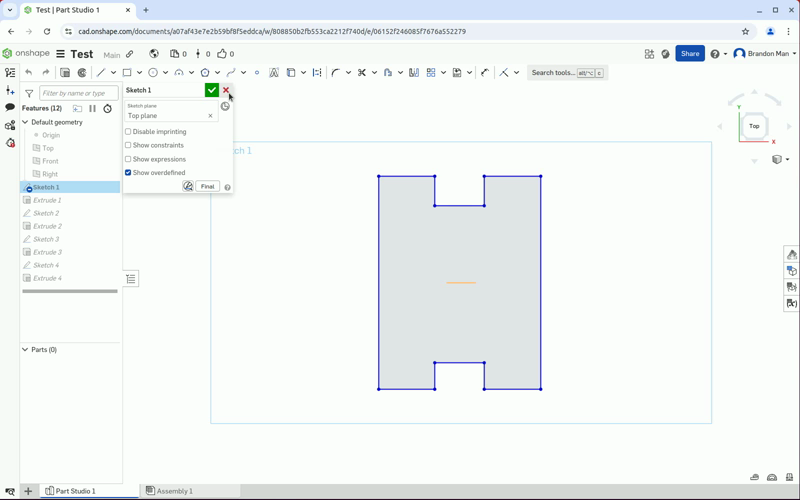
key(shift+s)
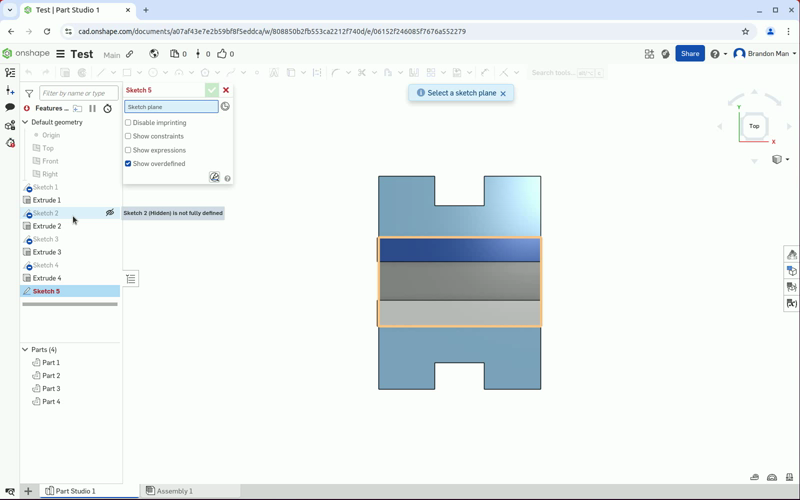
scroll(3)
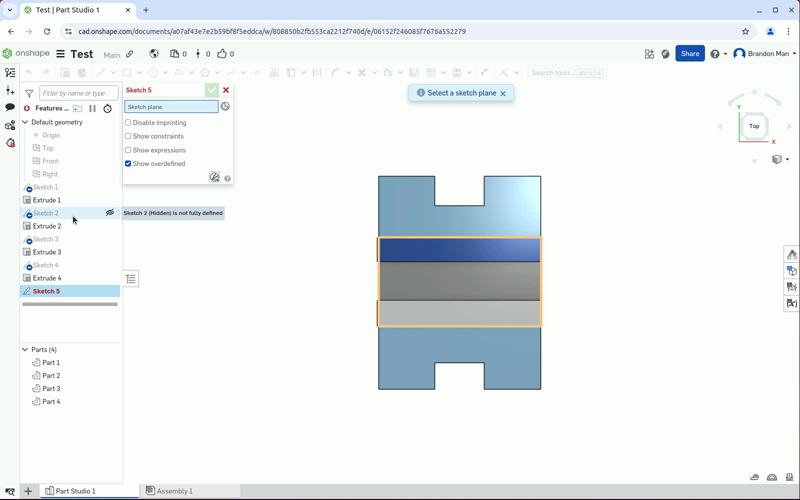
mouse_move(73, 150)
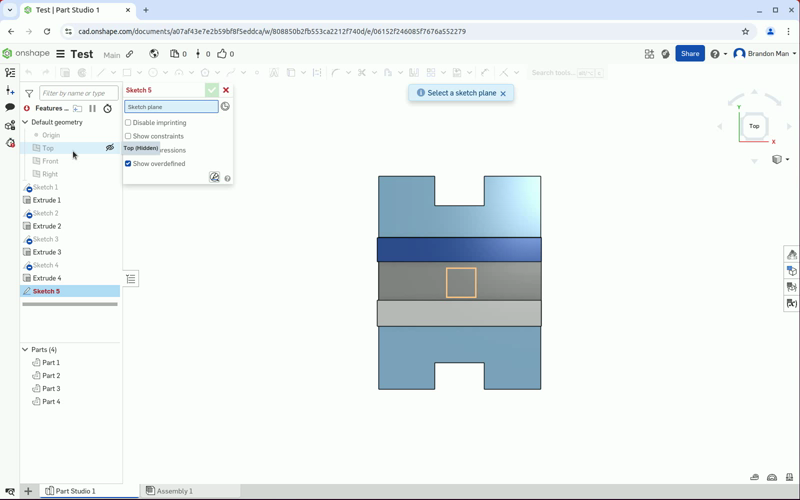
click(73, 150)
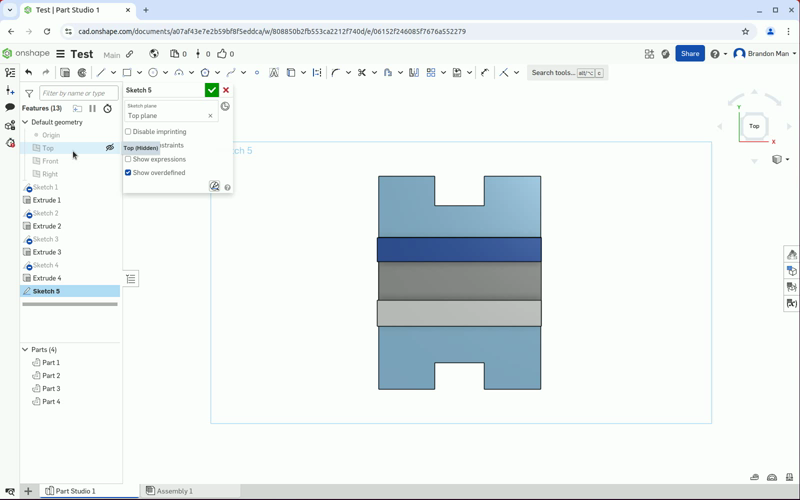
mouse_move(73, 352)
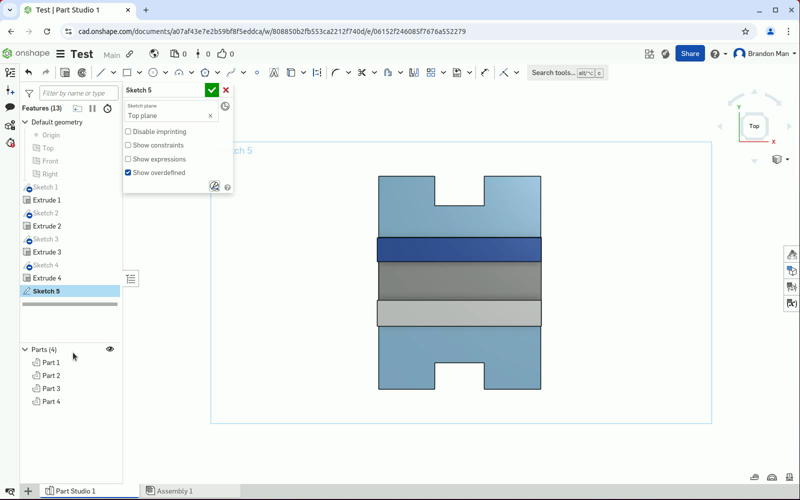
key(y)
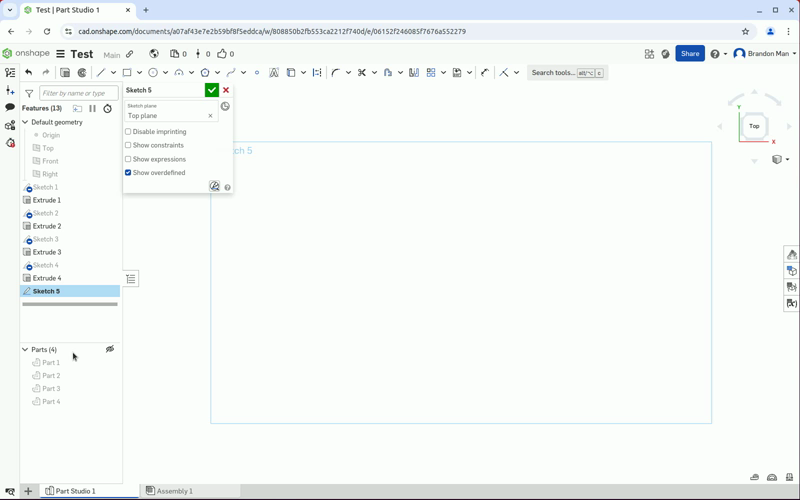
key(l)
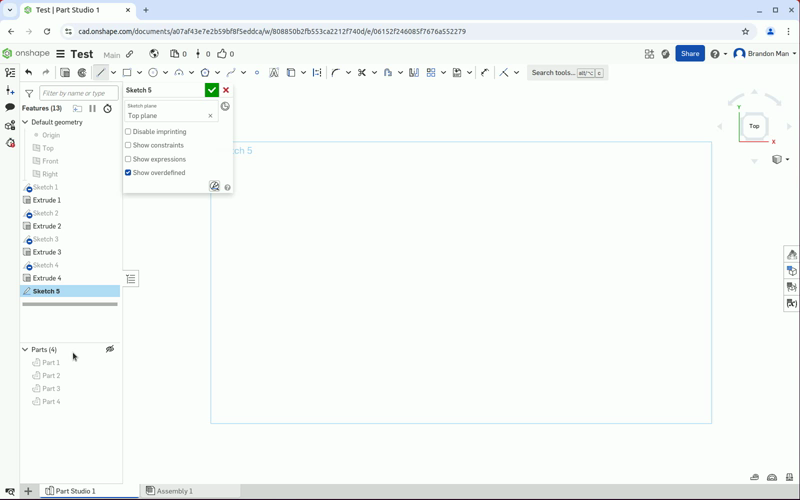
key_down(shift)
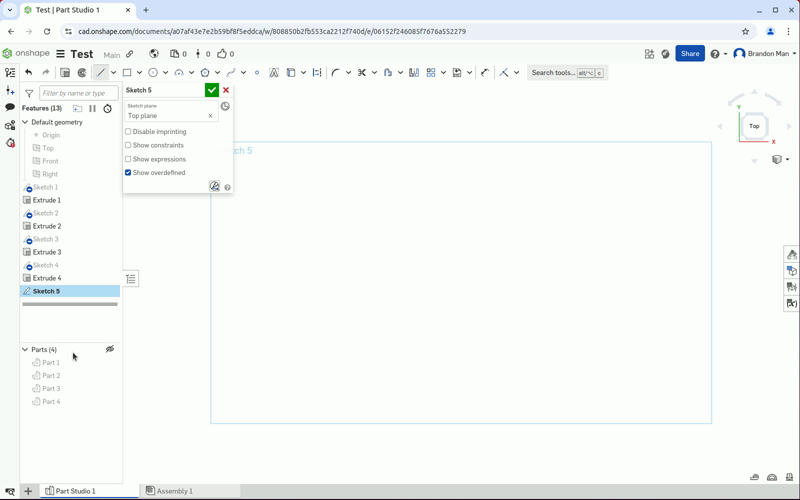
mouse_move(378, 261)
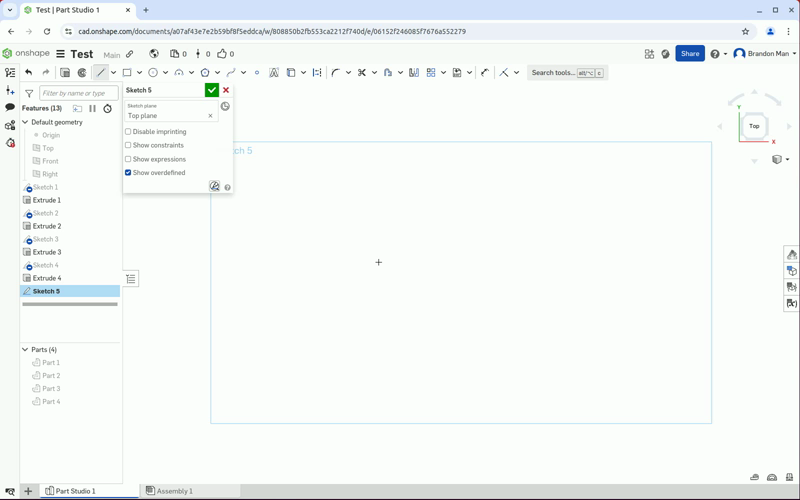
click(378, 261)
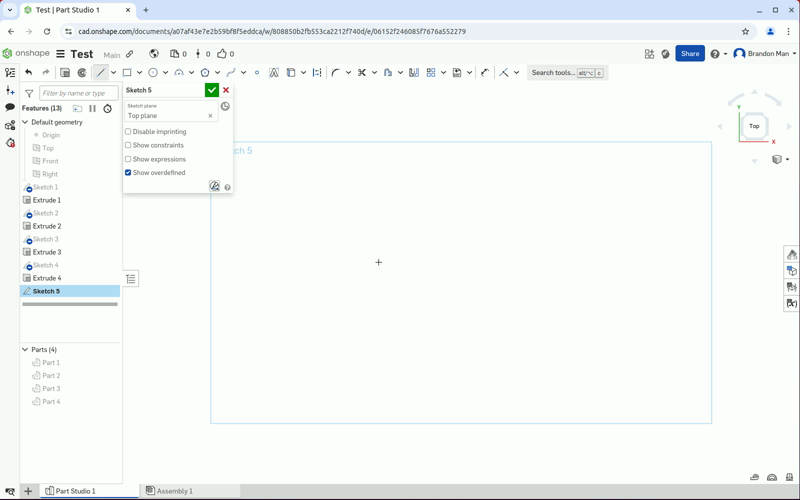
key_up(shift)
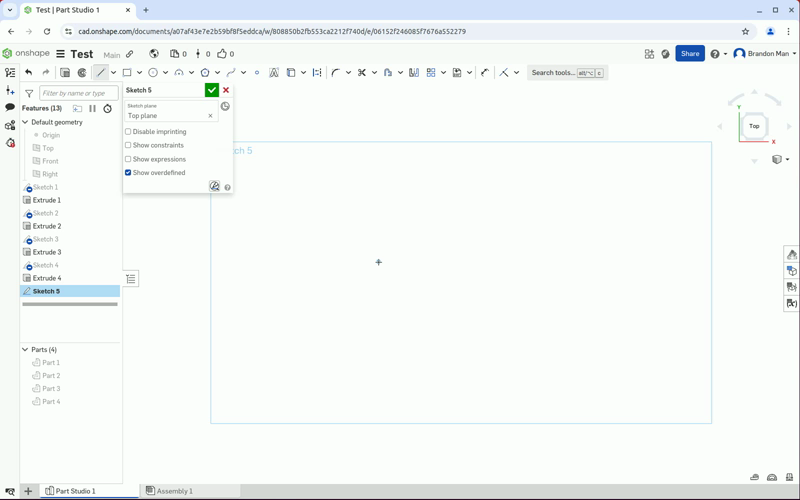
key_down(shift)
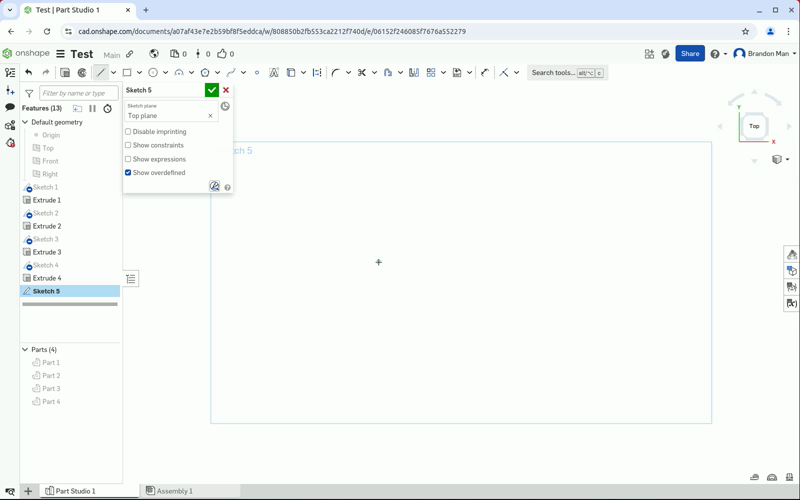
mouse_move(408, 261)
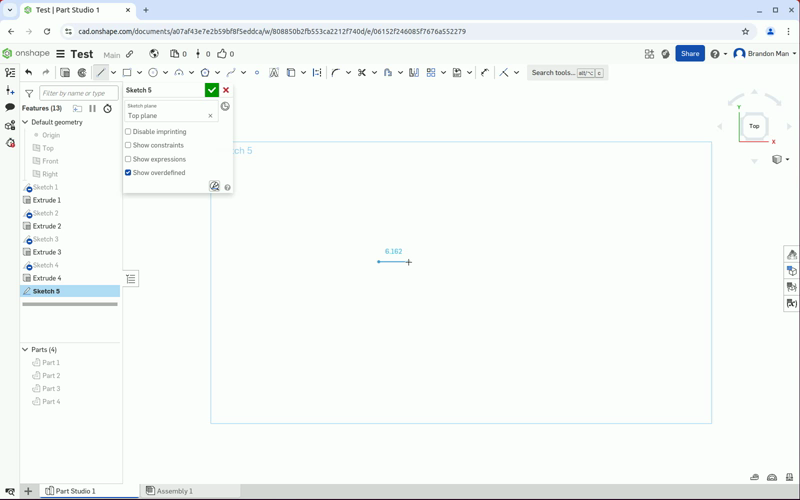
mouse_move(414, 261)
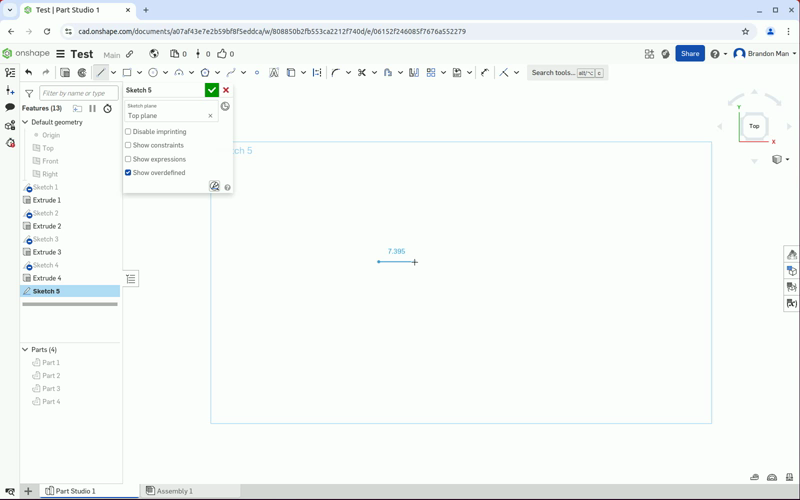
click(414, 261)
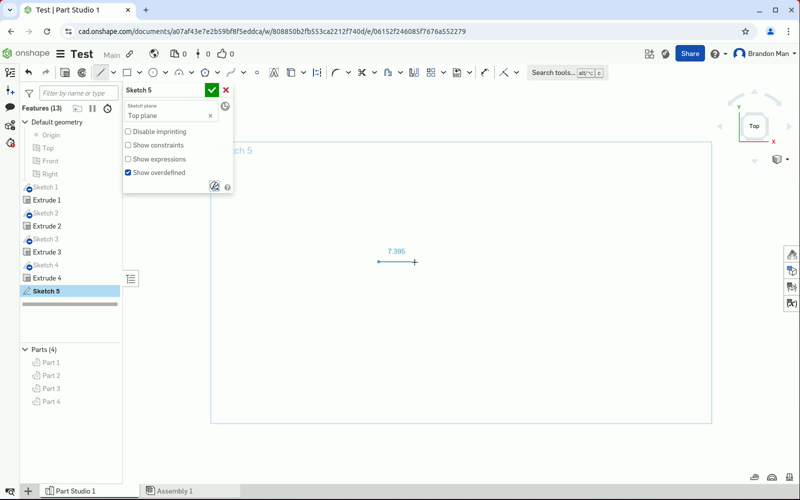
key_up(shift)
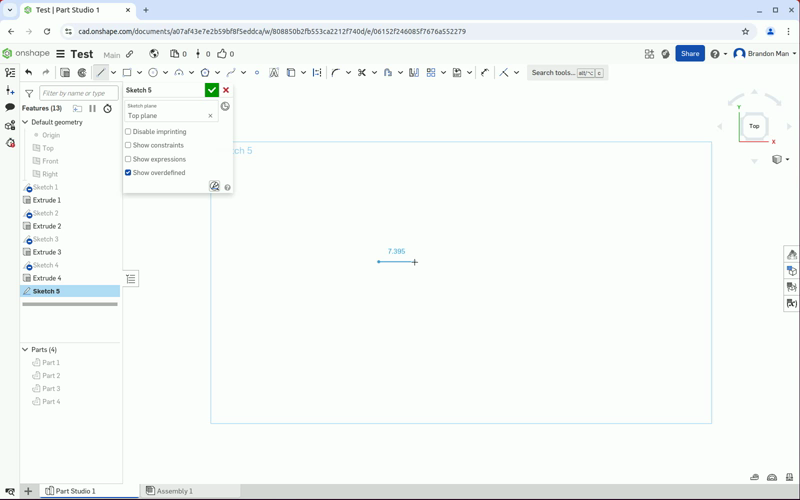
key_down(shift)
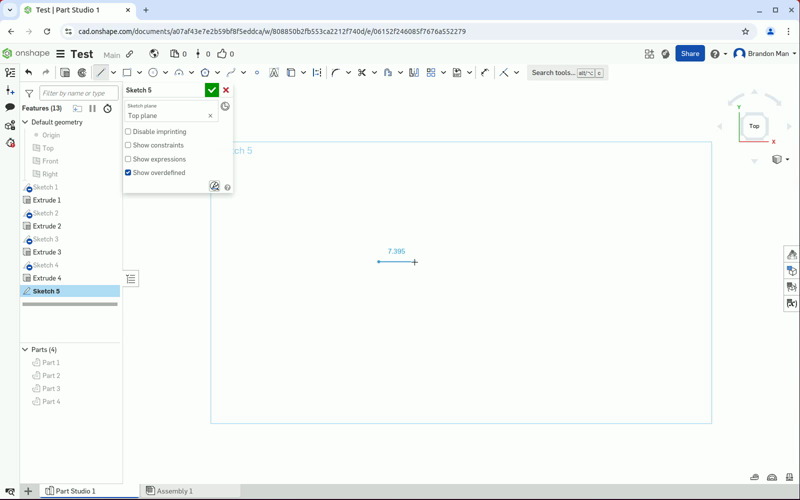
mouse_move(444, 261)
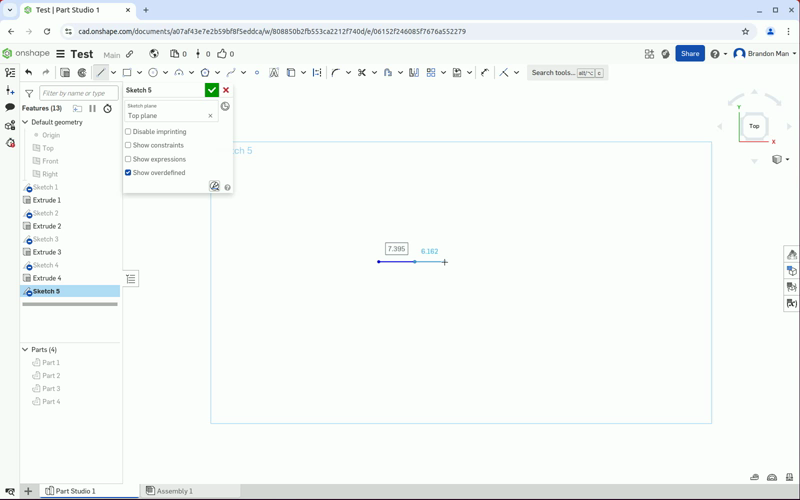
mouse_move(414, 237)
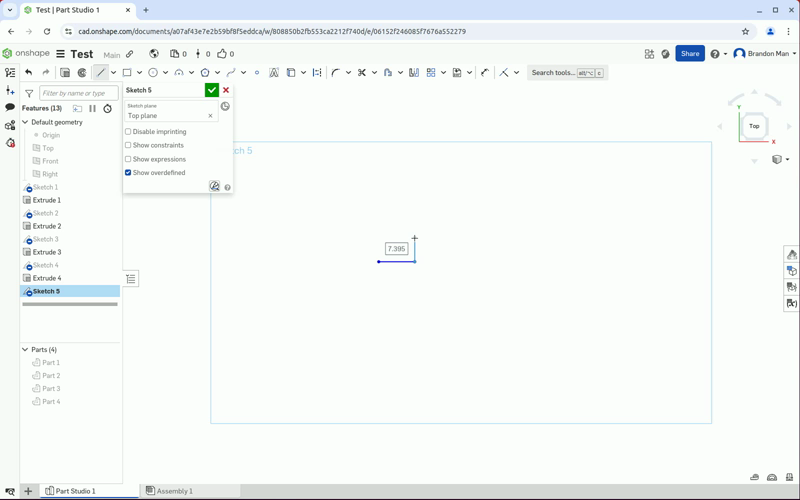
click(414, 237)
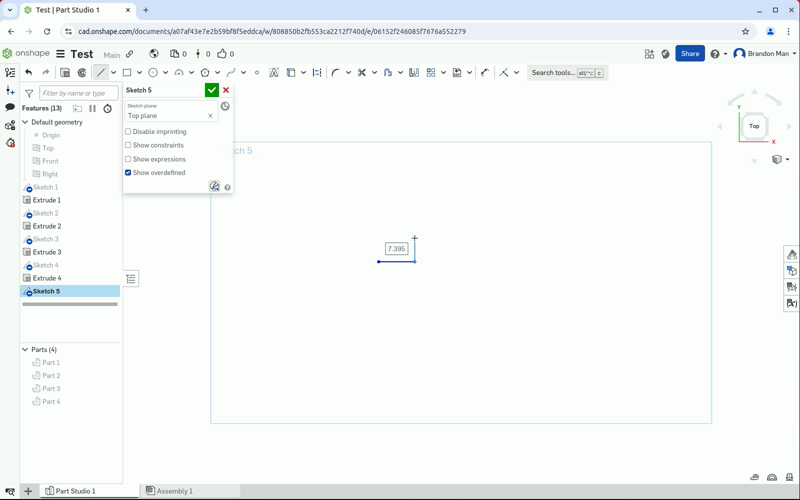
key_up(shift)
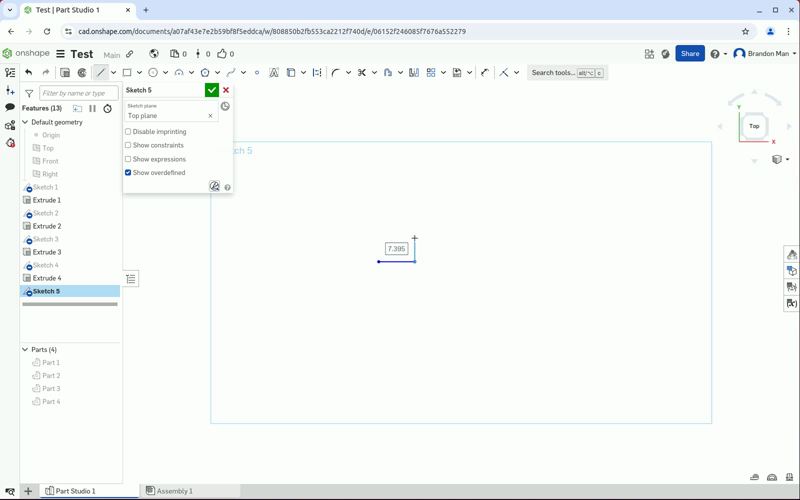
key_down(shift)
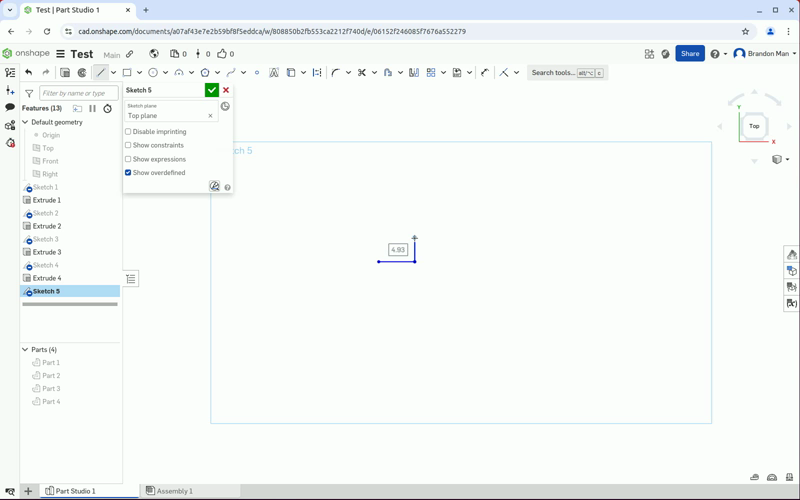
mouse_move(444, 237)
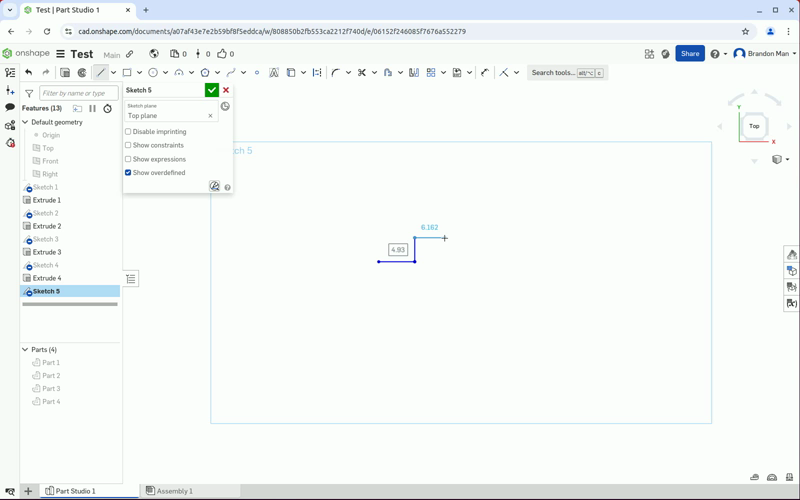
mouse_move(378, 237)
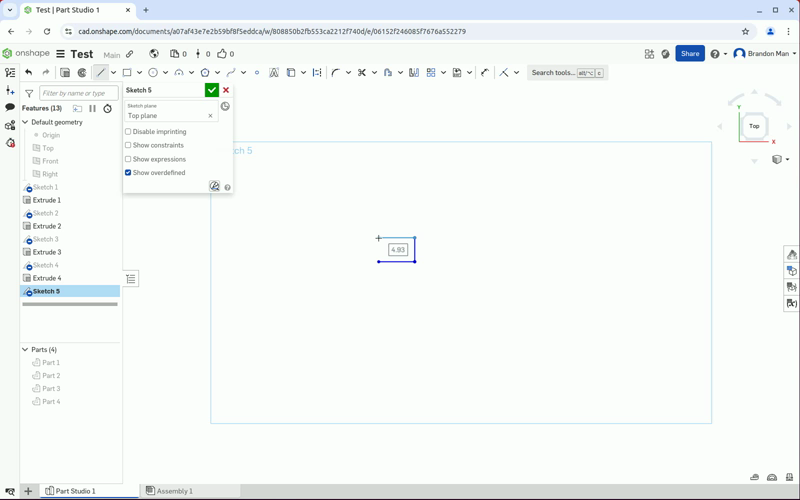
click(378, 237)
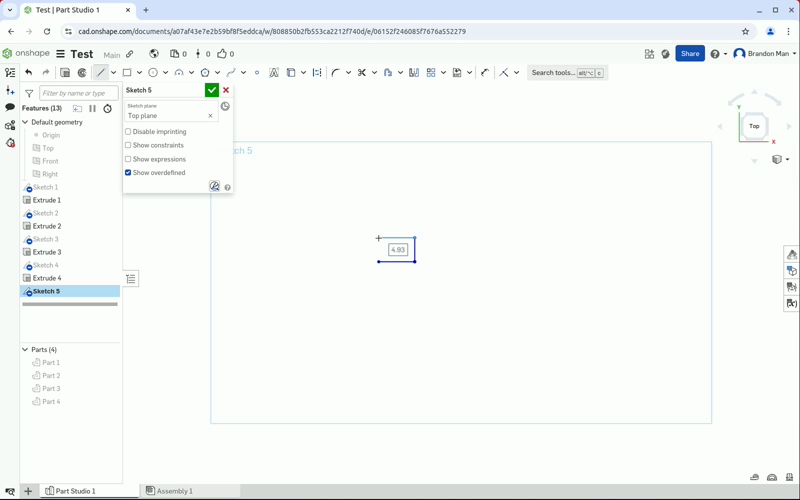
key_up(shift)
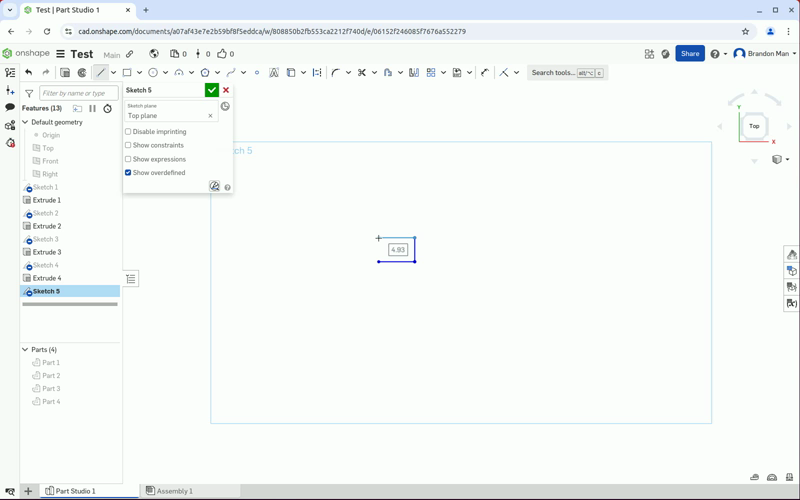
mouse_move(408, 237)
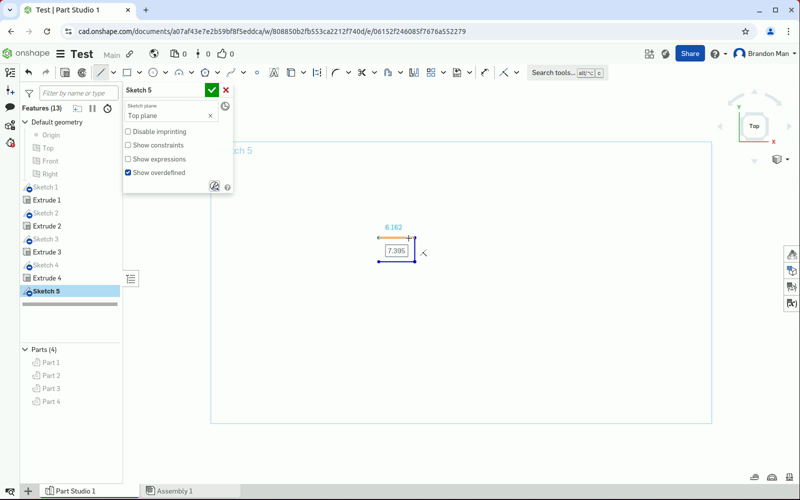
key_down(shift)
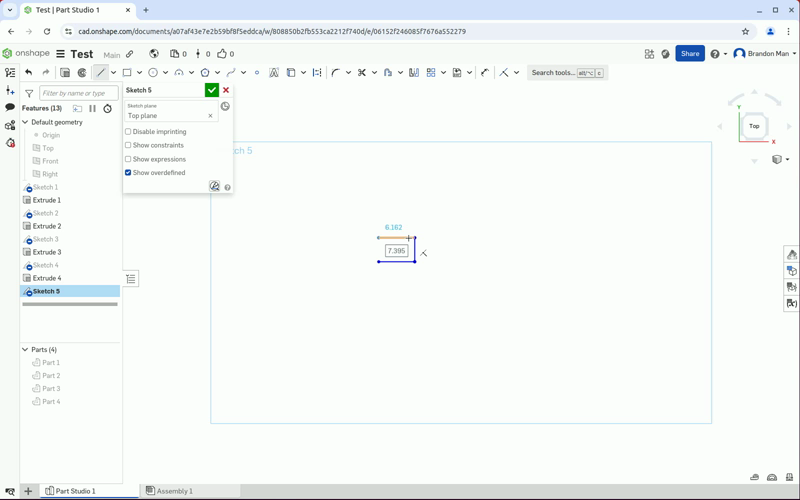
mouse_move(378, 261)
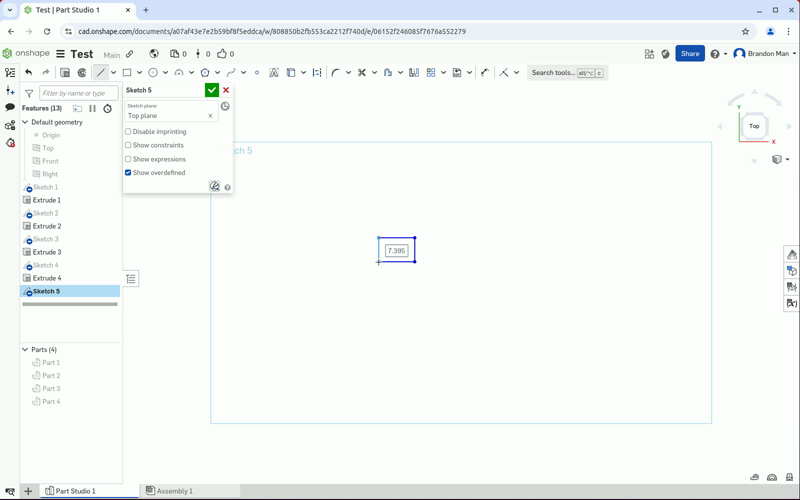
key_up(shift)
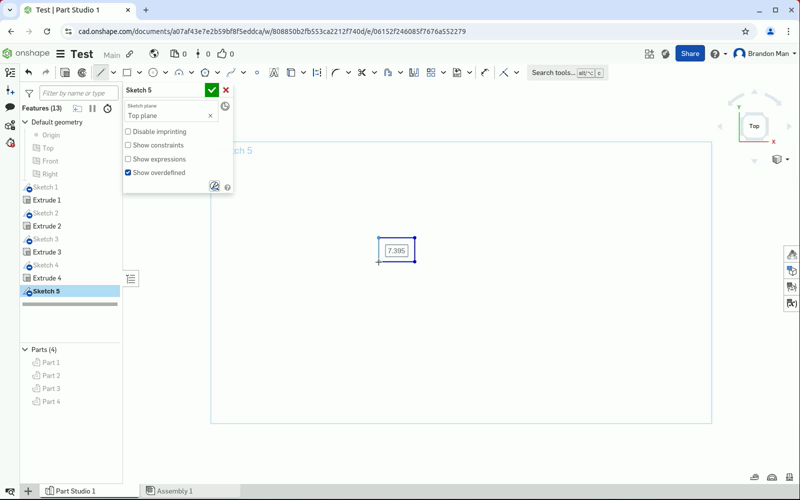
click(378, 261)
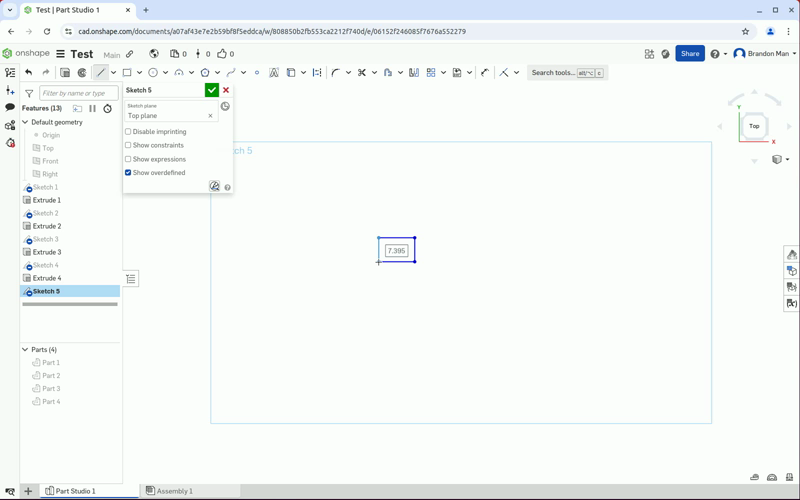
key(esc)
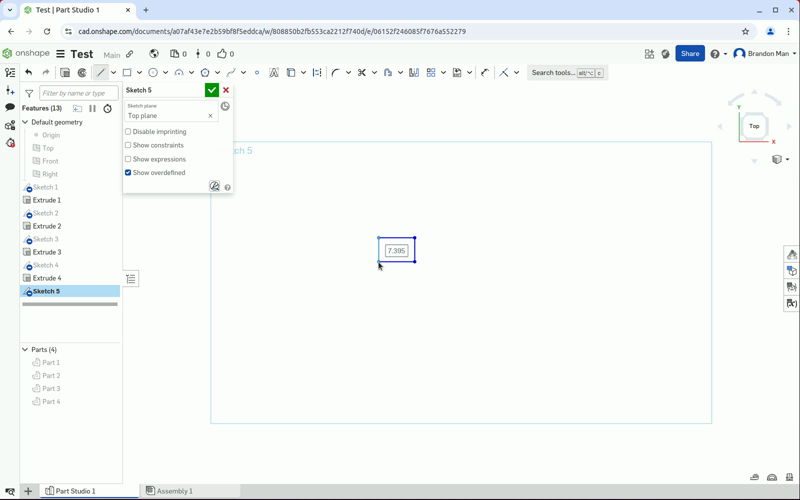
mouse_move(394, 254)
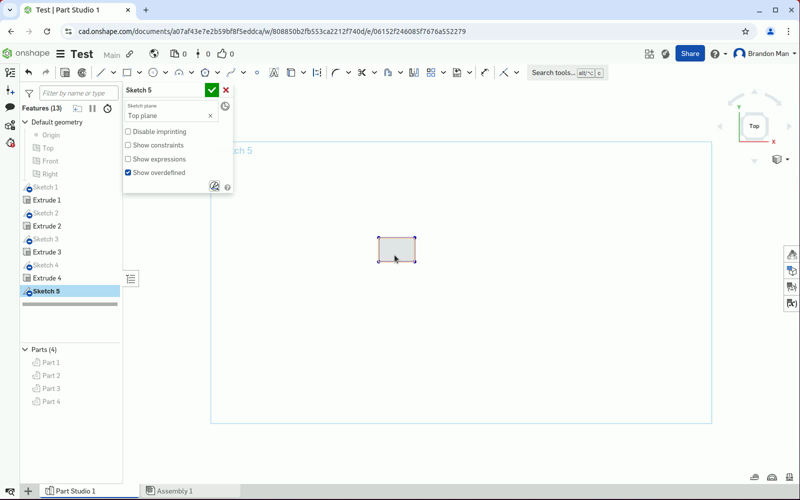
scroll(6)
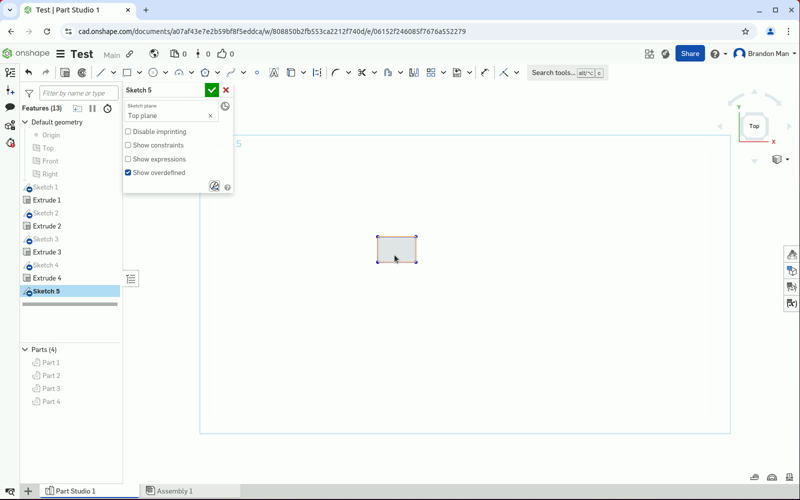
scroll(6)
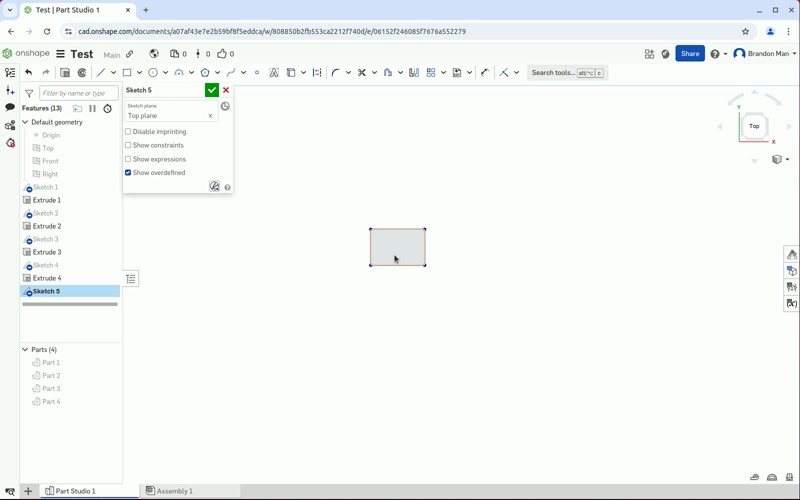
scroll(6)
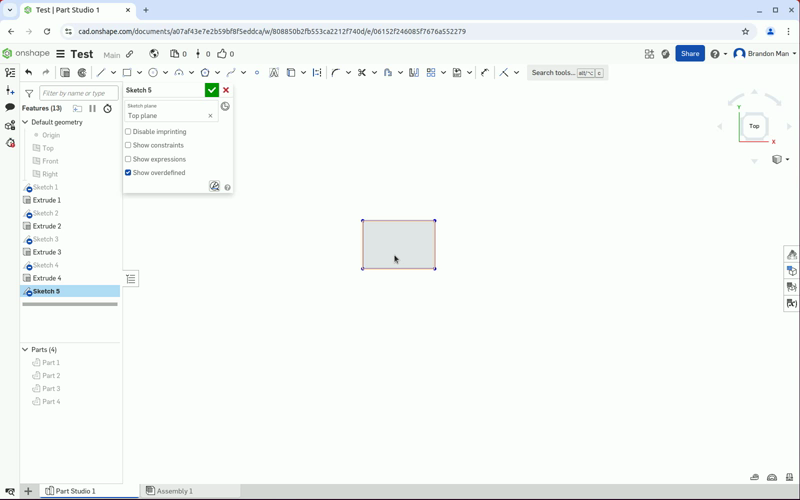
scroll(6)
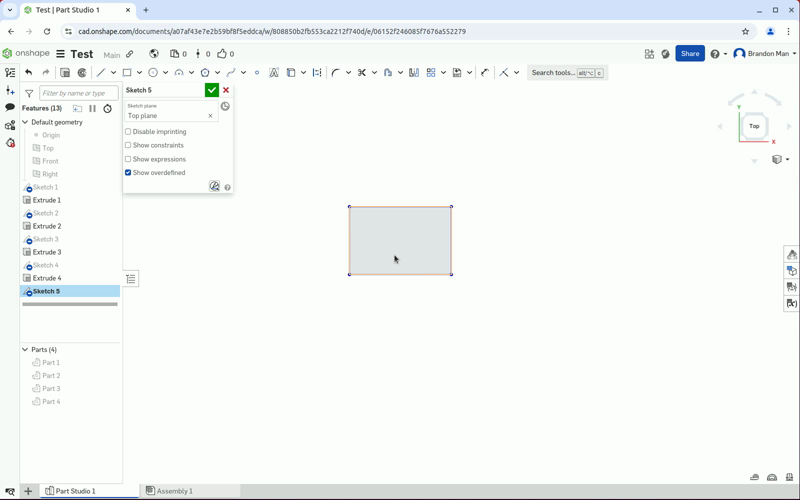
scroll(6)
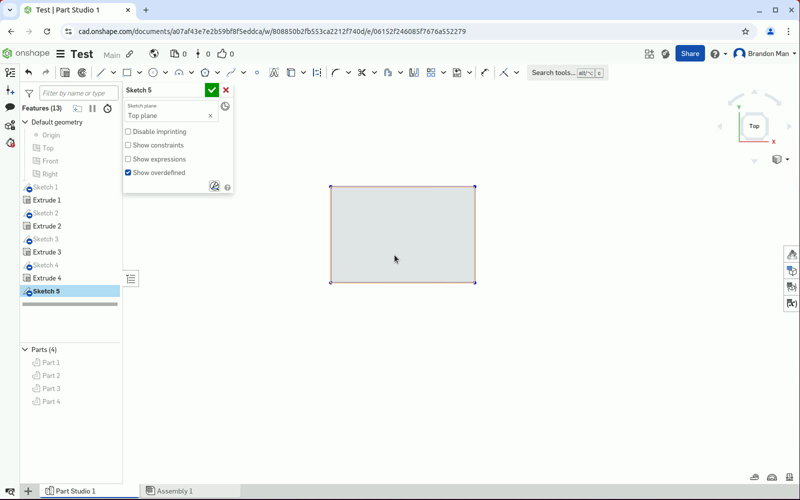
scroll(6)
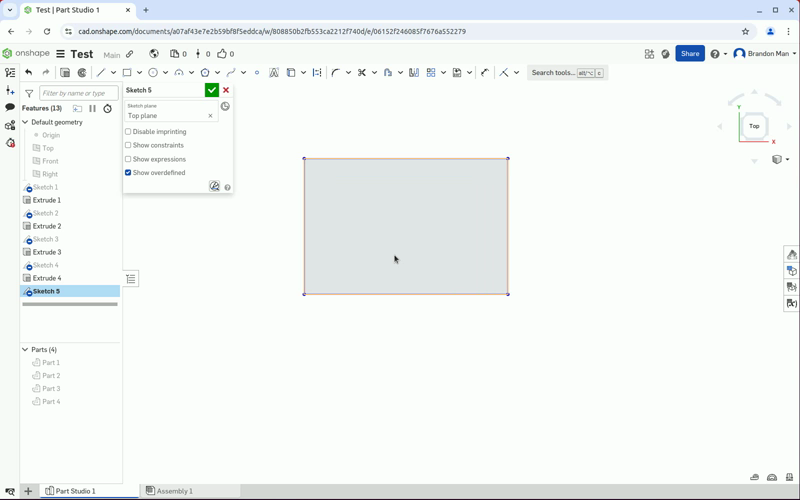
scroll(6)
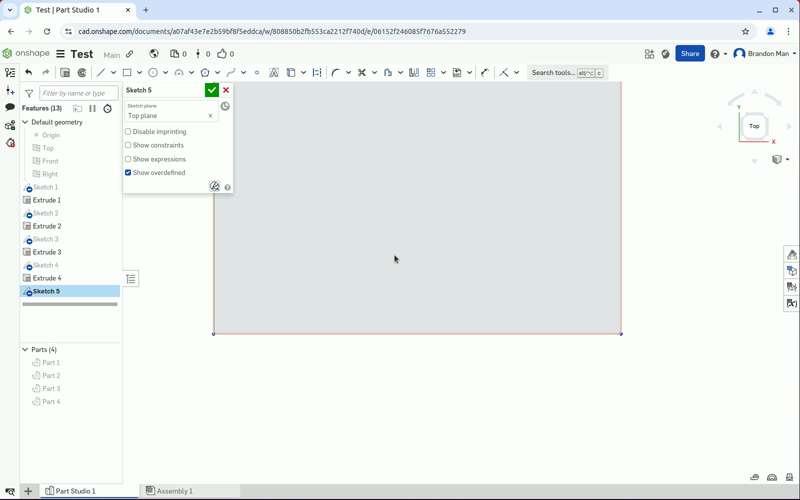
click(394, 254)
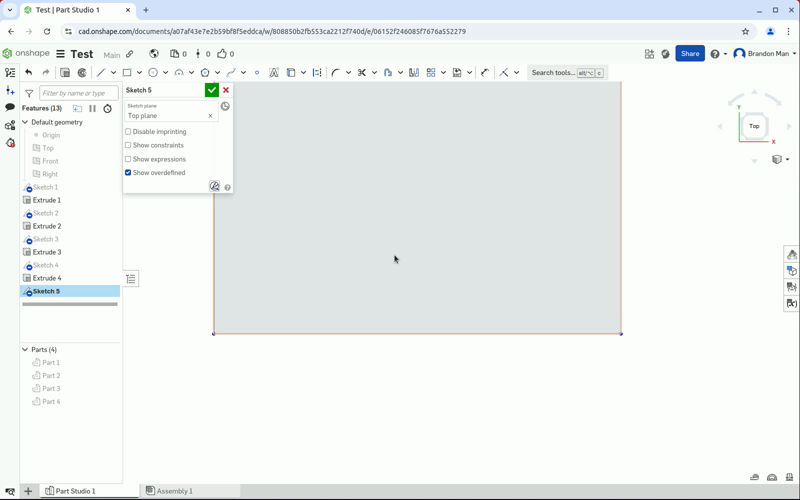
scroll(-6)
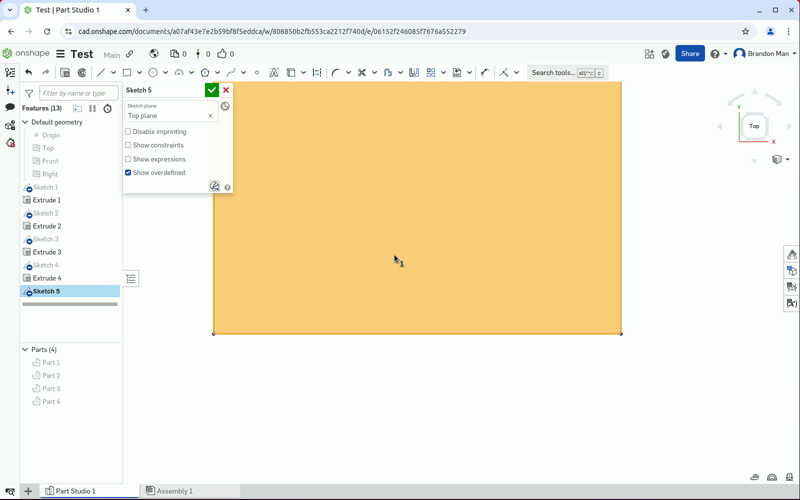
scroll(-6)
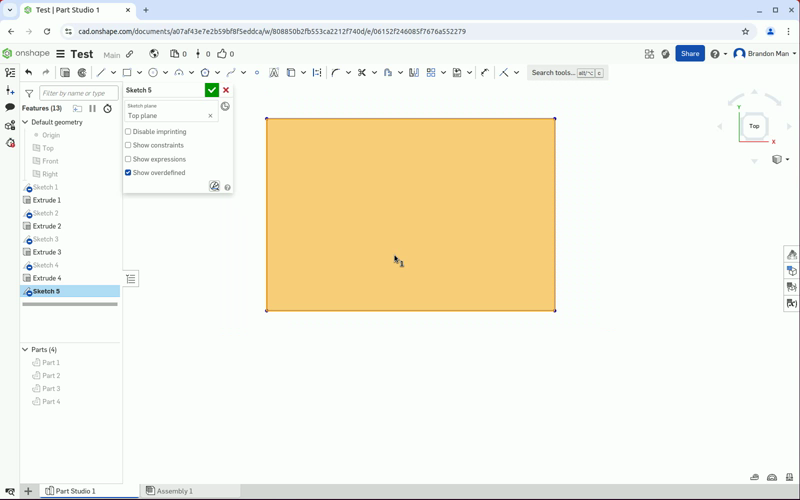
scroll(-6)
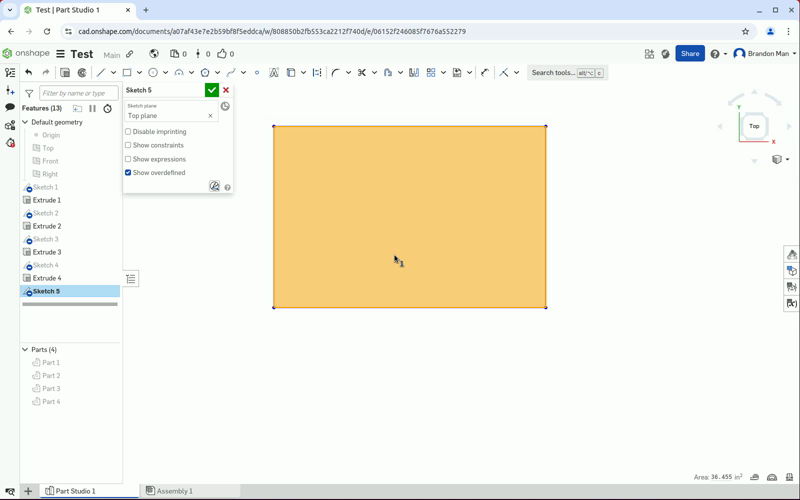
scroll(-6)
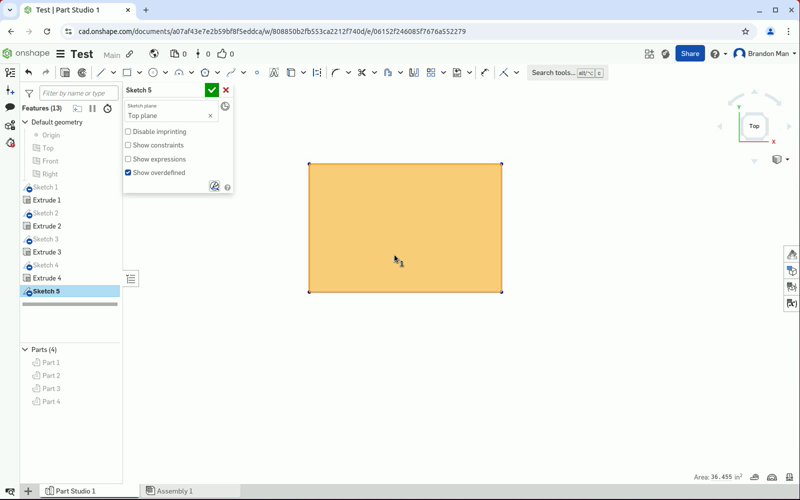
scroll(-6)
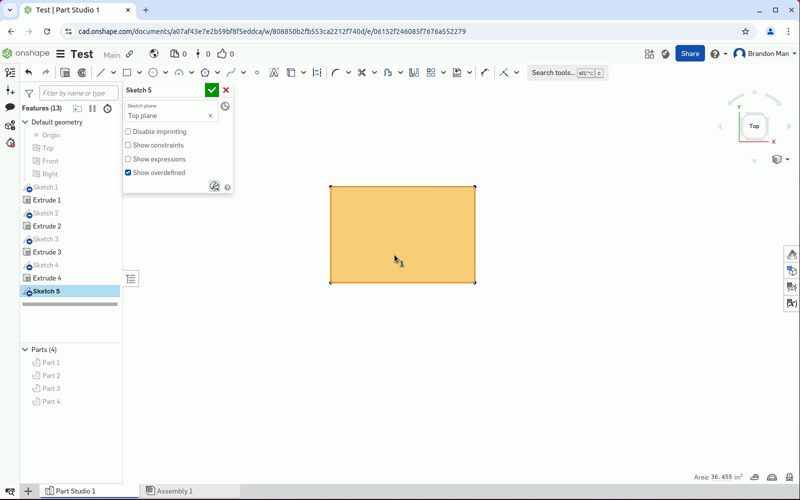
scroll(-6)
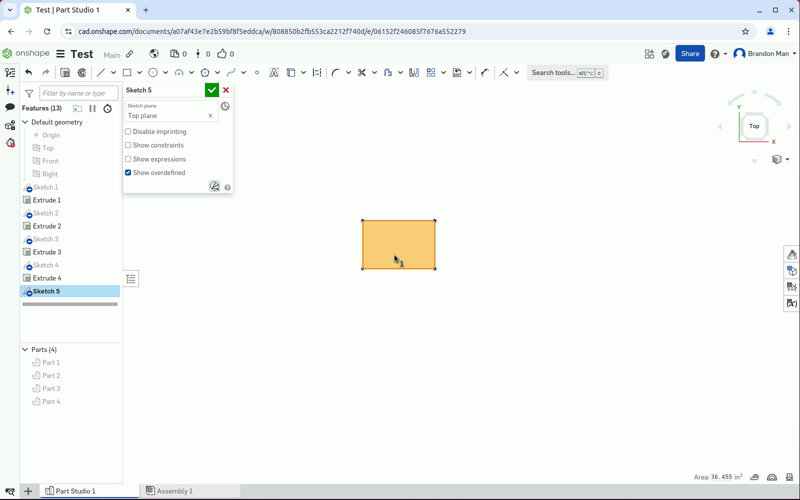
scroll(-6)
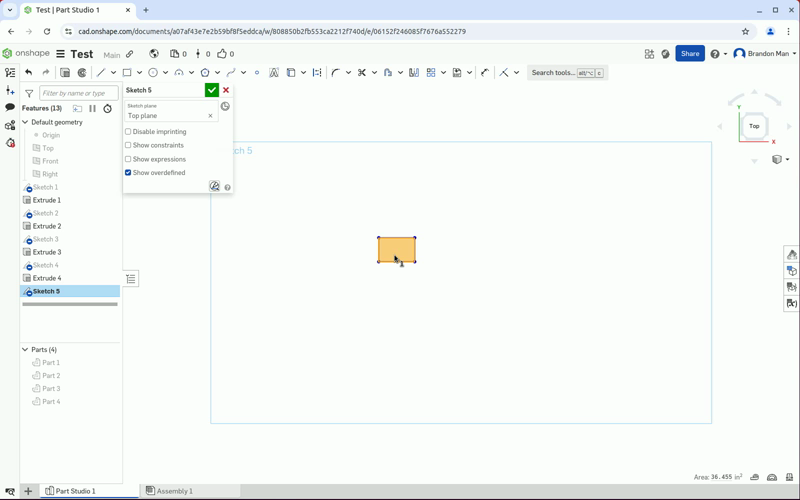
mouse_move(73, 352)
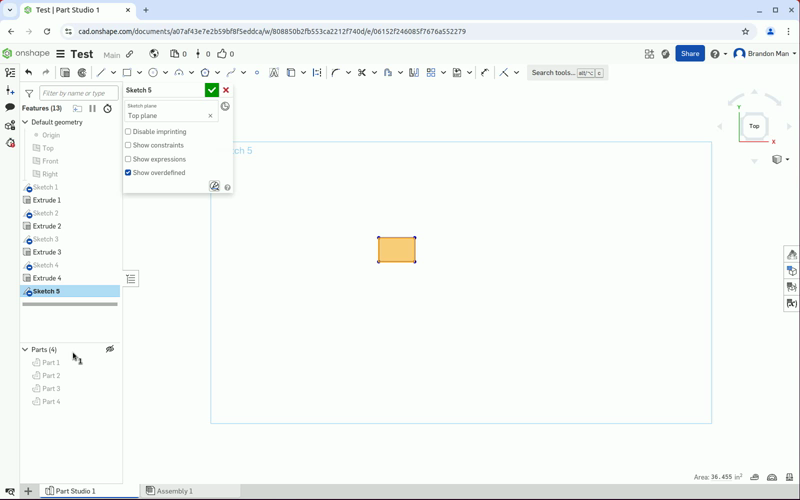
key(shift+y)
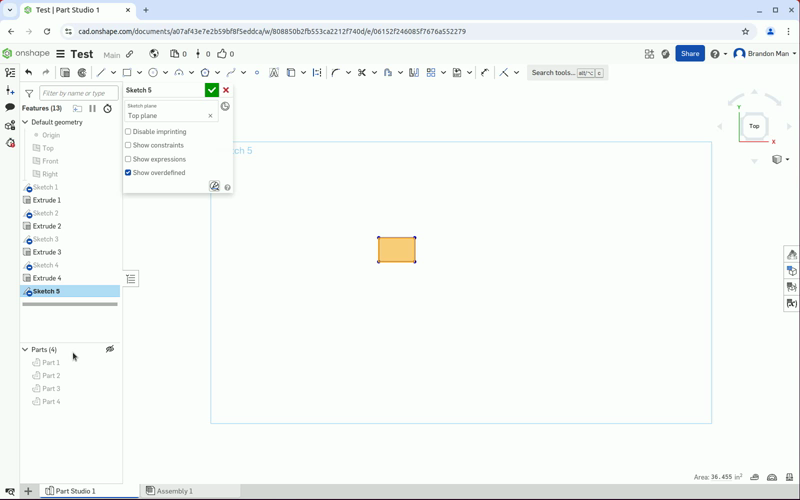
key(shift+e)
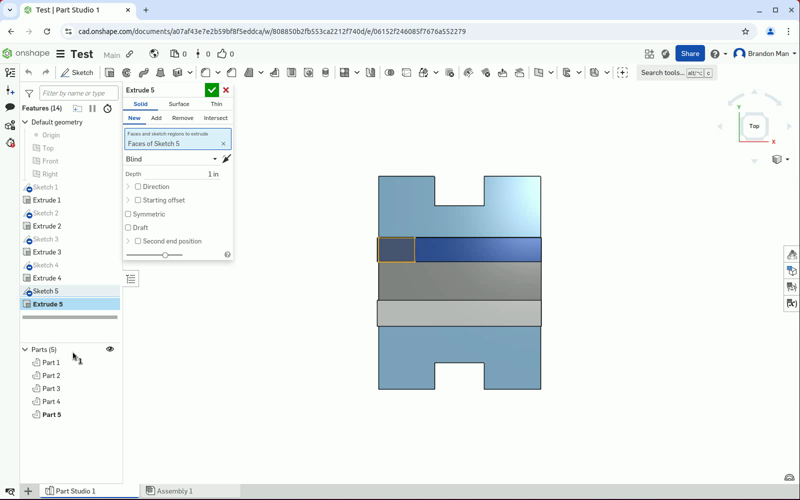
mouse_move(143, 106)
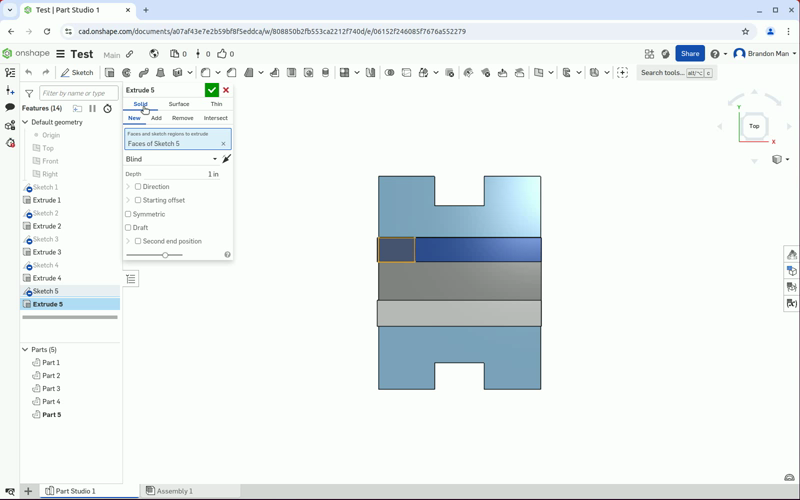
click(143, 106)
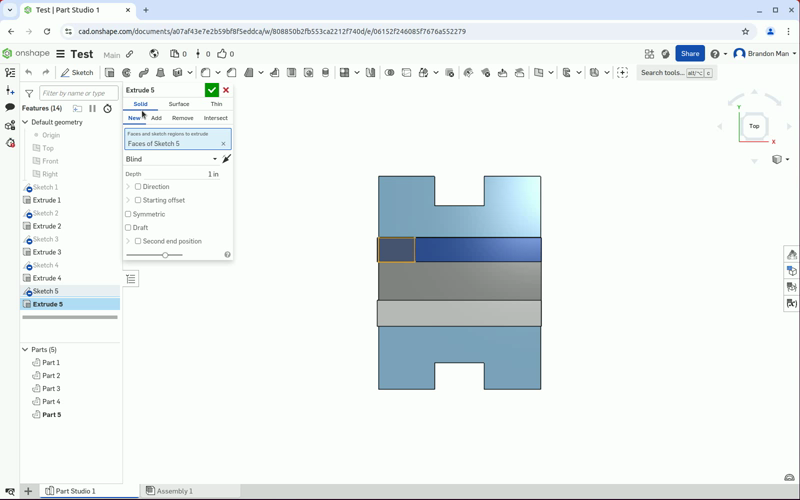
mouse_move(137, 120)
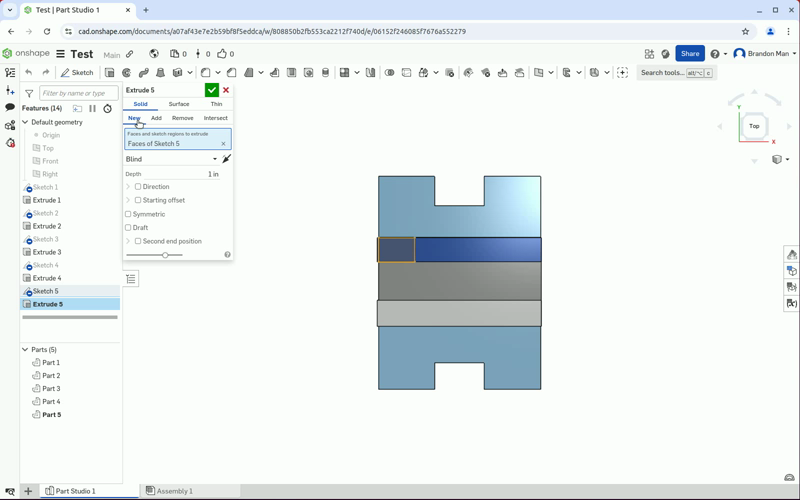
click(137, 120)
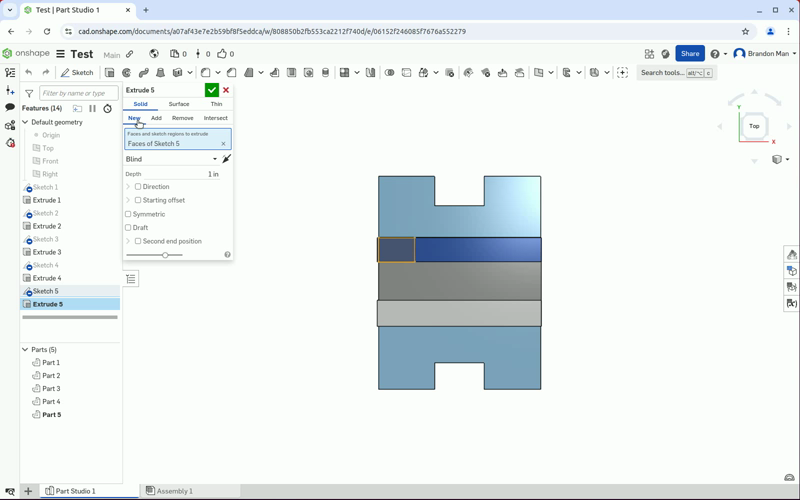
key(tab, 4)
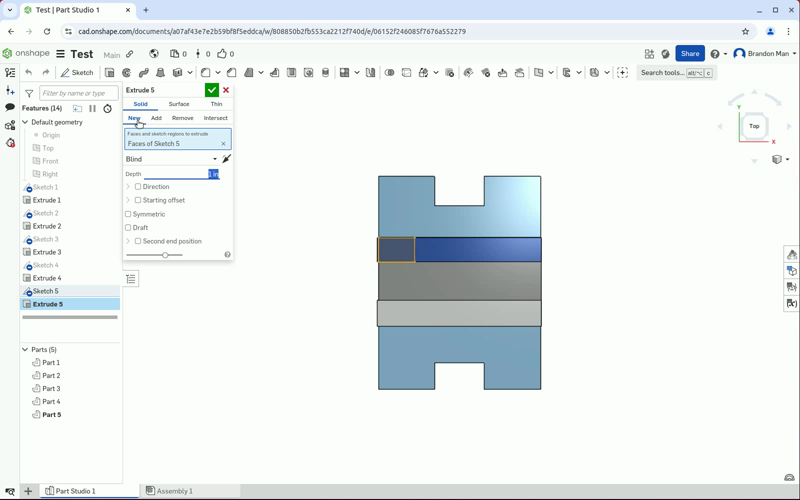
text(23.108)
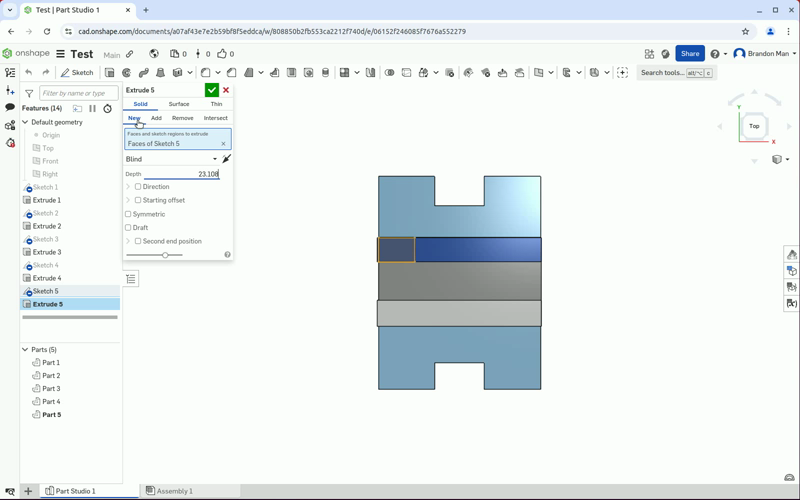
key(enter)
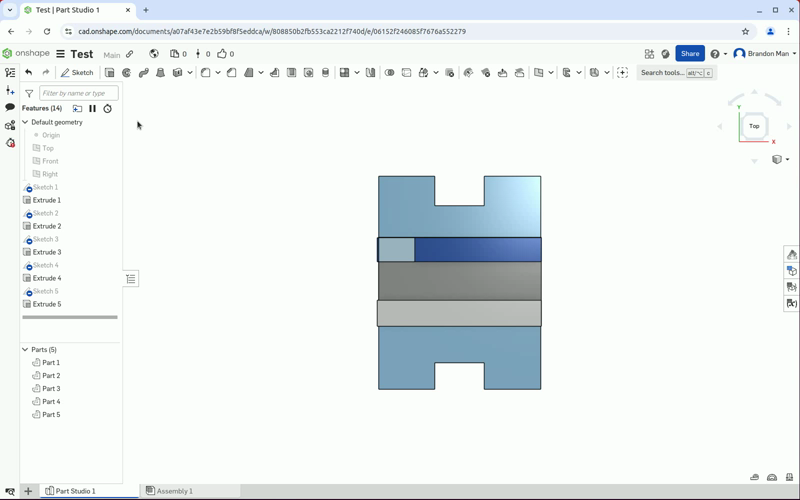
key(shift+h)
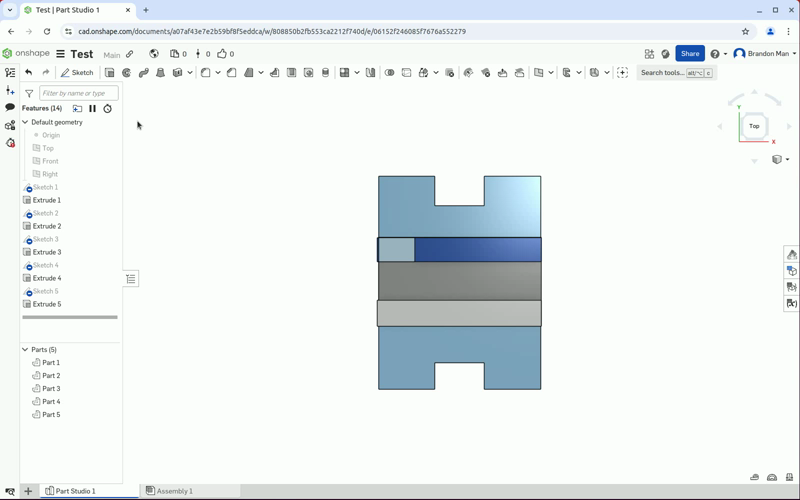
key(shift+h)
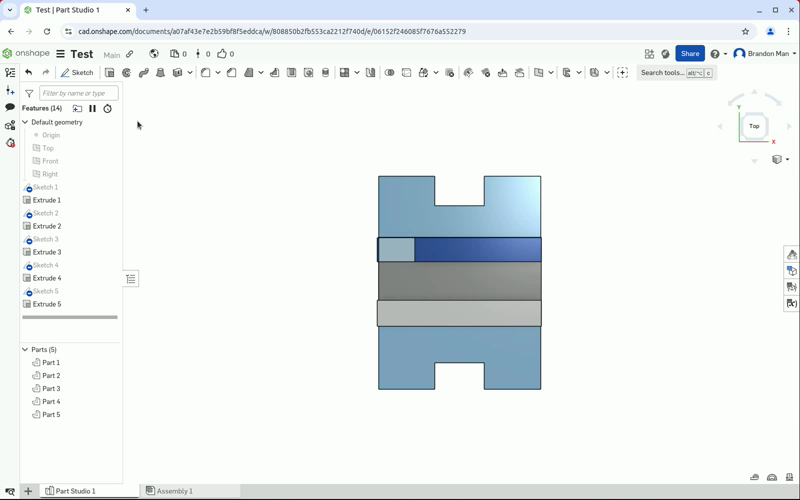
mouse_move(73, 189)
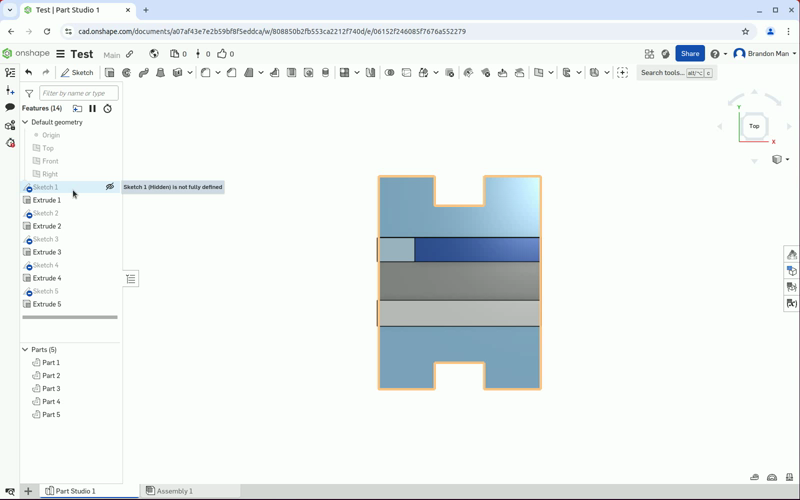
click(73, 189)
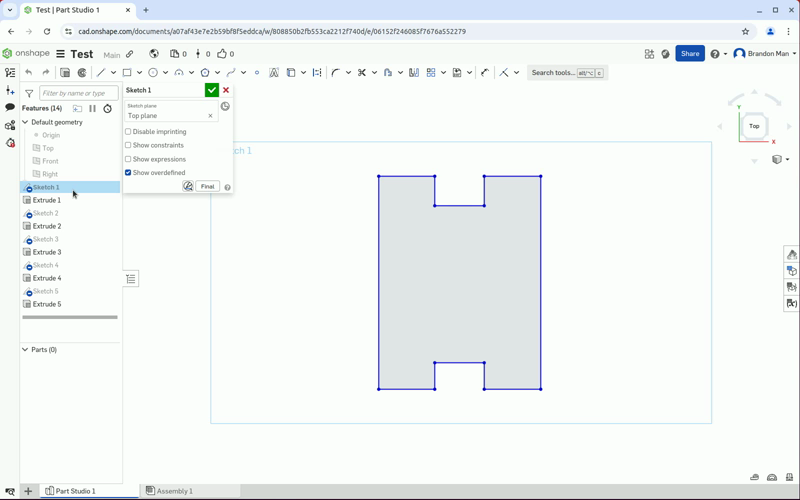
mouse_move(229, 92)
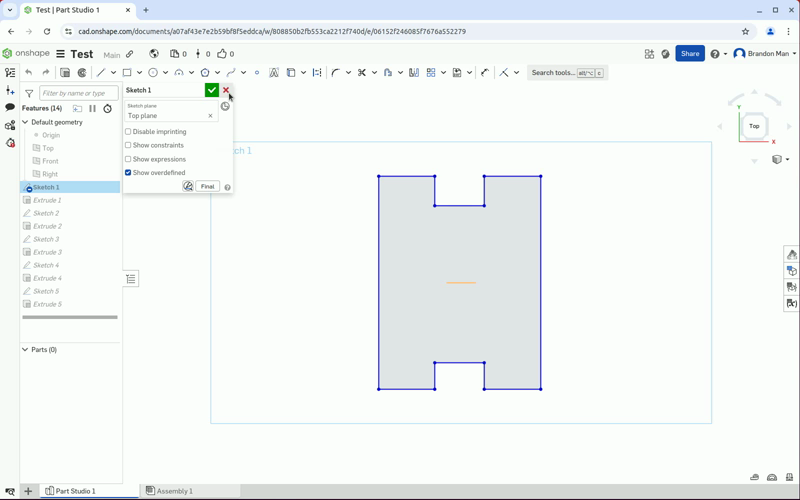
click(229, 92)
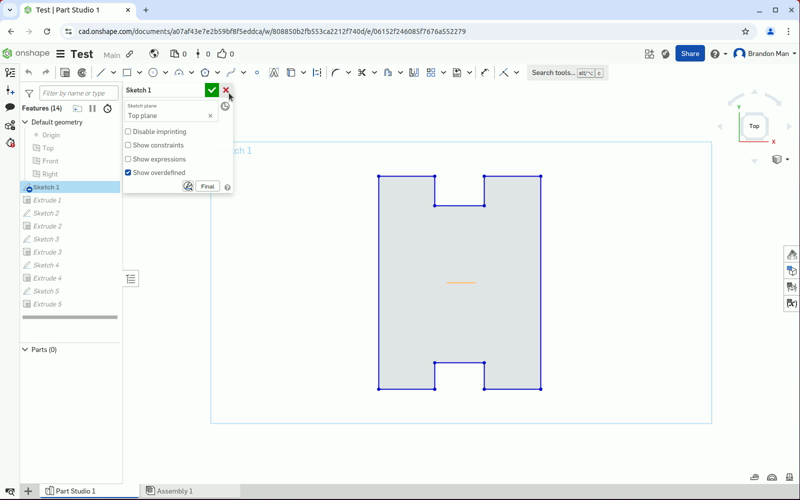
key(shift+s)
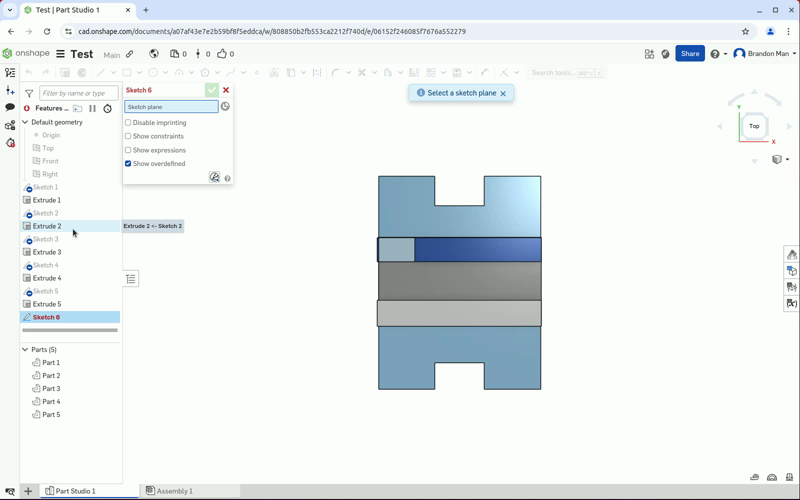
scroll(3)
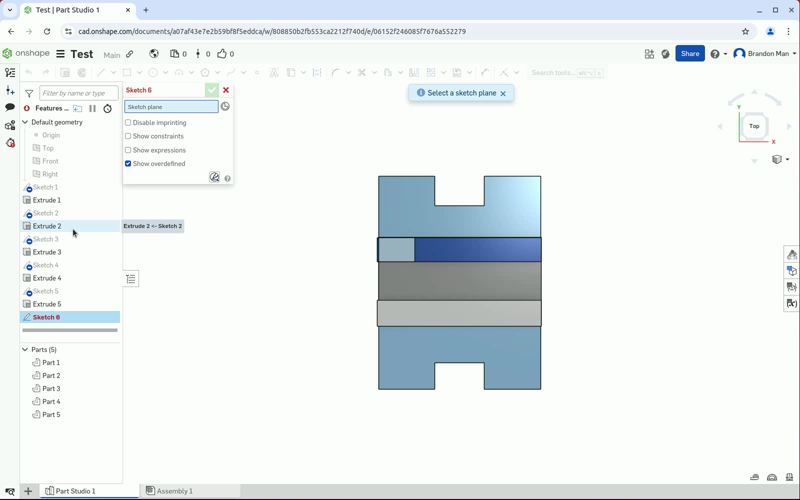
mouse_move(73, 150)
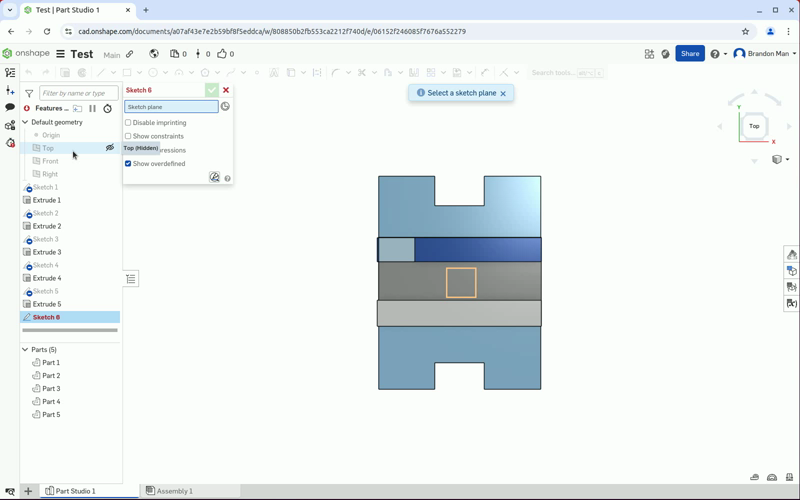
click(73, 150)
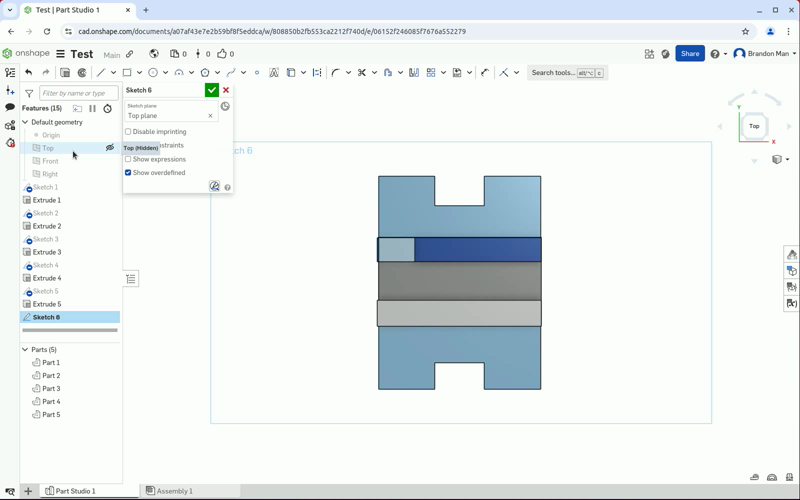
mouse_move(73, 352)
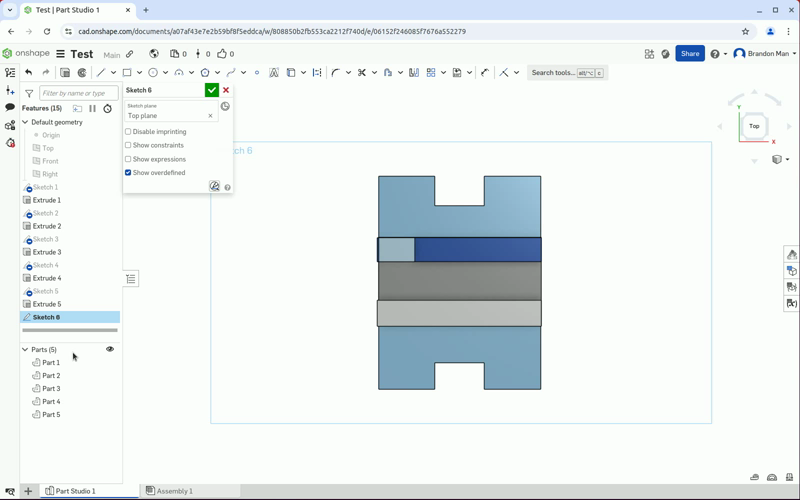
key(y)
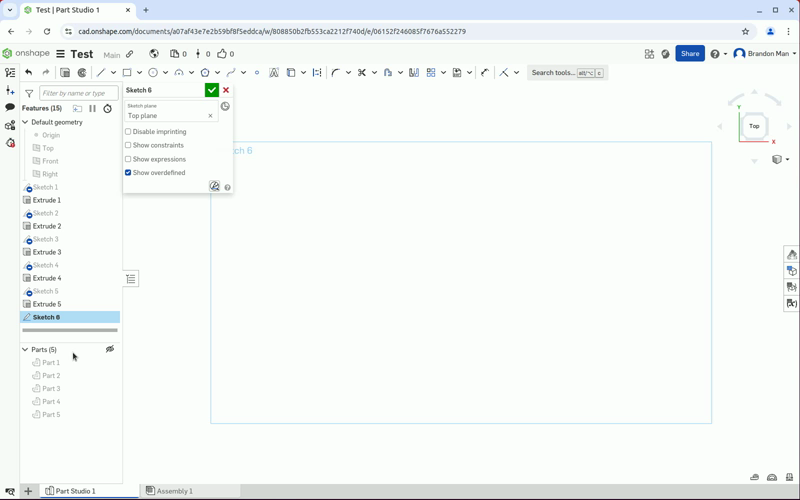
key(l)
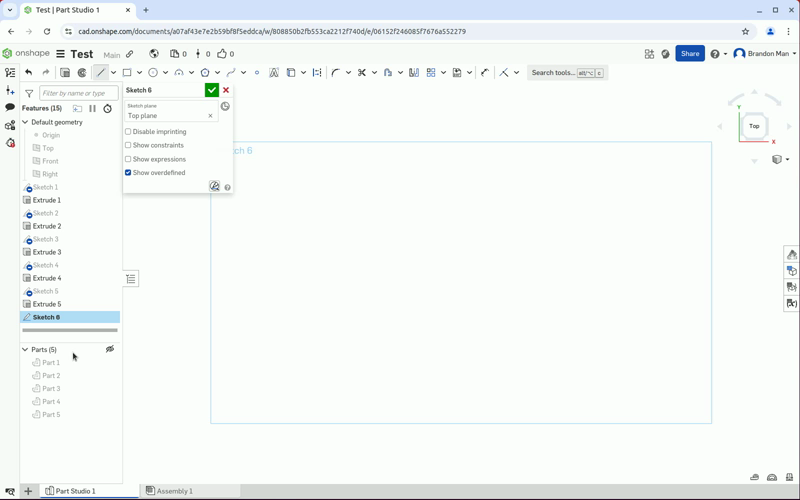
key_down(shift)
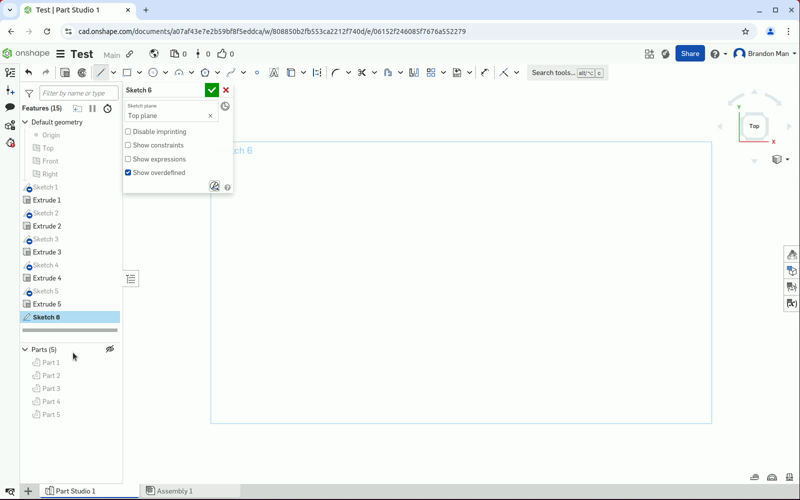
mouse_move(507, 261)
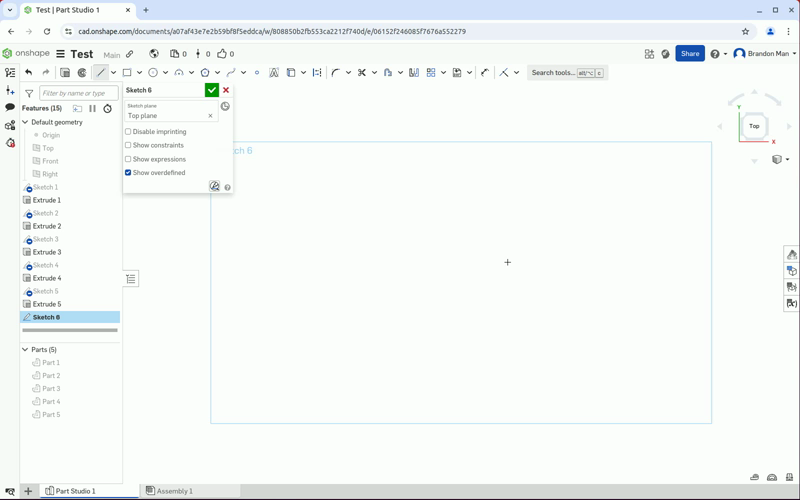
click(507, 261)
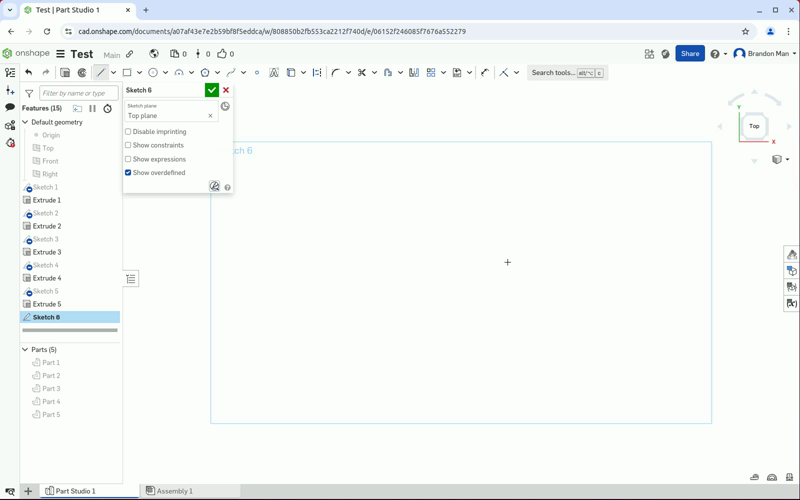
key_up(shift)
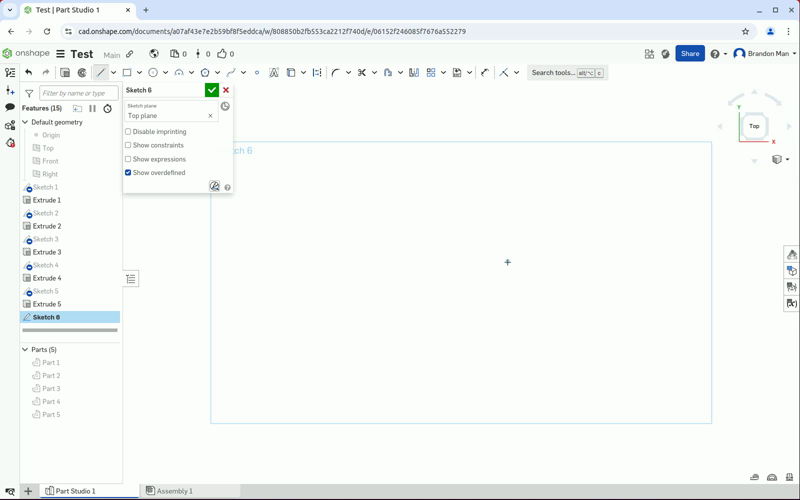
key_down(shift)
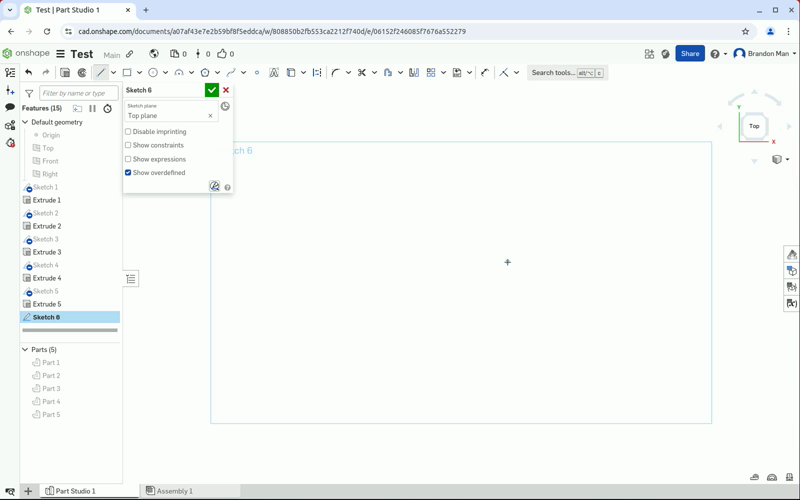
mouse_move(537, 261)
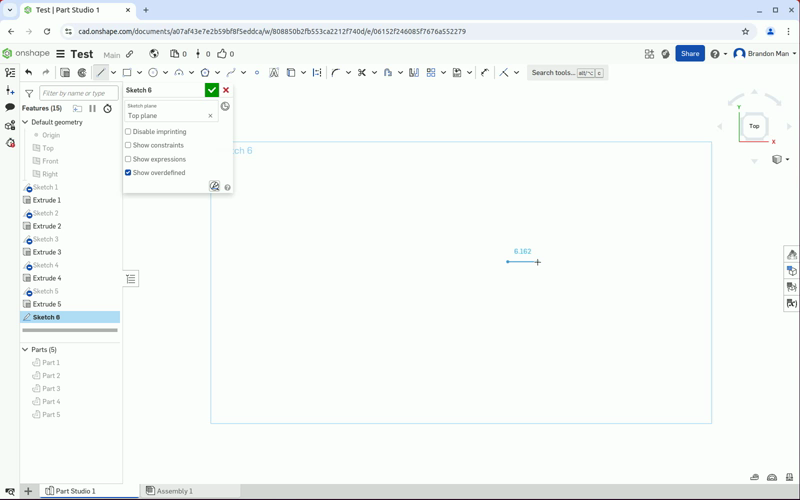
mouse_move(542, 261)
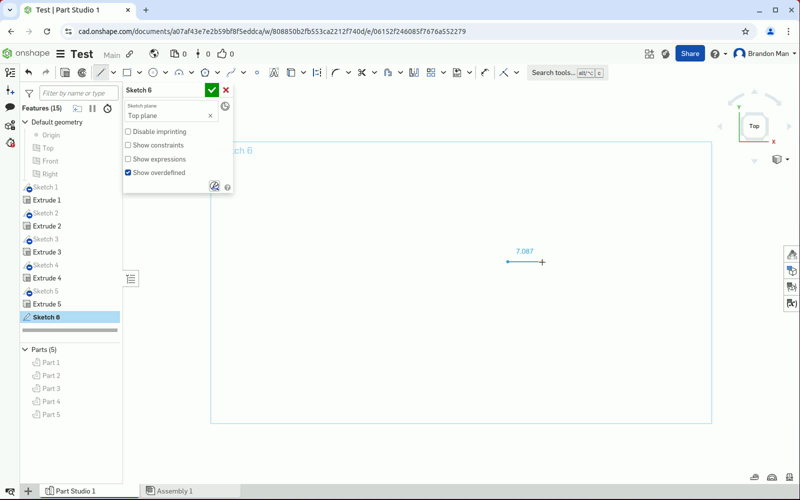
click(542, 261)
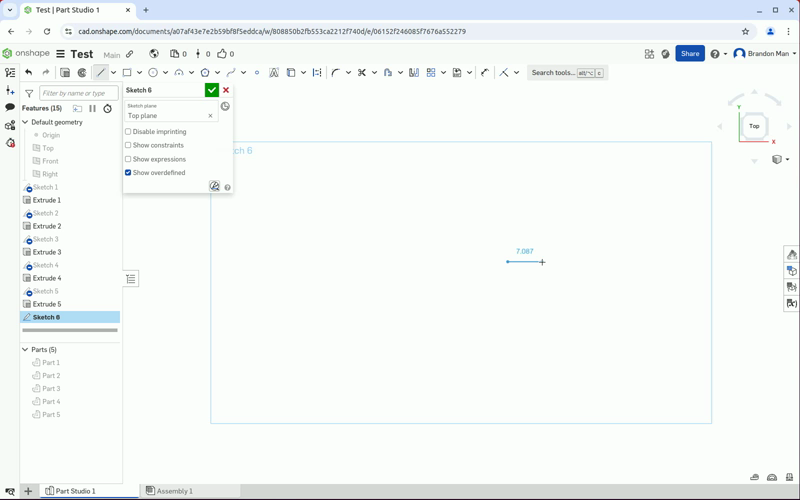
key_up(shift)
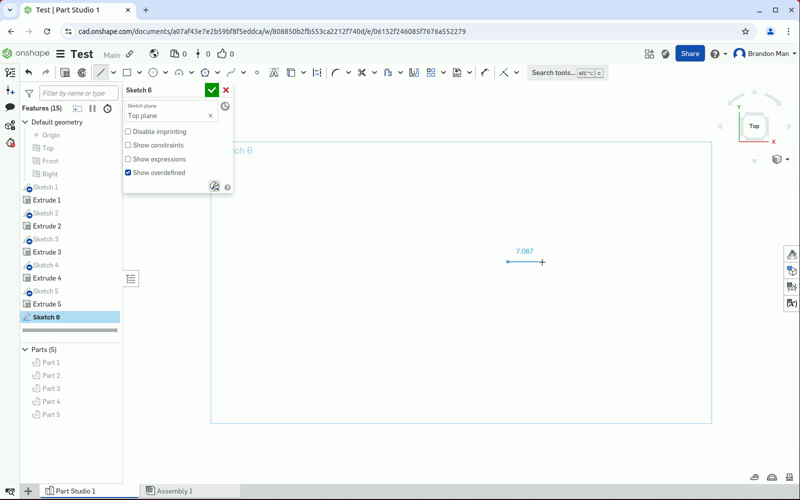
key_down(shift)
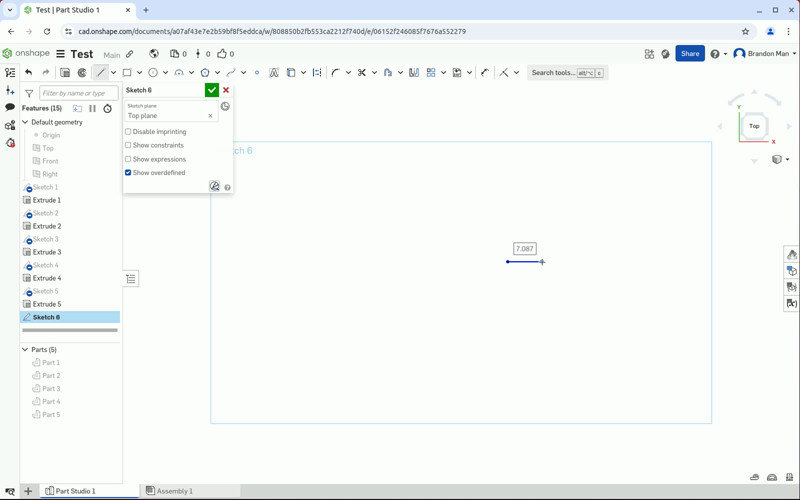
mouse_move(572, 261)
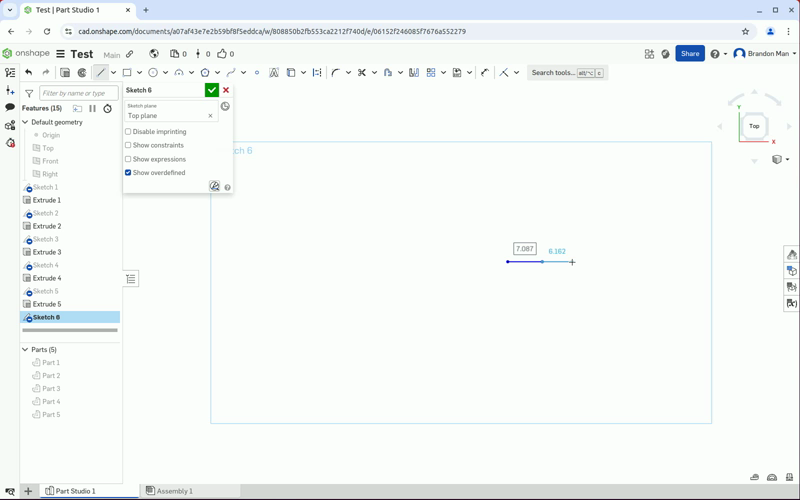
mouse_move(542, 238)
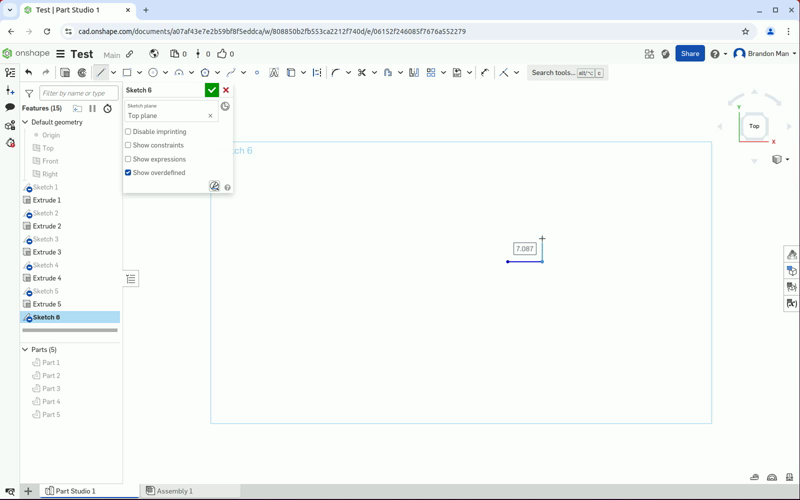
click(542, 238)
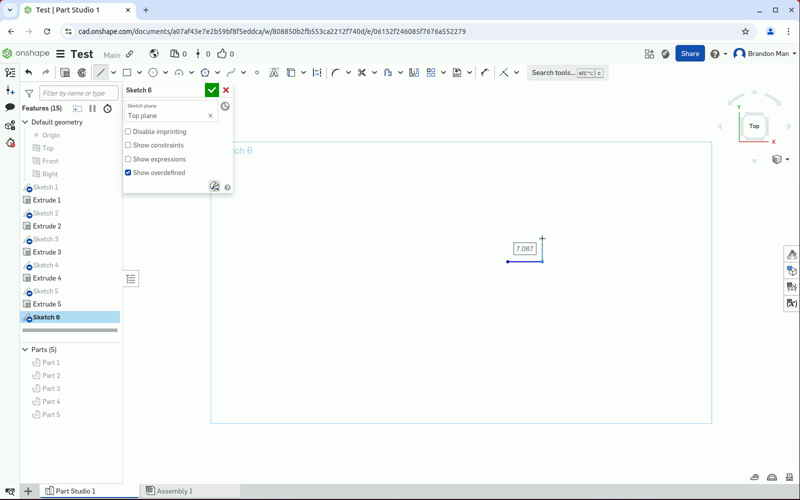
key_up(shift)
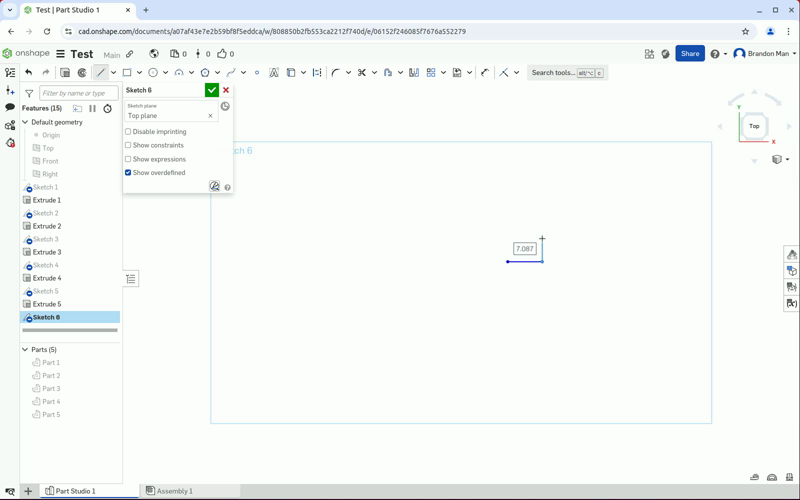
key_down(shift)
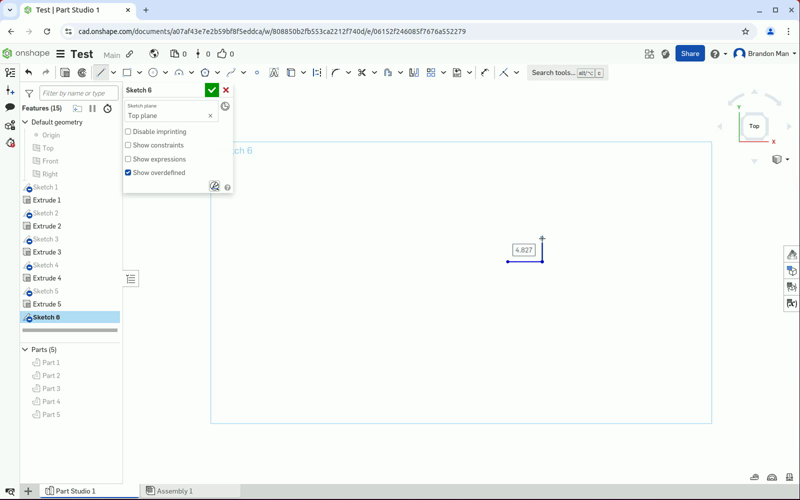
mouse_move(572, 238)
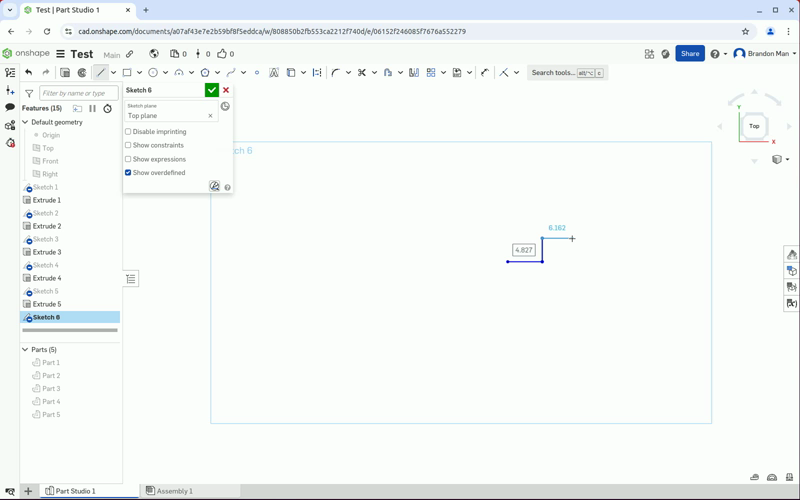
mouse_move(507, 238)
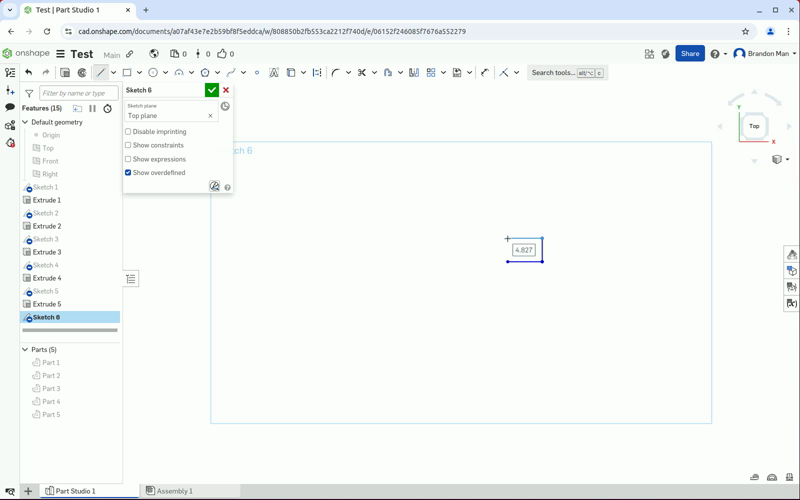
click(507, 238)
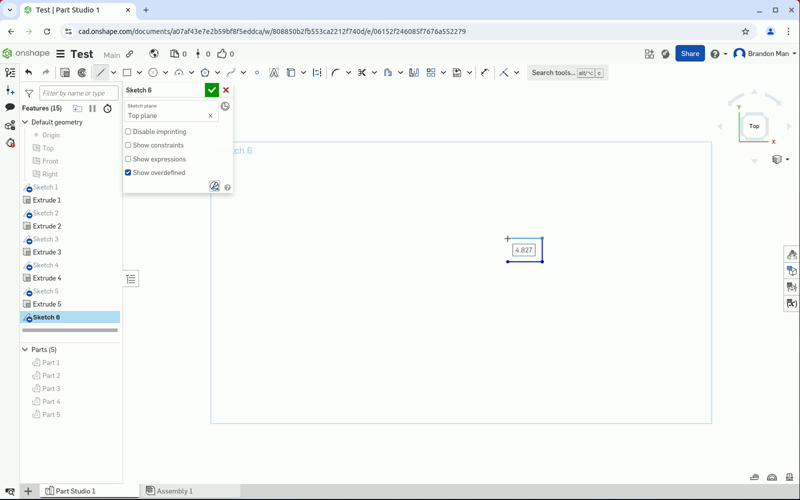
key_up(shift)
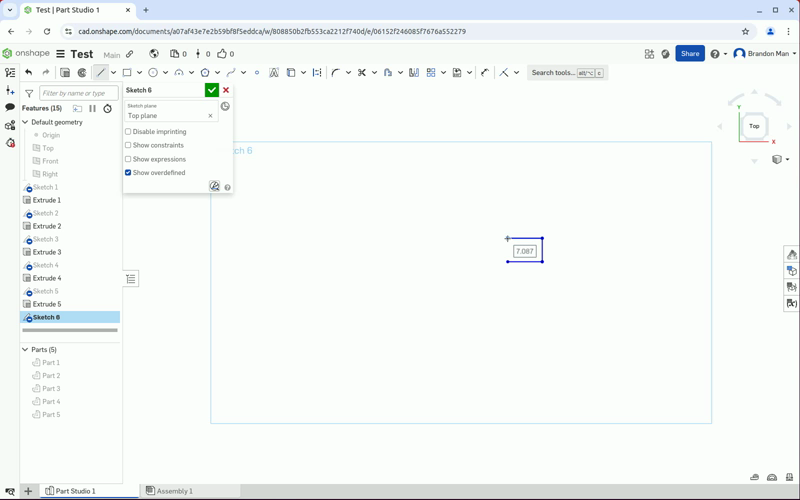
mouse_move(537, 238)
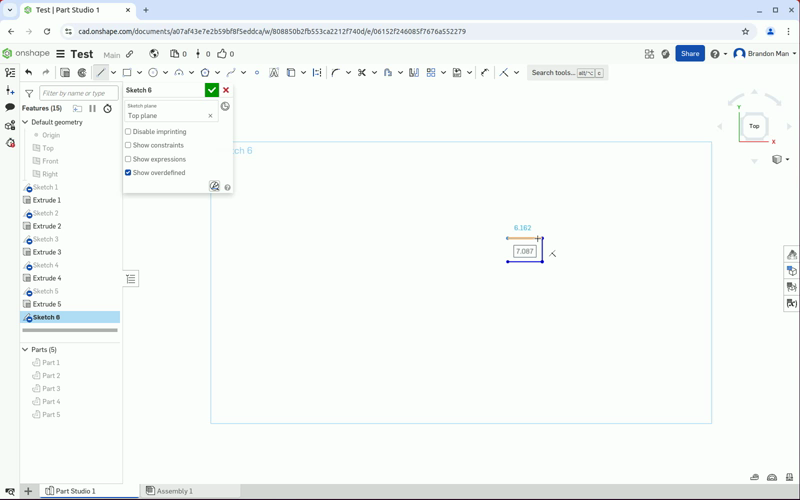
key_down(shift)
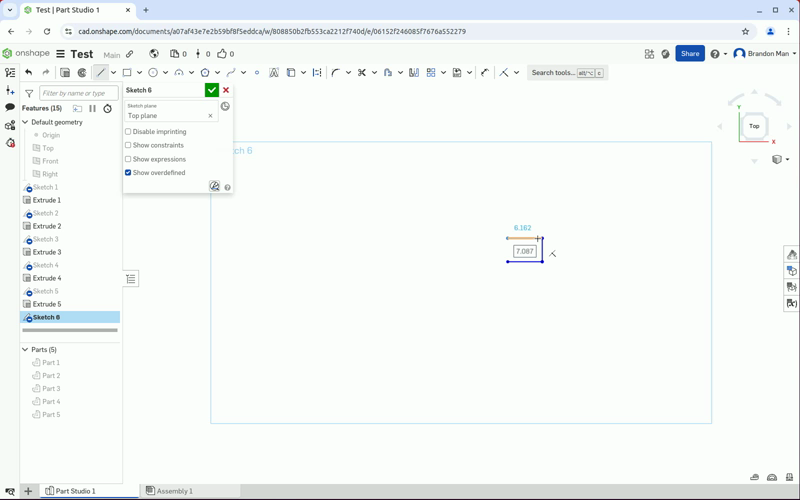
mouse_move(507, 261)
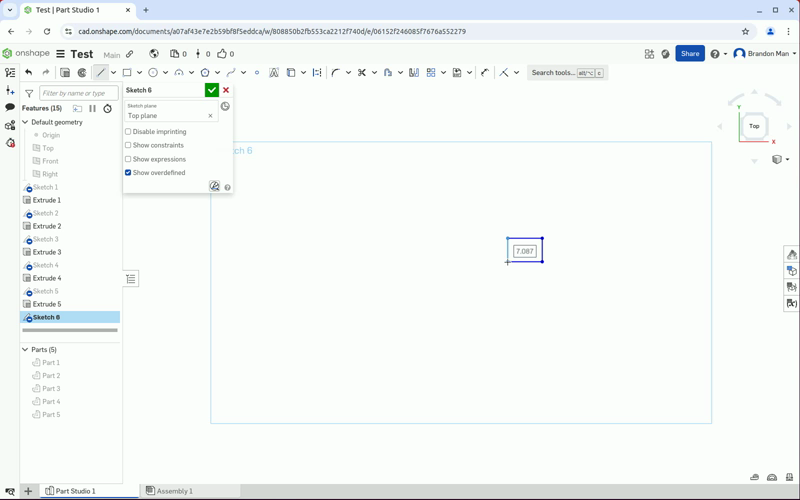
key_up(shift)
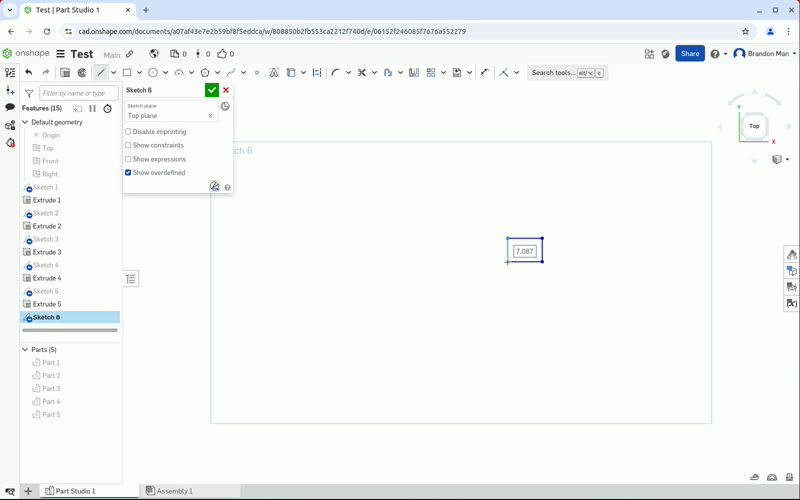
click(507, 261)
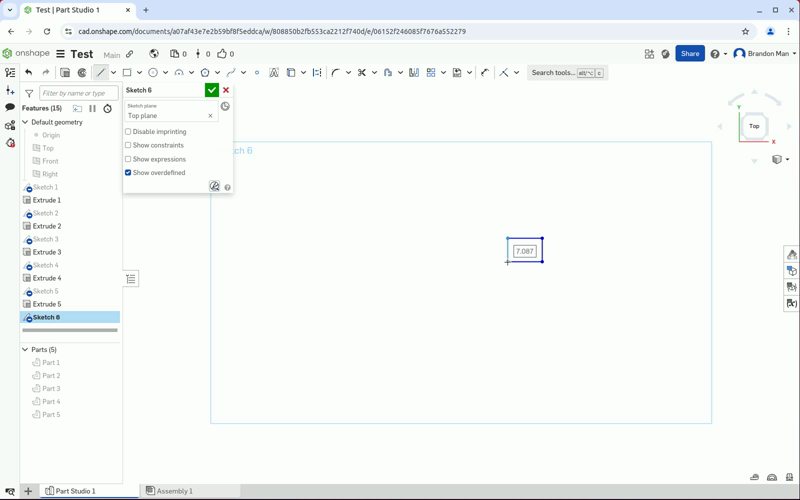
key(esc)
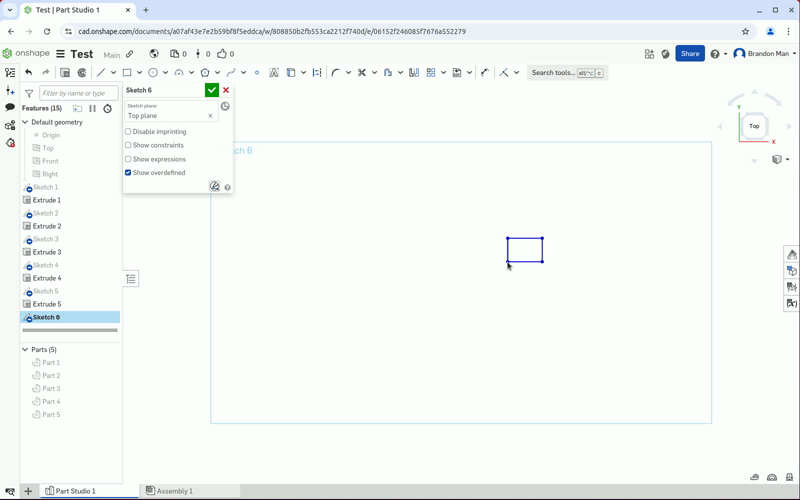
mouse_move(514, 254)
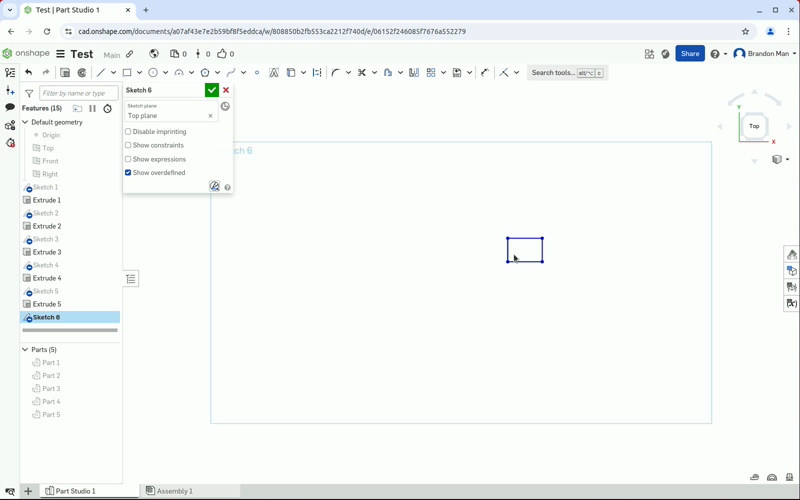
scroll(6)
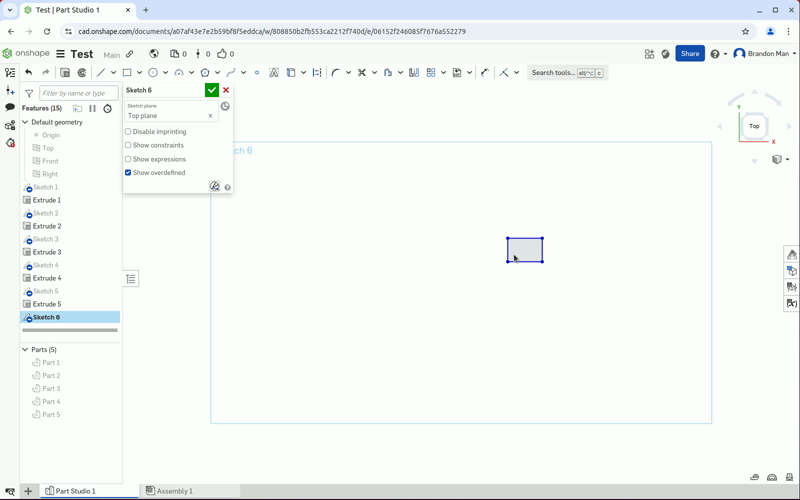
scroll(6)
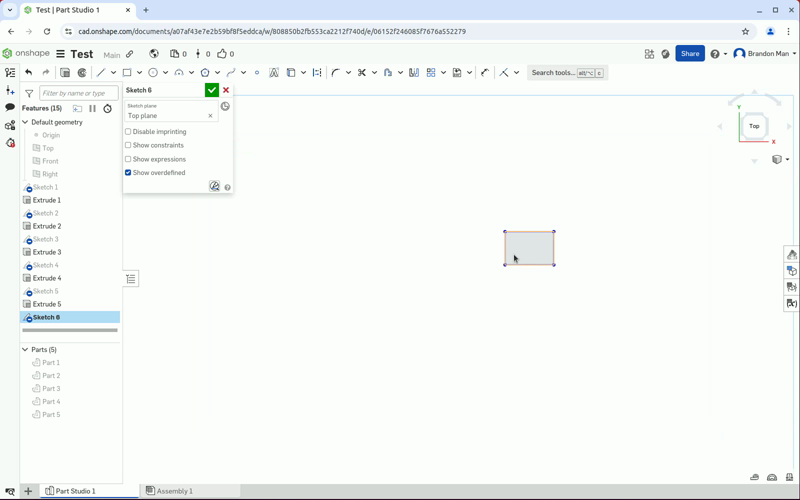
scroll(6)
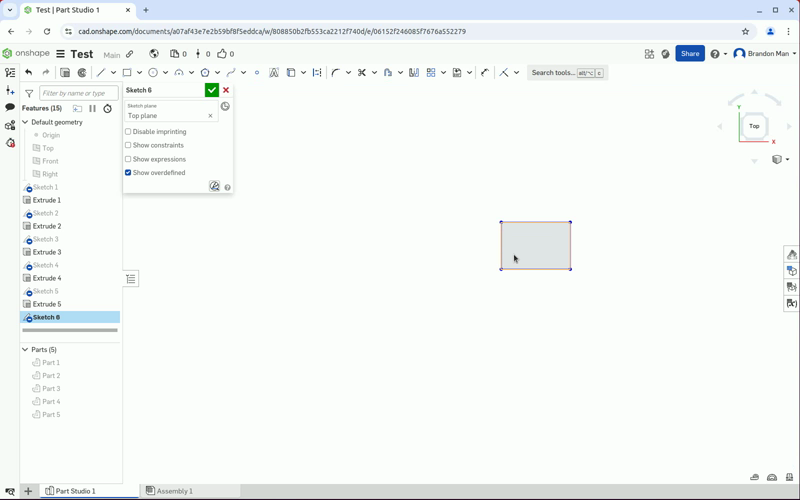
scroll(6)
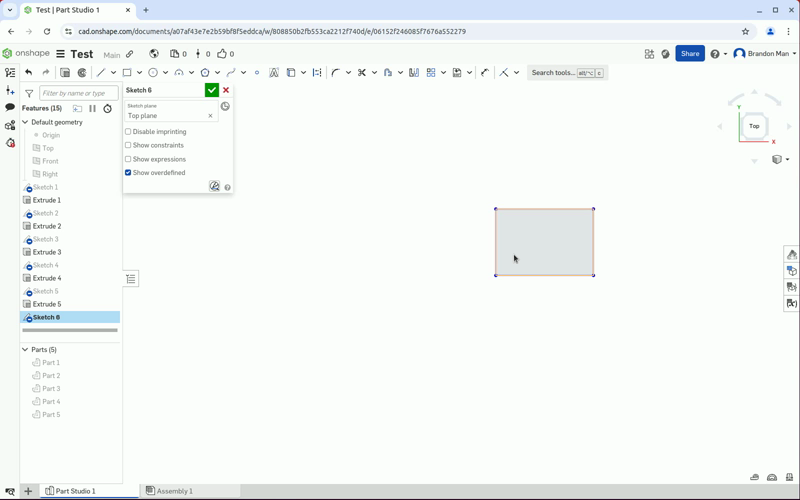
scroll(6)
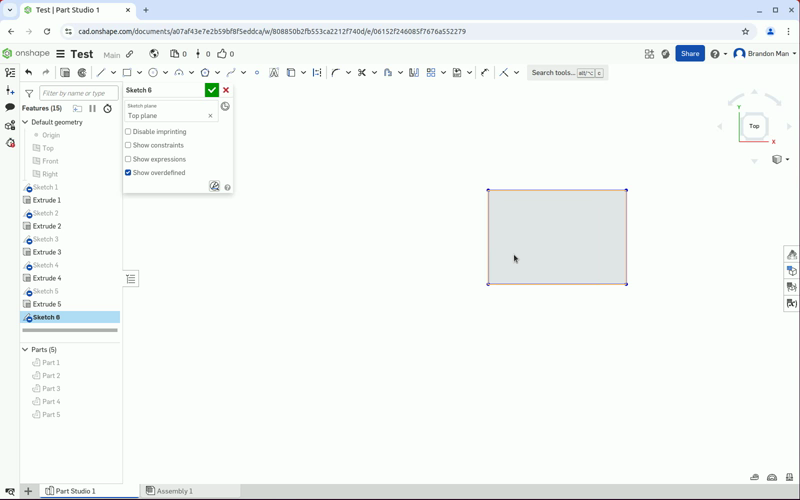
scroll(6)
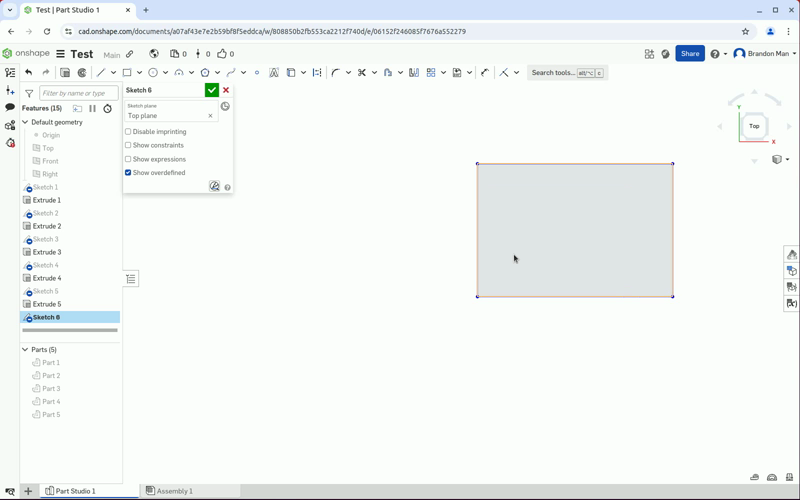
scroll(6)
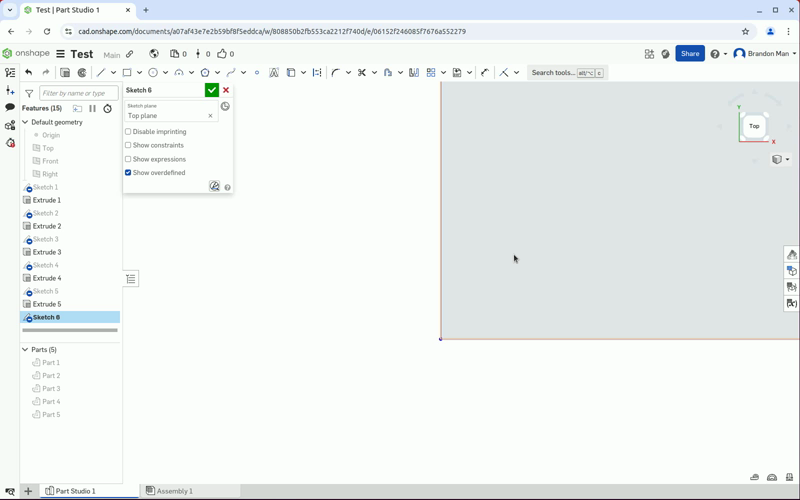
click(514, 254)
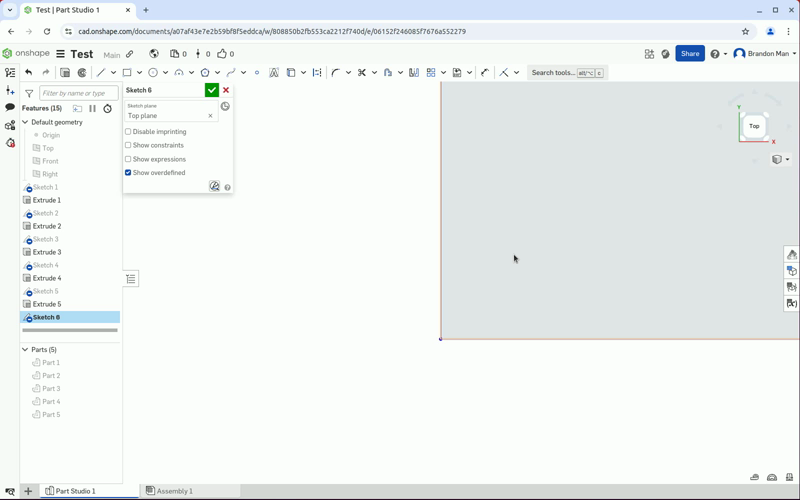
scroll(-6)
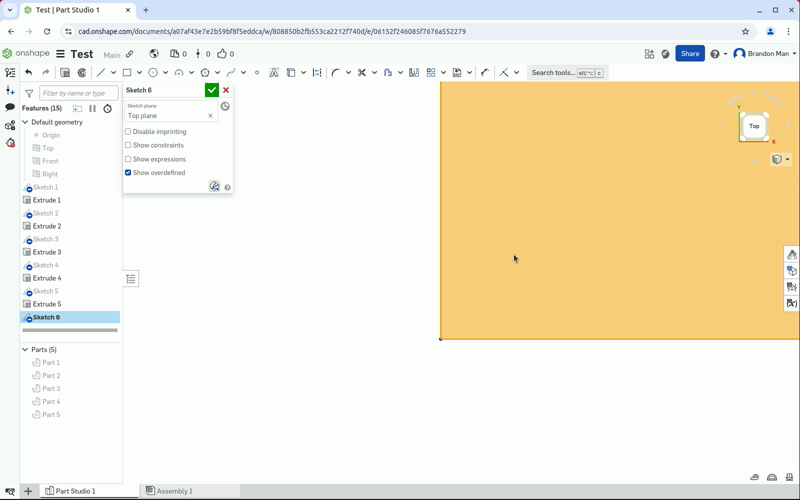
scroll(-6)
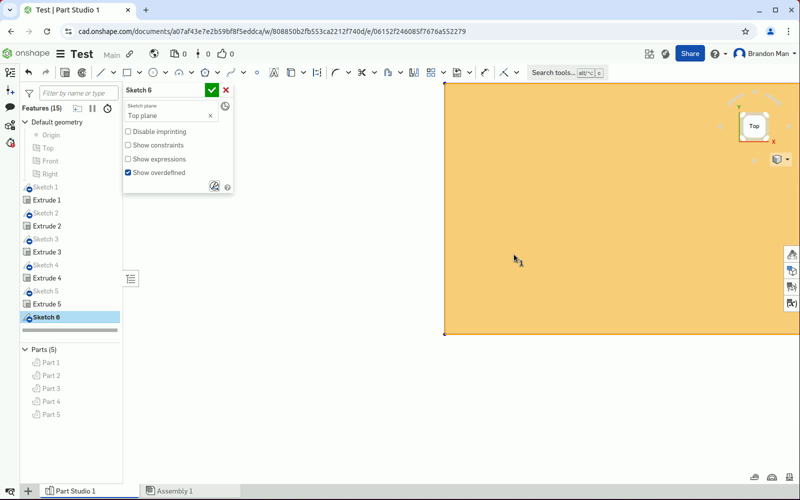
scroll(-6)
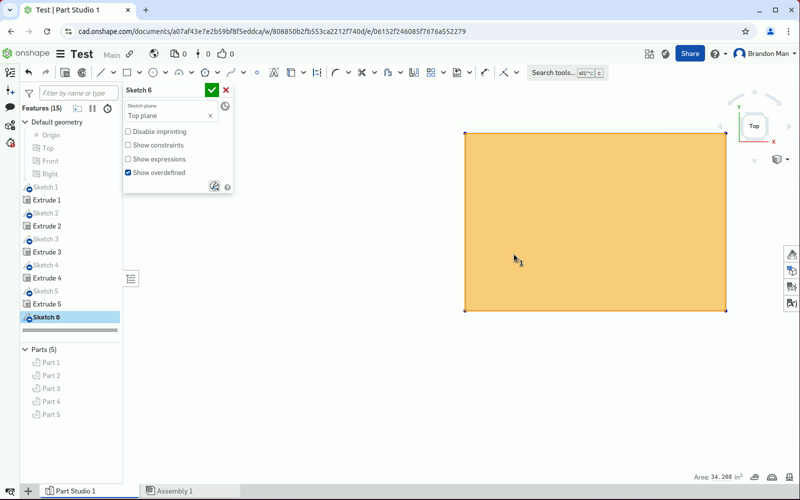
scroll(-6)
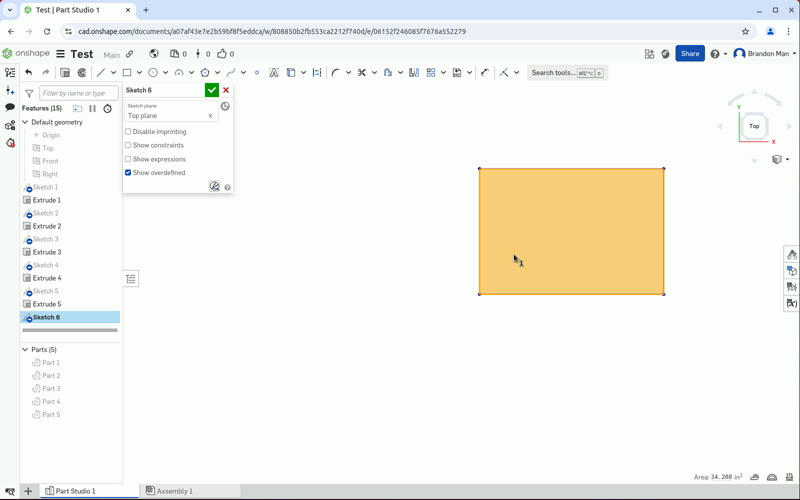
scroll(-6)
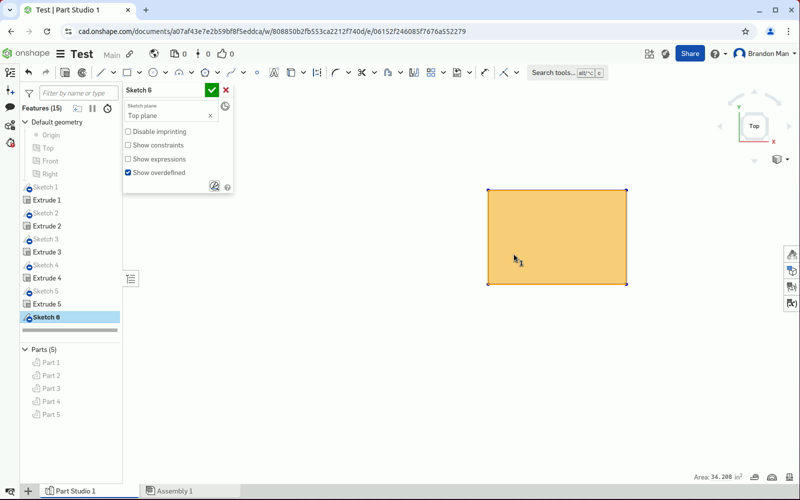
scroll(-6)
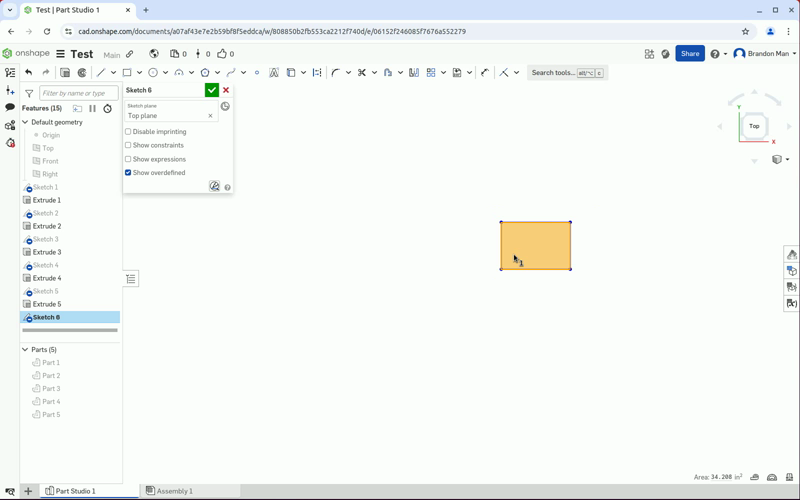
scroll(-6)
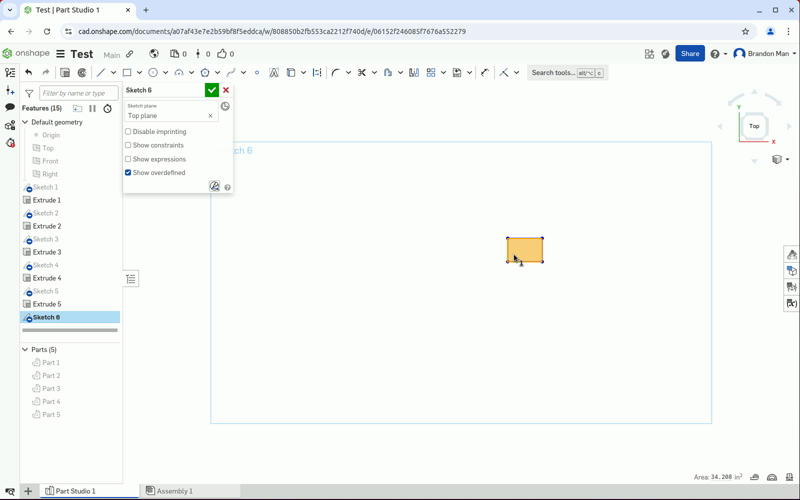
mouse_move(73, 352)
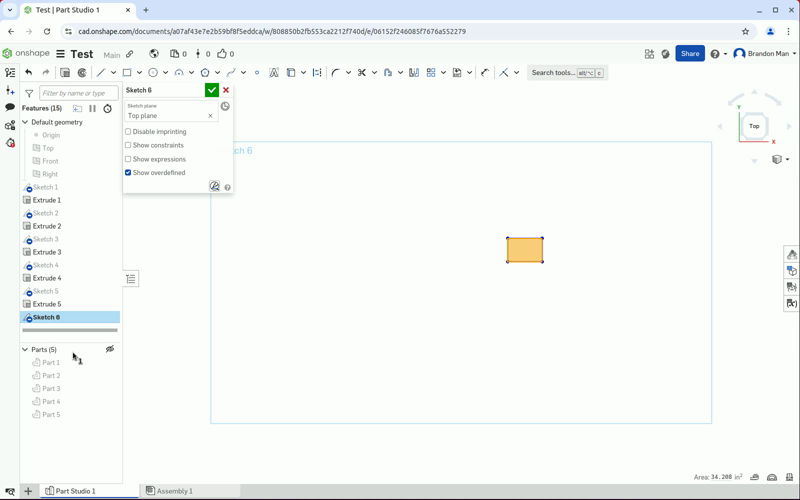
key(shift+y)
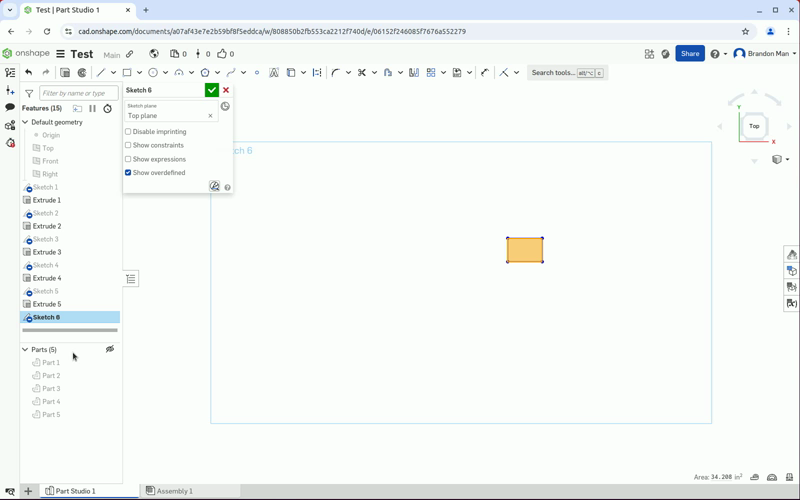
key(shift+e)
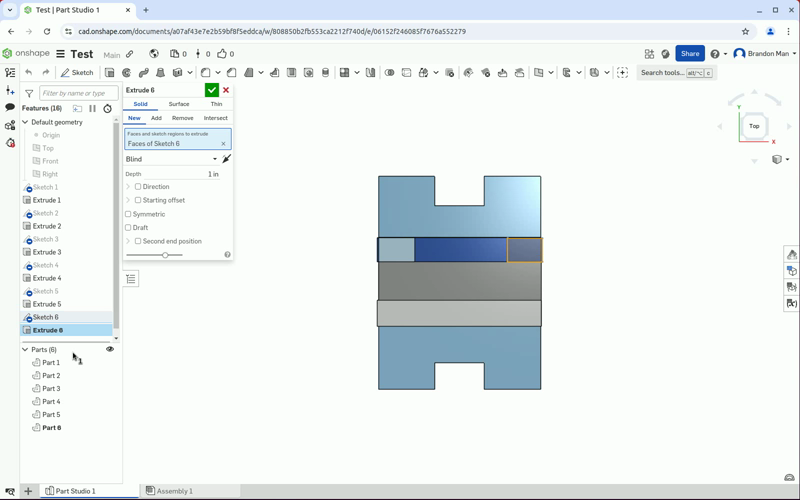
mouse_move(143, 106)
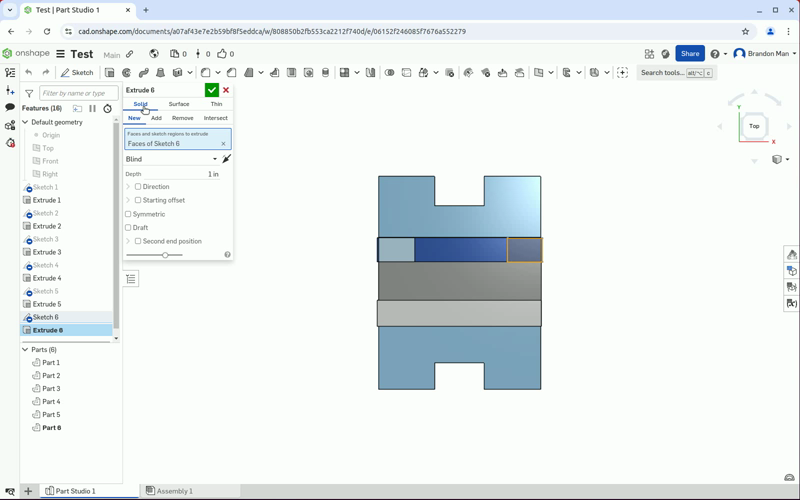
click(143, 106)
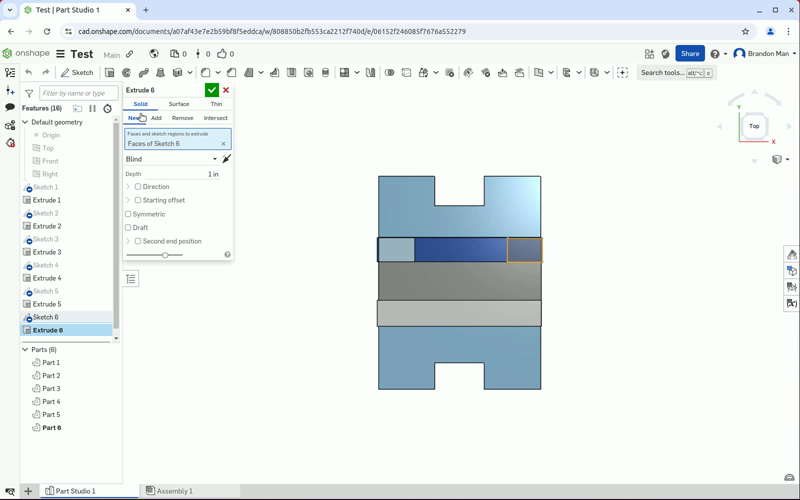
mouse_move(137, 120)
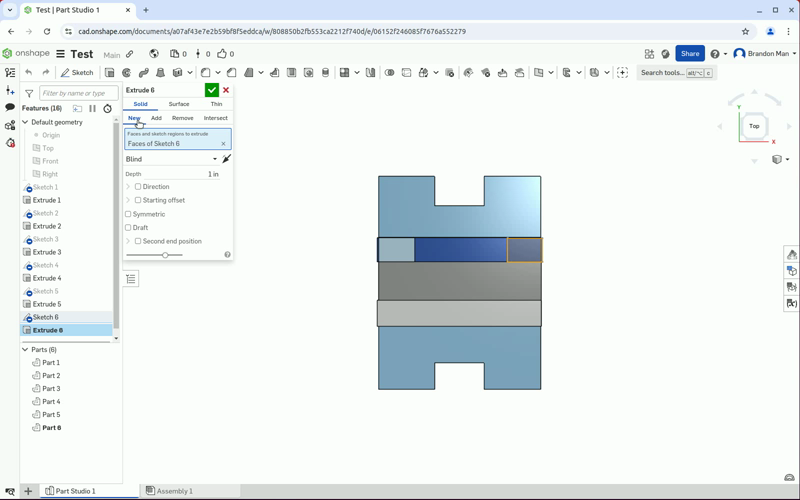
click(137, 120)
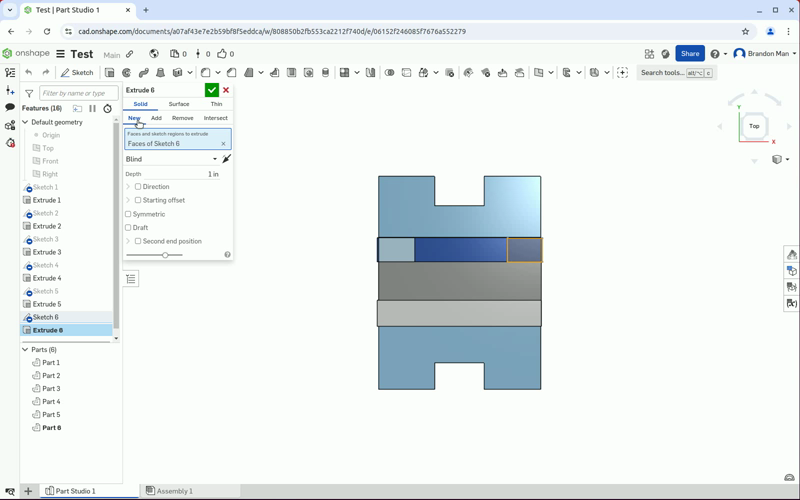
key(tab, 4)
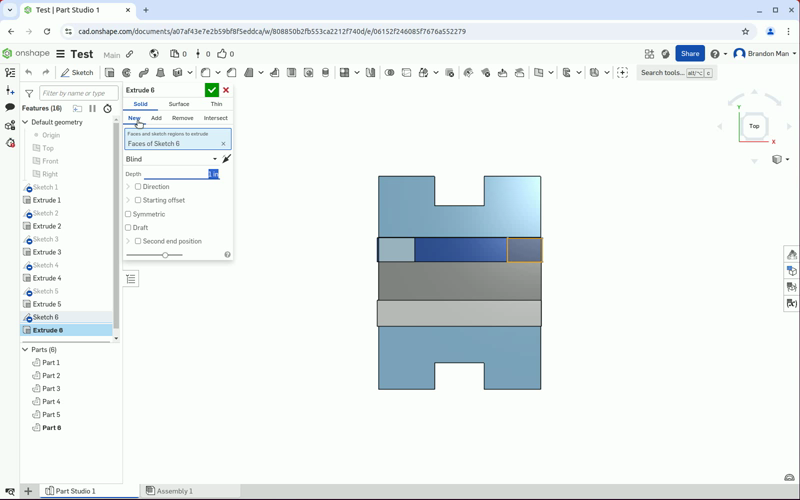
text(23.108)
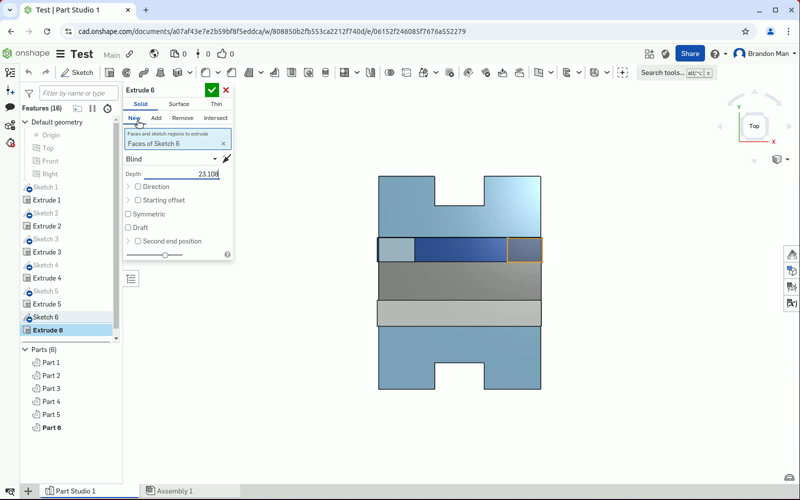
key(enter)
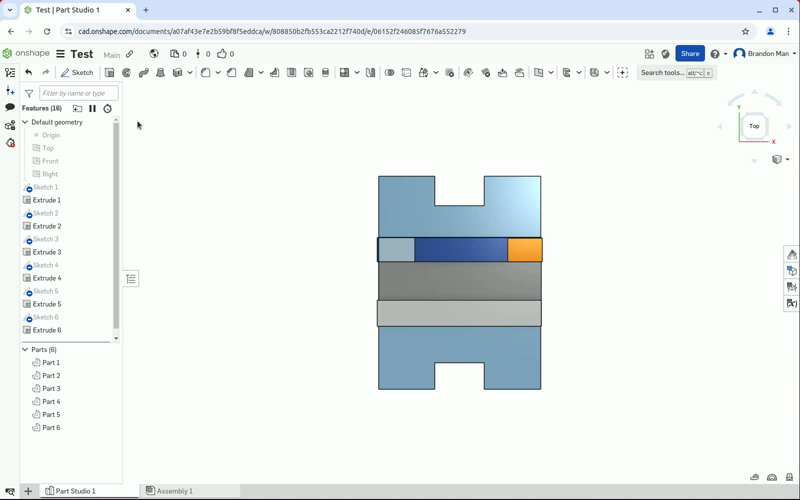
key(shift+h)
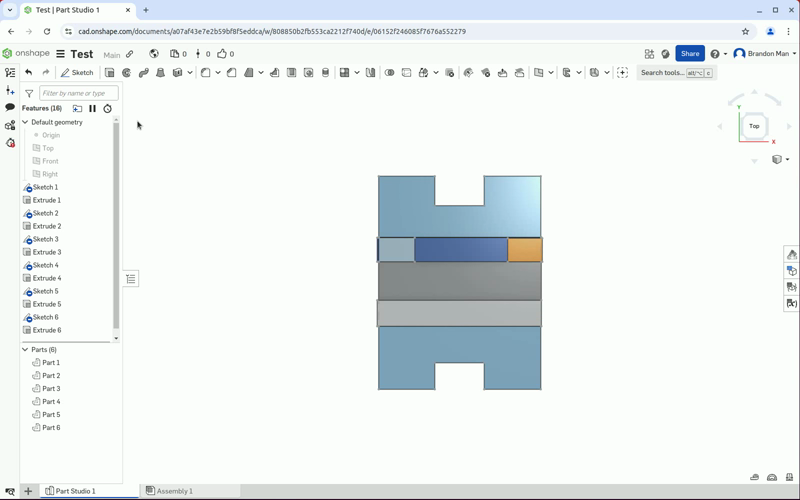
key(shift+h)
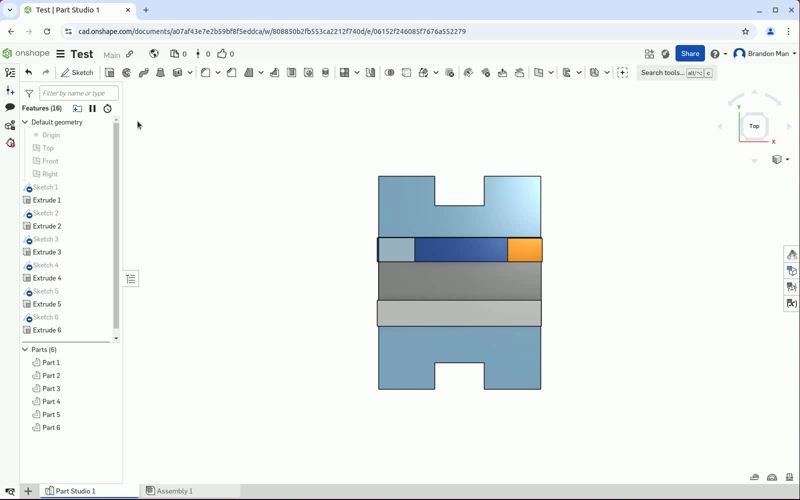
mouse_move(69, 189)
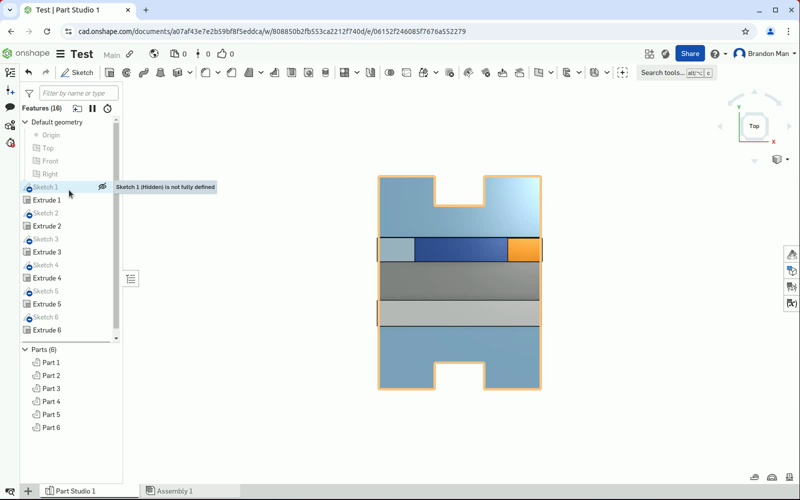
click(69, 189)
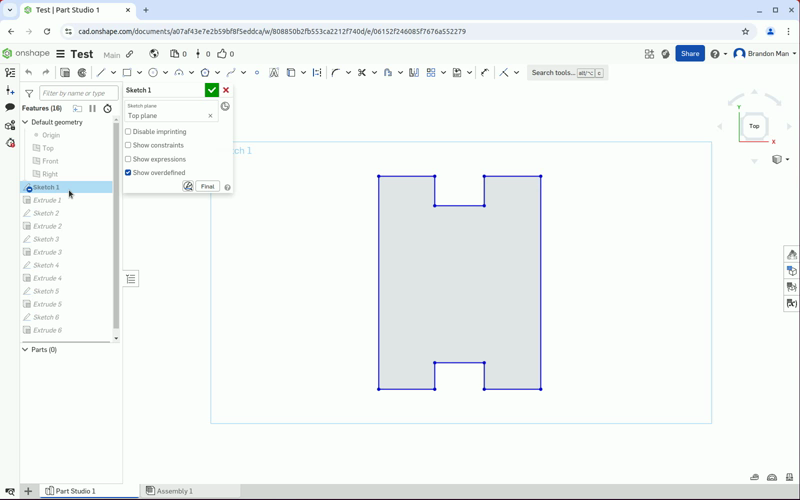
mouse_move(229, 92)
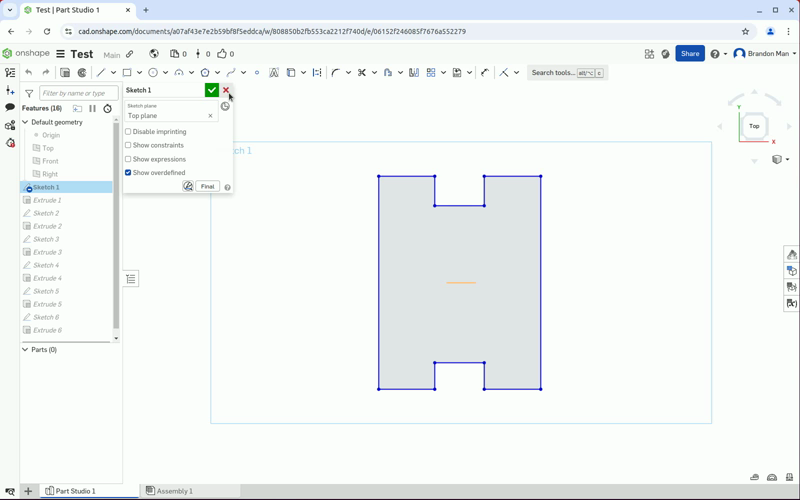
click(229, 92)
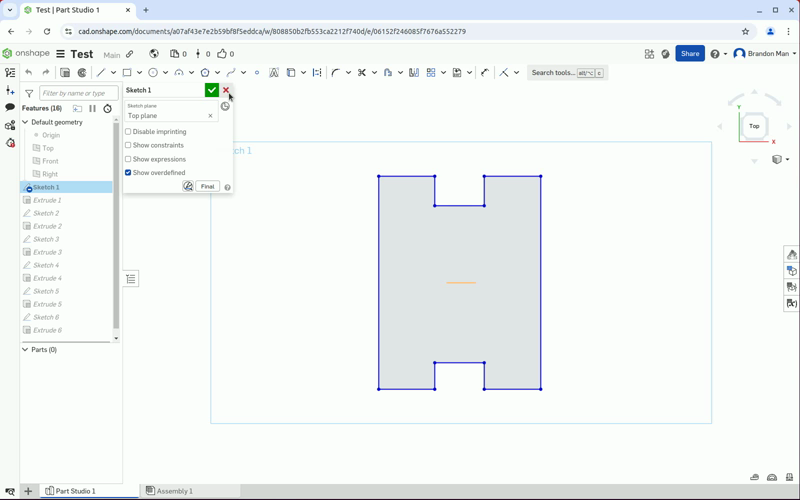
key(shift+s)
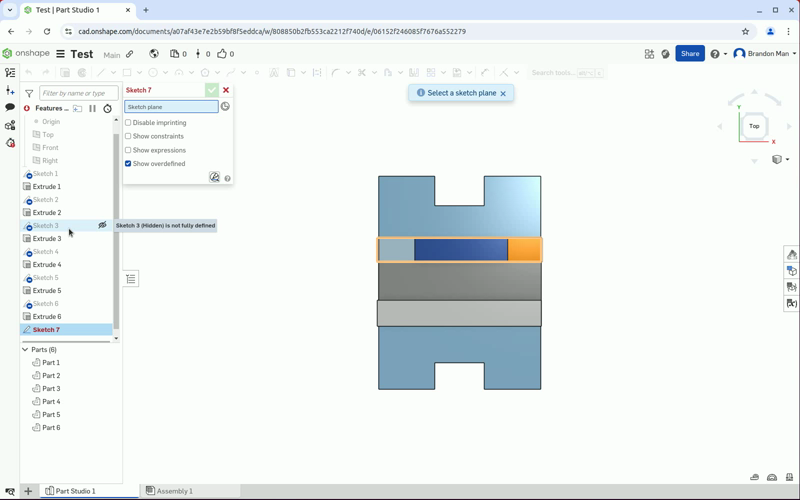
scroll(3)
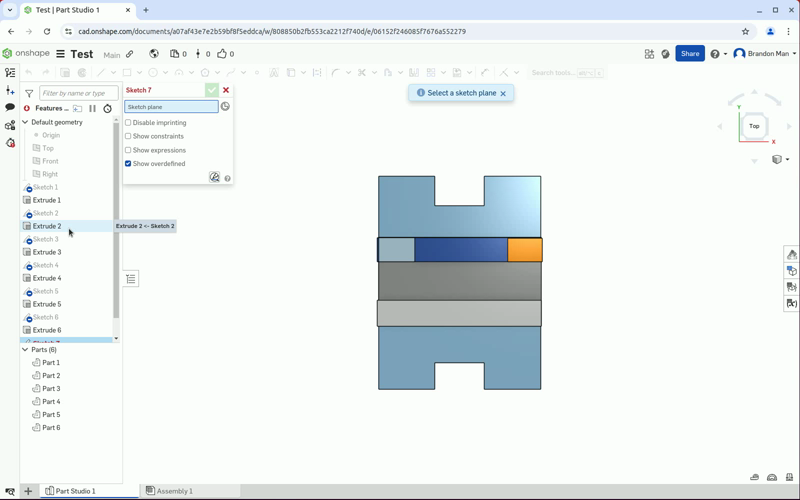
mouse_move(69, 150)
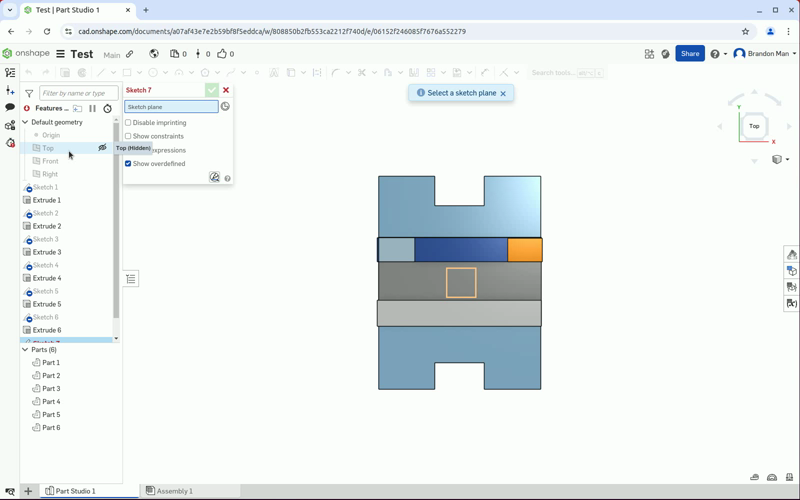
click(69, 150)
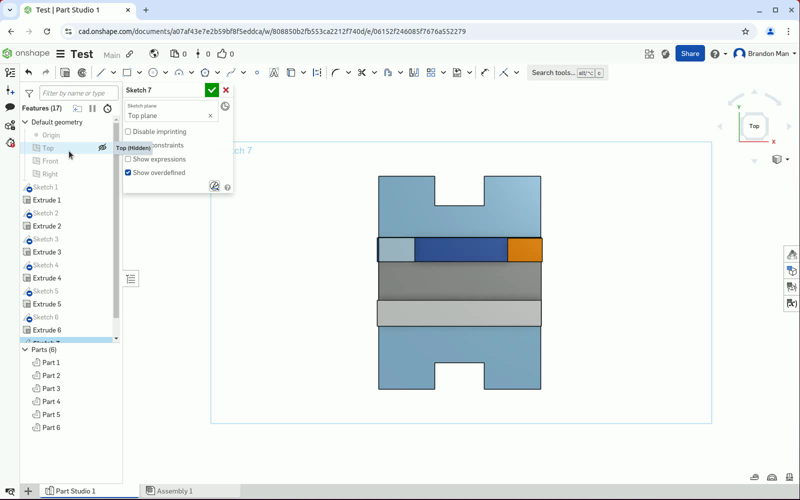
mouse_move(73, 352)
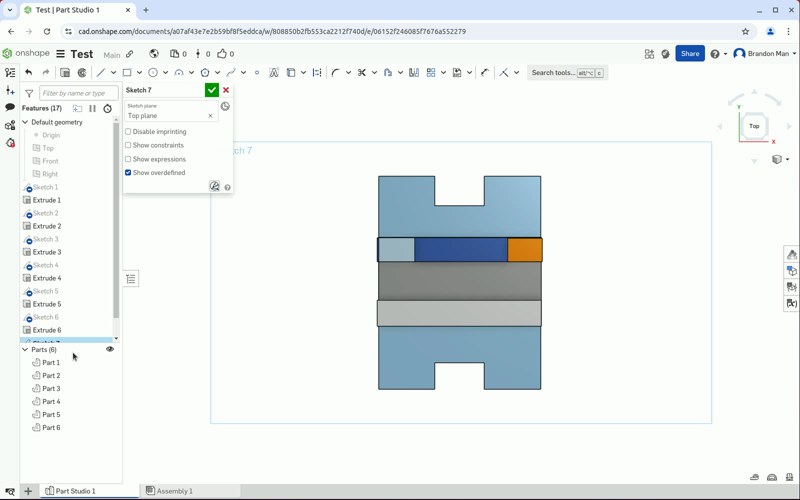
key(y)
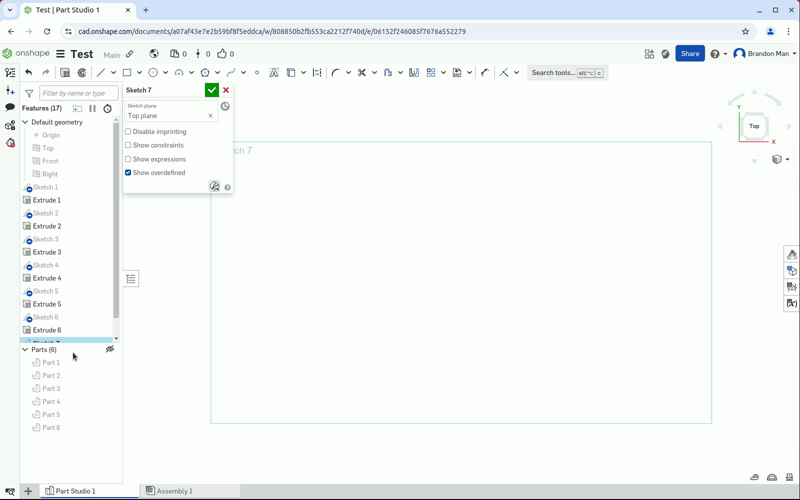
key(l)
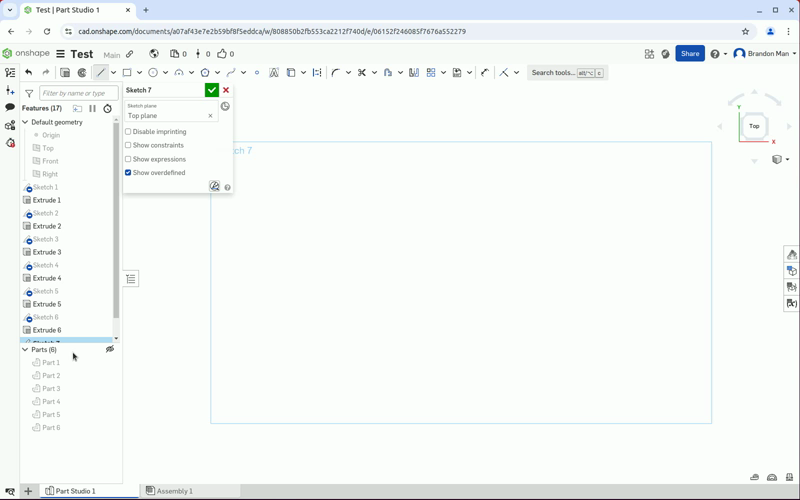
key_down(shift)
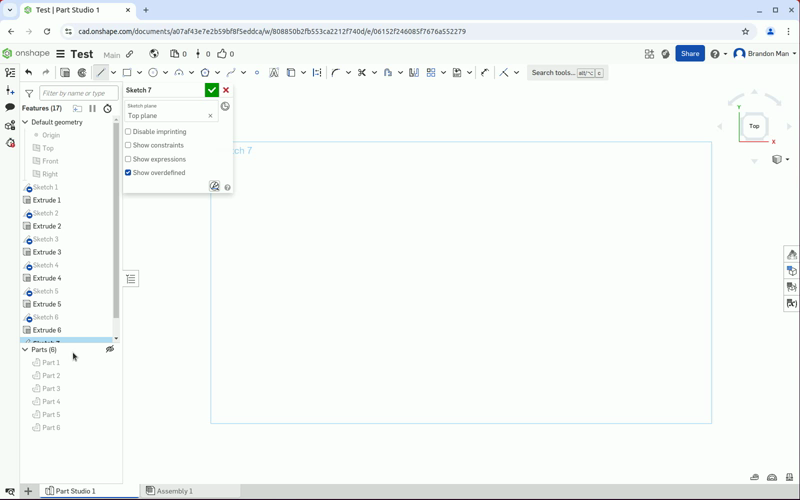
mouse_move(377, 326)
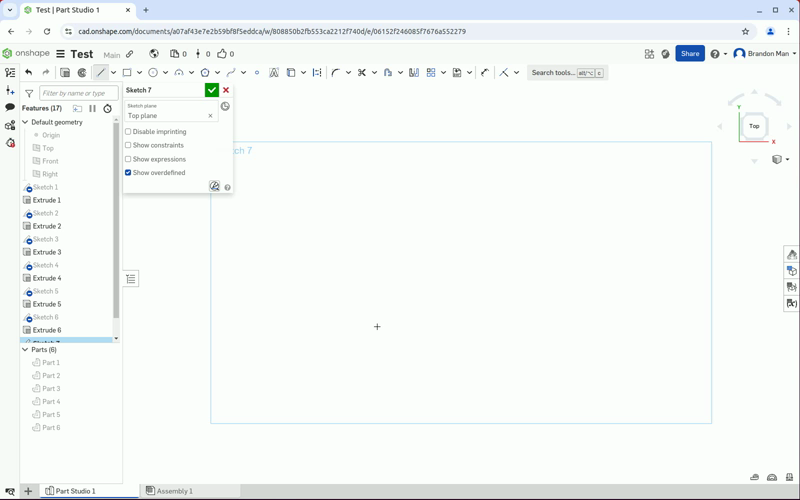
click(377, 326)
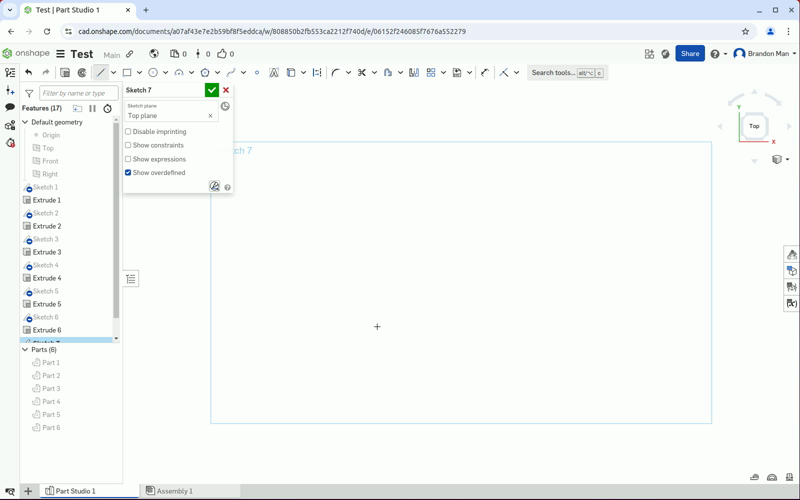
key_up(shift)
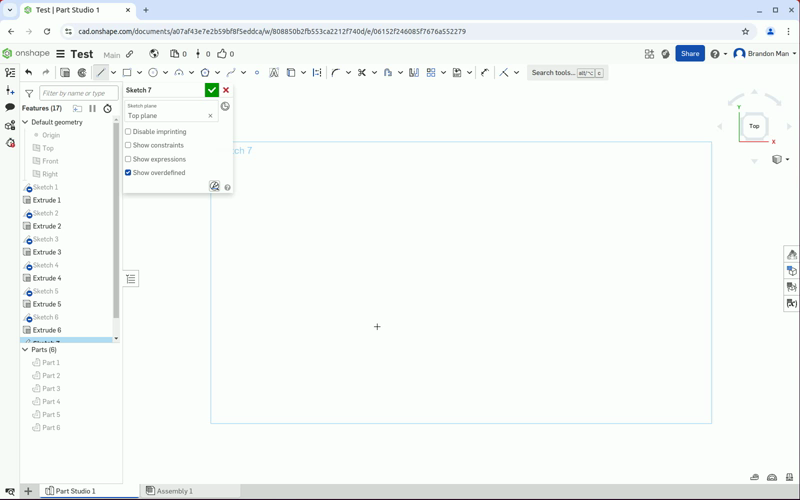
key_down(shift)
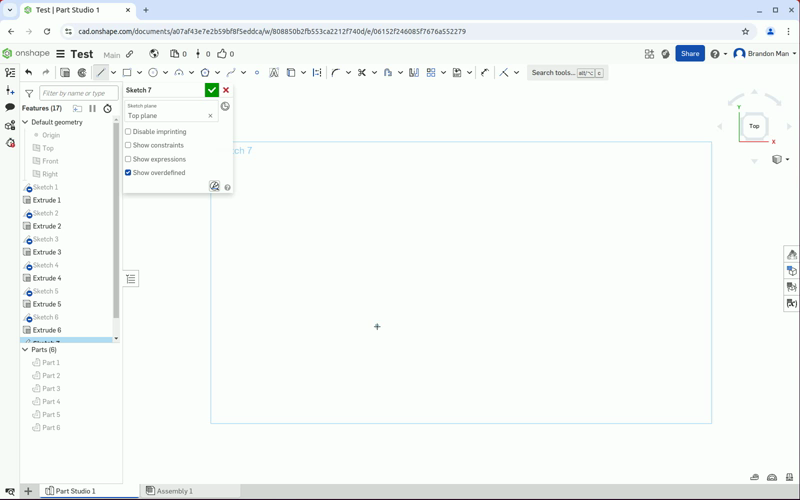
mouse_move(407, 326)
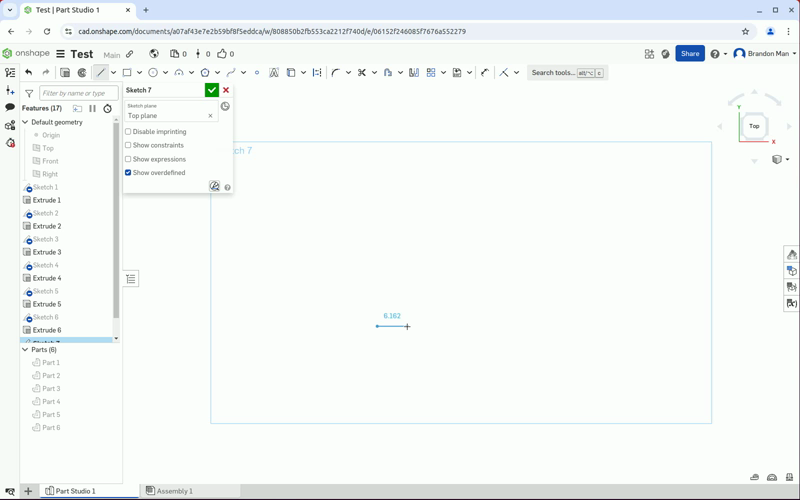
mouse_move(415, 326)
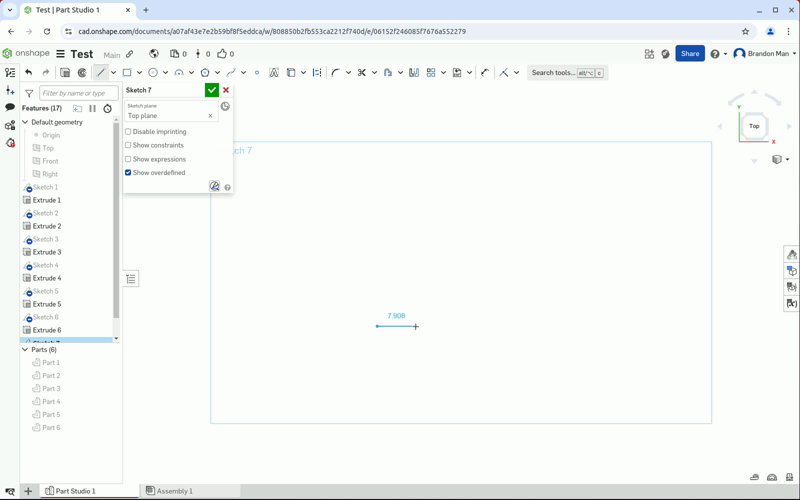
click(415, 326)
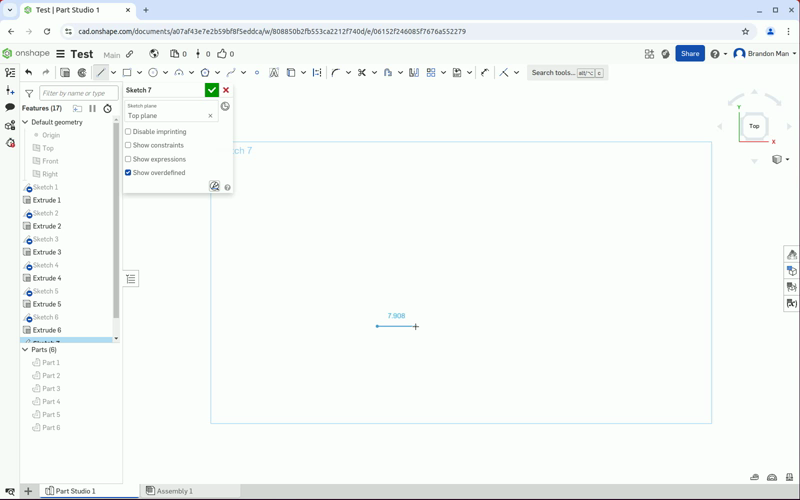
key_up(shift)
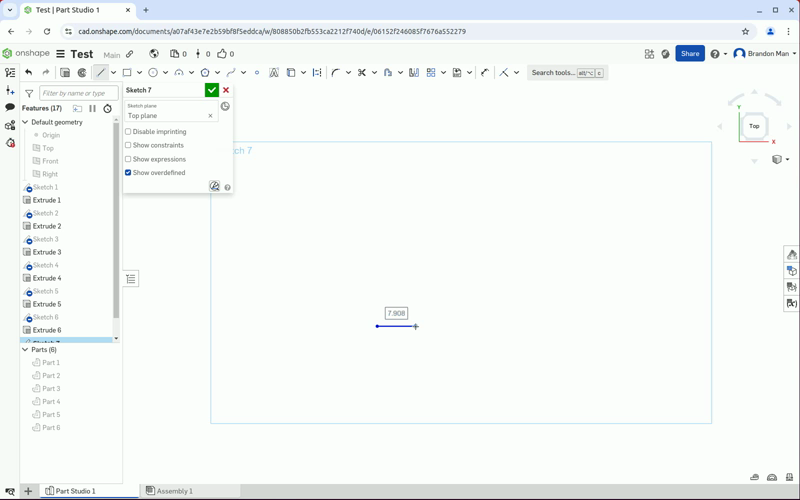
key_down(shift)
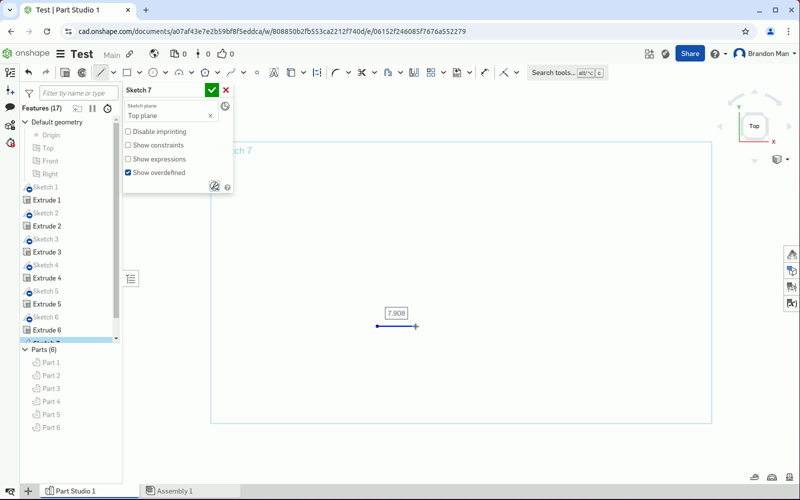
mouse_move(445, 326)
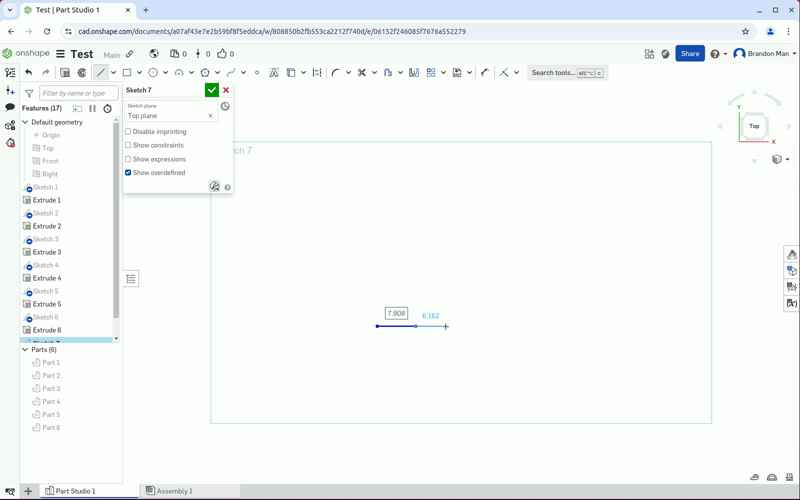
mouse_move(415, 298)
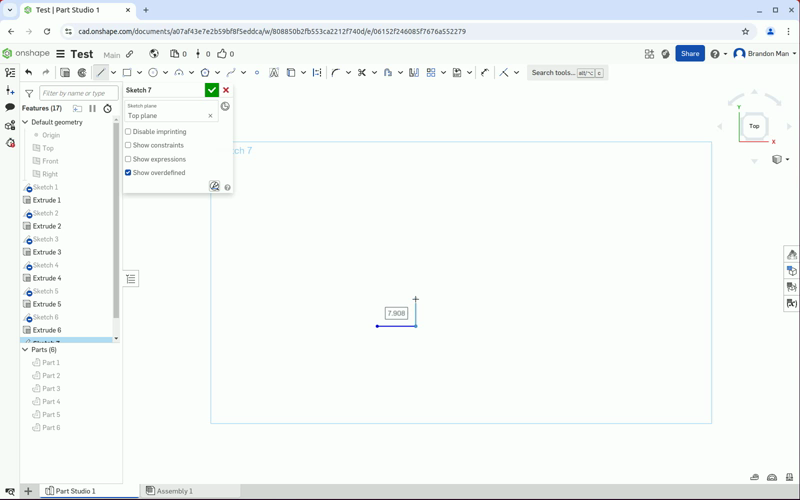
click(415, 298)
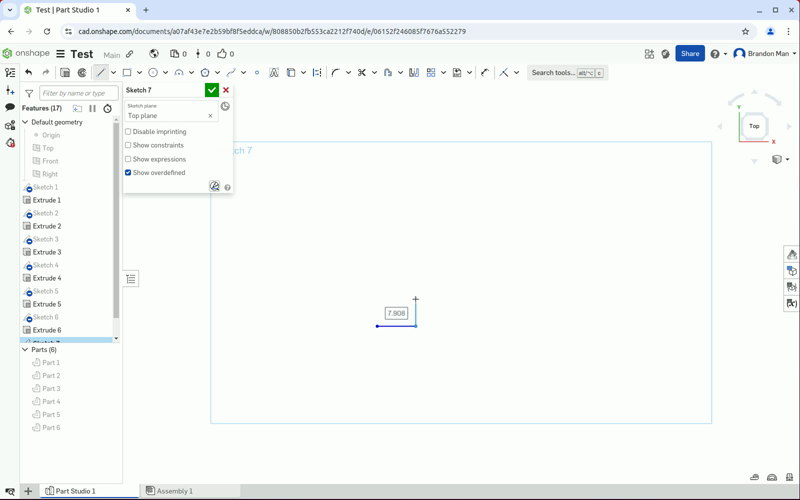
key_up(shift)
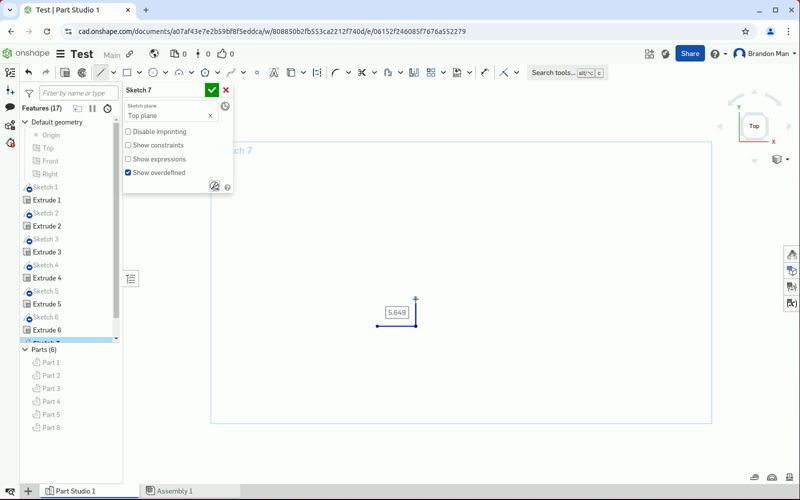
key_down(shift)
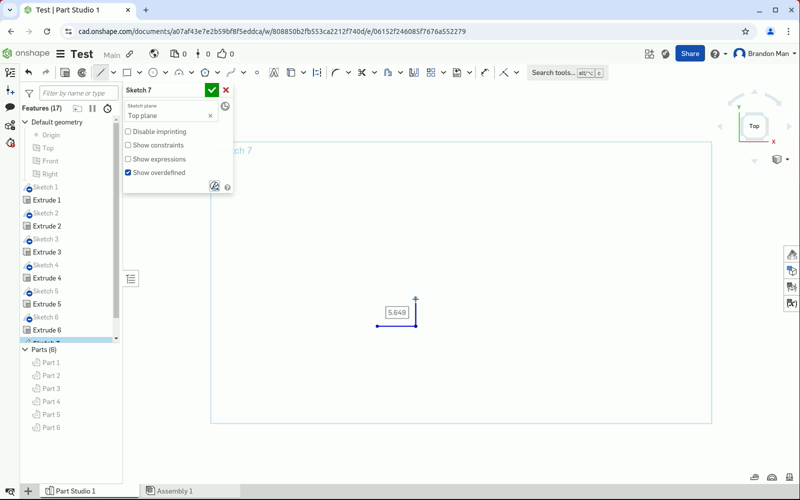
mouse_move(445, 298)
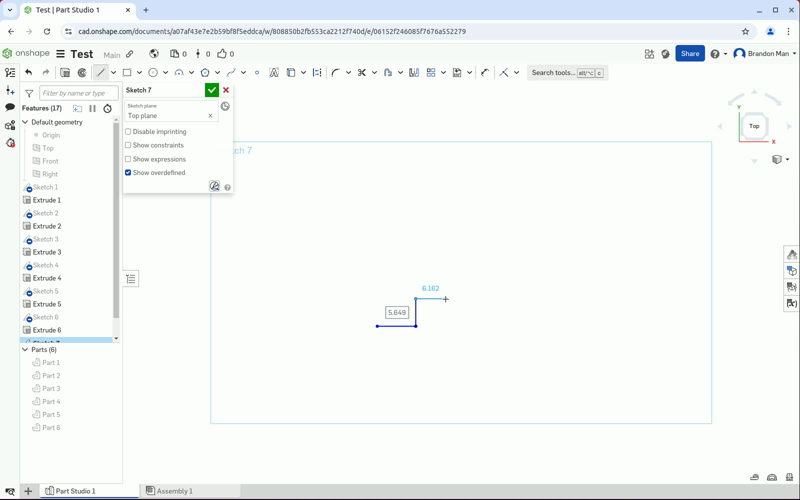
mouse_move(377, 298)
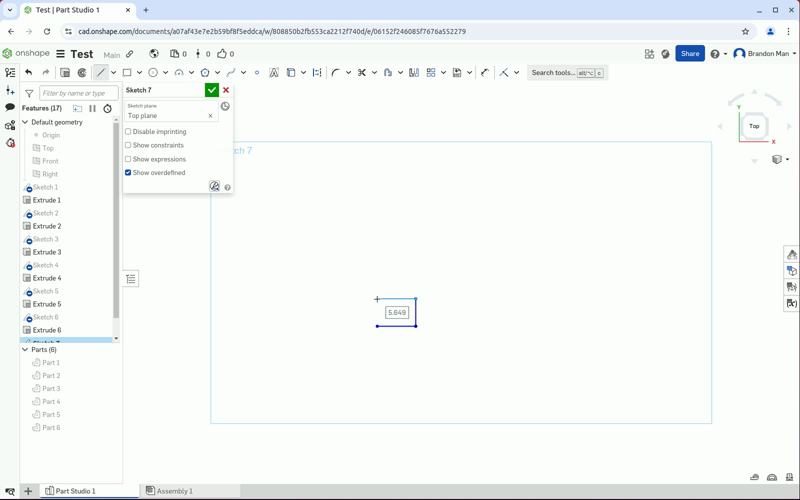
click(377, 298)
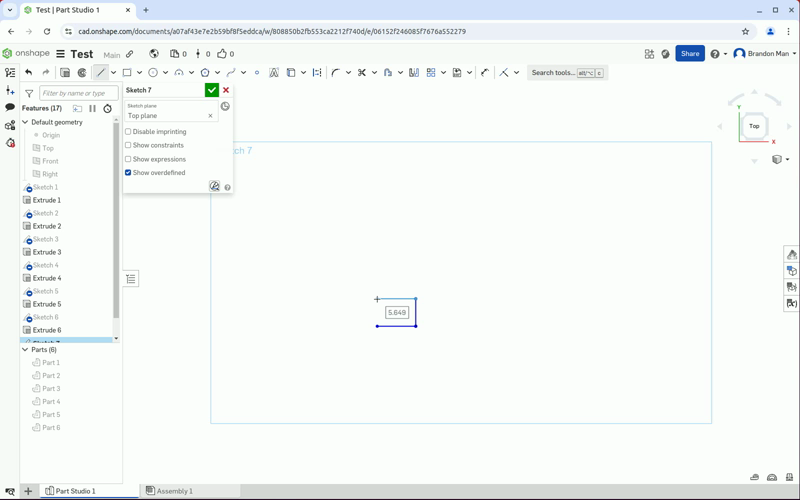
key_up(shift)
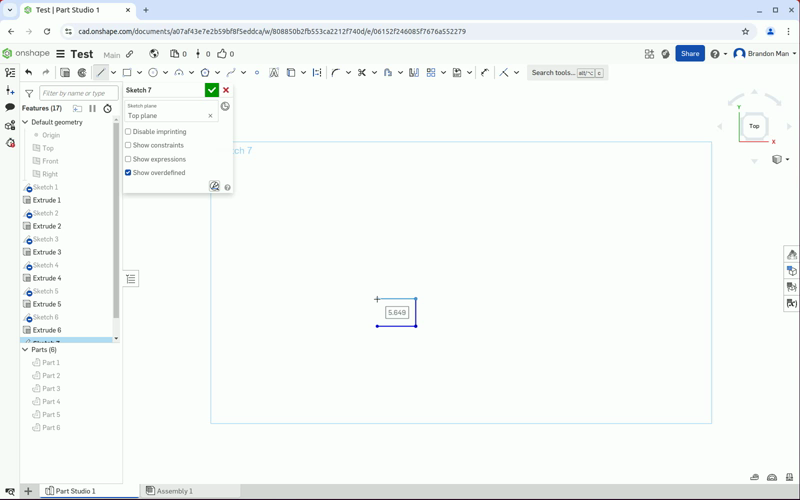
mouse_move(407, 298)
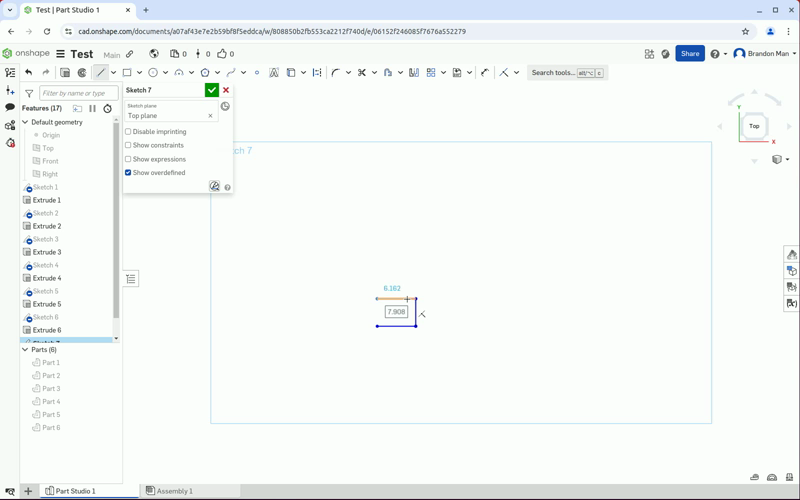
key_down(shift)
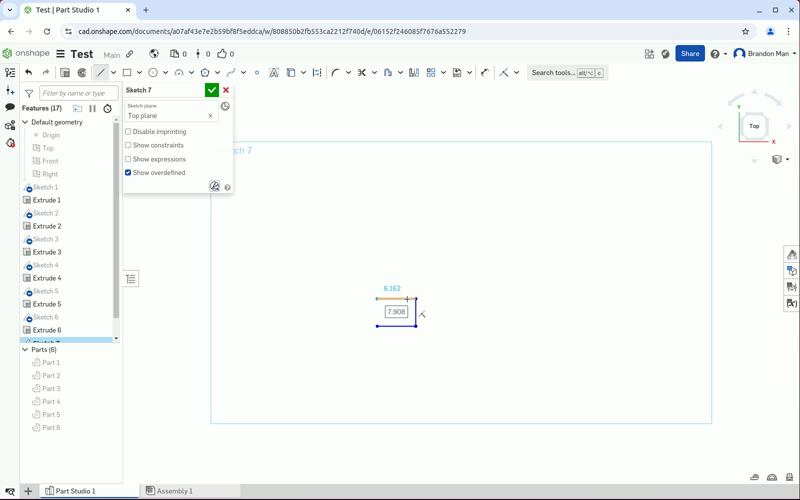
mouse_move(377, 326)
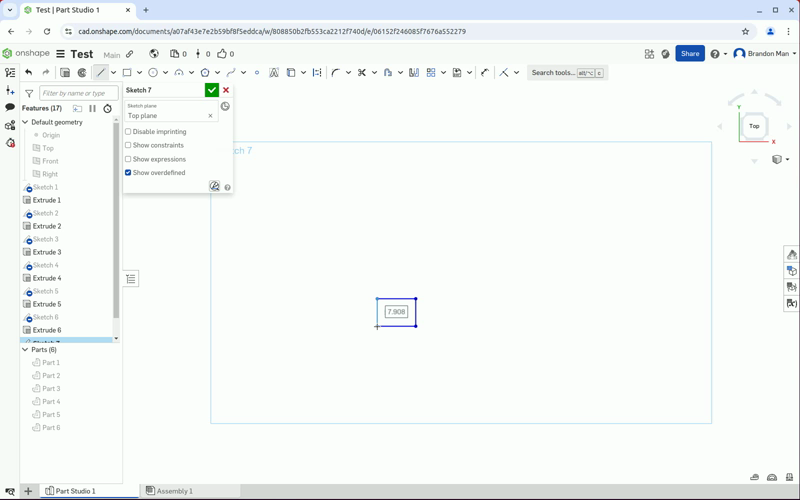
key_up(shift)
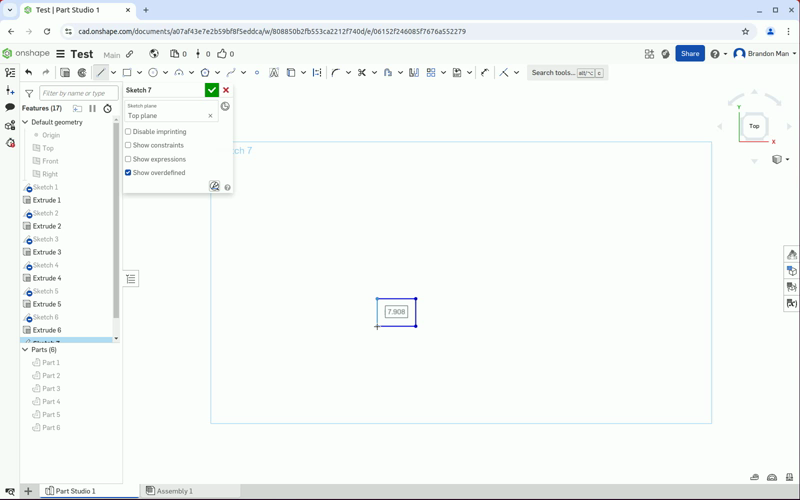
click(377, 326)
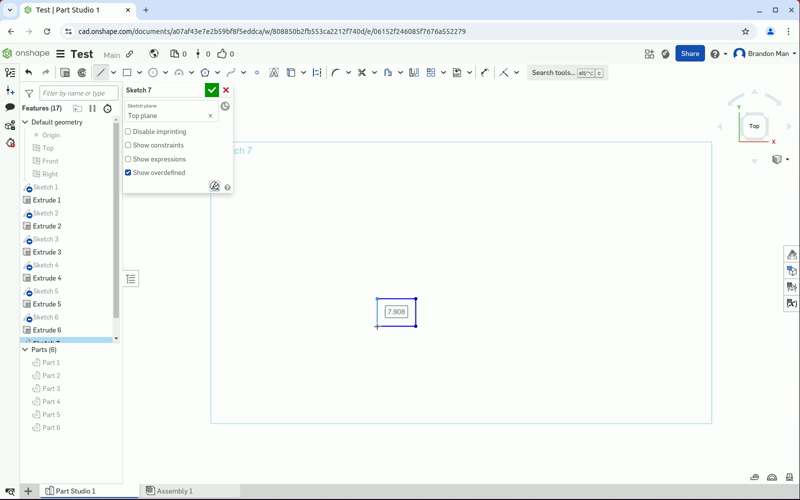
key(esc)
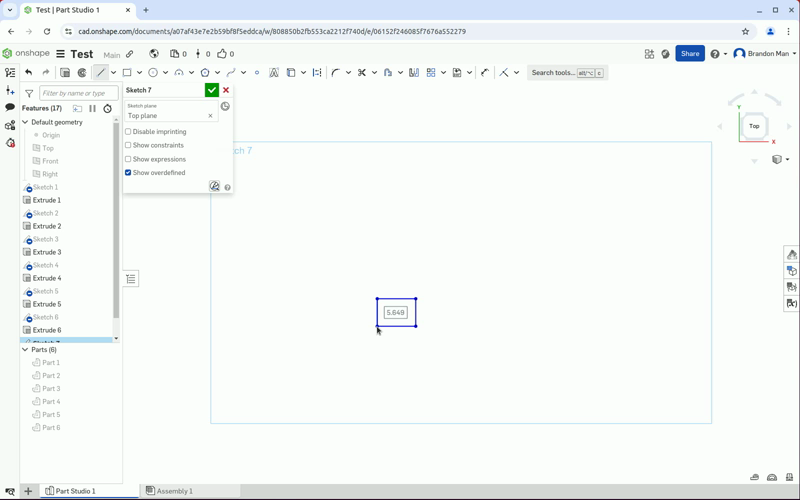
mouse_move(411, 322)
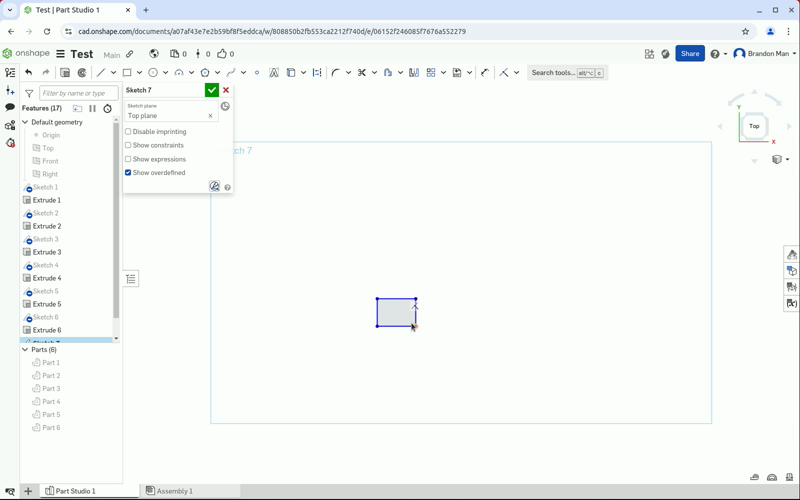
scroll(6)
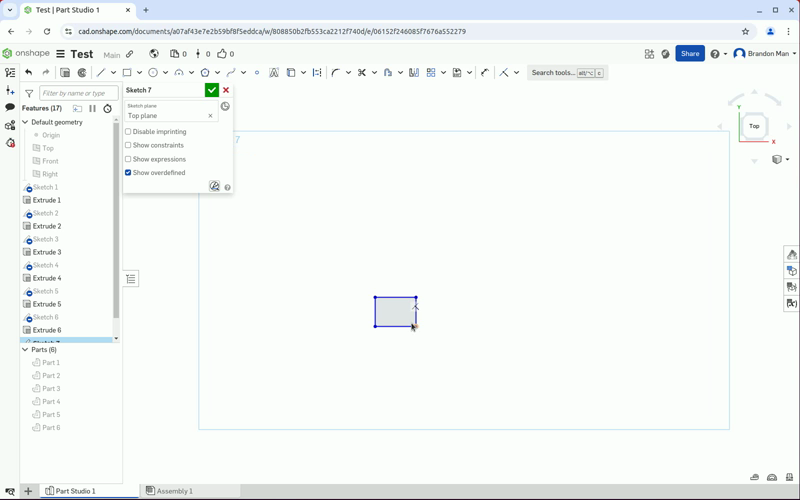
scroll(6)
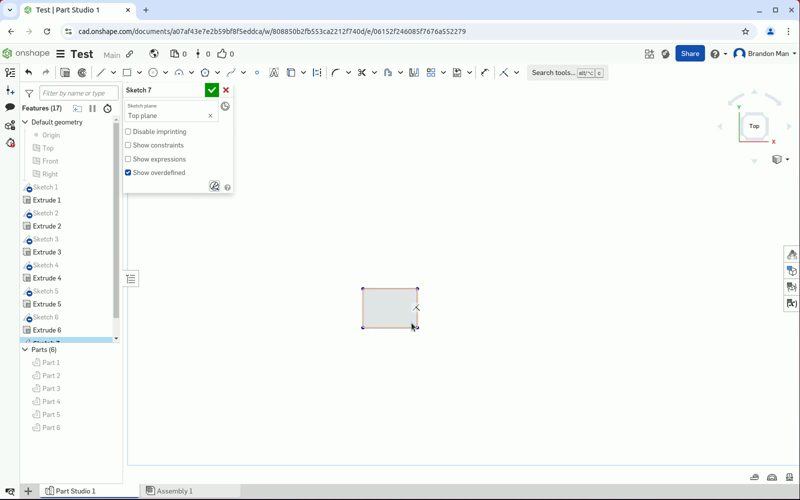
scroll(6)
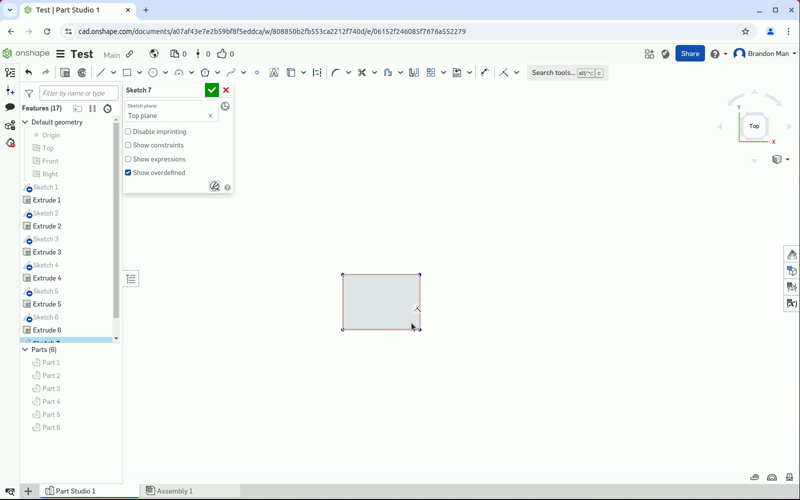
scroll(6)
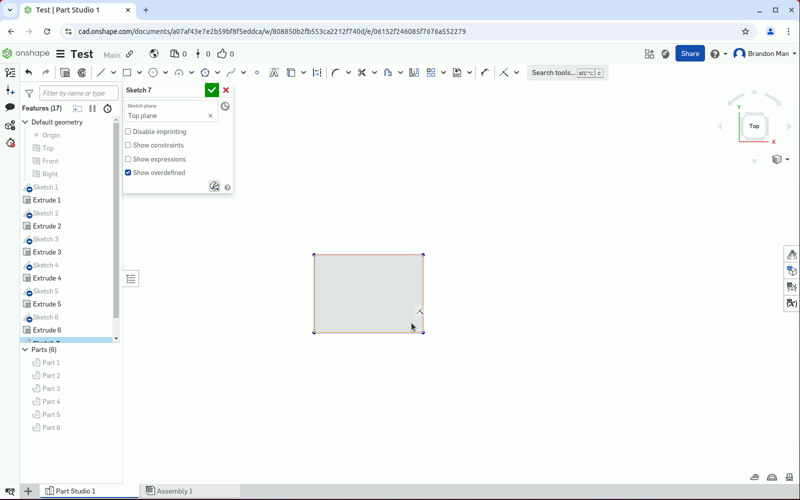
scroll(6)
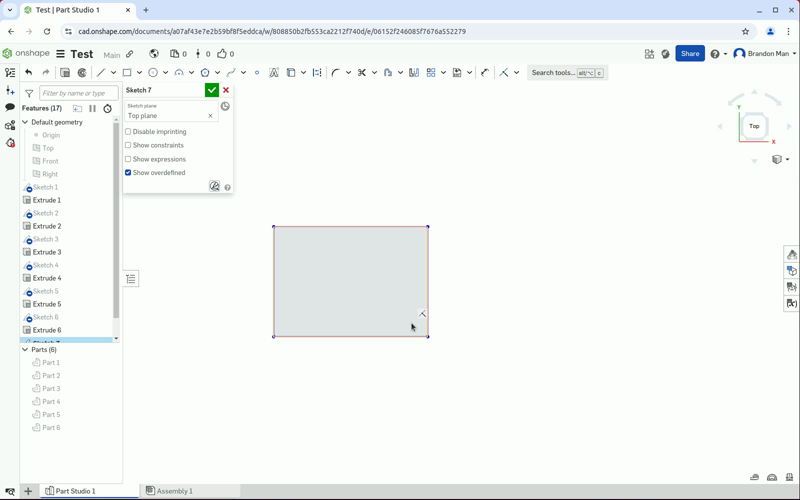
scroll(6)
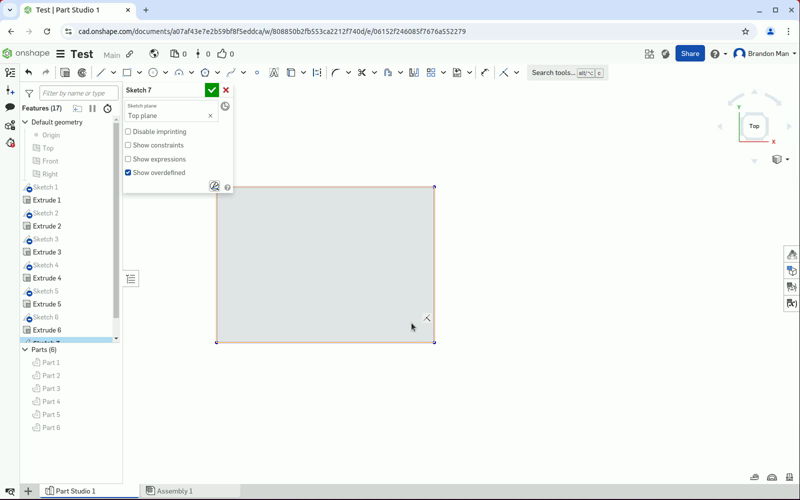
scroll(6)
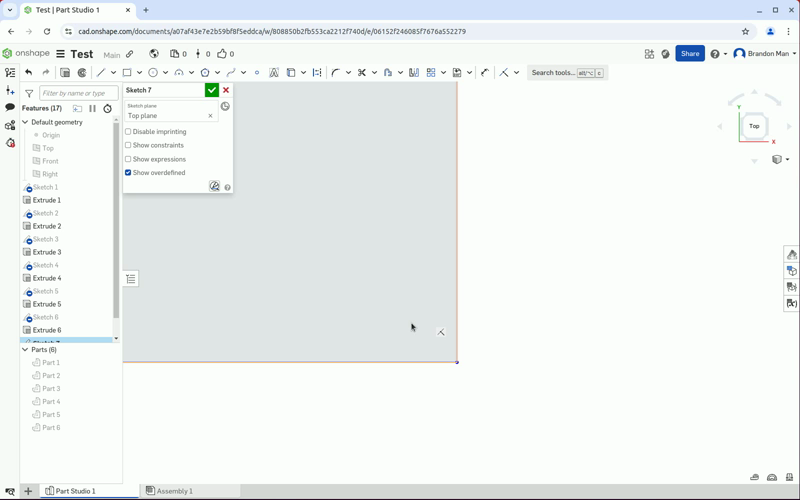
click(411, 322)
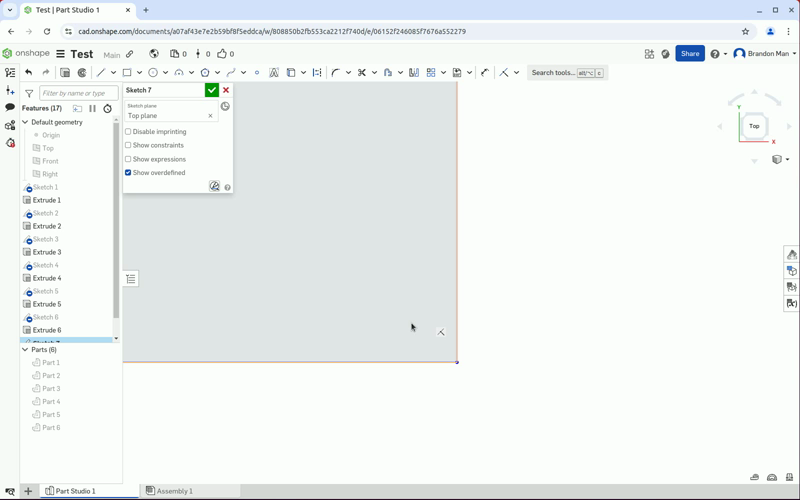
scroll(-6)
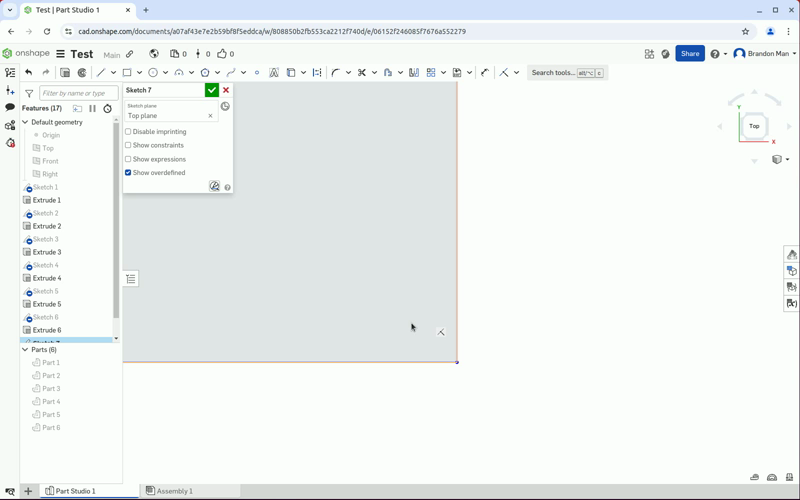
scroll(-6)
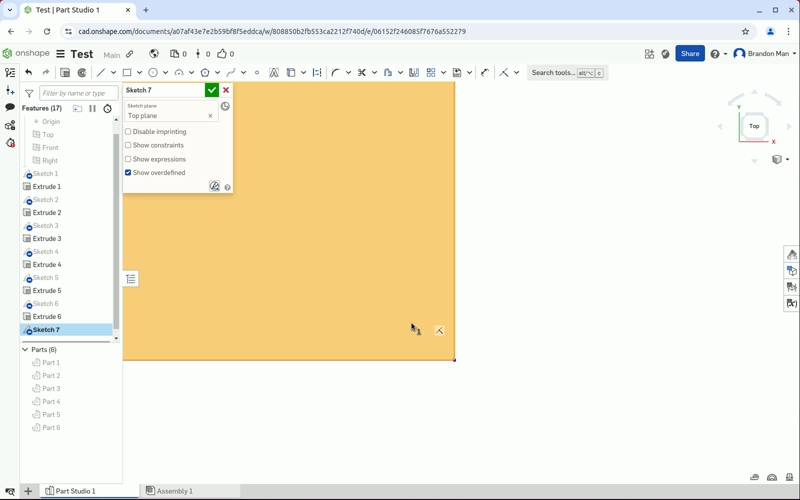
scroll(-6)
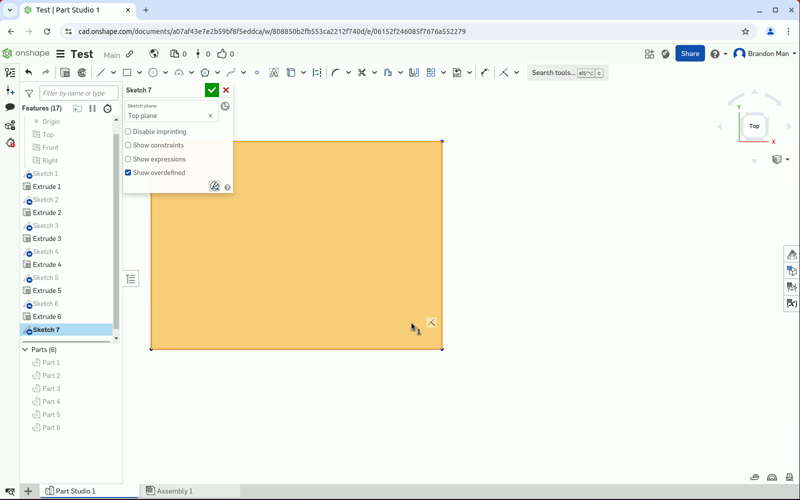
scroll(-6)
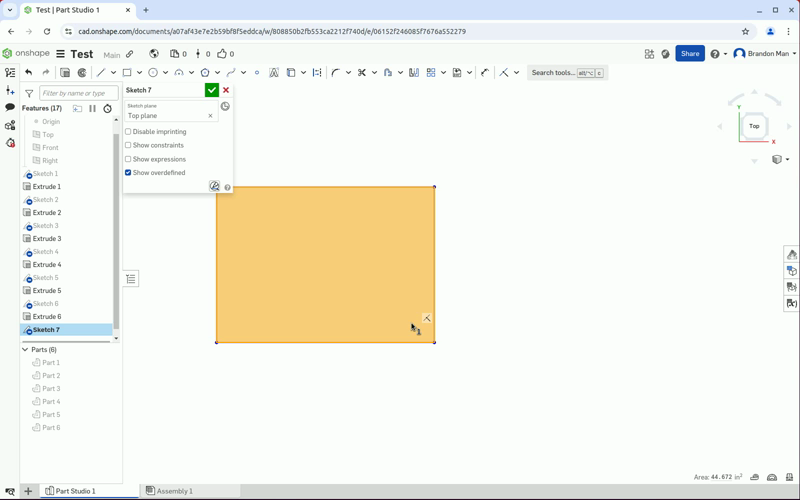
scroll(-6)
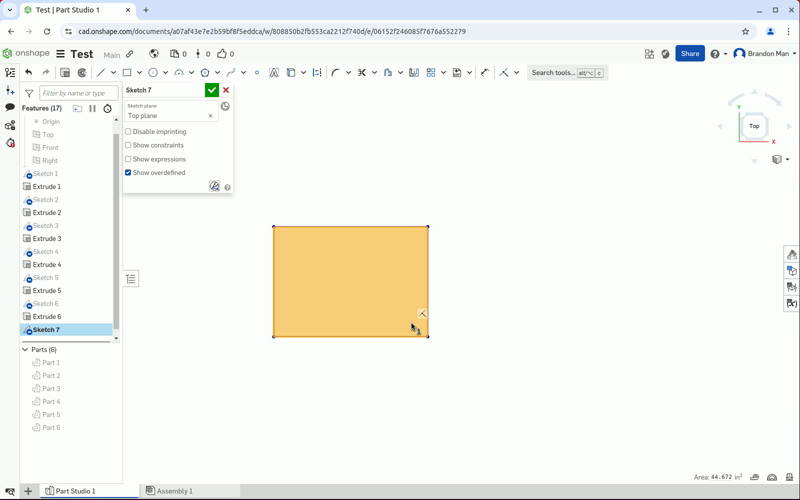
scroll(-6)
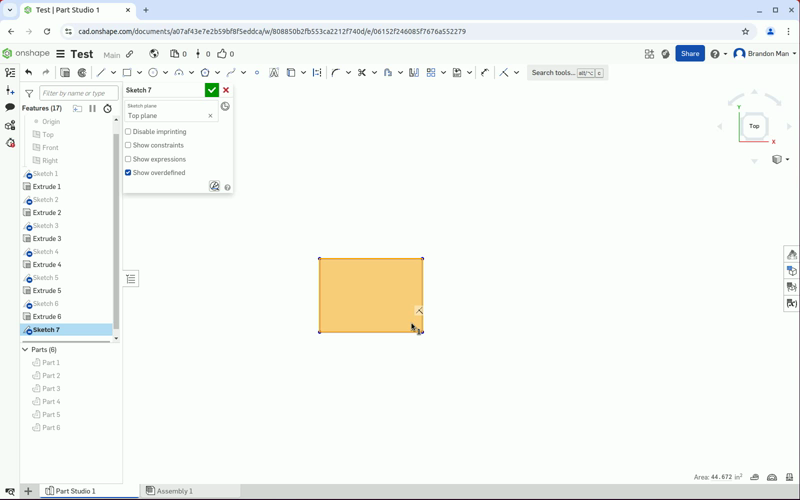
scroll(-6)
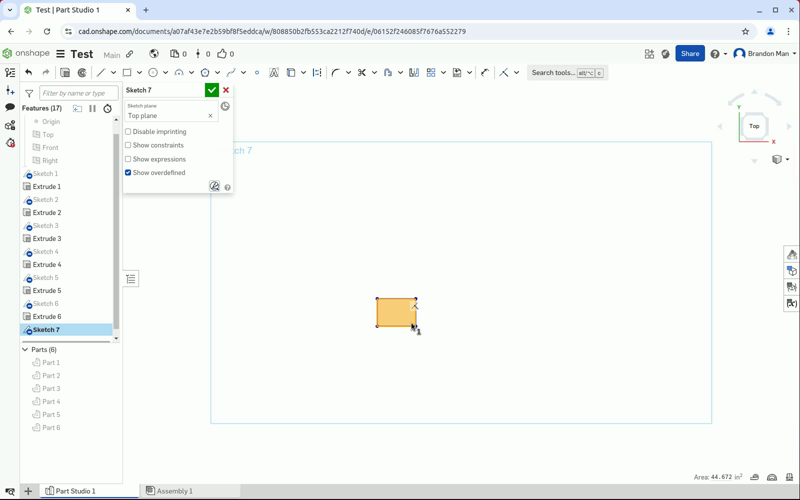
mouse_move(73, 352)
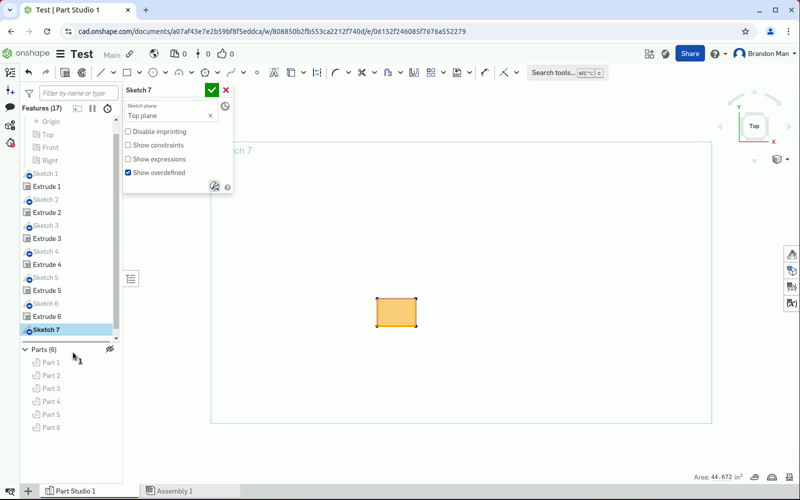
key(shift+y)
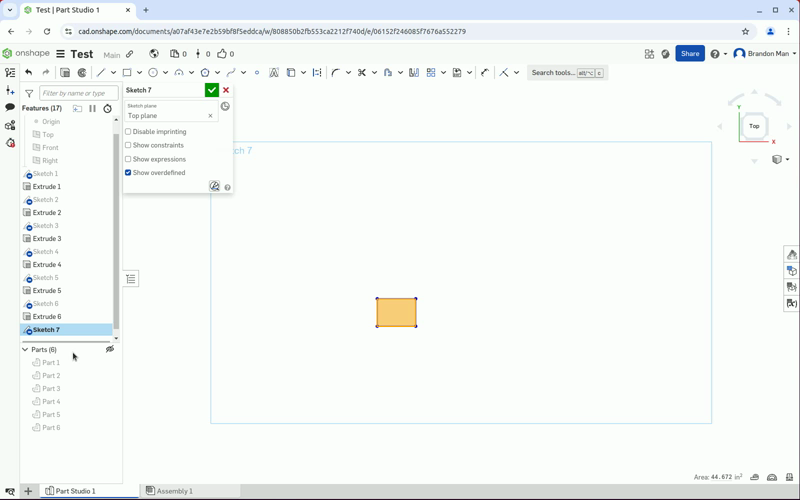
key(shift+e)
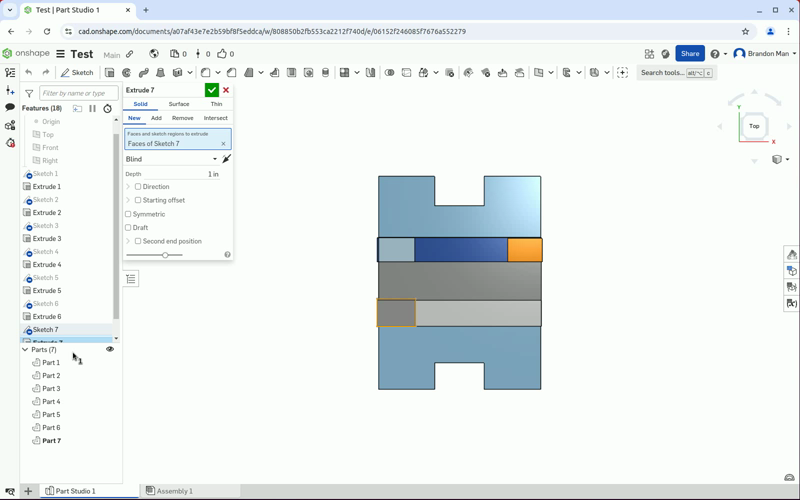
mouse_move(143, 106)
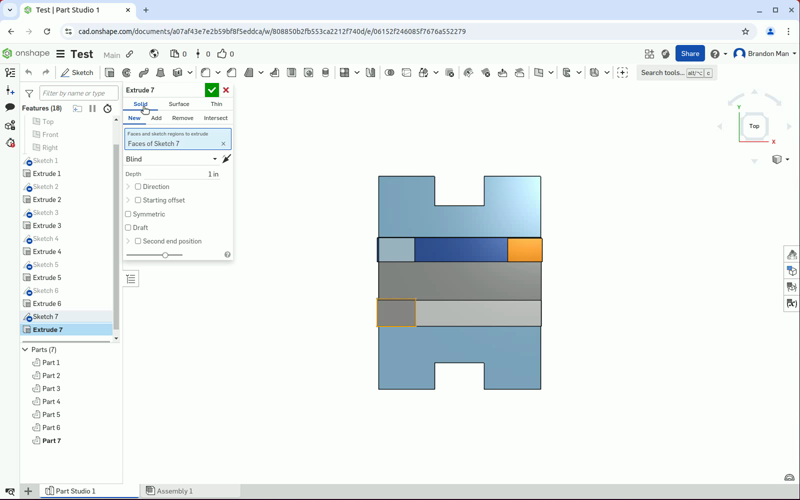
click(143, 106)
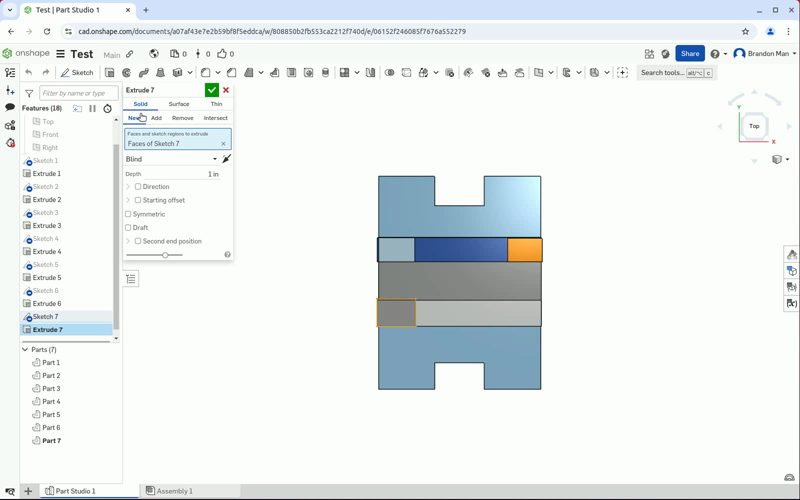
mouse_move(137, 120)
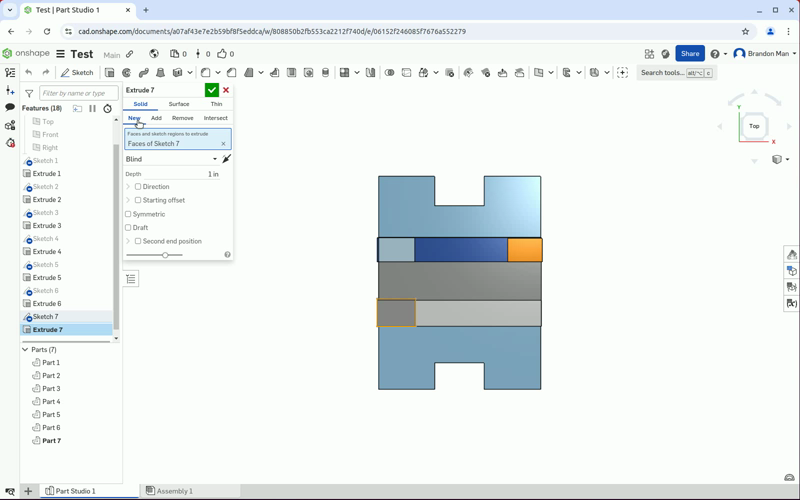
click(137, 120)
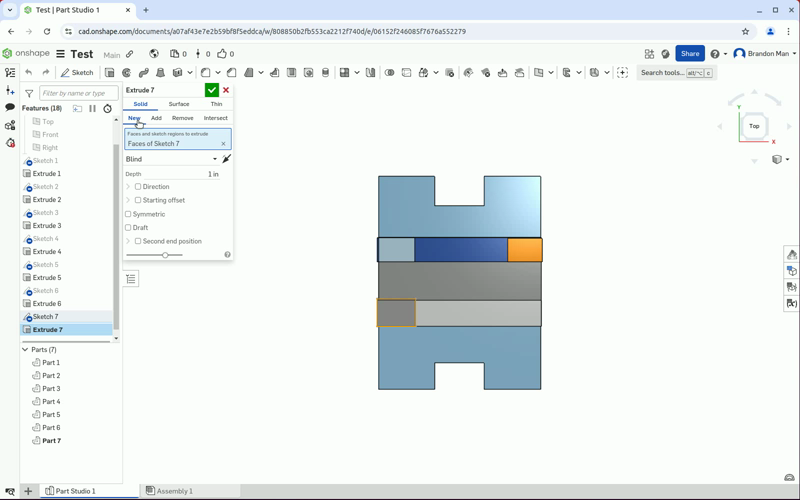
key(tab, 4)
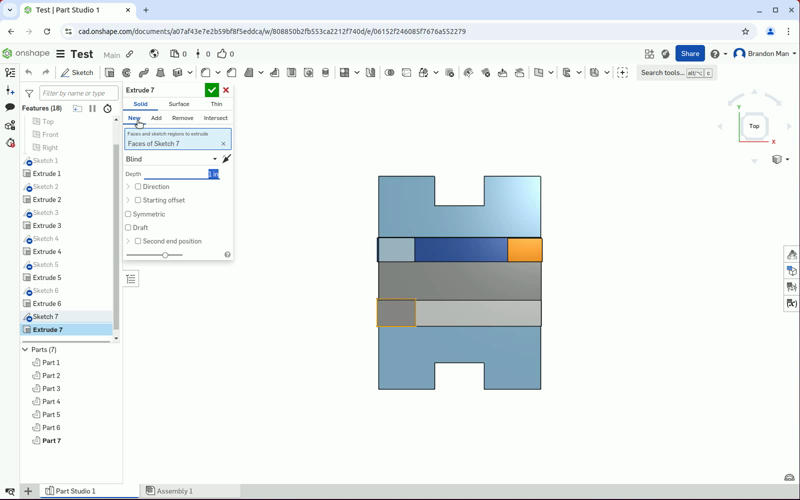
text(23.108)
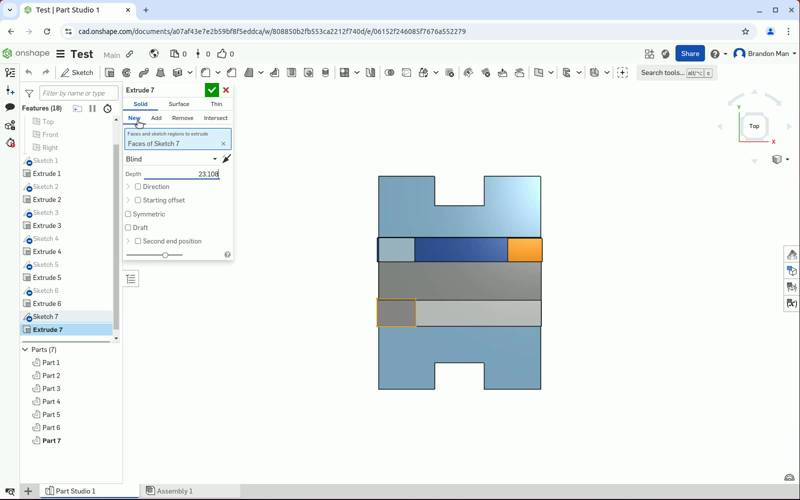
key(enter)
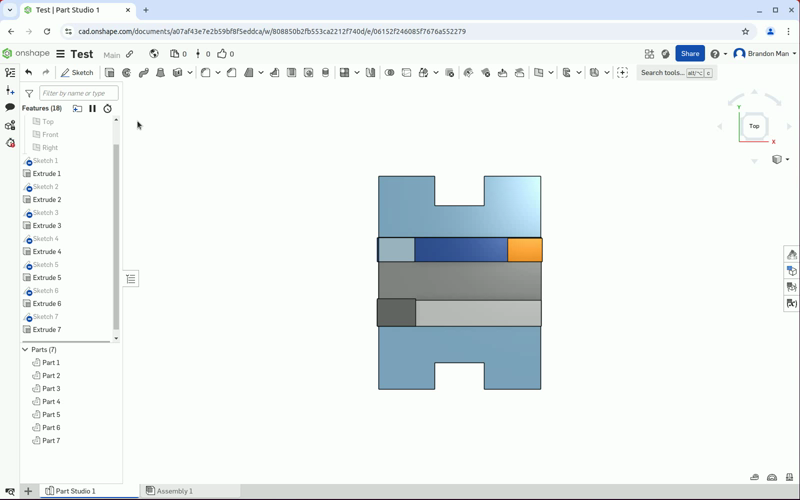
key(shift+h)
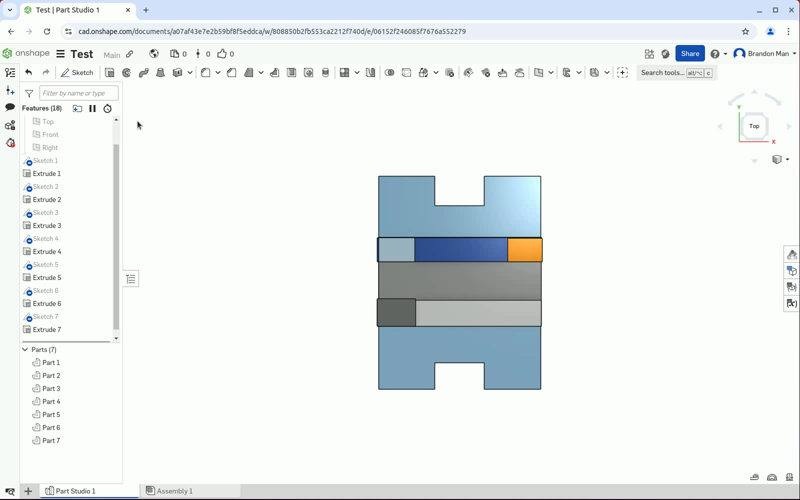
key(shift+h)
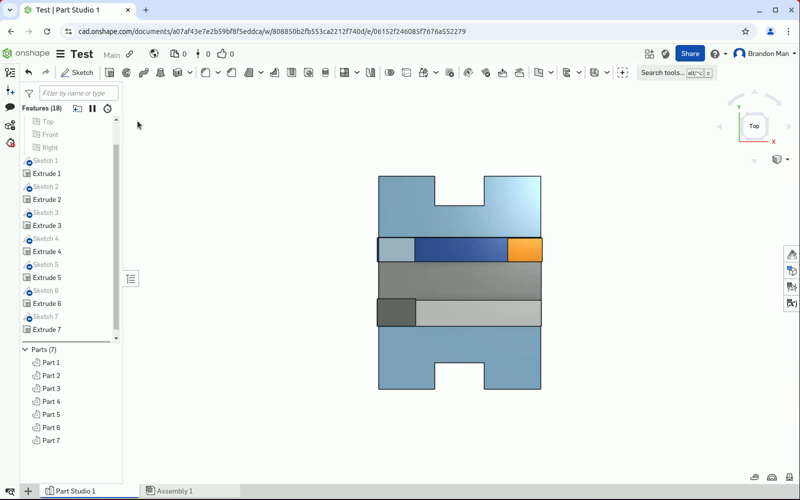
mouse_move(69, 163)
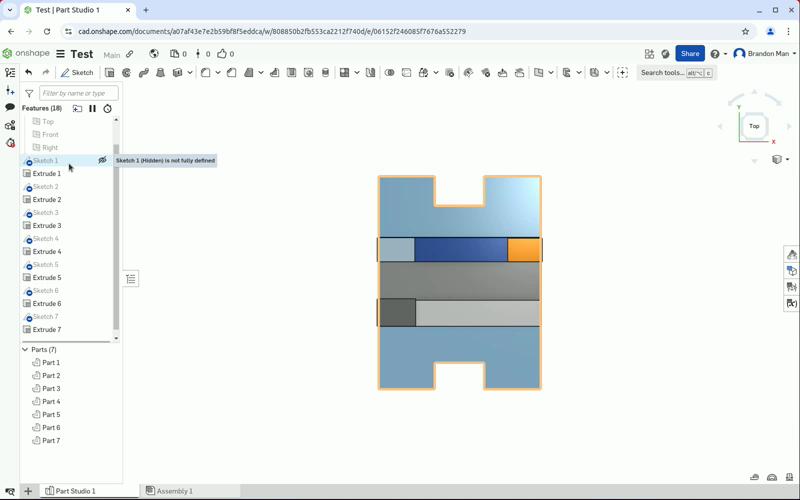
click(69, 163)
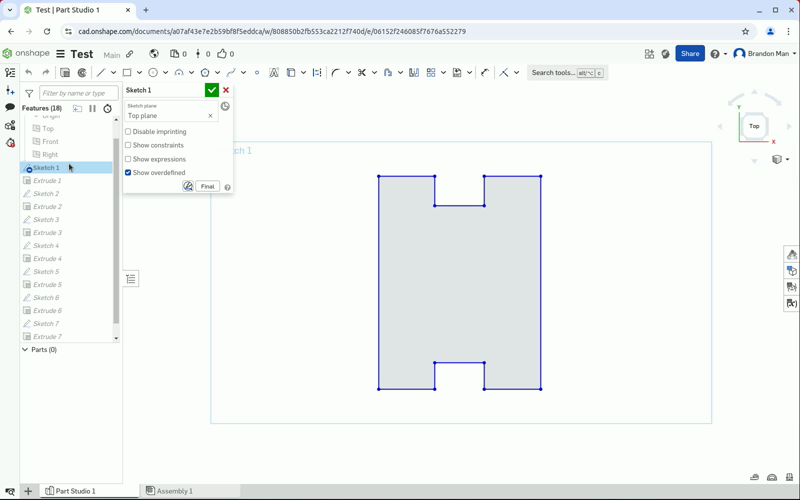
mouse_move(229, 92)
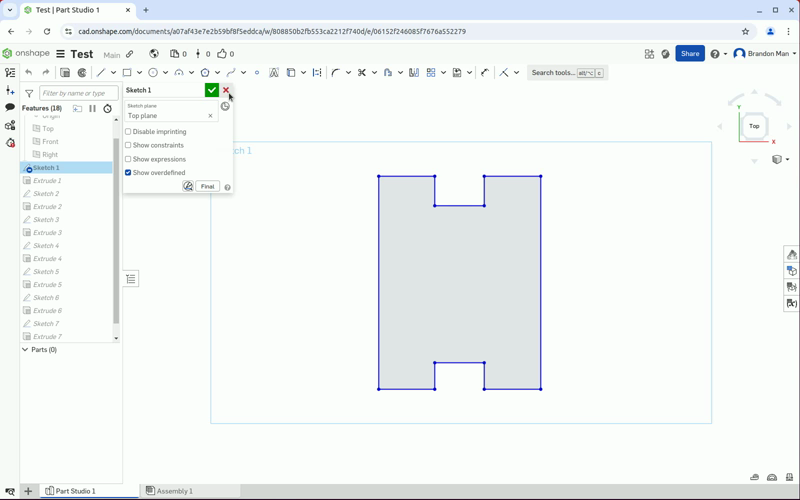
click(229, 92)
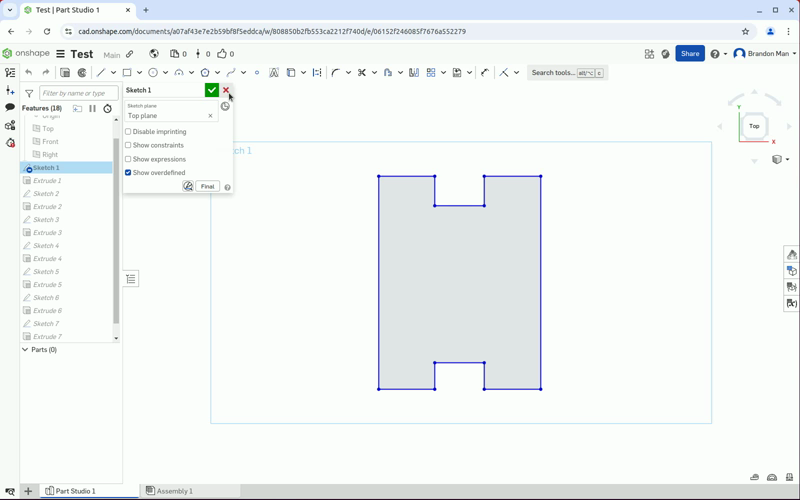
key(shift+s)
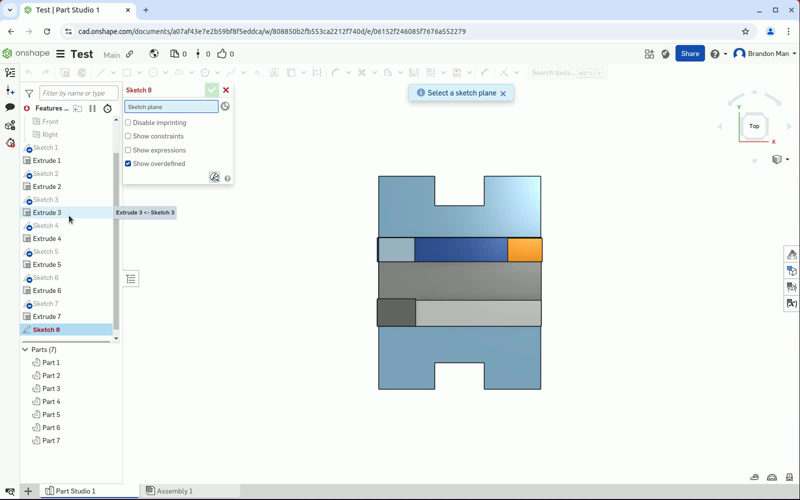
scroll(3)
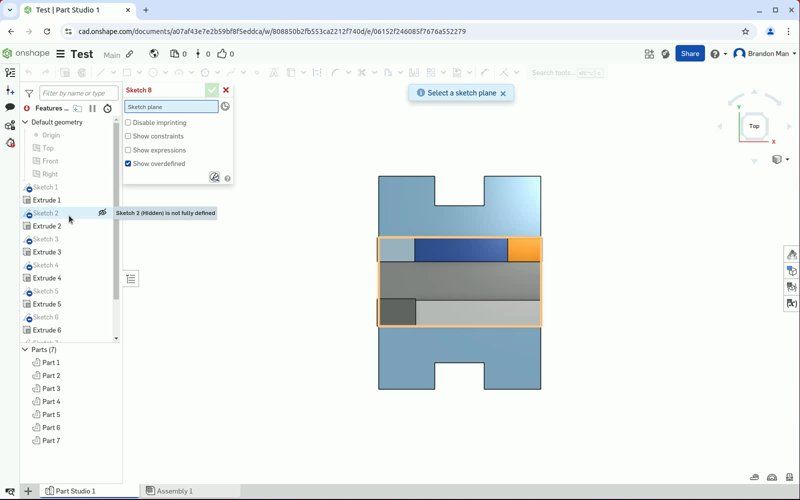
mouse_move(69, 150)
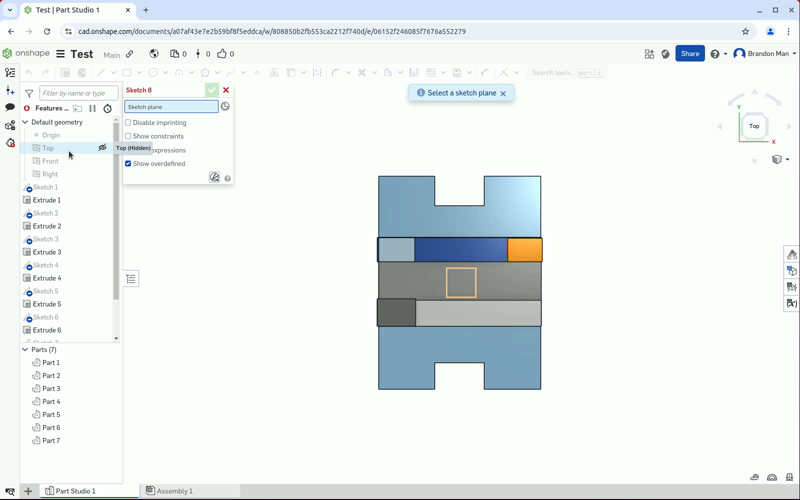
click(69, 150)
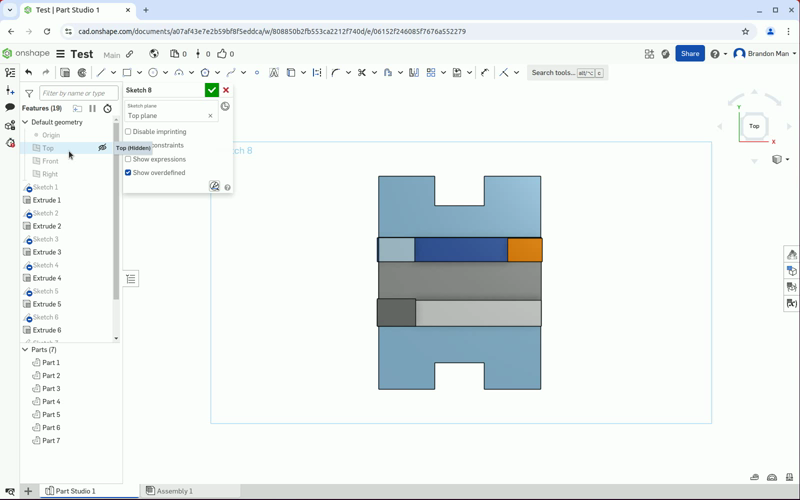
mouse_move(73, 352)
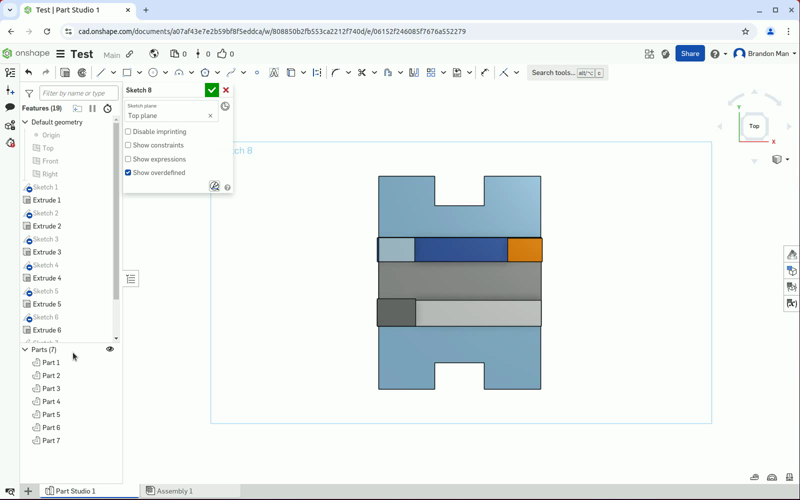
key(y)
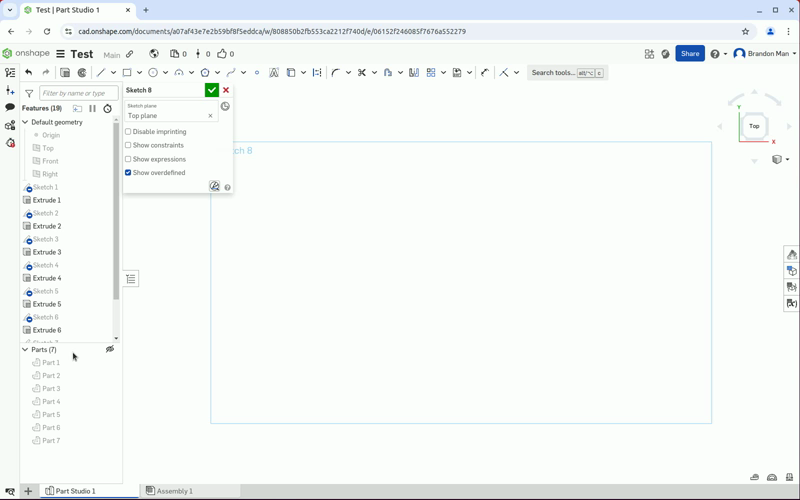
key(l)
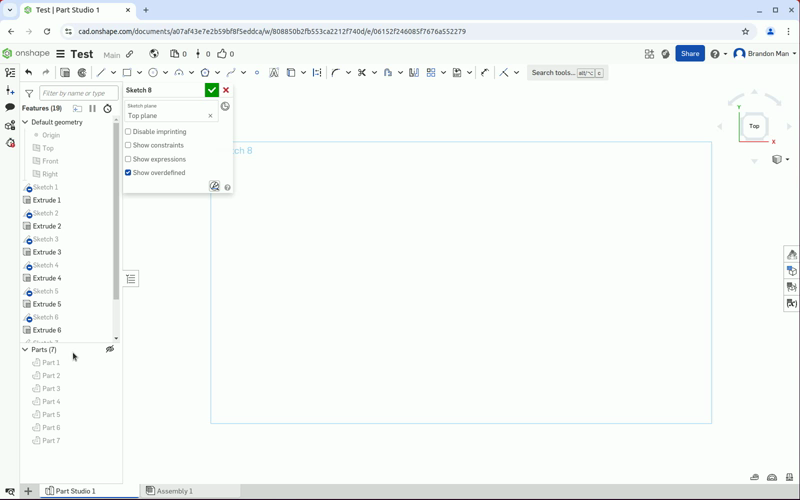
key_down(shift)
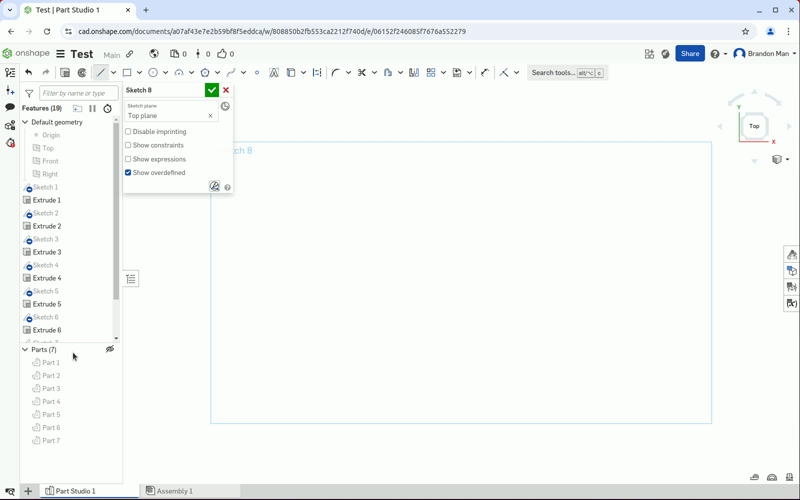
mouse_move(507, 326)
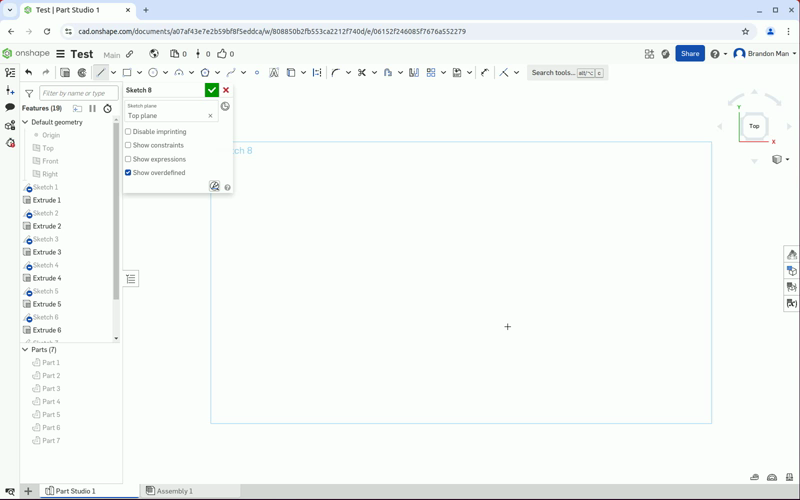
click(507, 326)
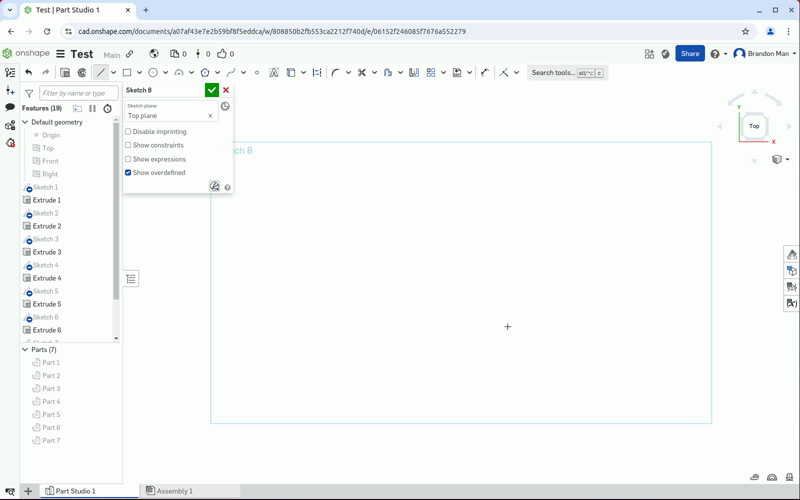
key_up(shift)
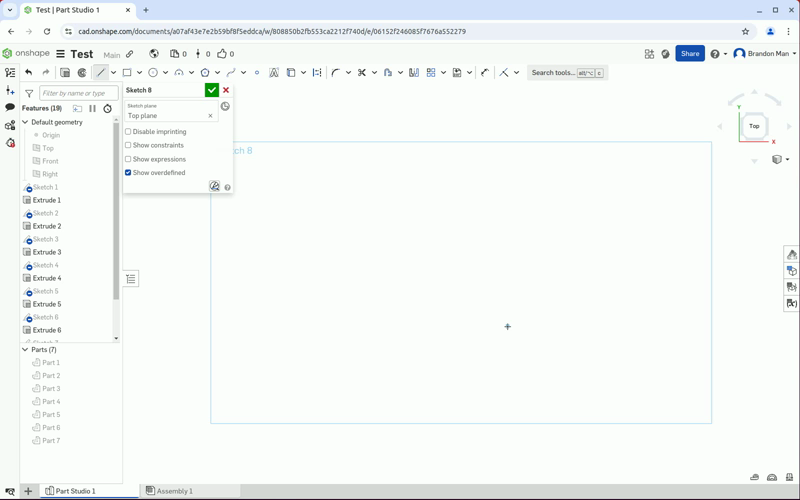
key_down(shift)
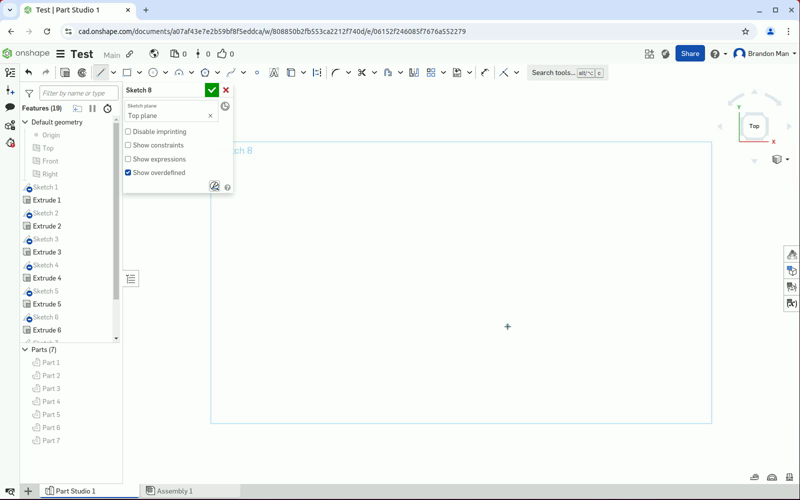
mouse_move(537, 326)
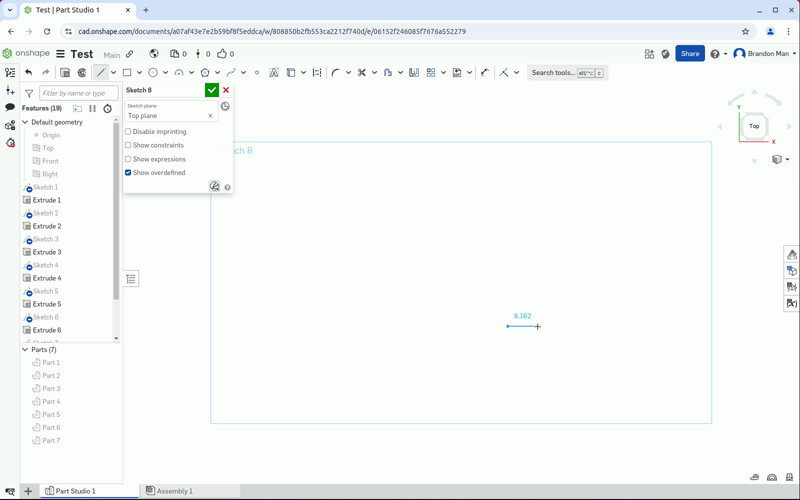
mouse_move(542, 326)
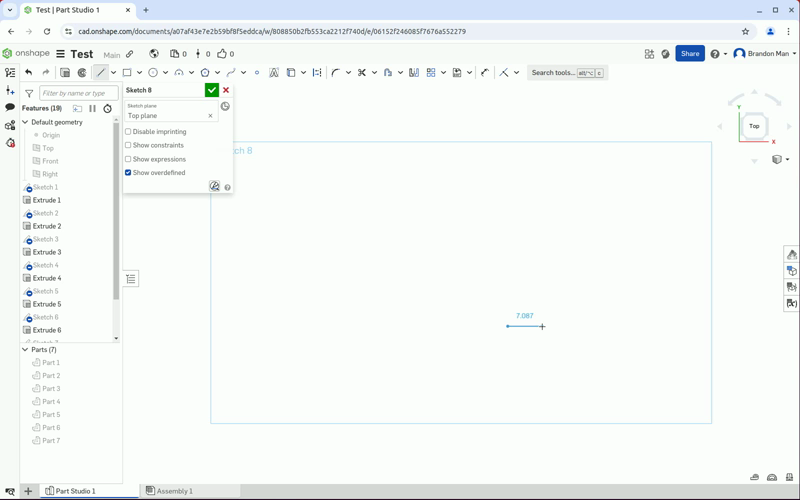
click(542, 326)
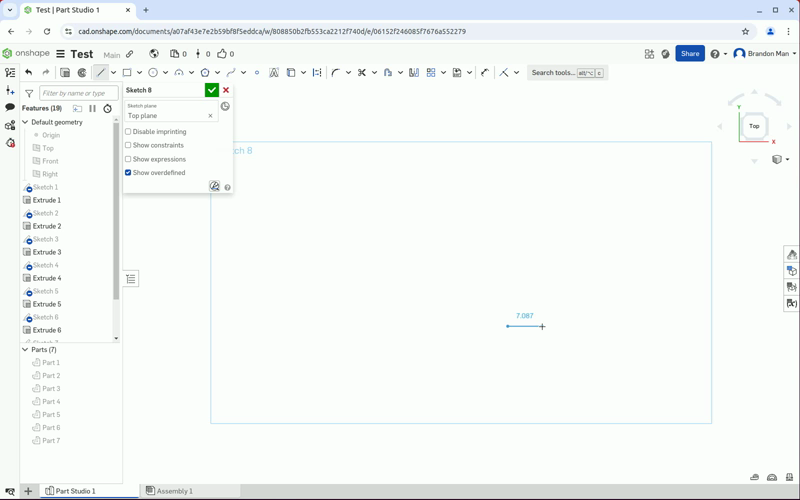
key_up(shift)
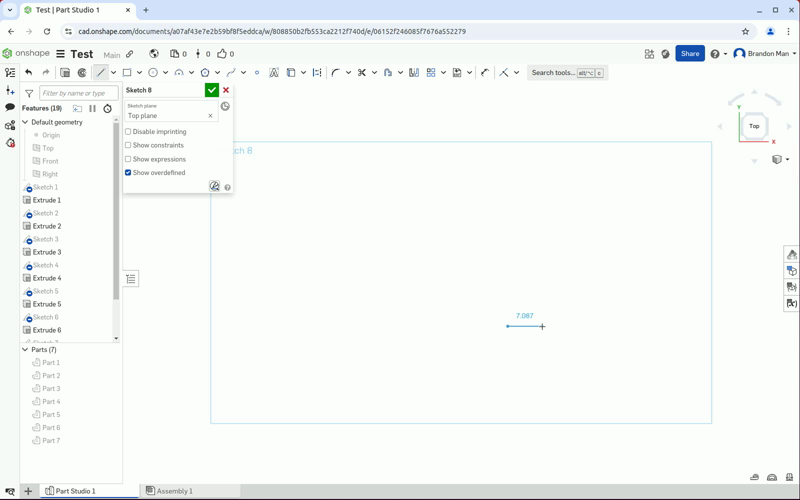
key_down(shift)
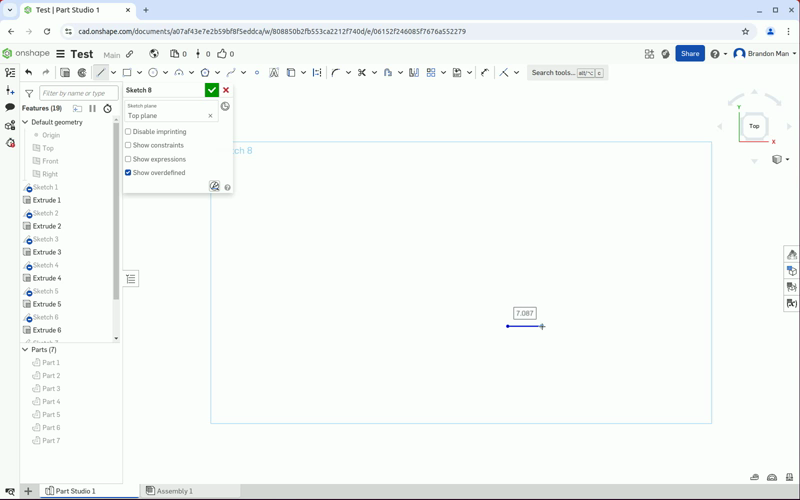
mouse_move(572, 326)
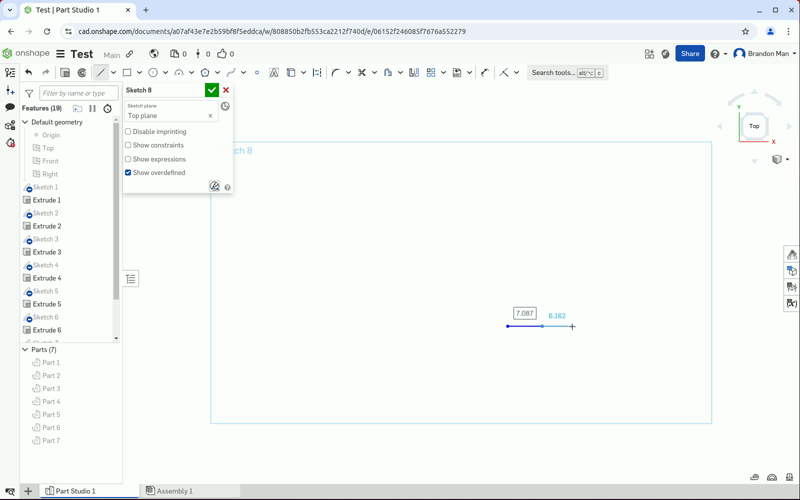
mouse_move(542, 299)
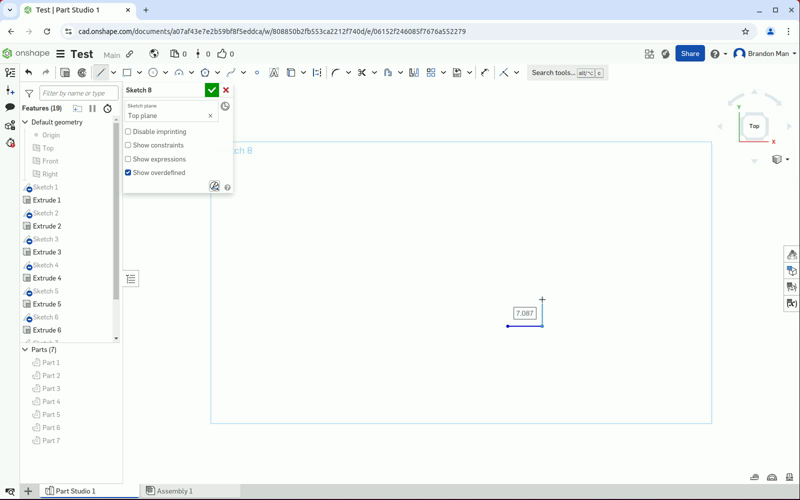
click(542, 299)
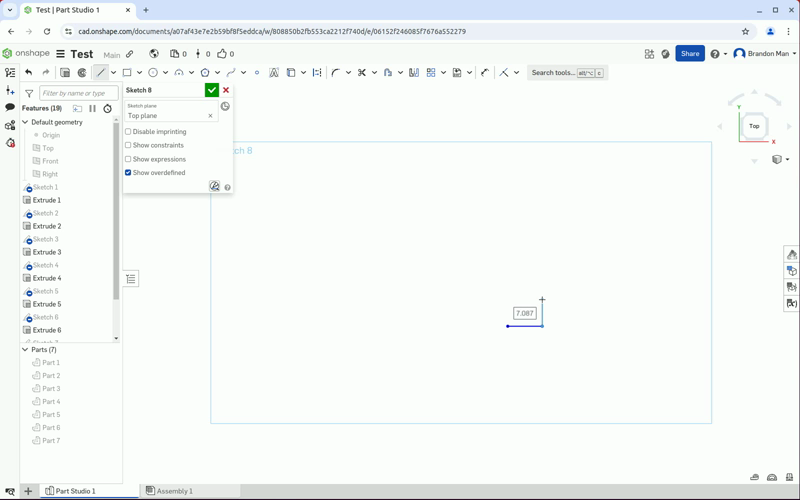
key_up(shift)
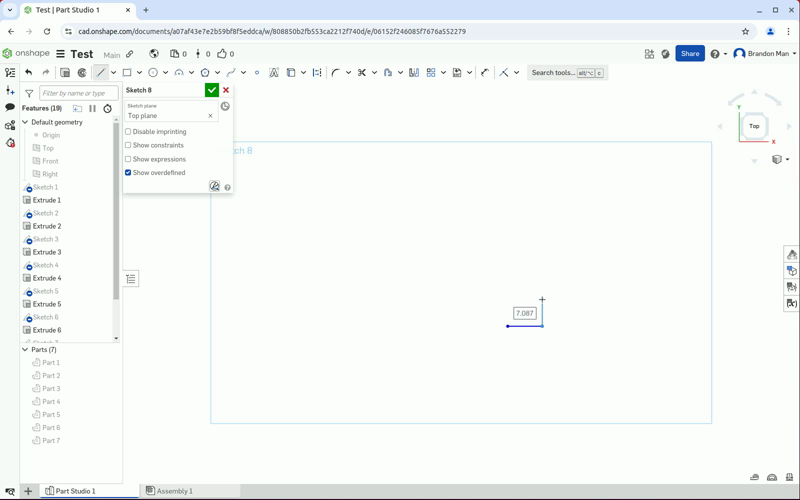
key_down(shift)
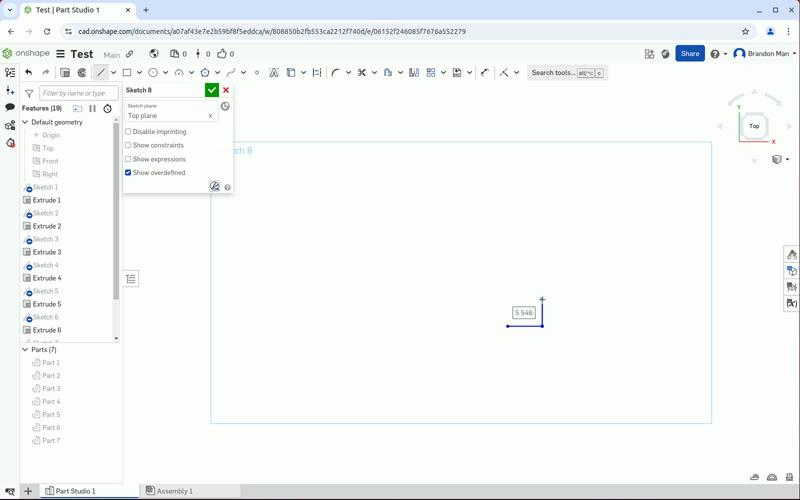
mouse_move(572, 299)
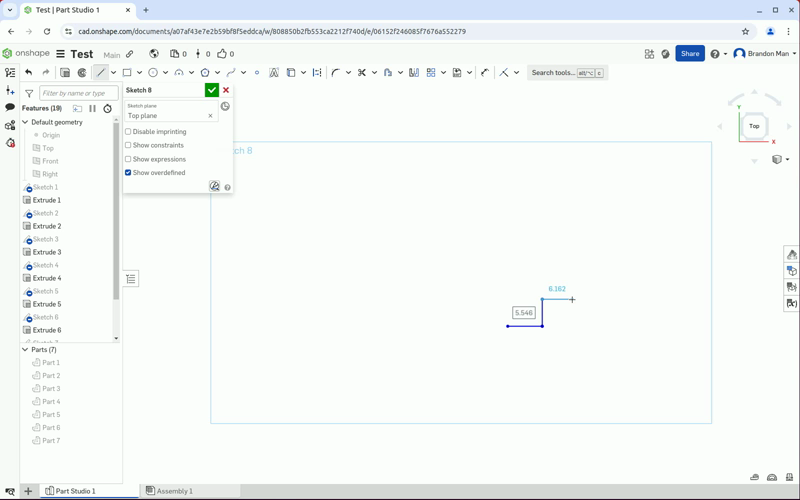
mouse_move(507, 299)
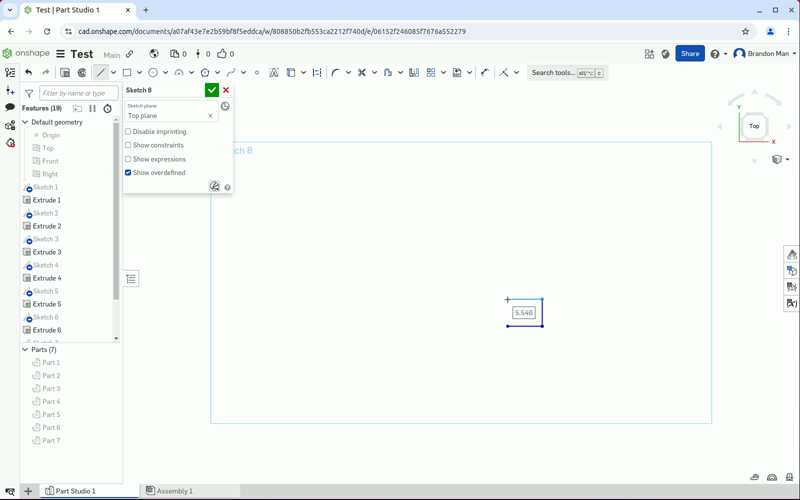
click(507, 299)
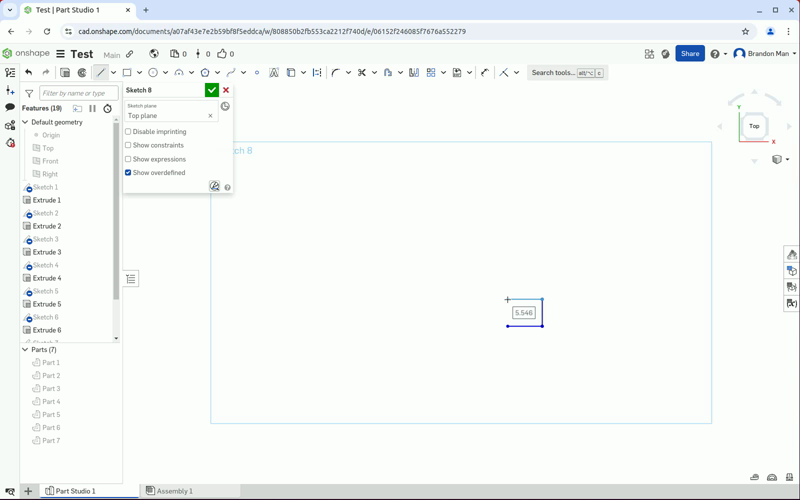
key_up(shift)
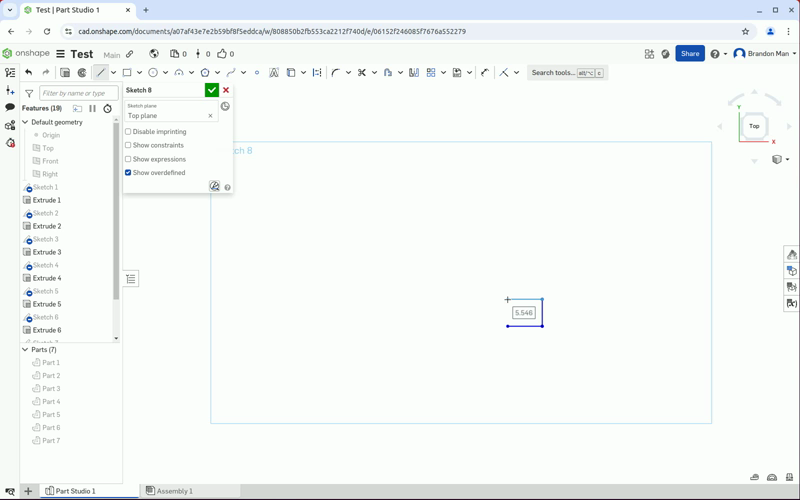
mouse_move(537, 299)
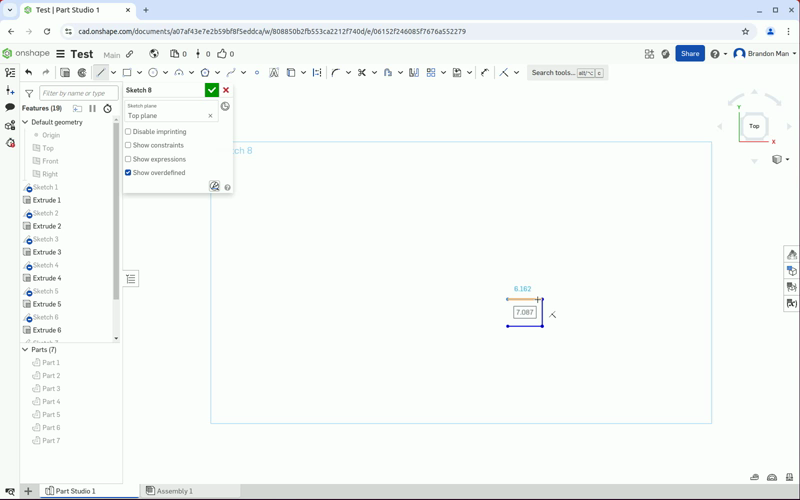
key_down(shift)
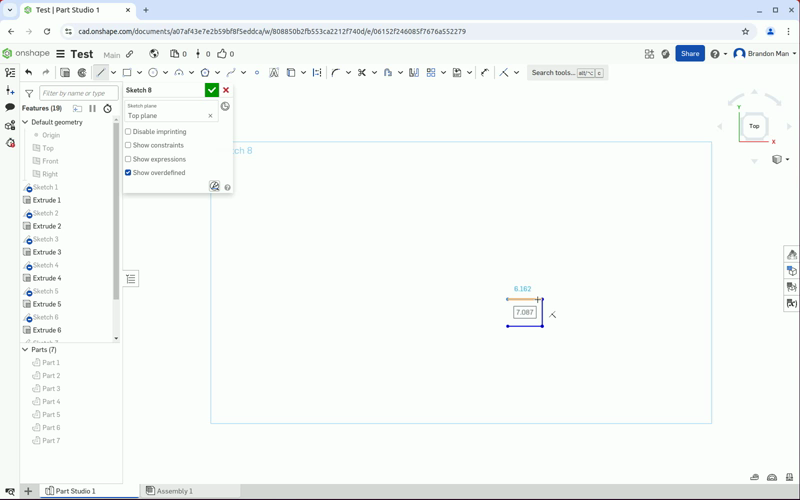
mouse_move(507, 326)
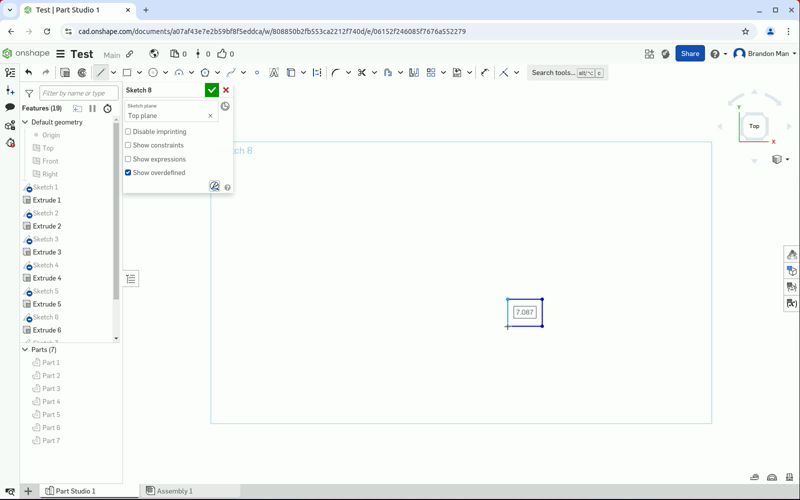
key_up(shift)
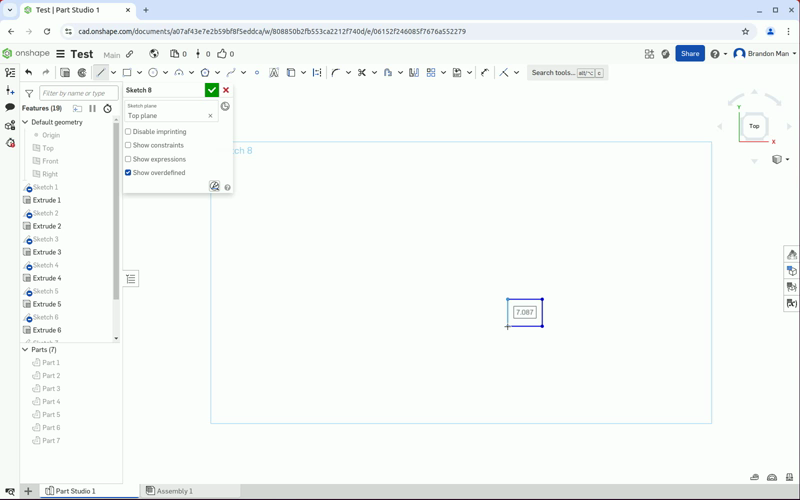
click(507, 326)
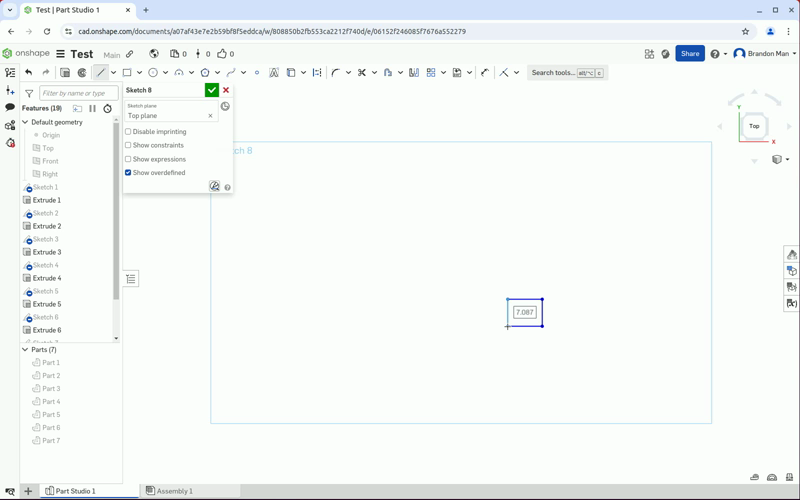
key(esc)
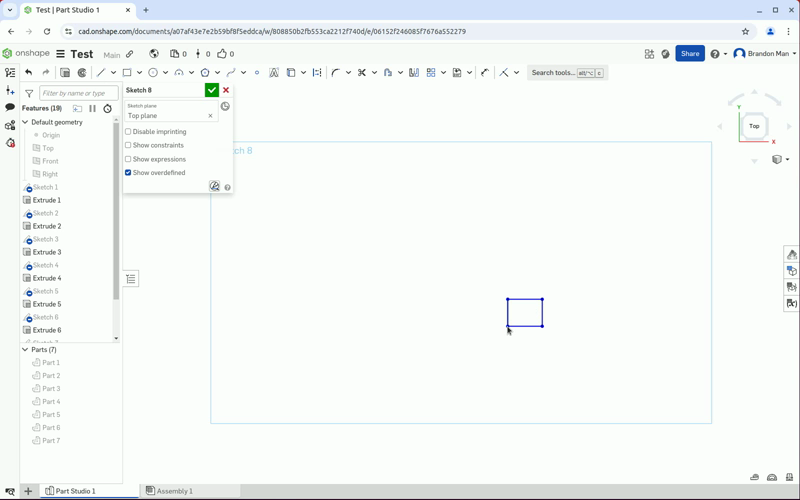
mouse_move(519, 325)
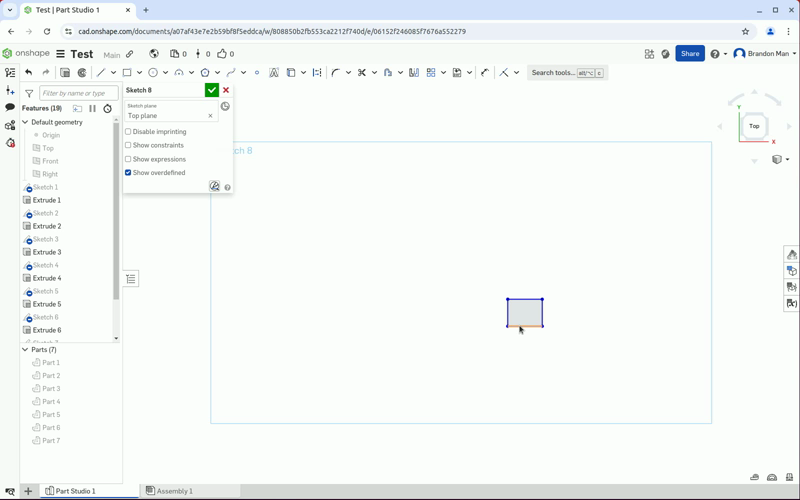
scroll(6)
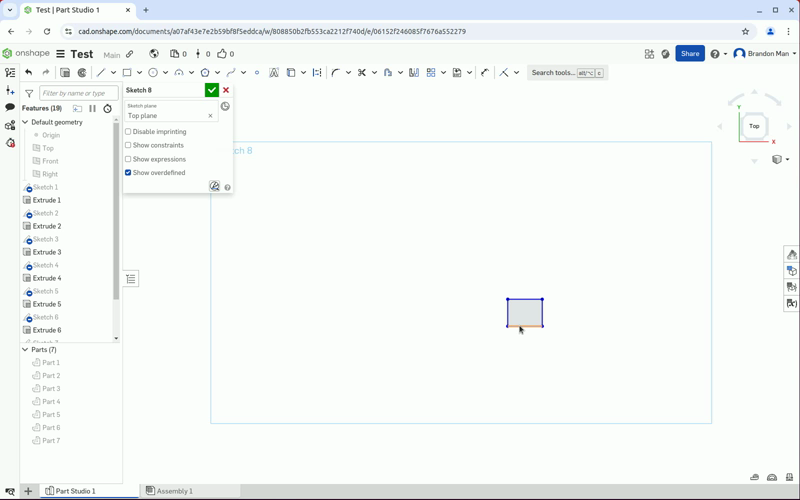
scroll(6)
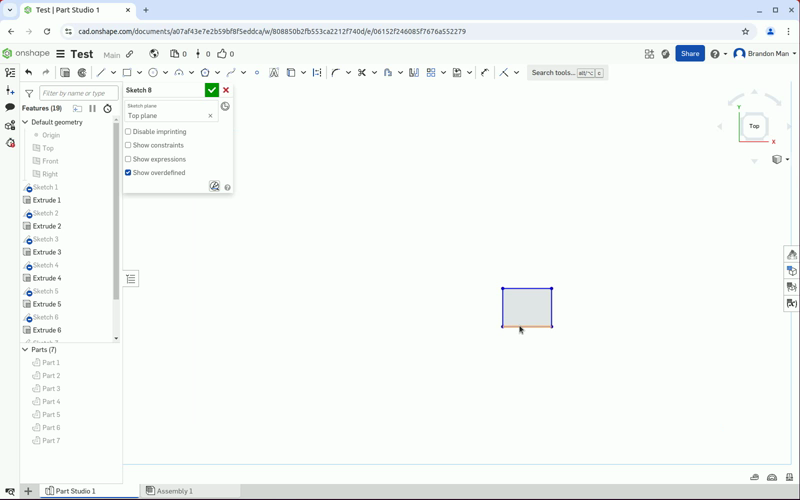
scroll(6)
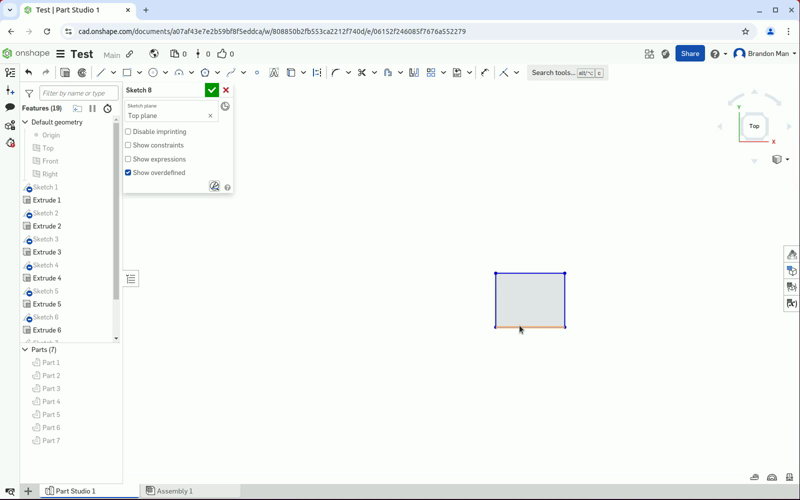
scroll(6)
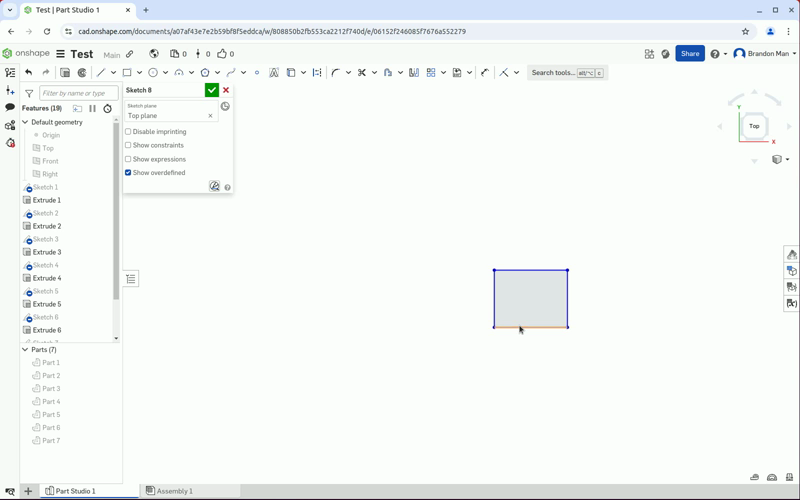
scroll(6)
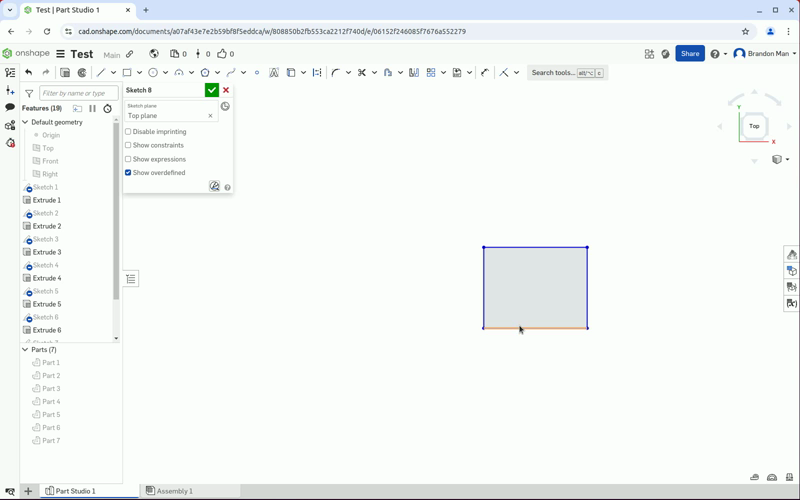
scroll(6)
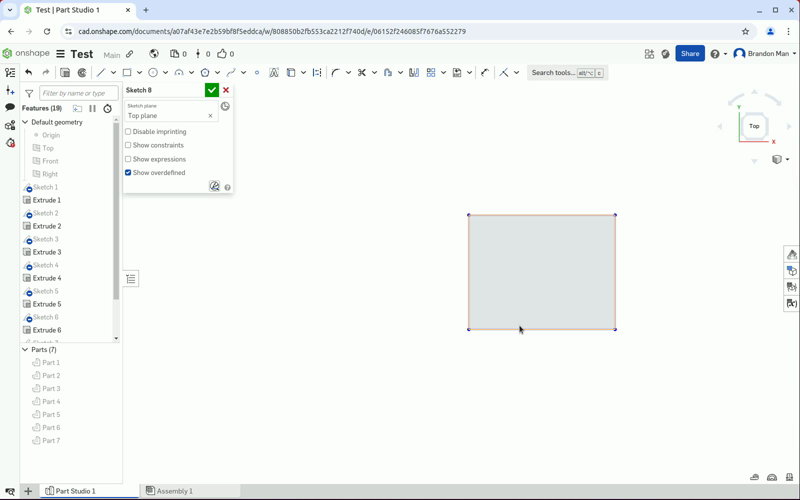
scroll(6)
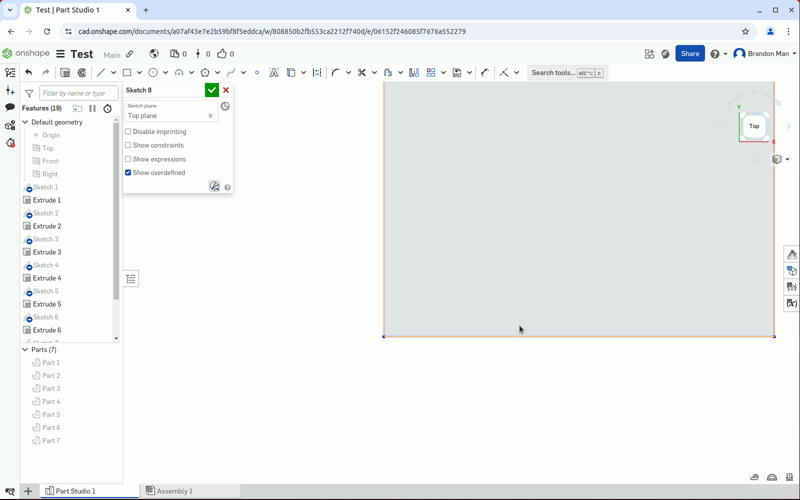
click(519, 325)
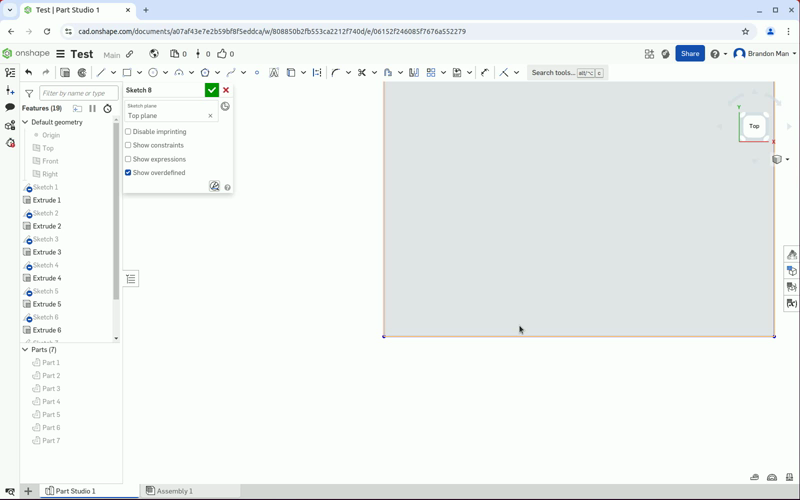
scroll(-6)
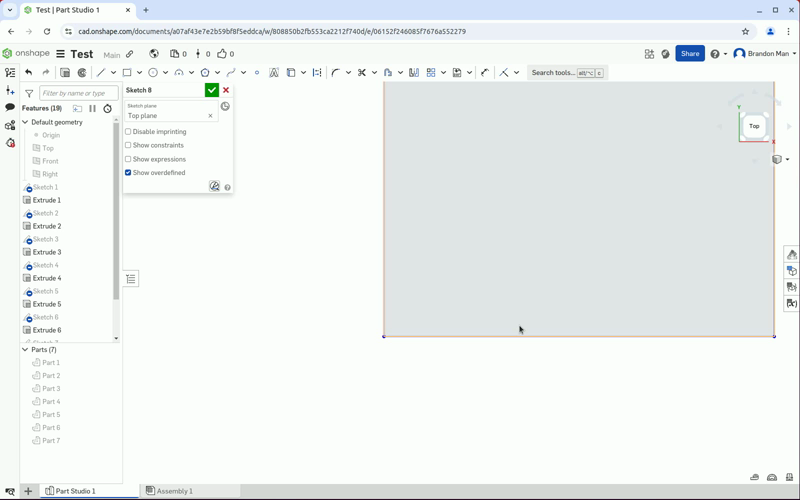
scroll(-6)
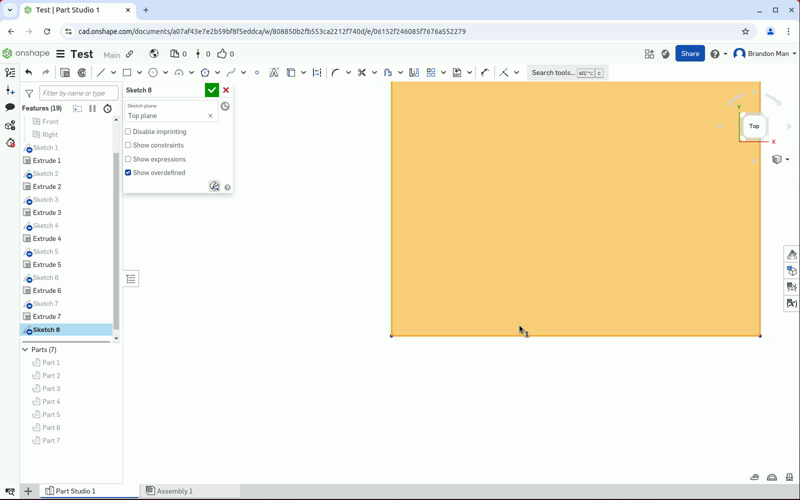
scroll(-6)
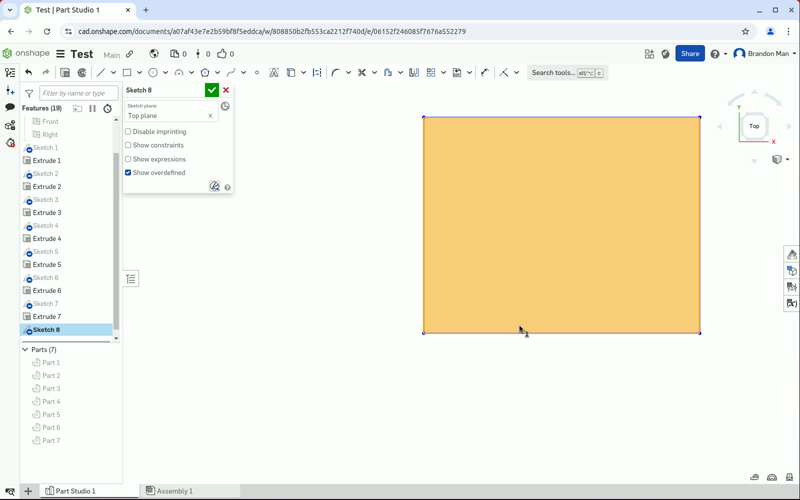
scroll(-6)
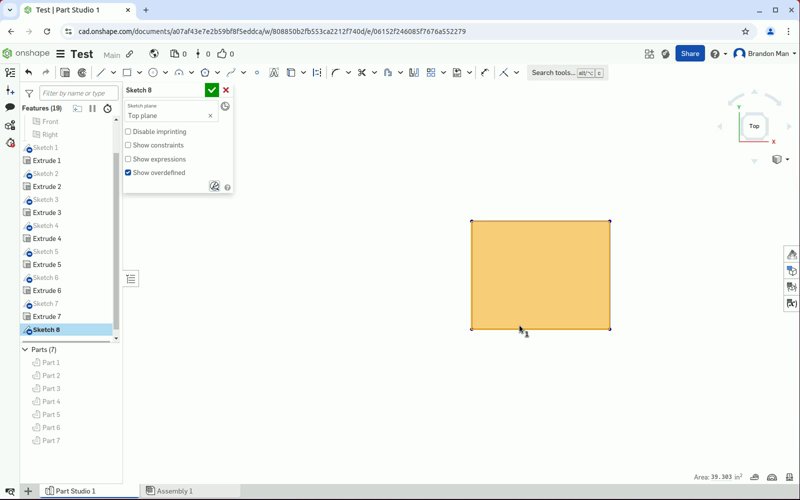
scroll(-6)
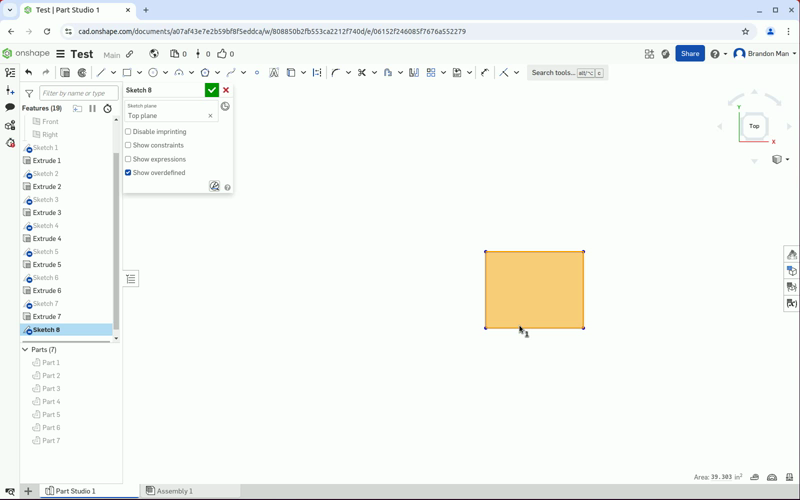
scroll(-6)
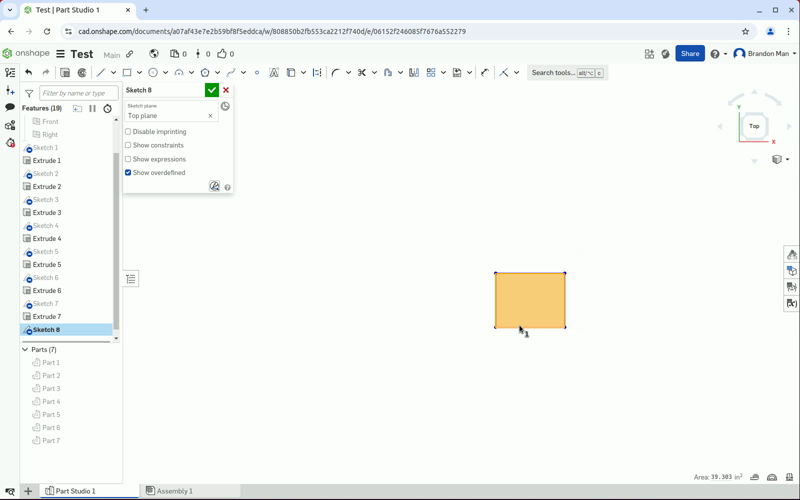
scroll(-6)
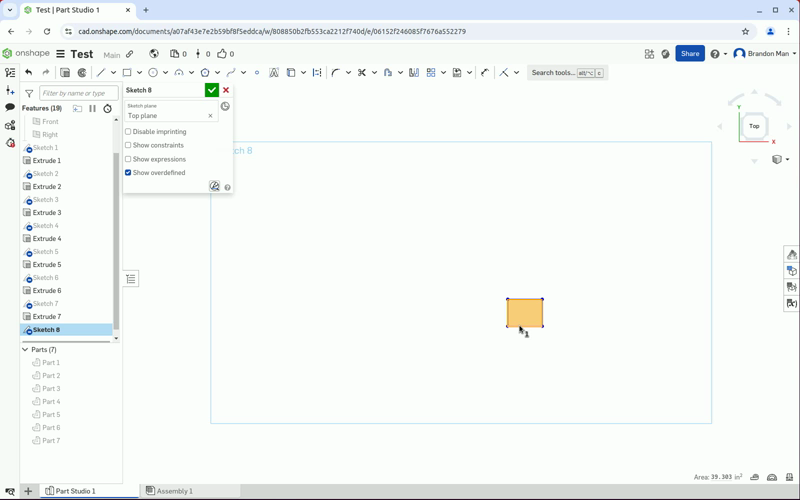
mouse_move(73, 352)
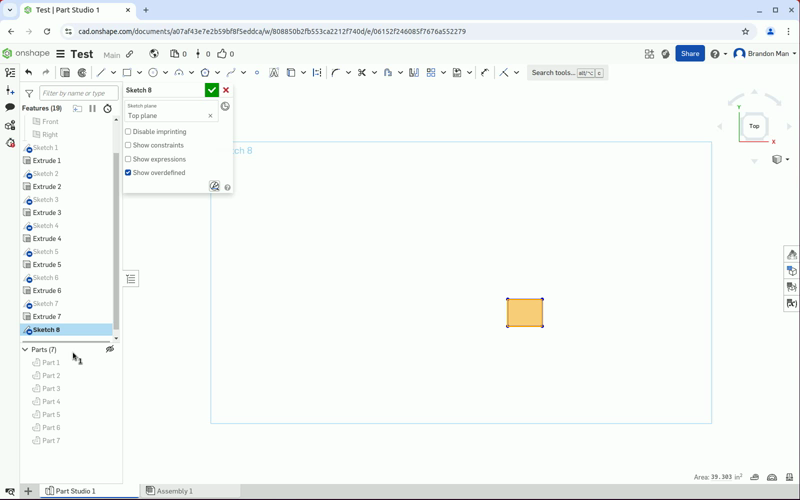
key(shift+y)
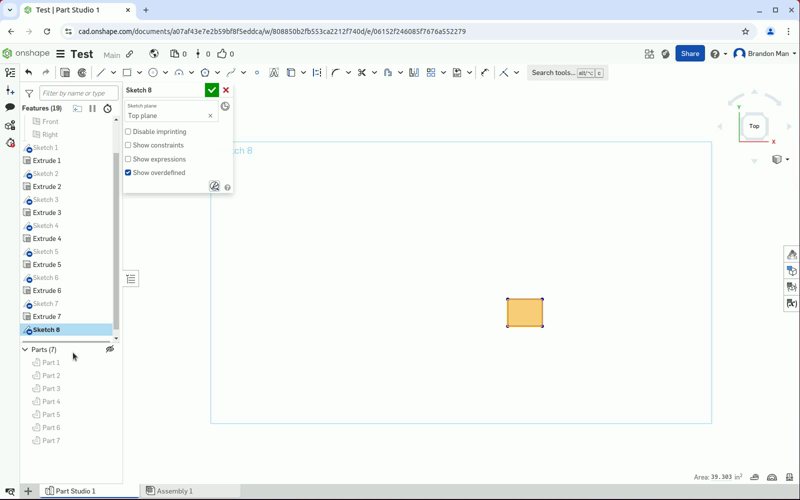
key(shift+e)
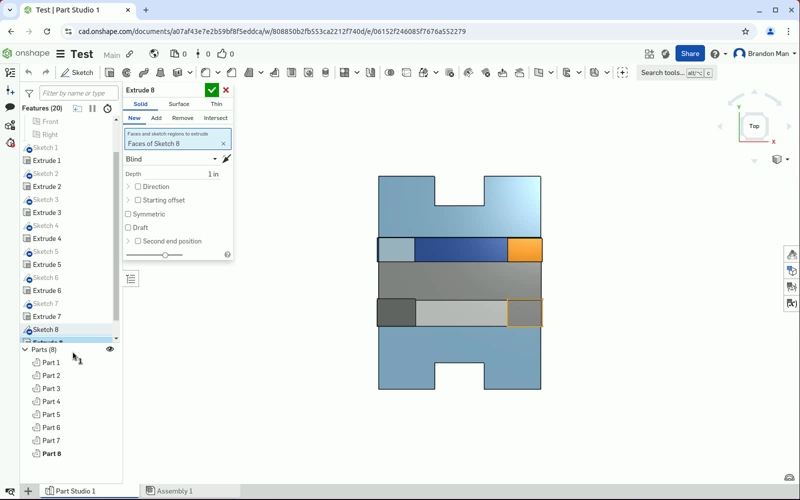
mouse_move(143, 106)
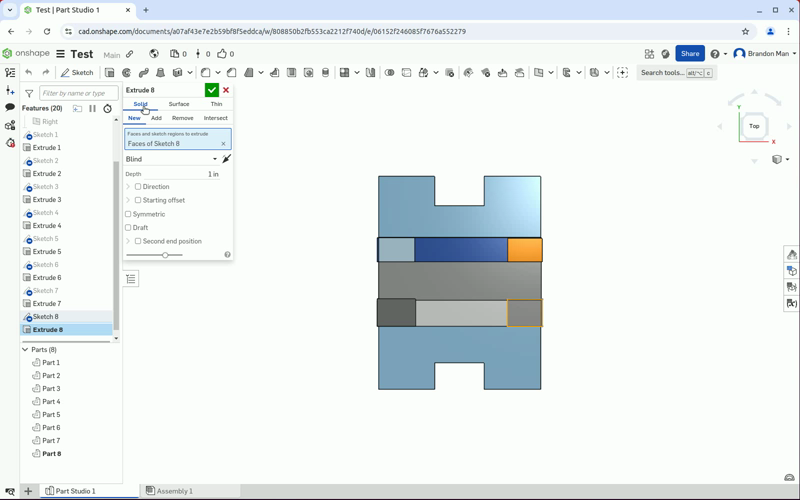
click(143, 106)
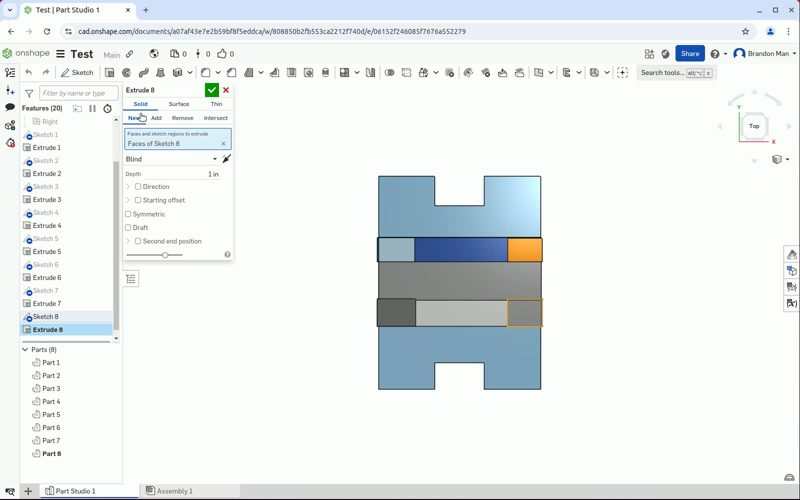
mouse_move(137, 120)
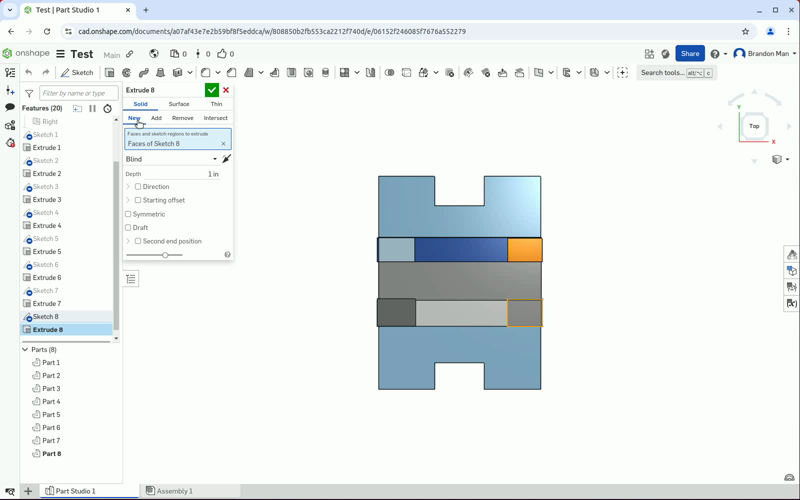
click(137, 120)
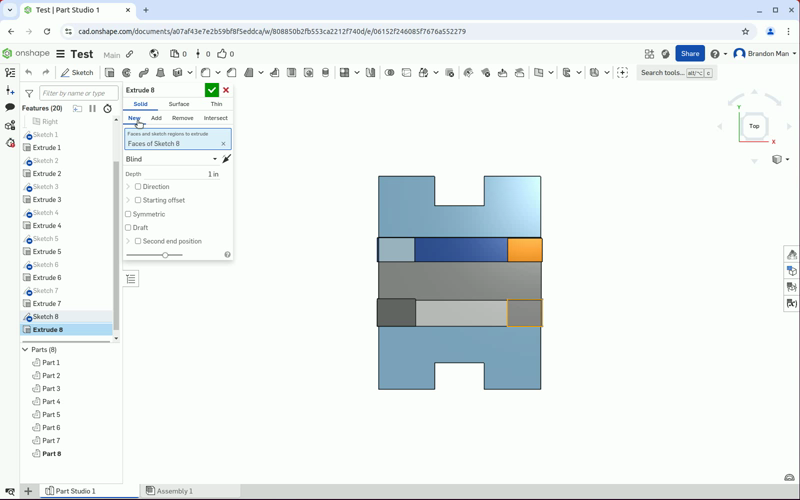
key(tab, 4)
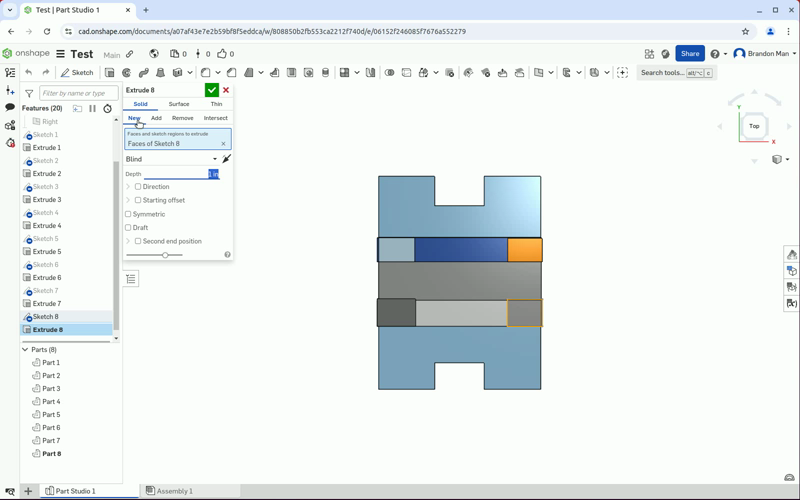
text(23.108)
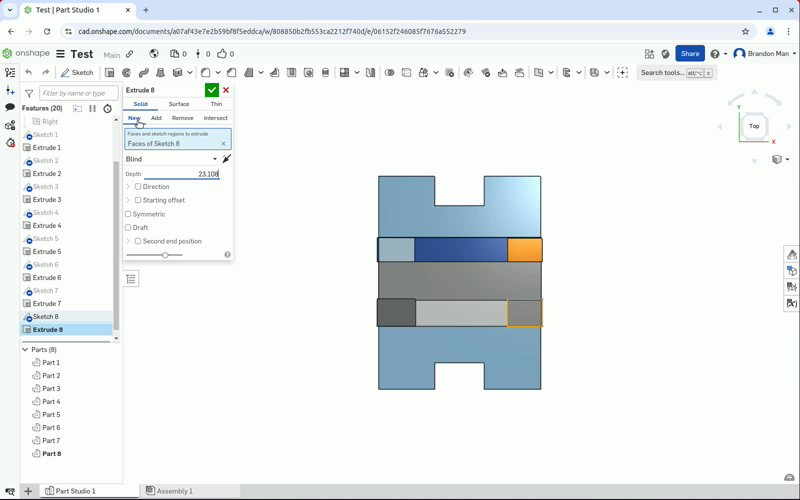
key(enter)
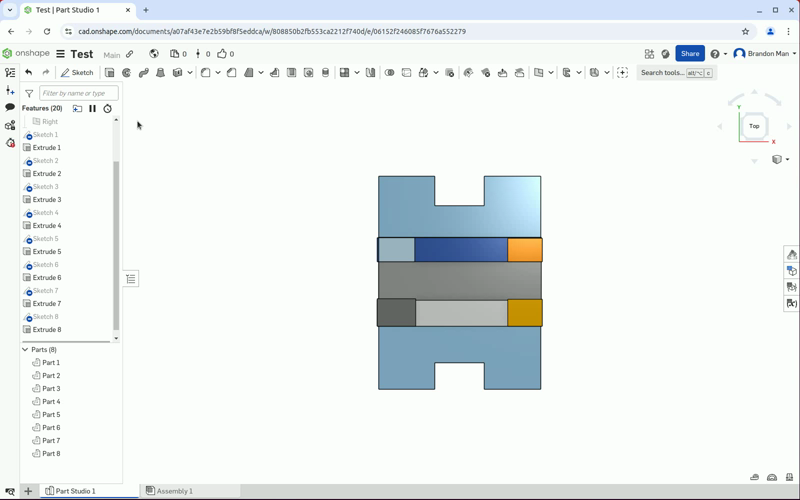
key(shift+h)
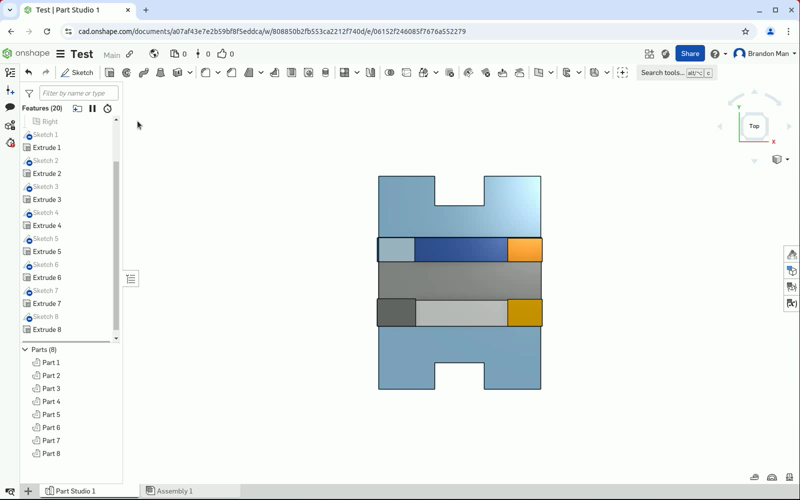
key(shift+h)
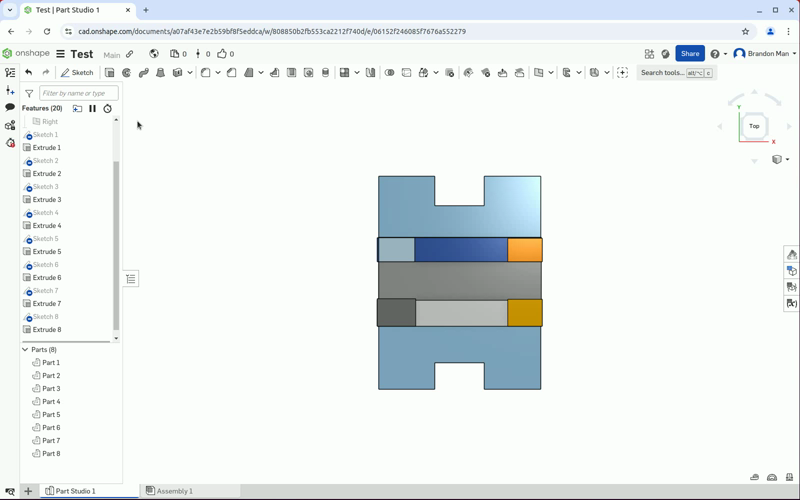
mouse_move(69, 137)
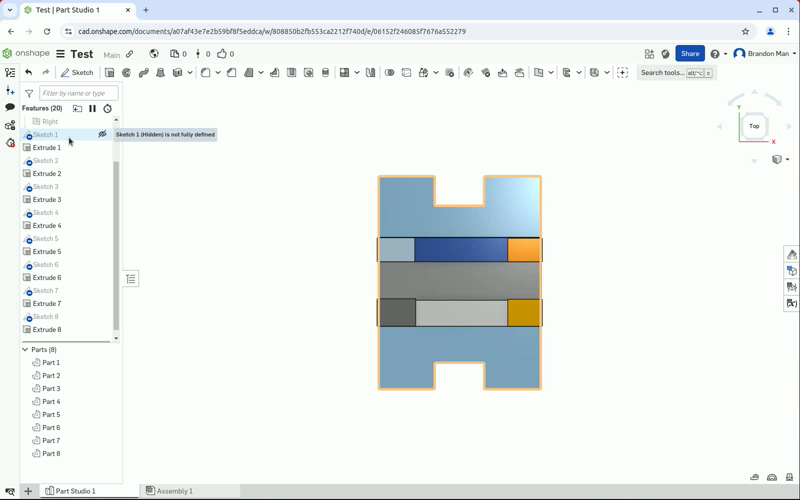
click(69, 137)
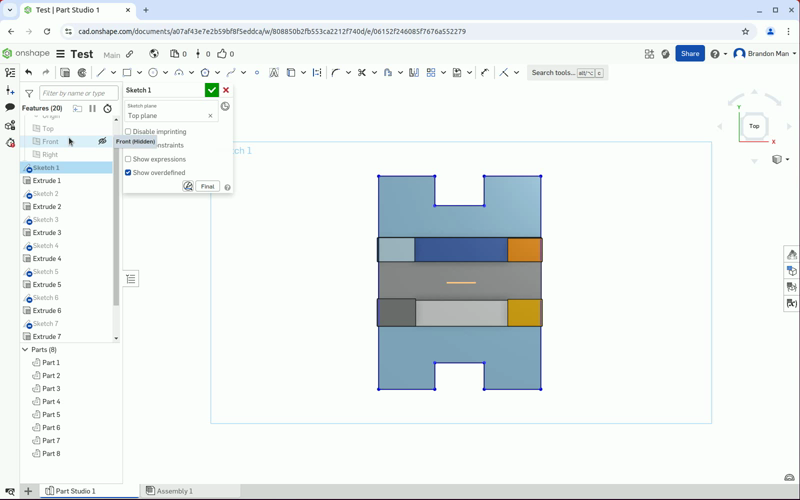
mouse_move(229, 92)
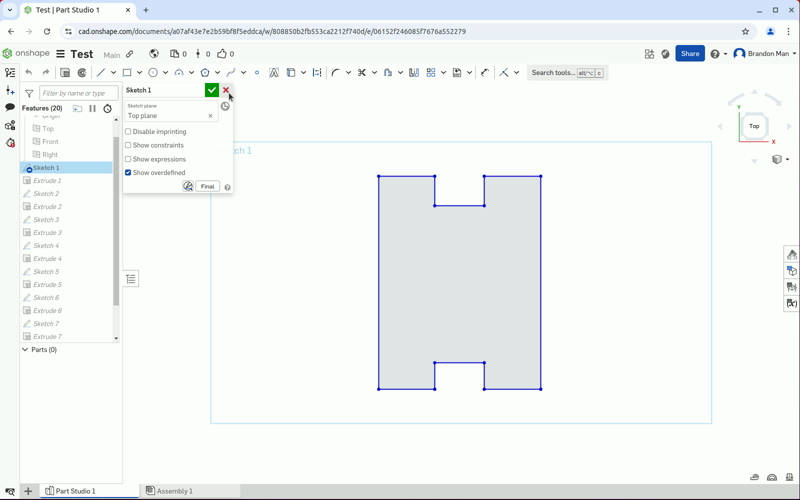
click(229, 92)
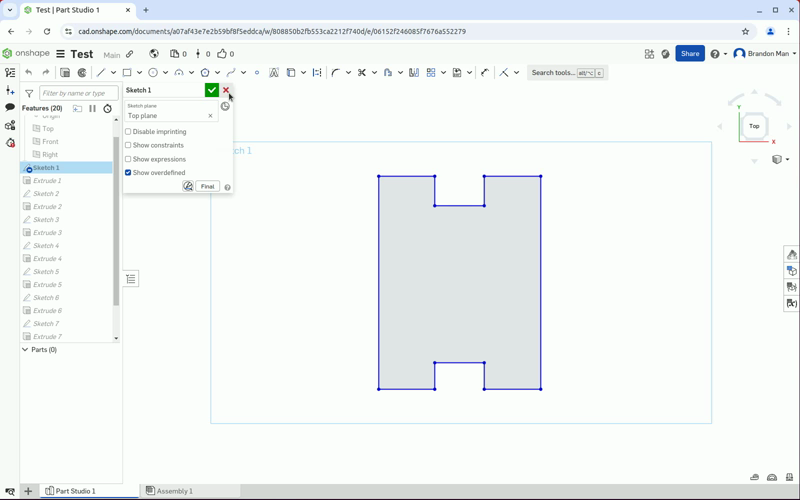
key(shift+s)
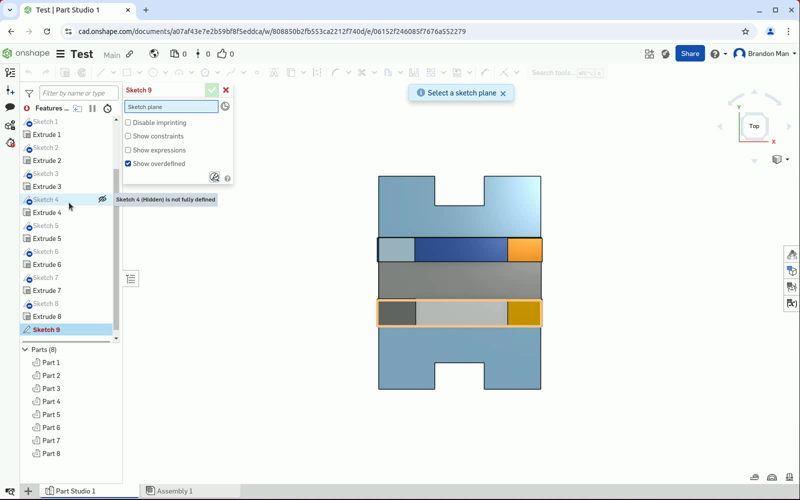
scroll(3)
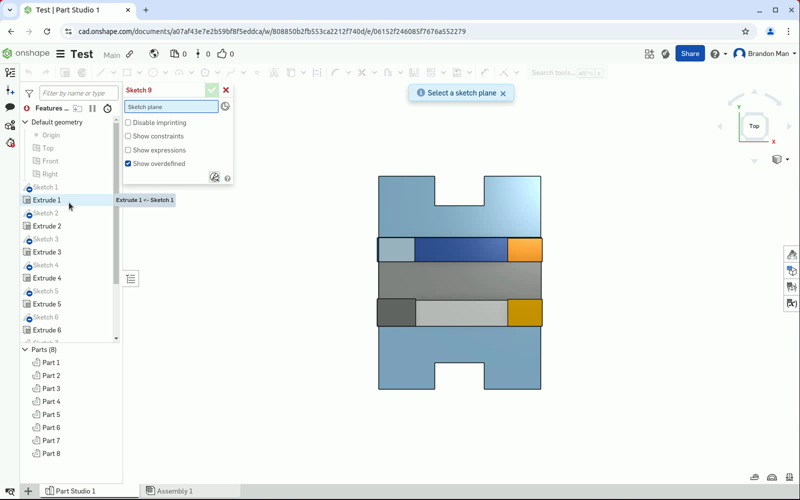
mouse_move(69, 150)
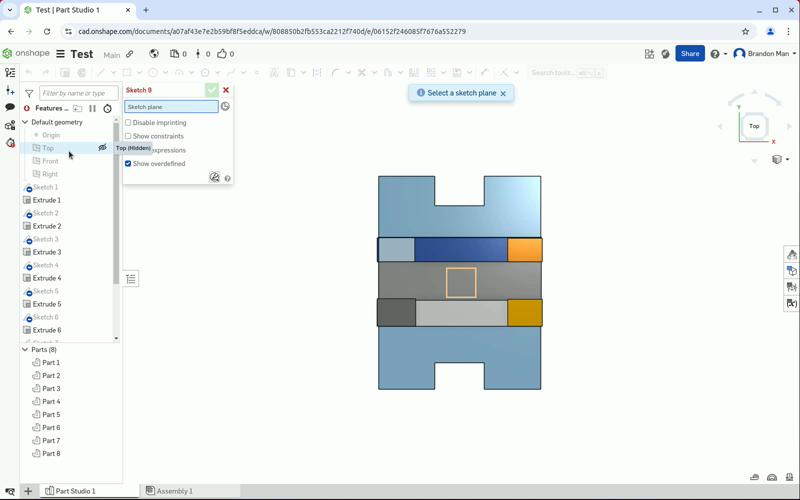
click(69, 150)
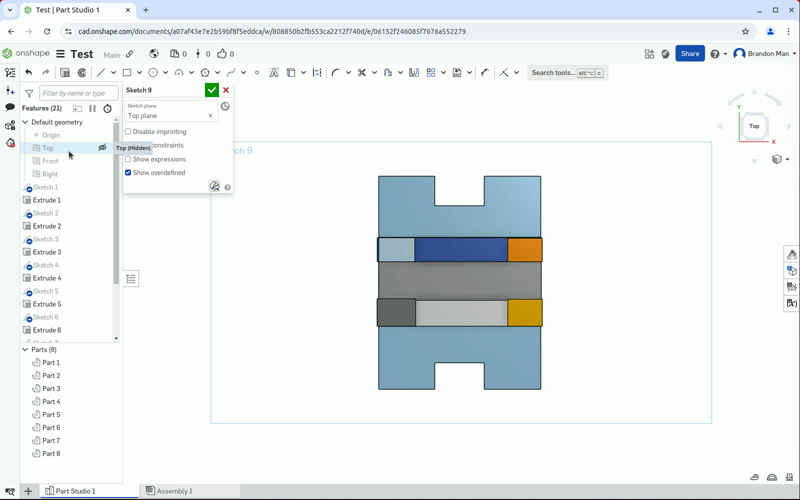
mouse_move(73, 352)
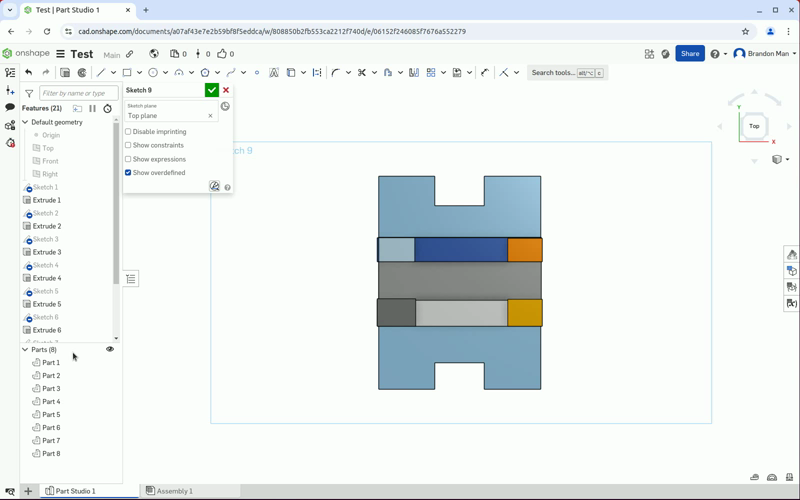
key(y)
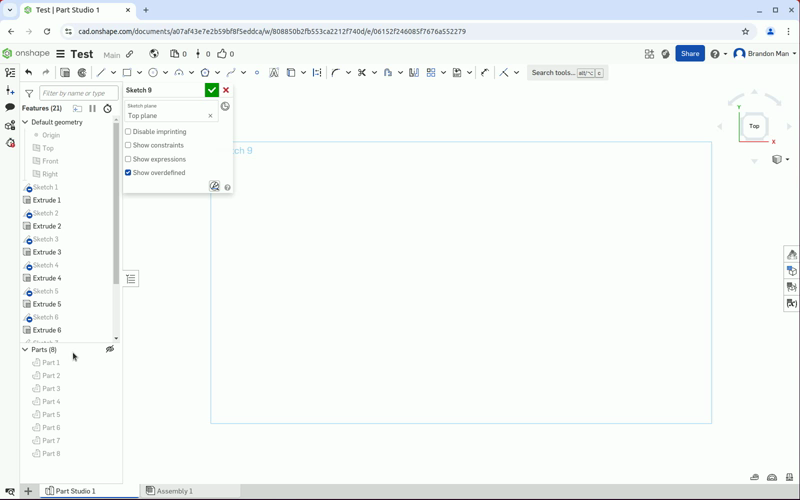
key(c)
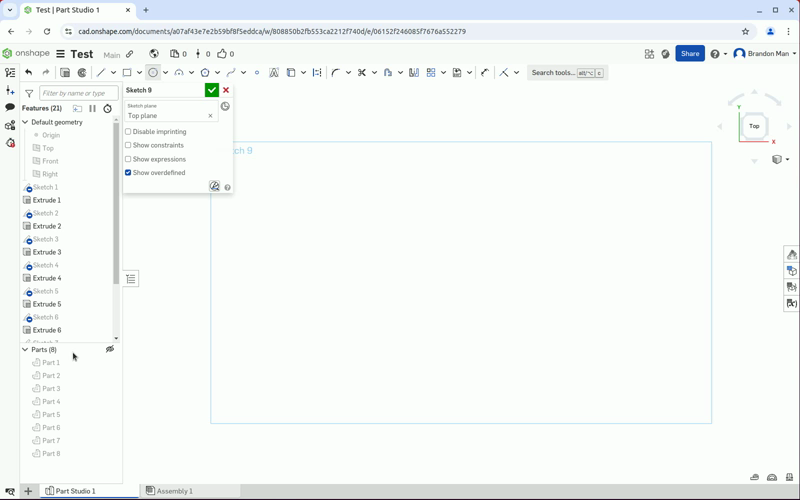
key_down(shift)
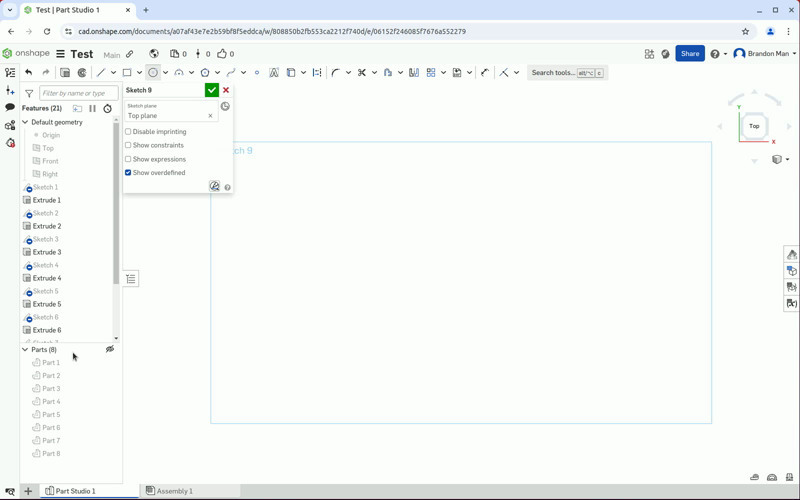
mouse_move(473, 282)
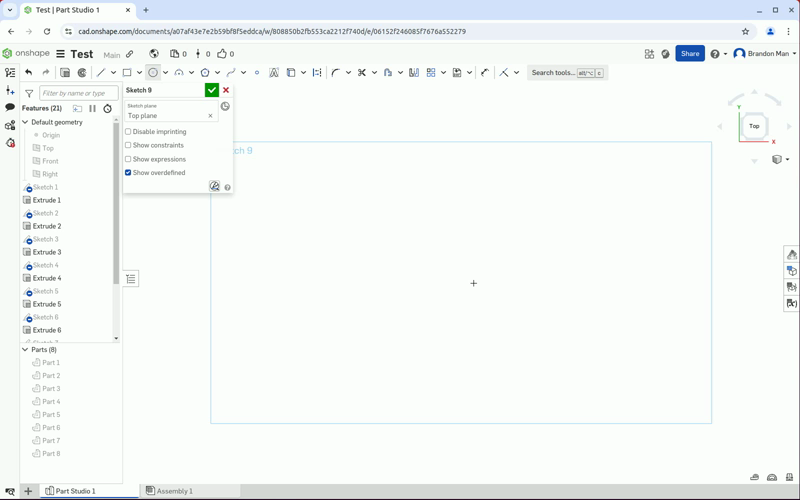
click(473, 282)
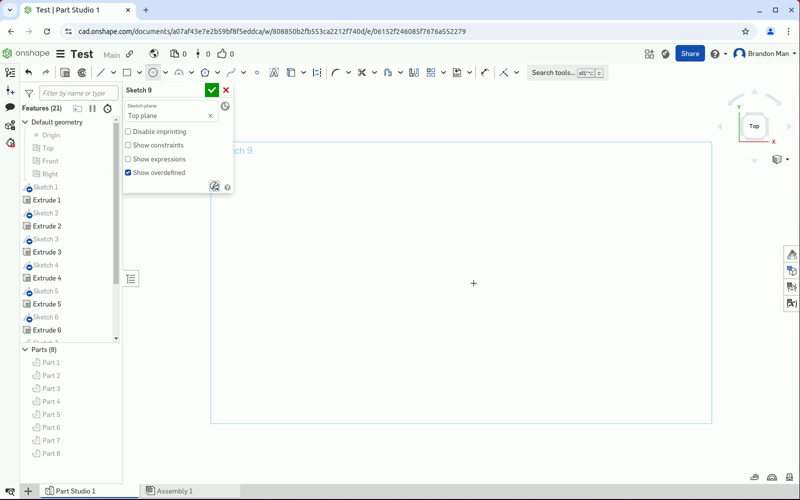
key_up(shift)
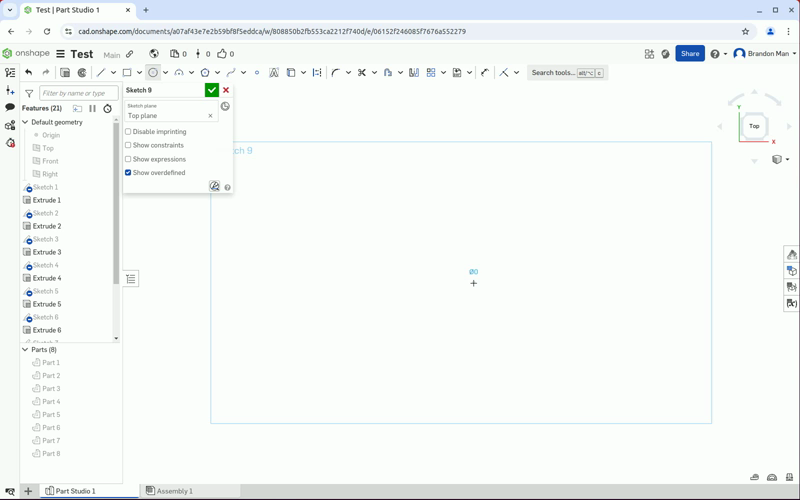
mouse_move(487, 282)
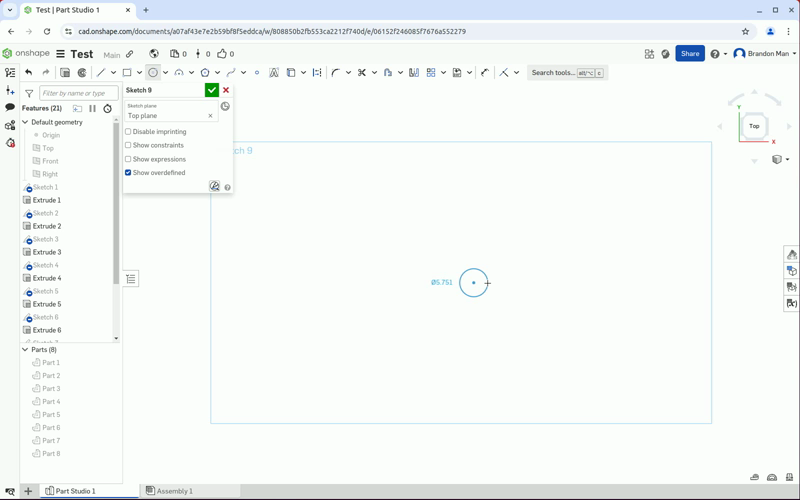
click(487, 282)
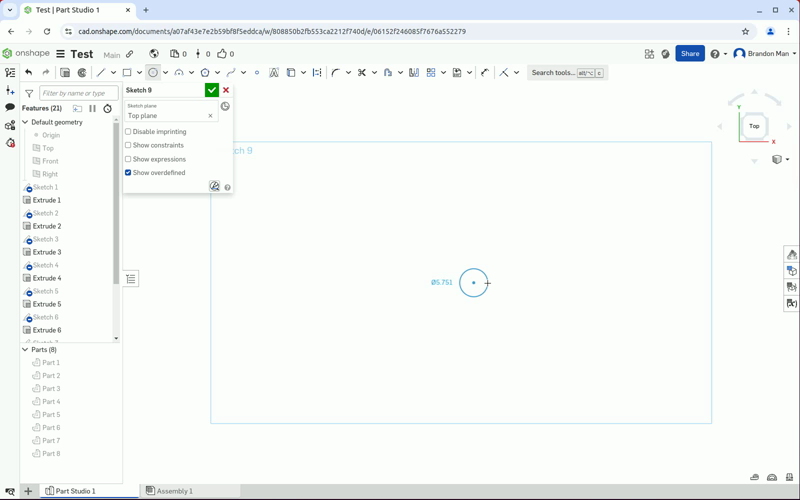
key(esc)
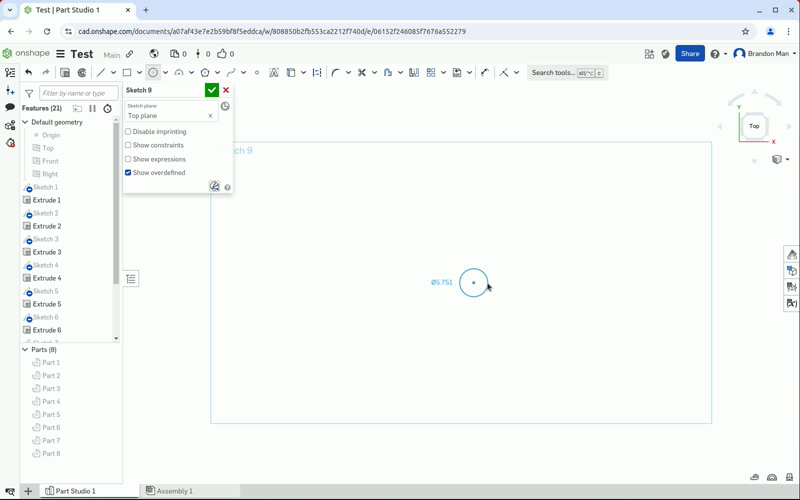
mouse_move(480, 286)
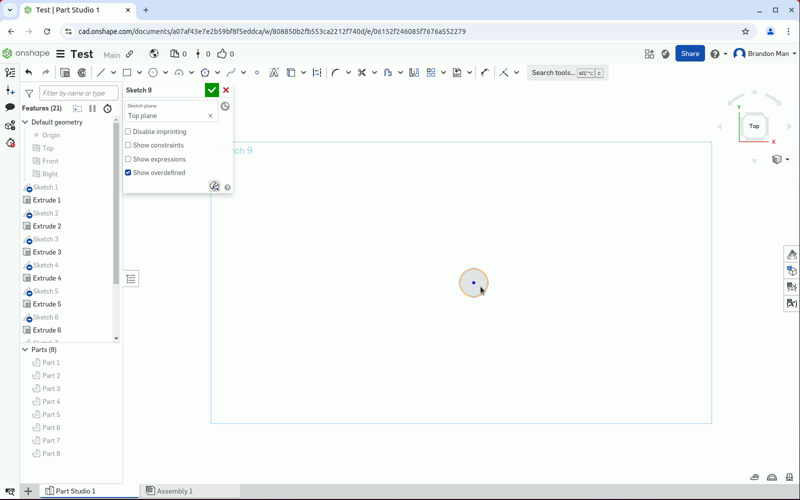
scroll(6)
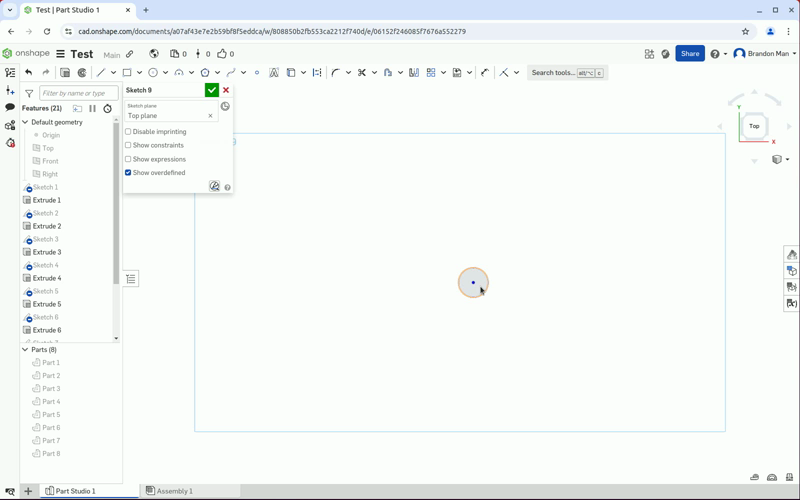
scroll(6)
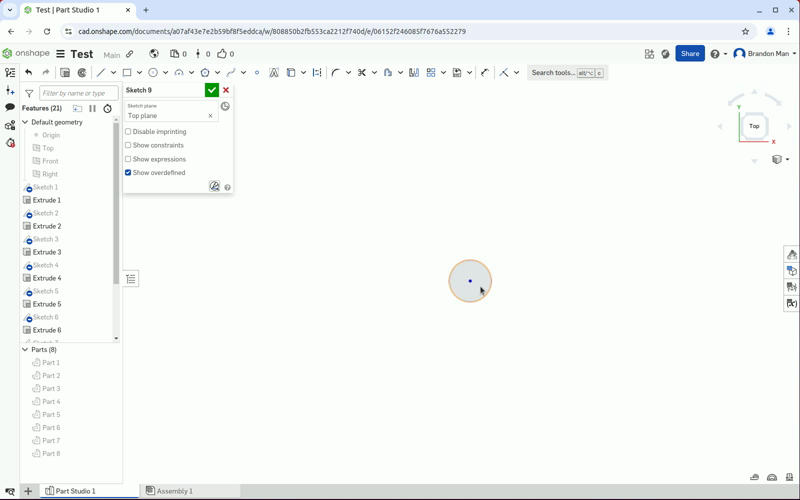
scroll(6)
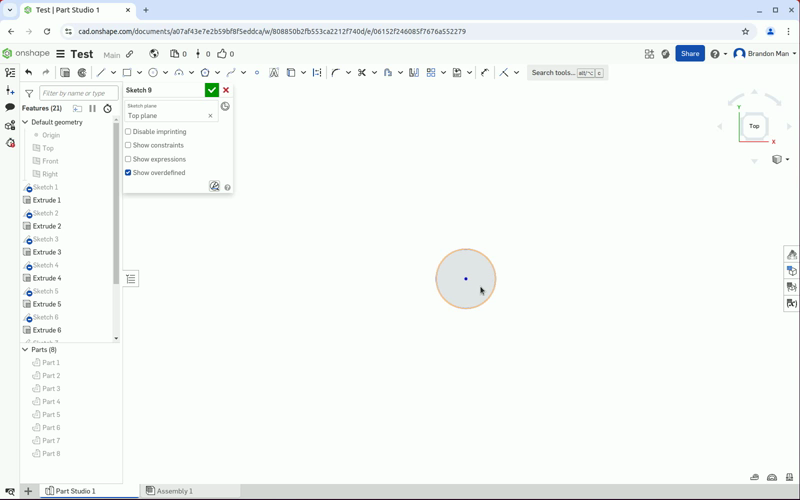
scroll(6)
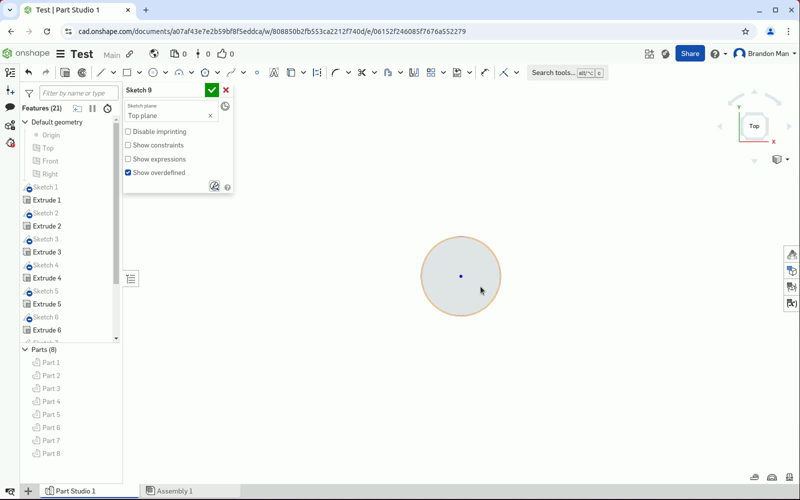
scroll(6)
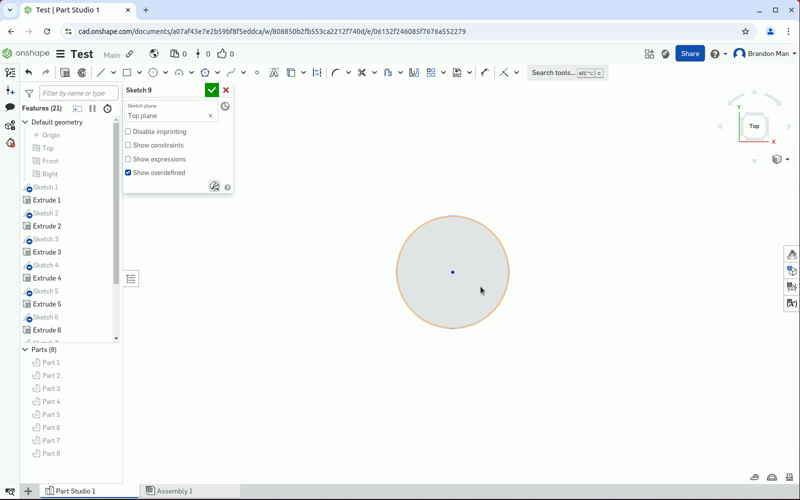
scroll(6)
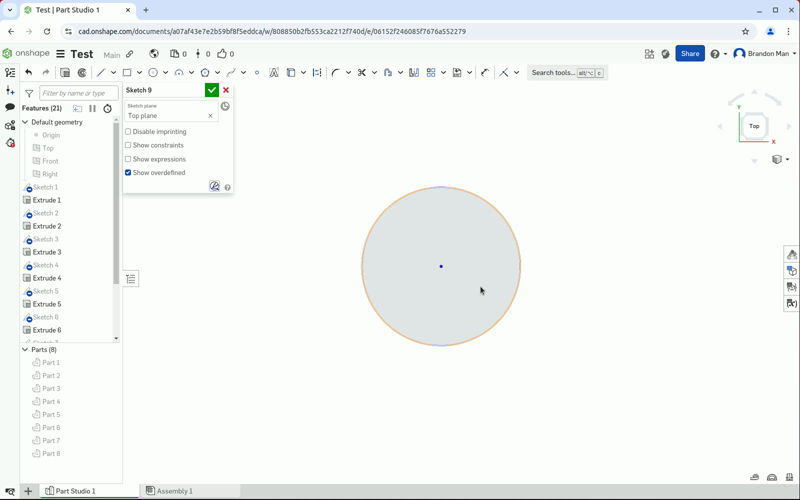
scroll(6)
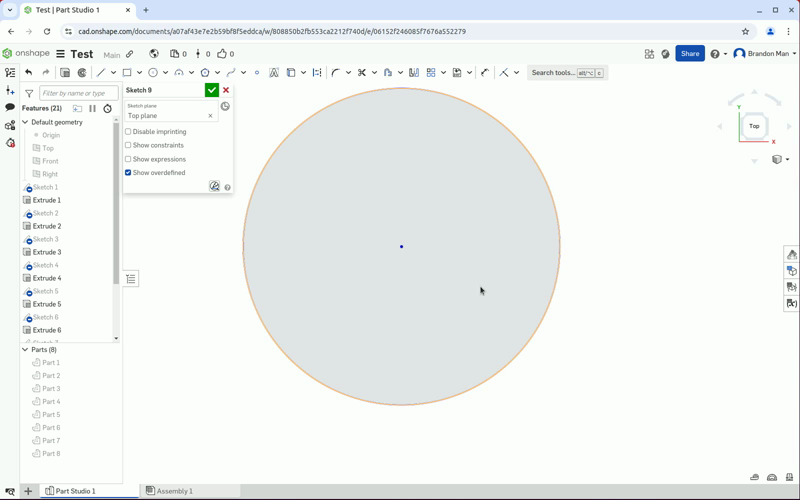
click(480, 286)
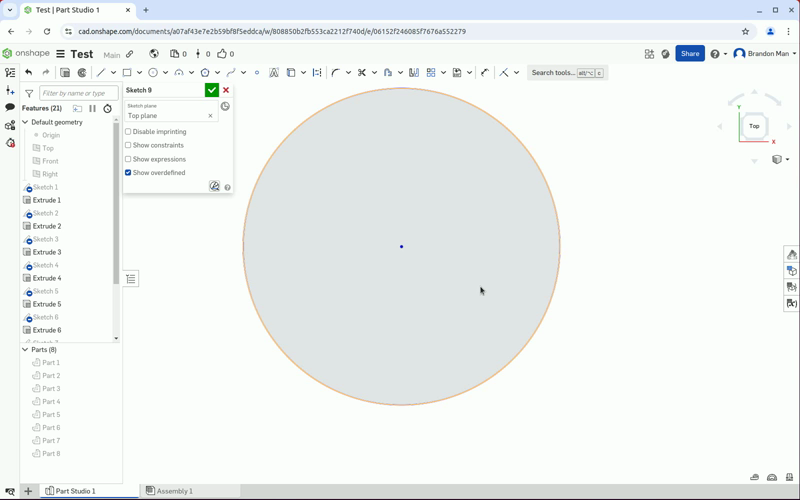
scroll(-6)
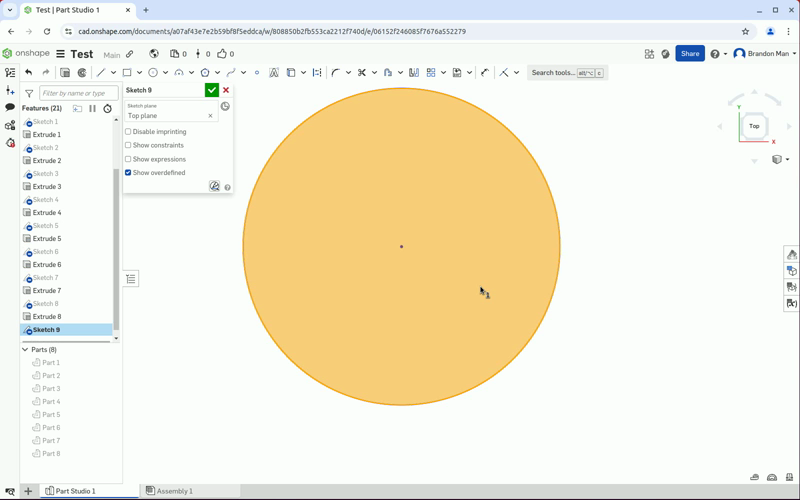
scroll(-6)
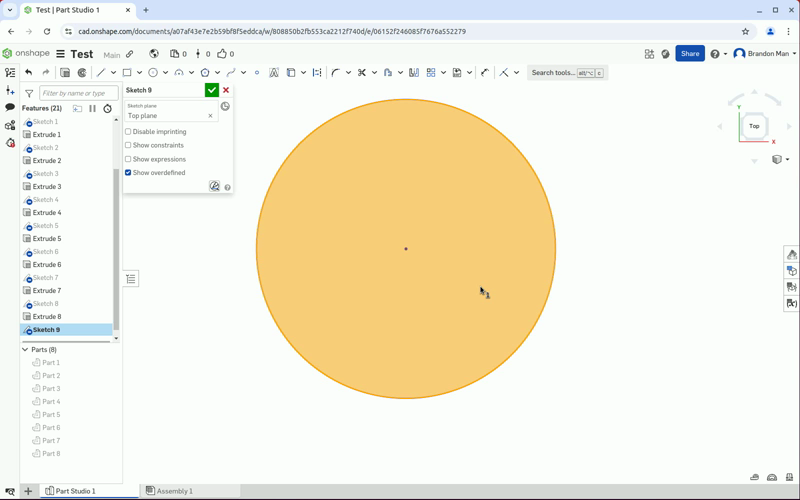
scroll(-6)
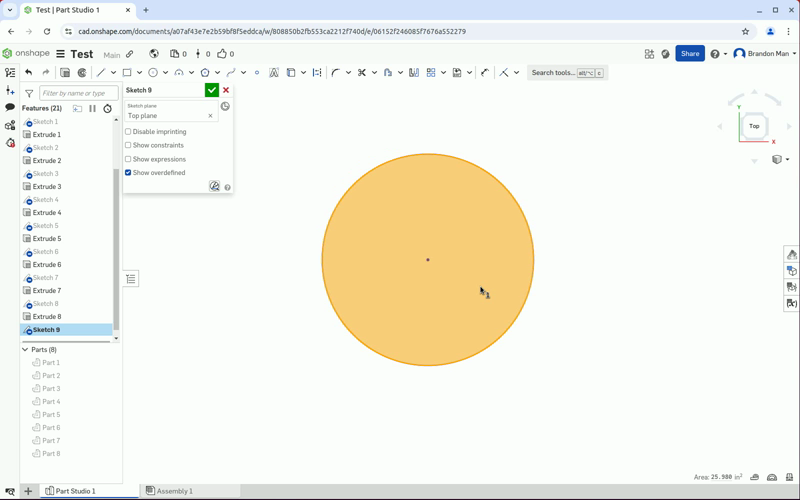
scroll(-6)
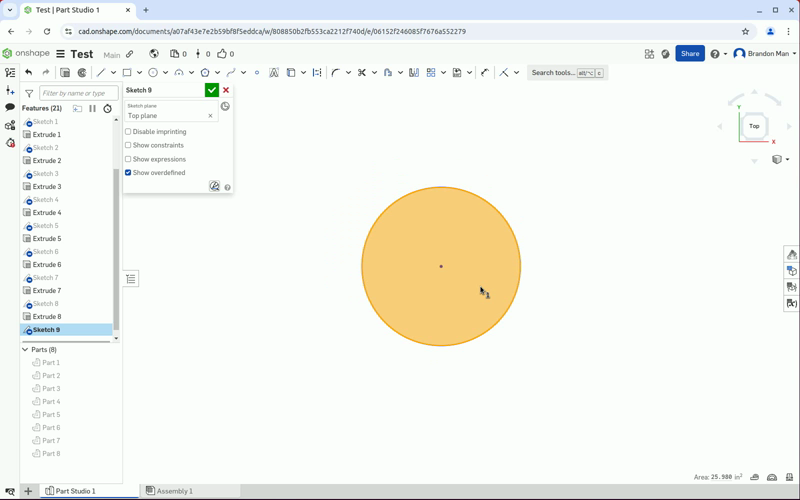
scroll(-6)
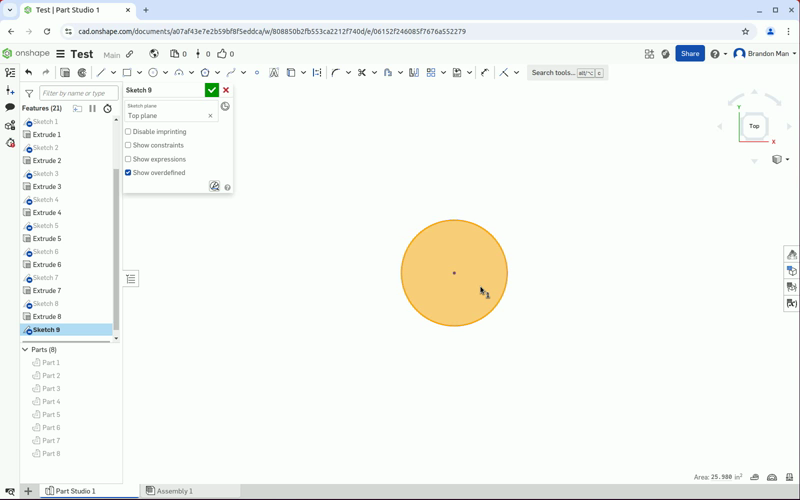
scroll(-6)
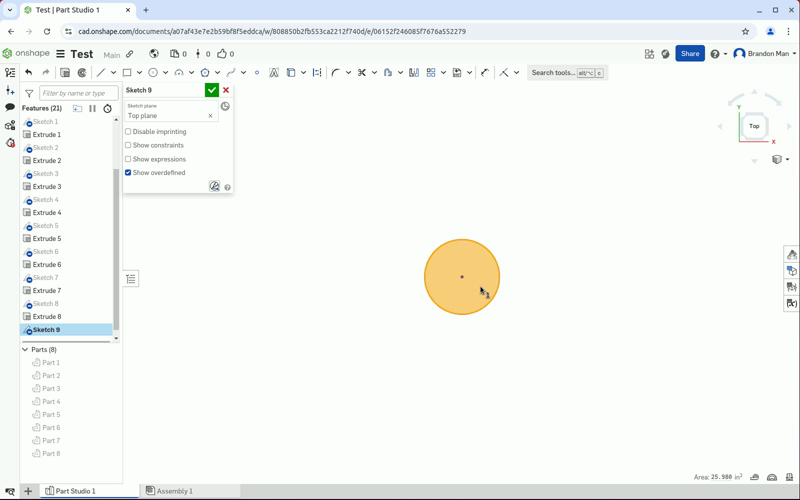
scroll(-6)
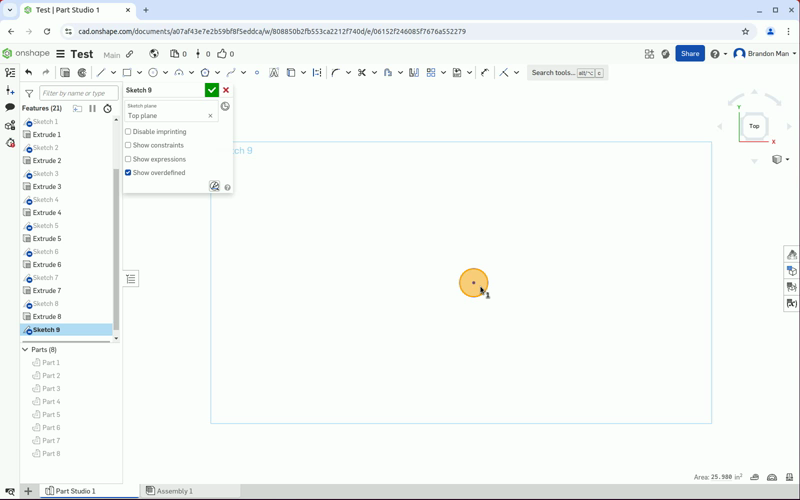
mouse_move(73, 352)
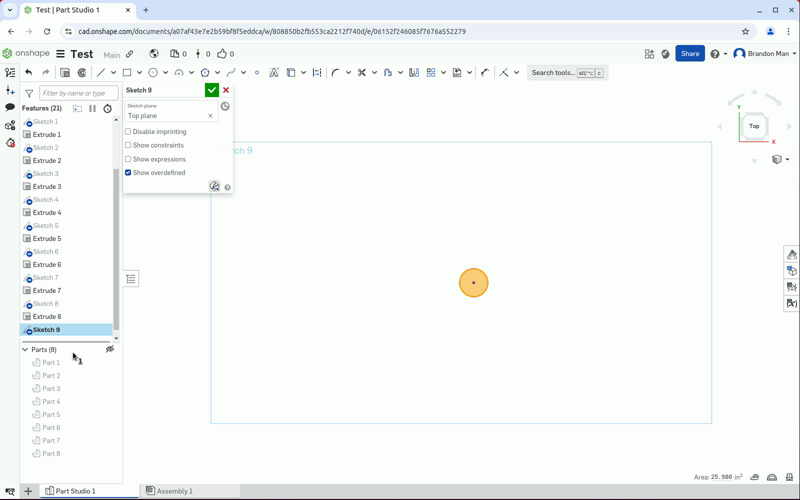
key(shift+y)
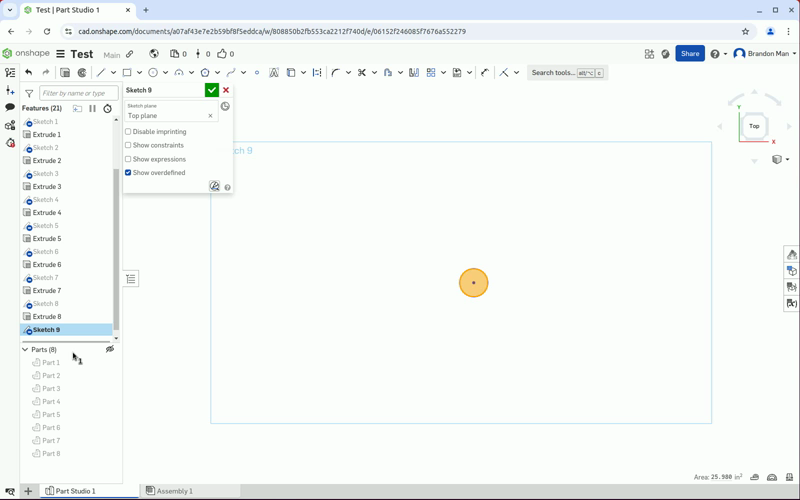
key(shift+e)
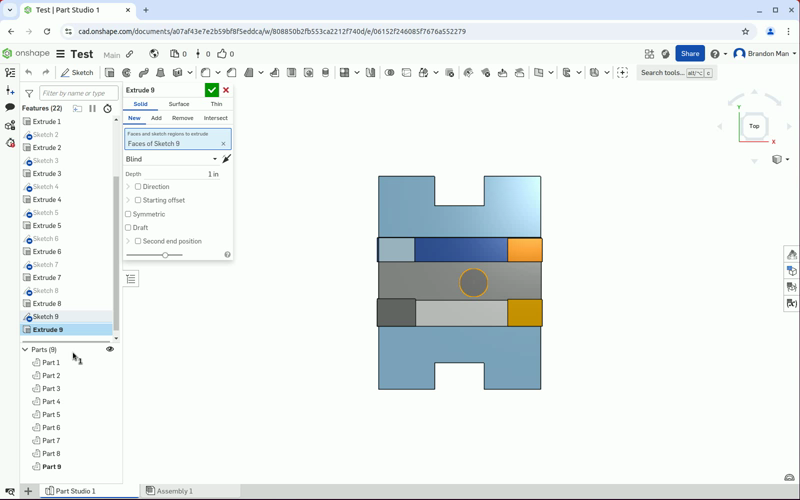
mouse_move(143, 106)
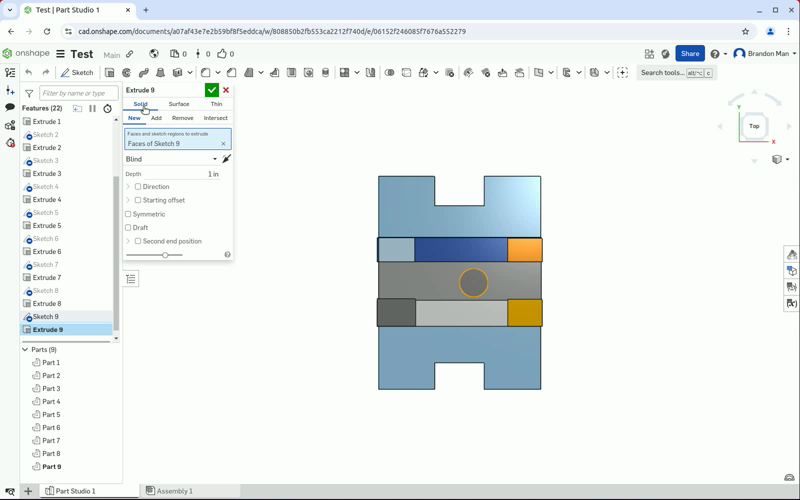
click(143, 106)
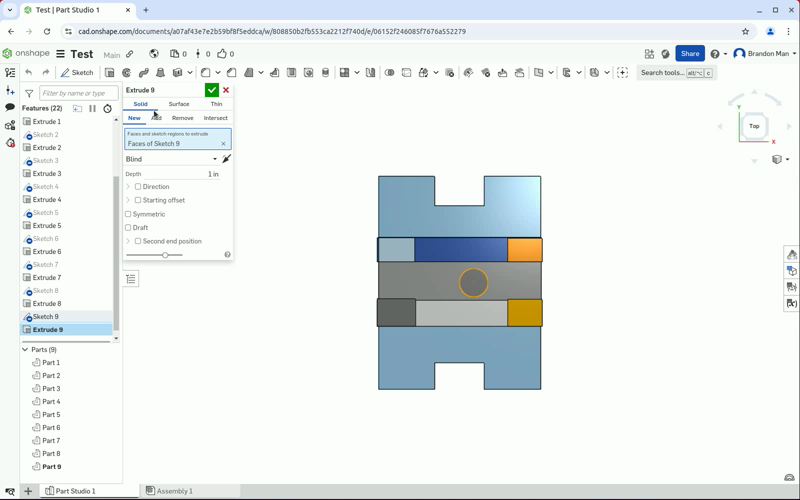
mouse_move(186, 120)
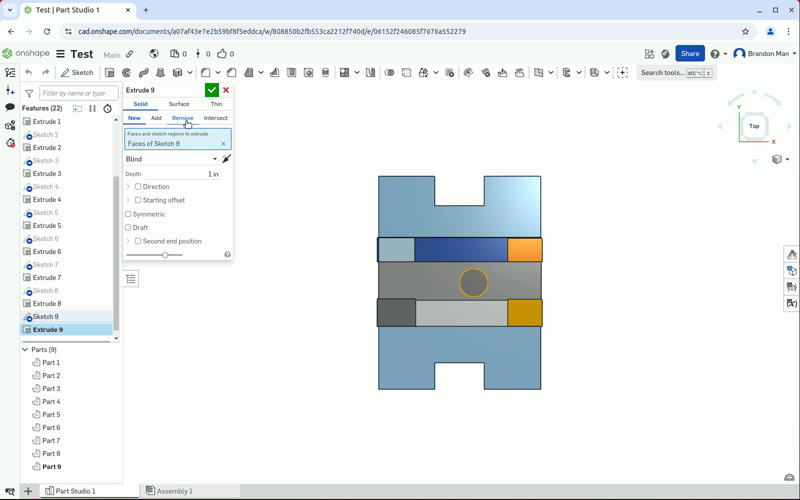
click(186, 120)
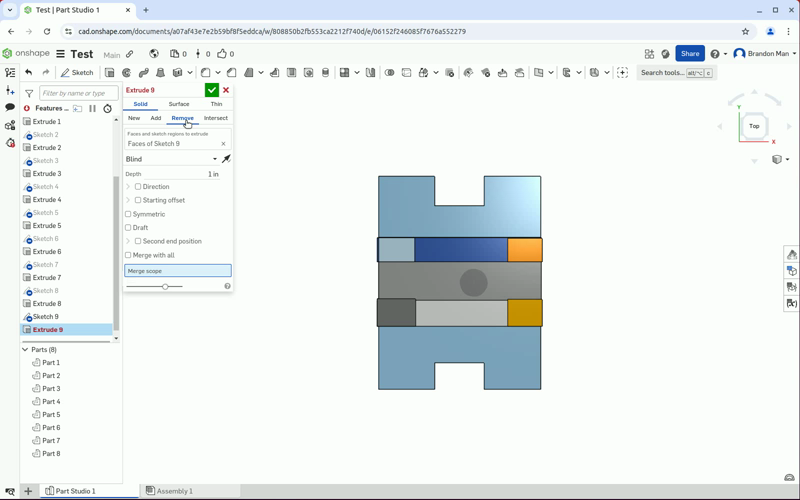
key(tab, 4)
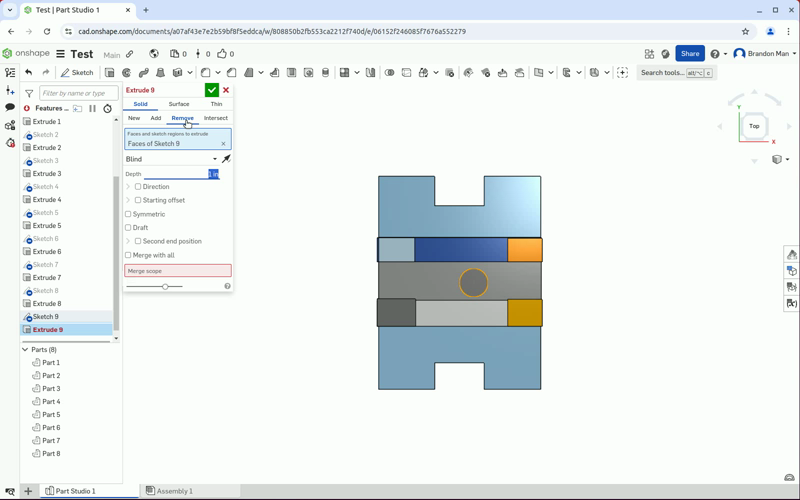
text(-17.331)
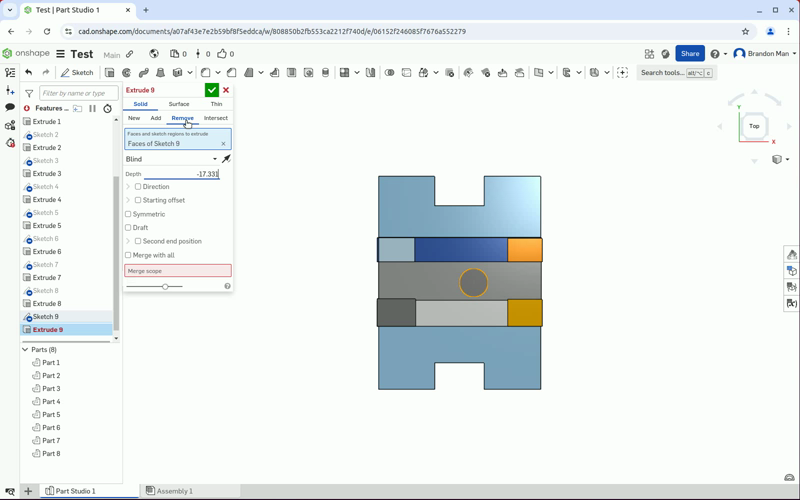
key(tab, 6)
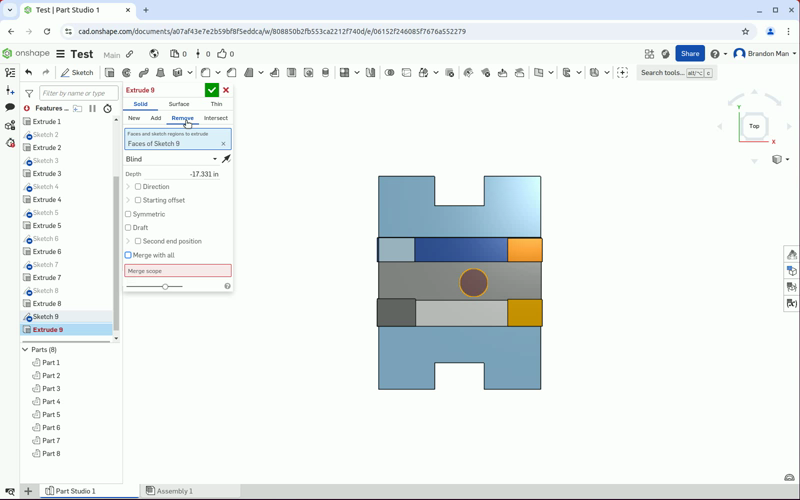
key(space)
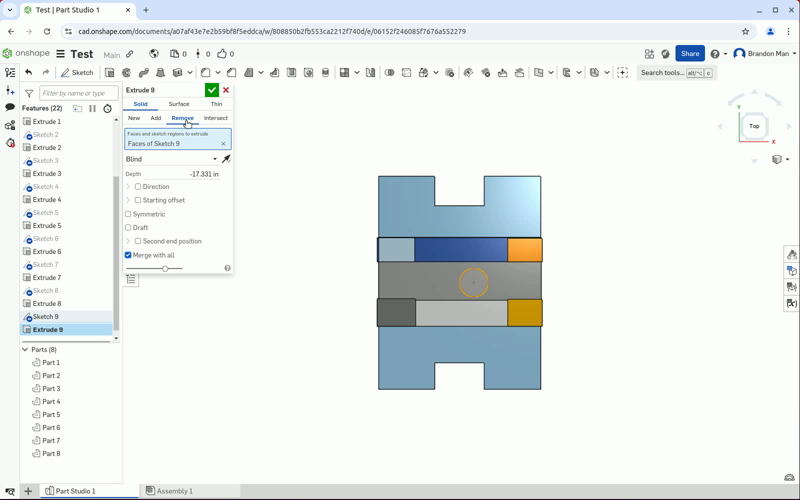
key(enter)
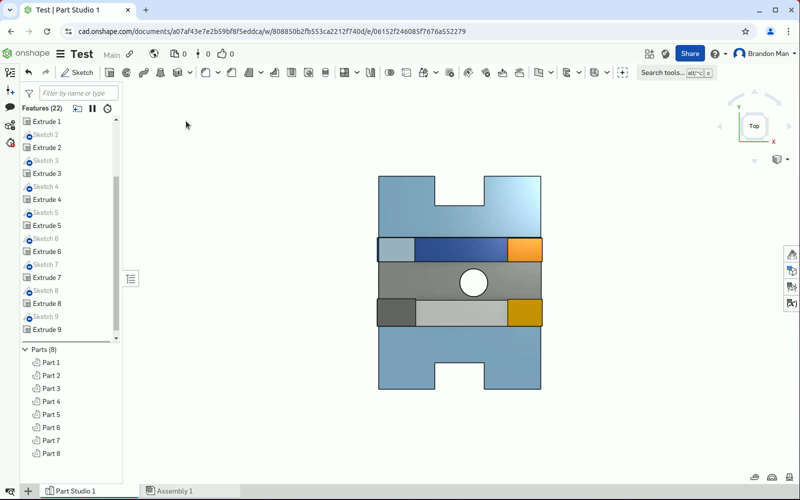
key(shift+h)
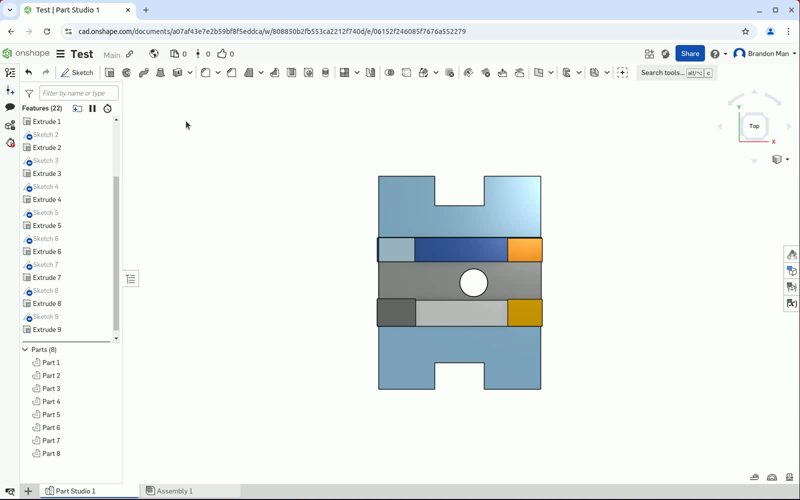
key(shift+h)
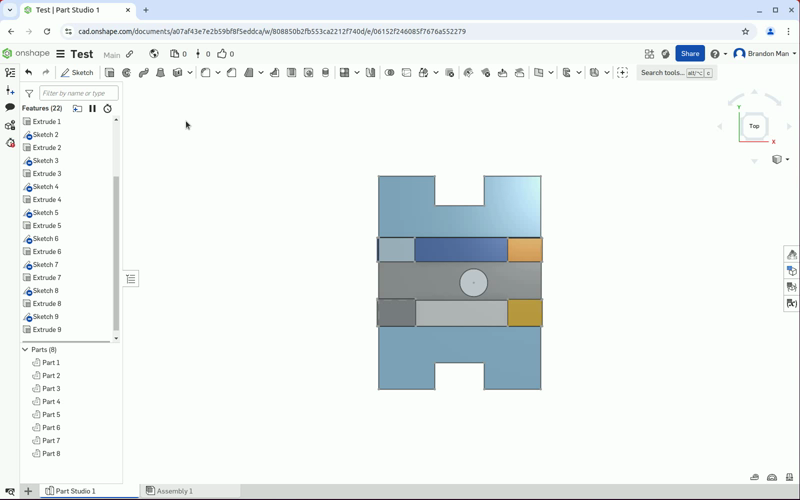
key(shift+7)
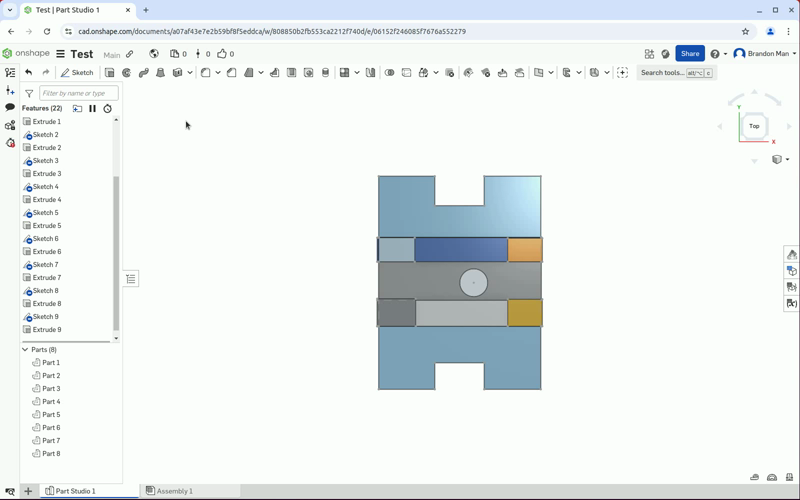
key(up, 3)
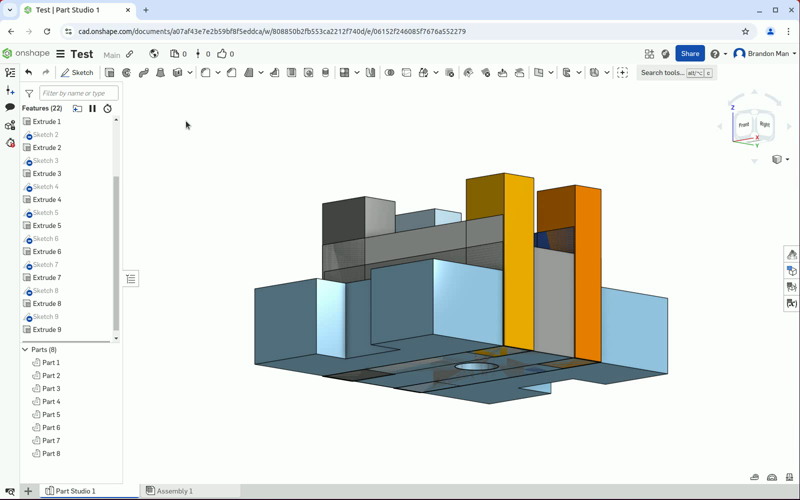
key(left, 3)
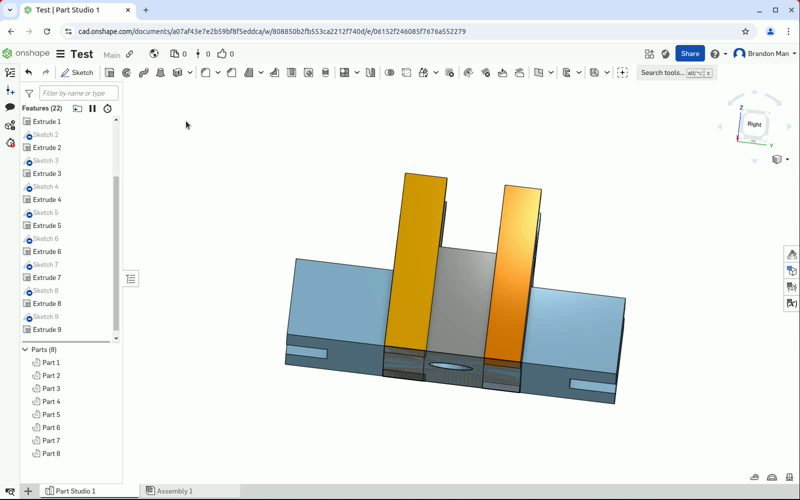
key(right, 3)
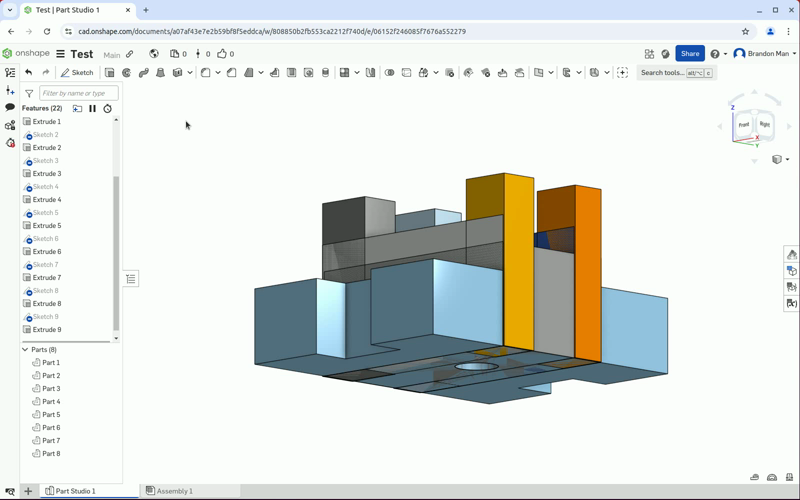
key(down, 3)
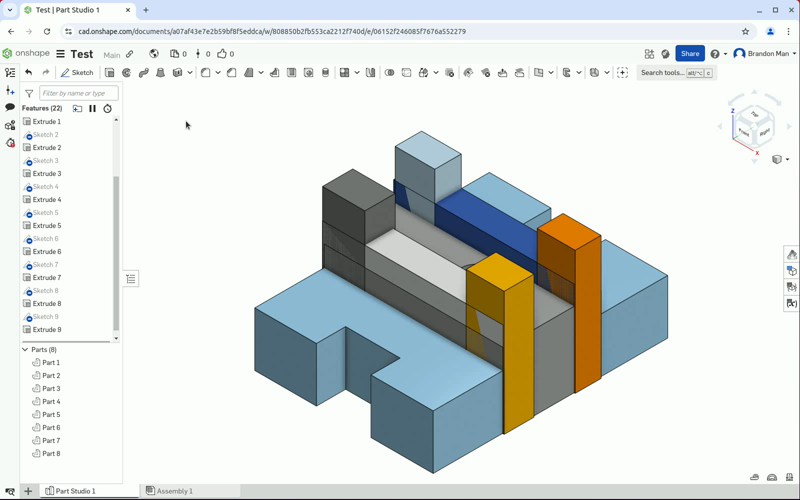
mouse_move(69, 111)
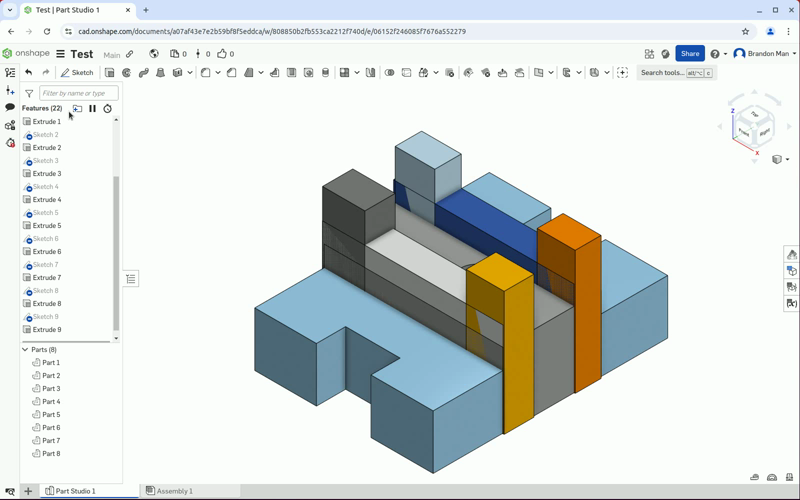
click(69, 111)